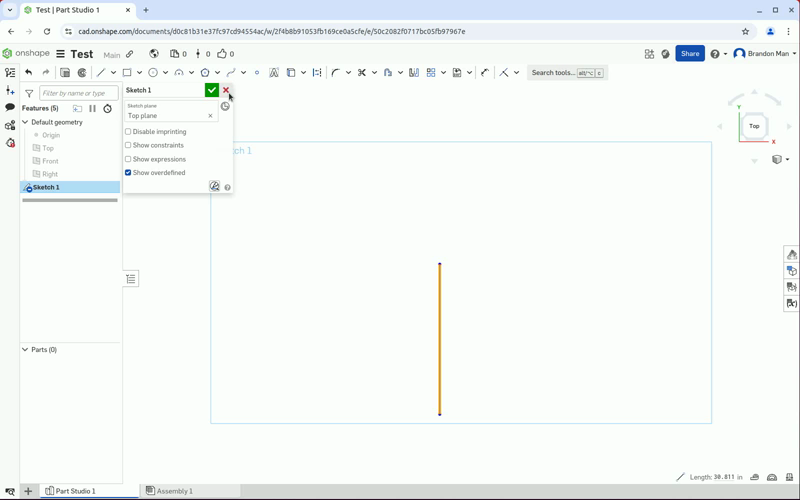
key(shift+h)
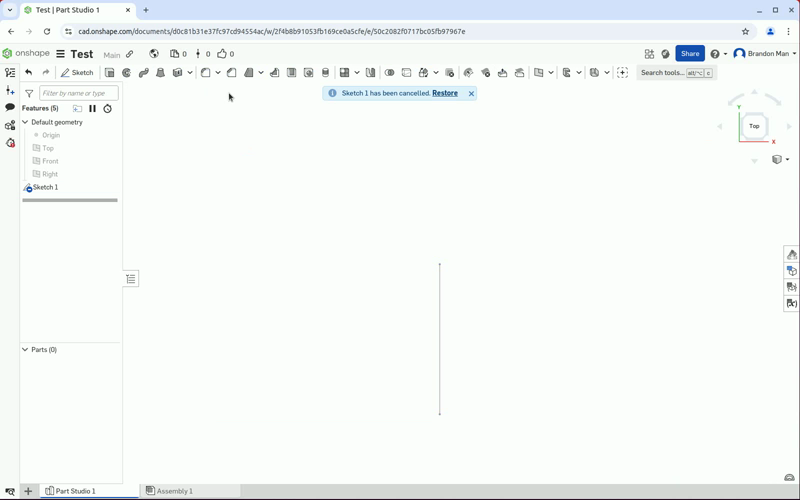
key(shift+s)
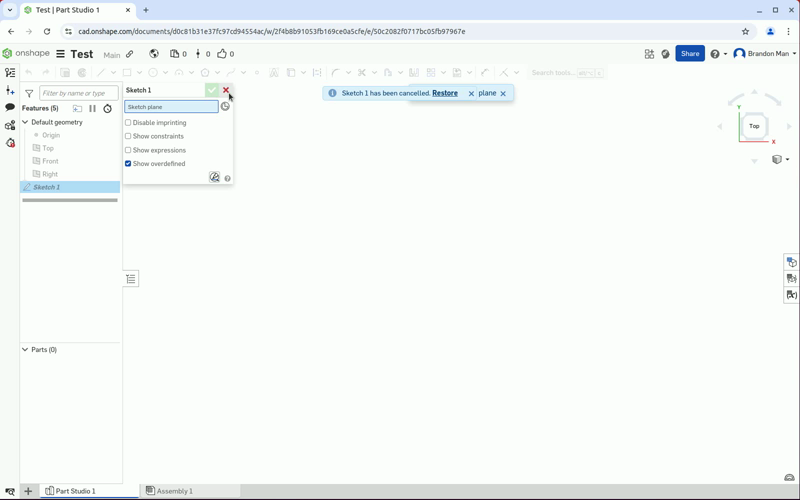
mouse_move(73, 150)
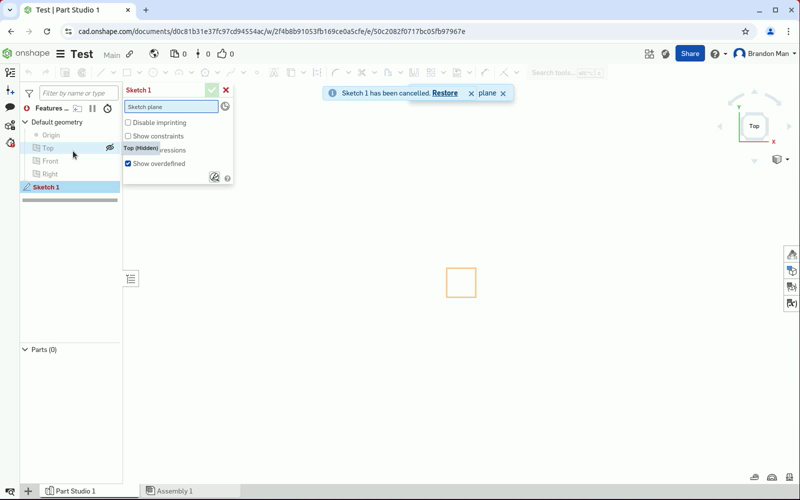
click(73, 150)
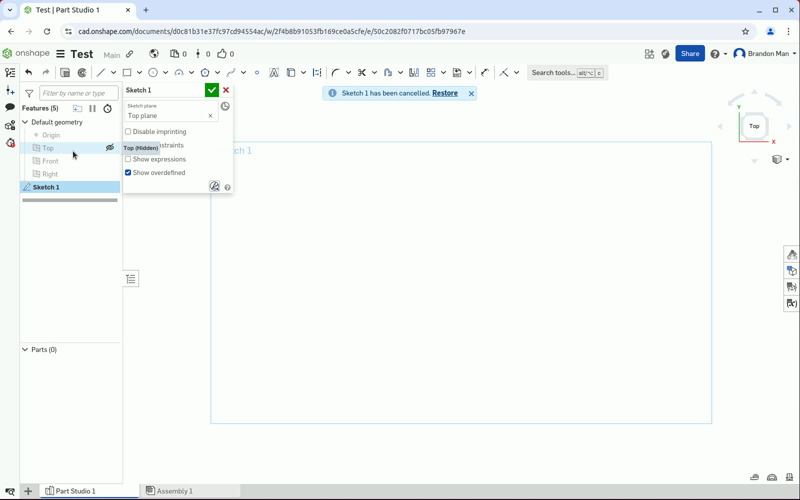
mouse_move(73, 352)
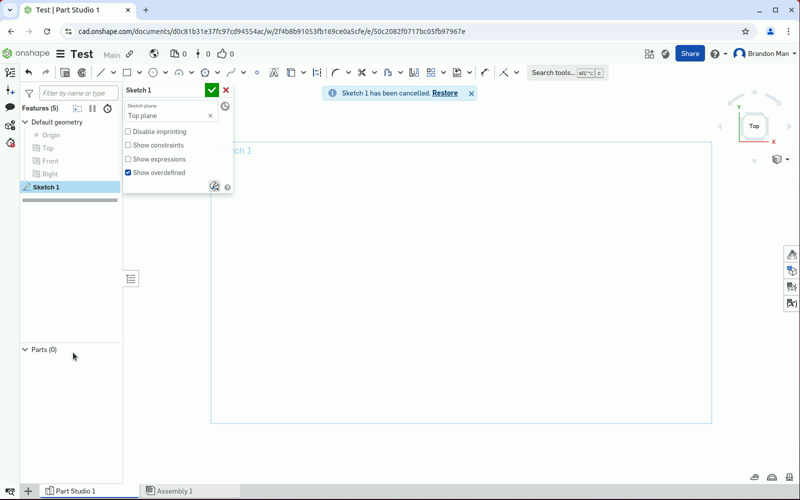
key(y)
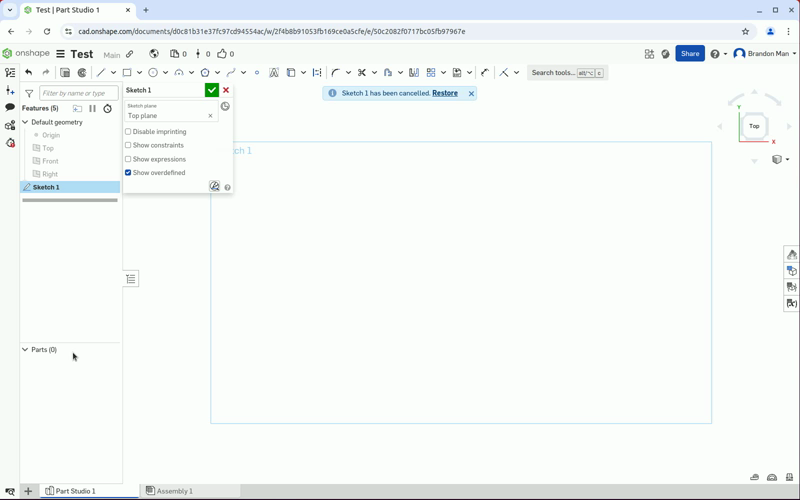
key(a)
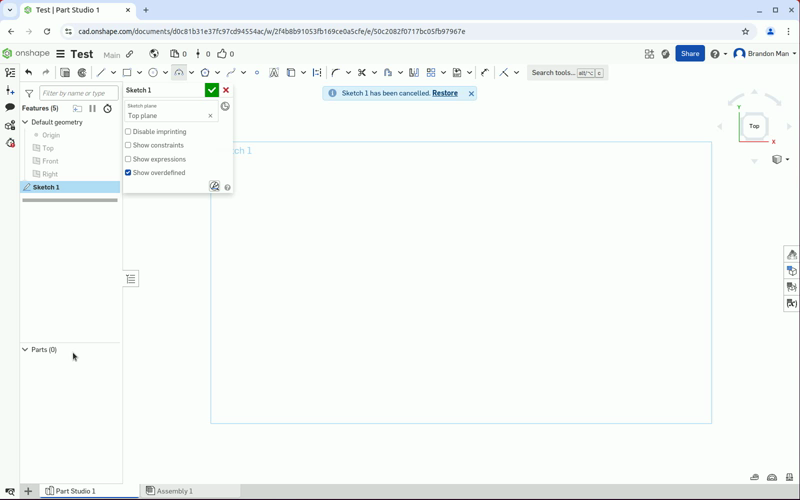
key_down(shift)
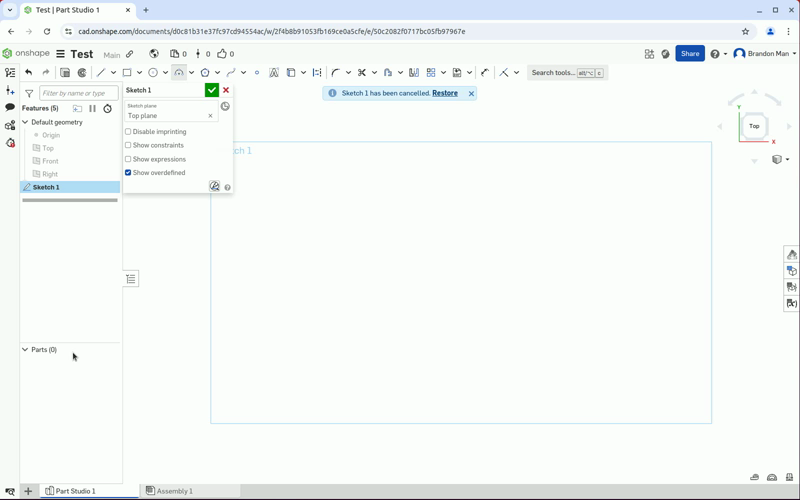
mouse_move(375, 220)
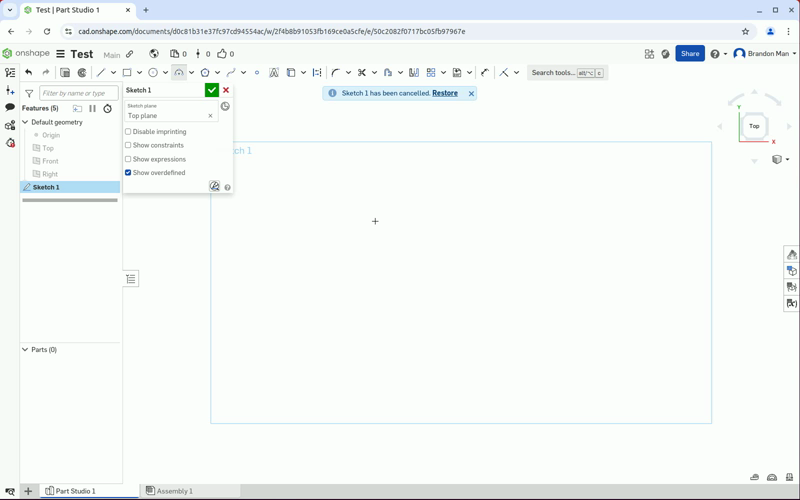
click(375, 220)
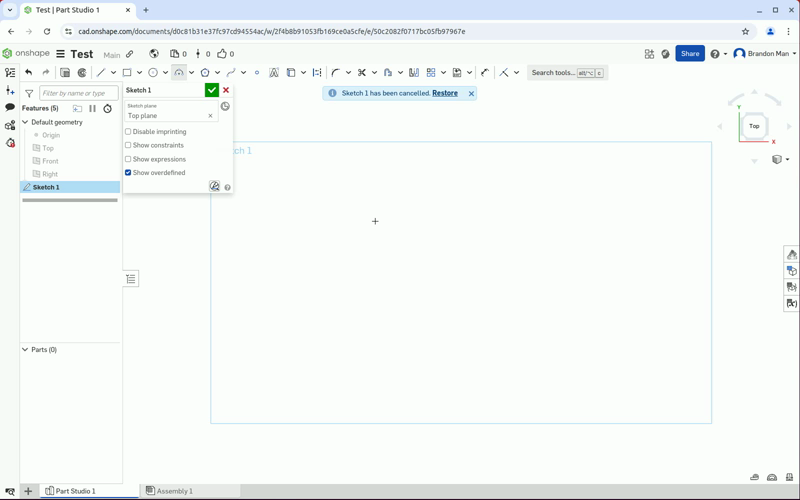
key_up(shift)
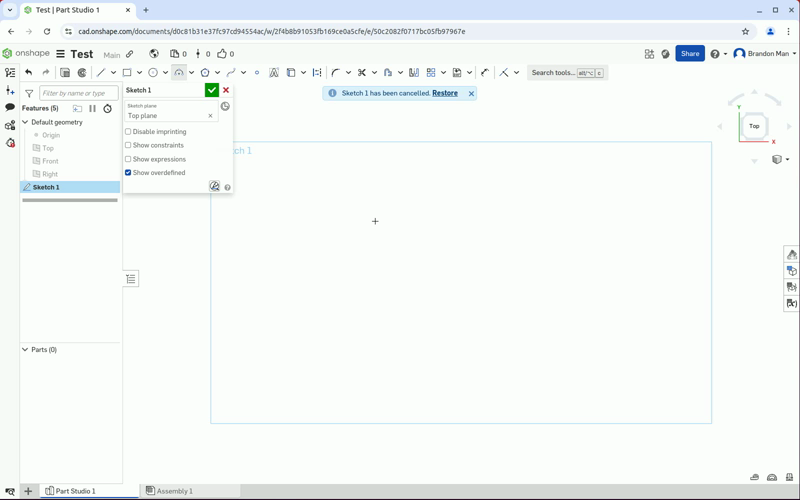
key_down(shift)
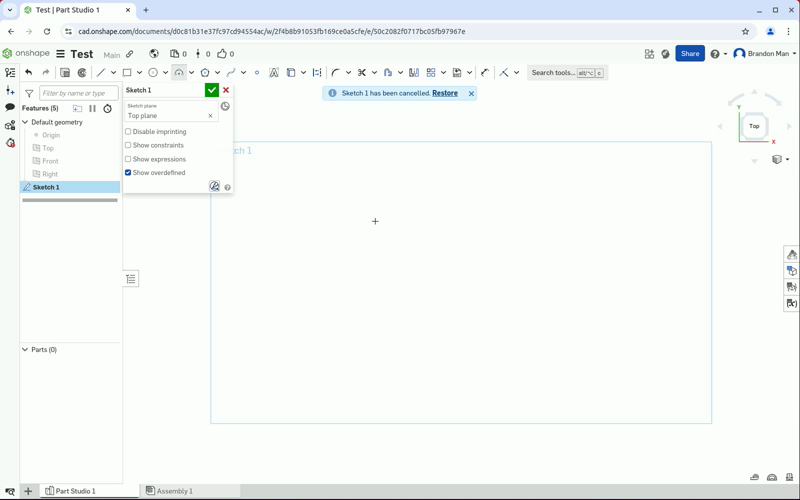
mouse_move(545, 220)
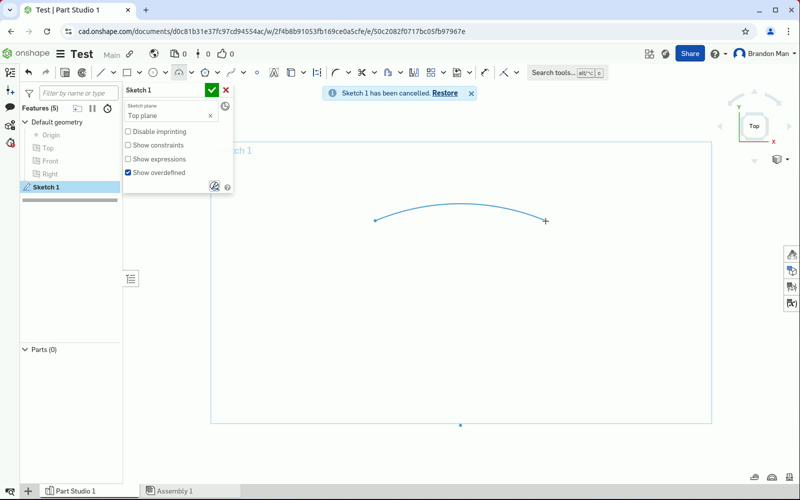
click(545, 220)
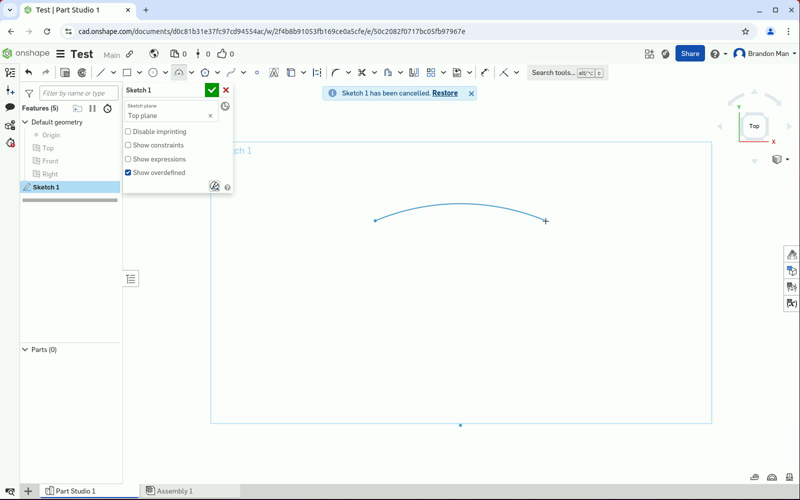
mouse_move(460, 179)
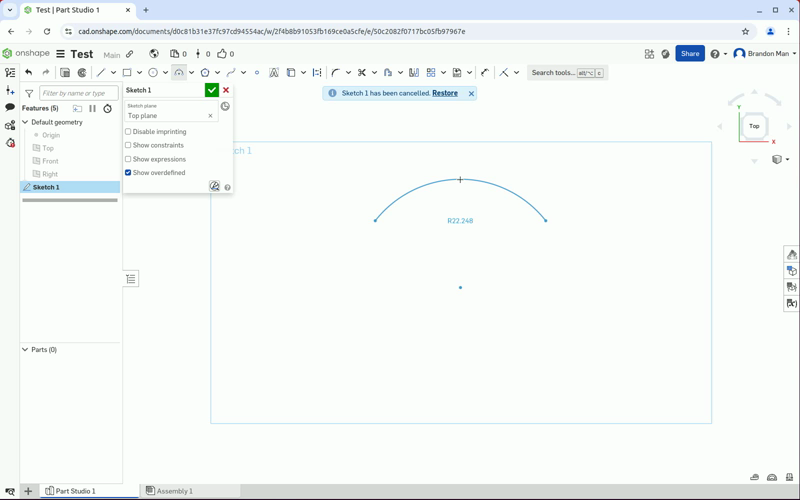
click(460, 179)
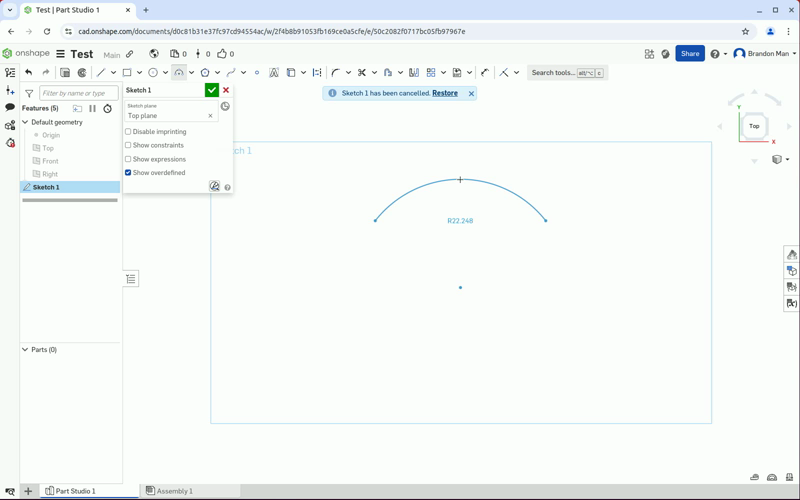
key_up(shift)
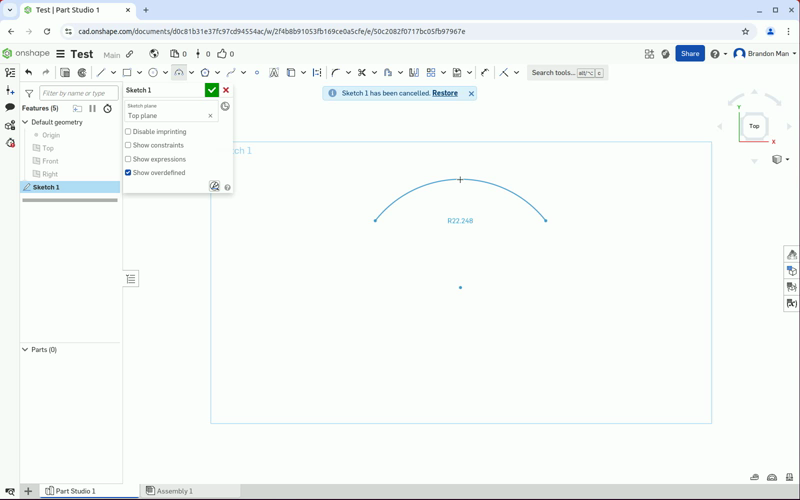
mouse_move(545, 220)
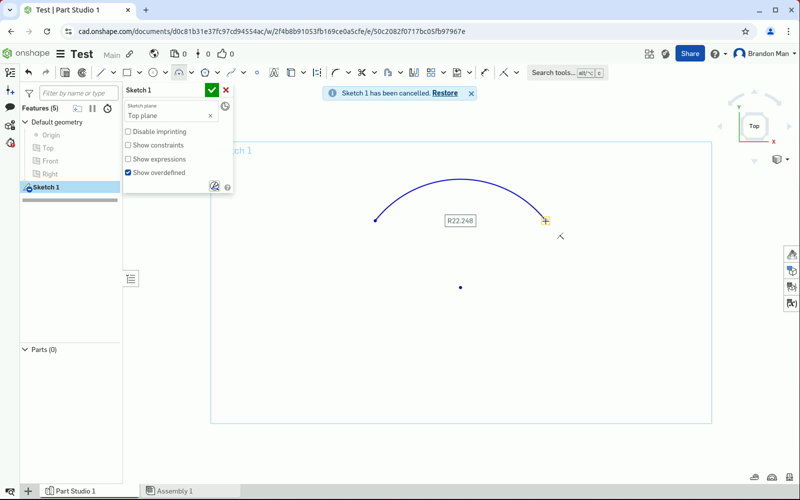
click(545, 220)
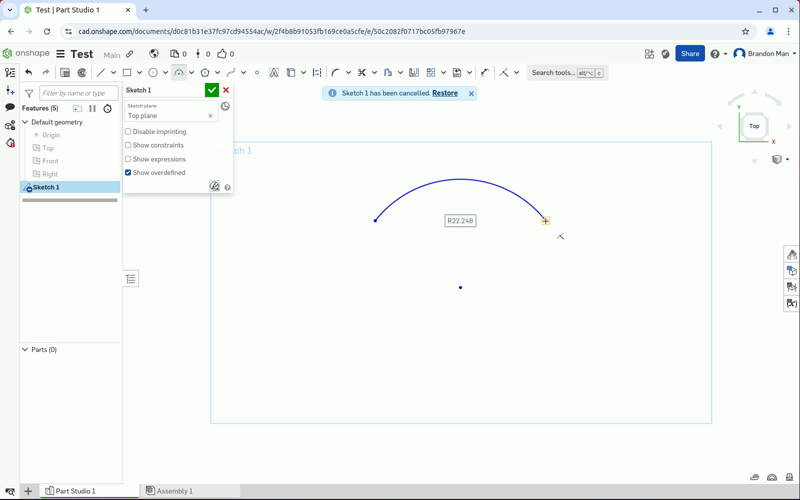
mouse_move(375, 220)
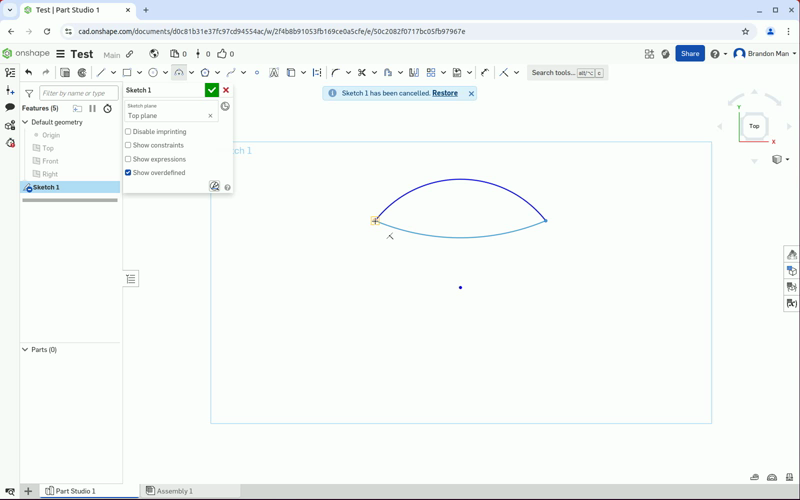
click(375, 220)
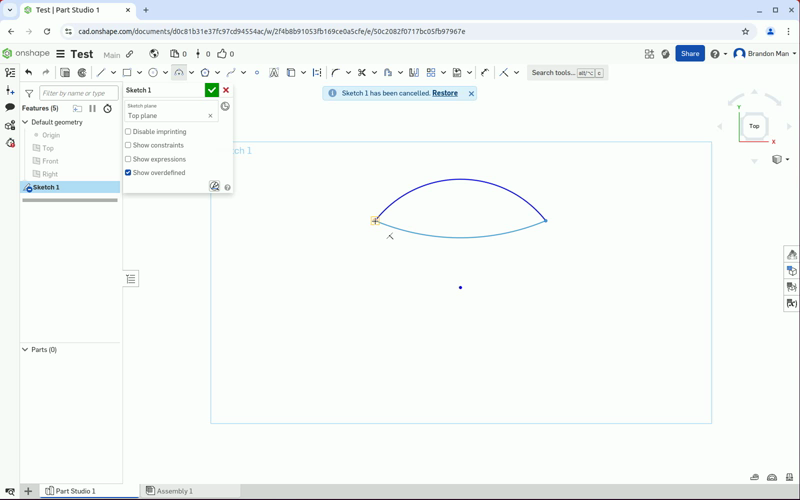
key_down(shift)
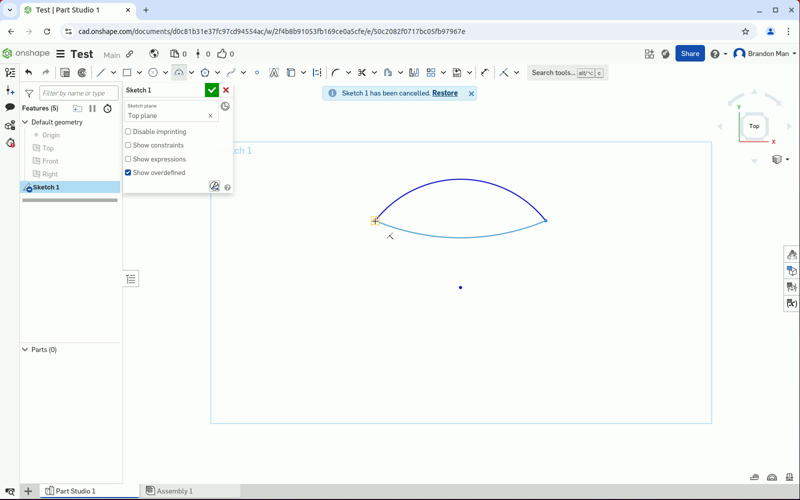
mouse_move(460, 177)
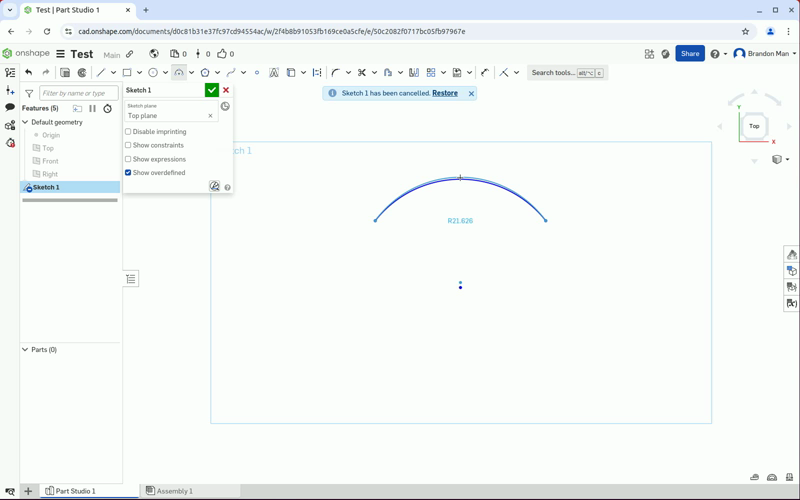
scroll(6)
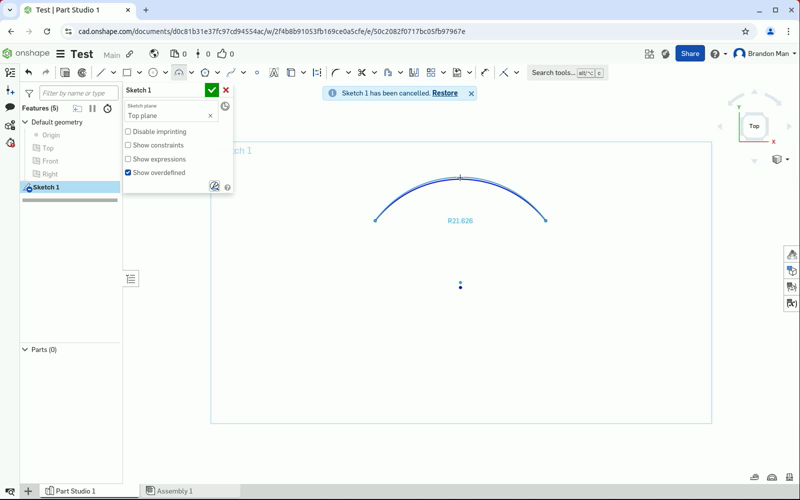
scroll(6)
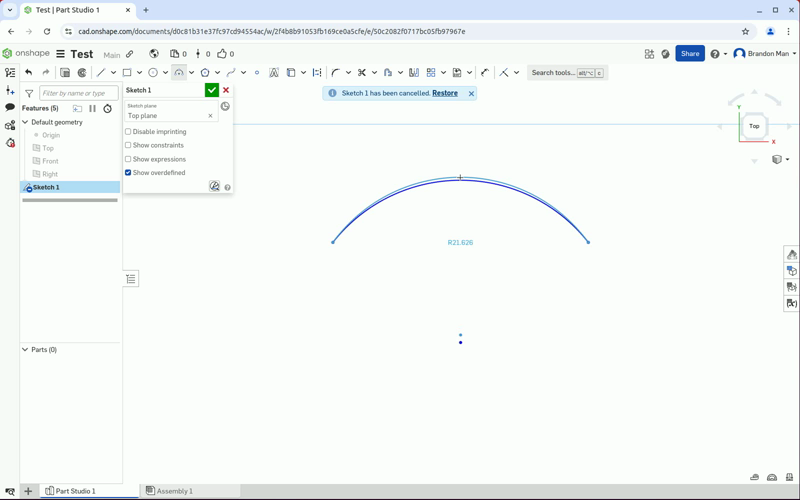
scroll(6)
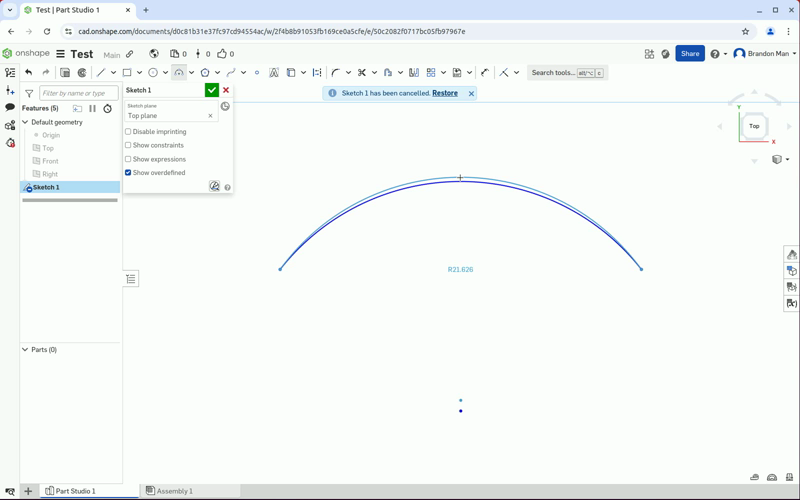
scroll(6)
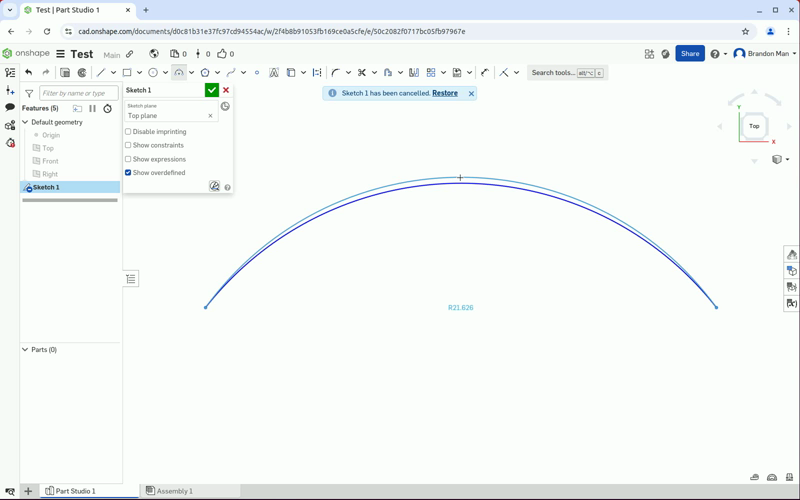
scroll(6)
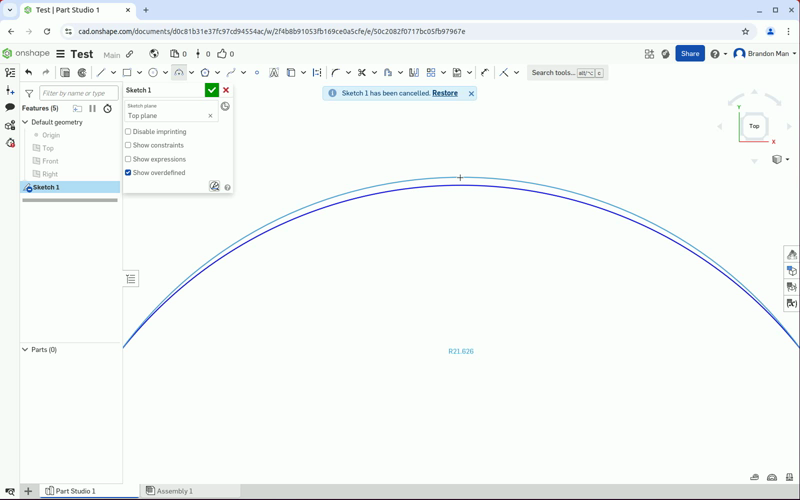
scroll(6)
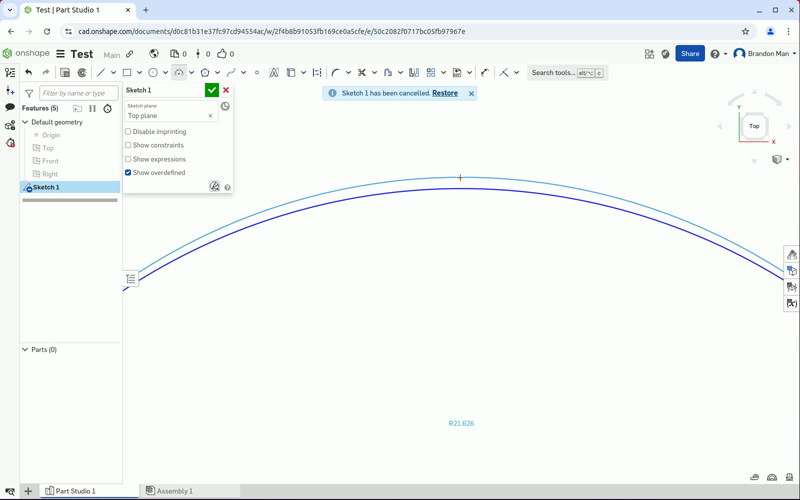
scroll(6)
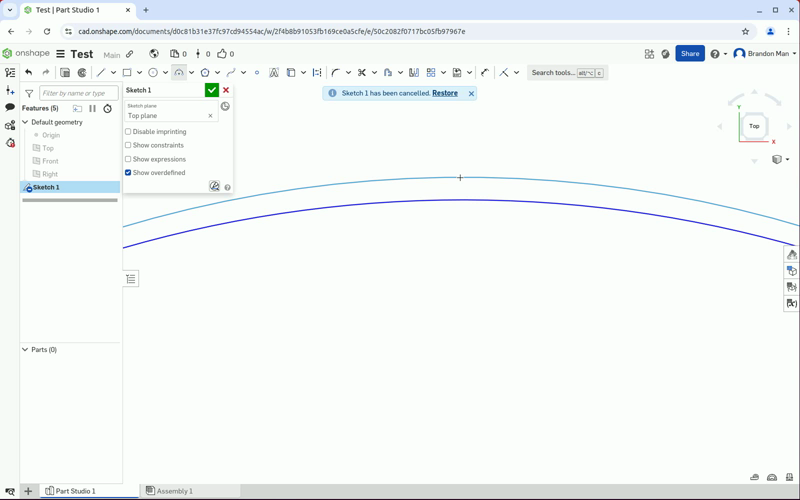
click(460, 177)
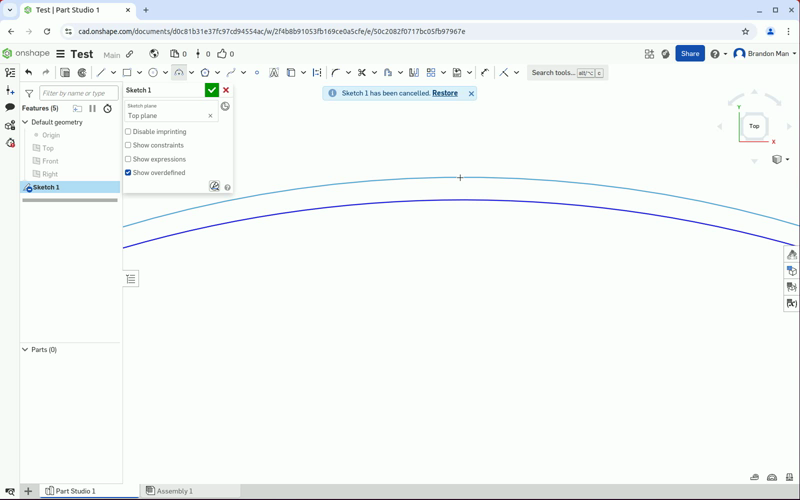
scroll(-6)
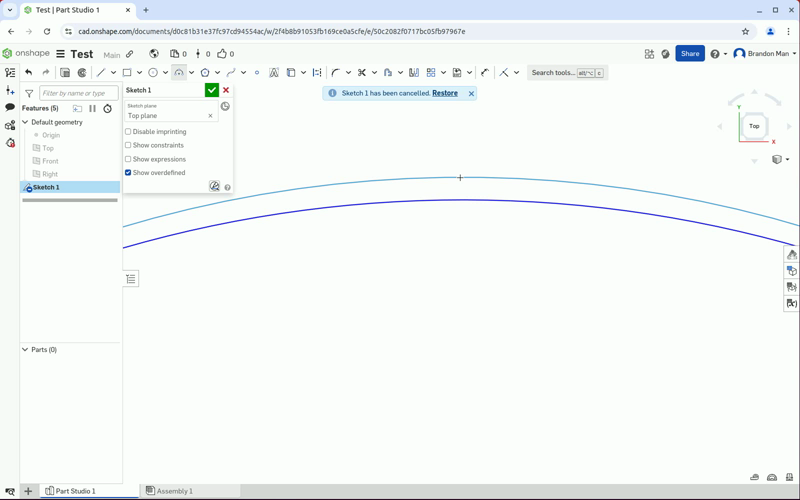
scroll(-6)
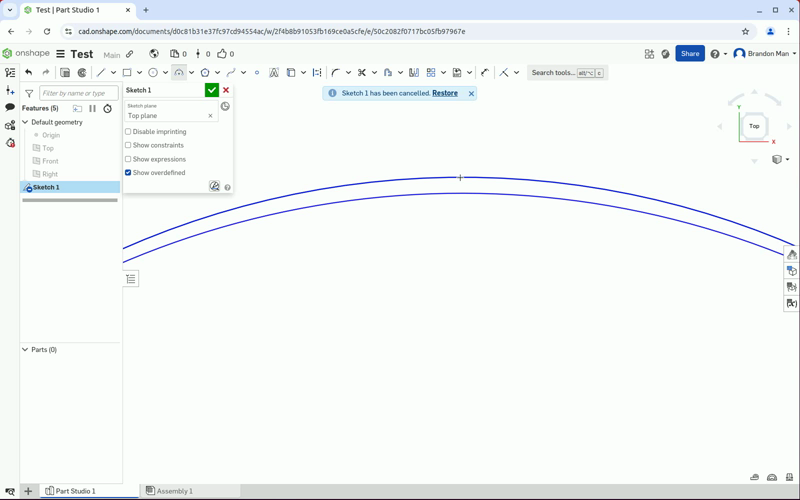
scroll(-6)
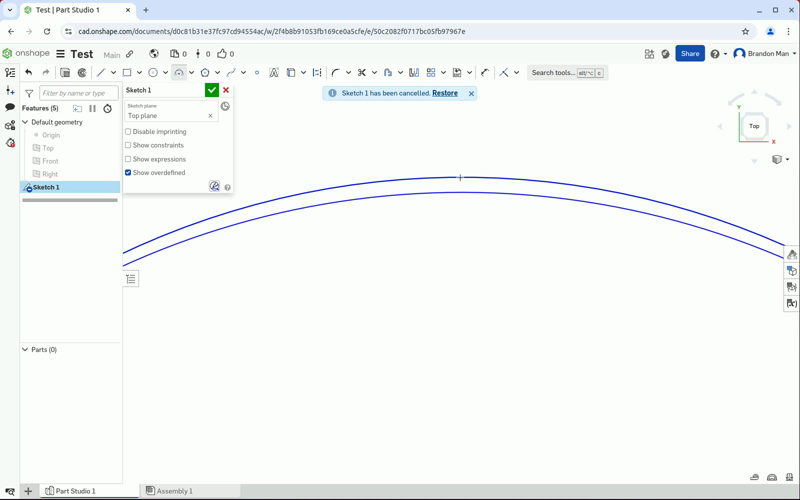
scroll(-6)
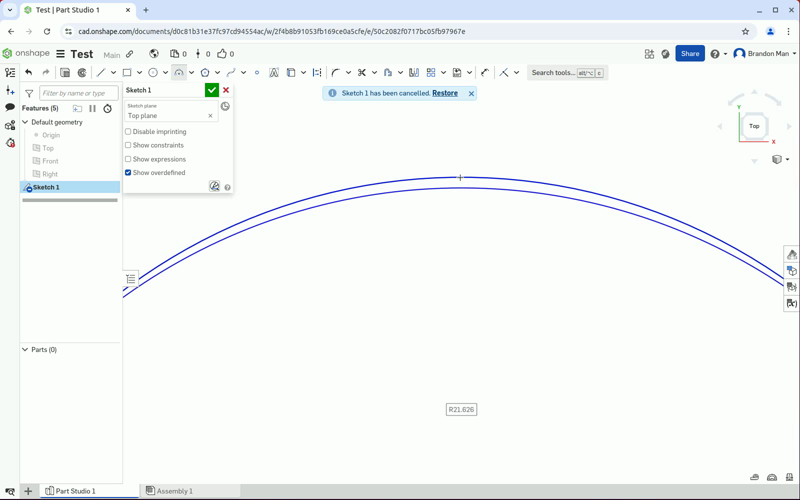
scroll(-6)
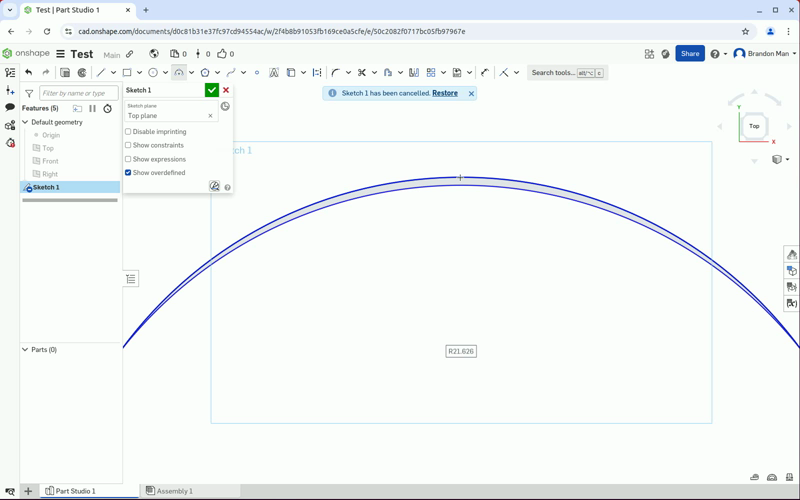
scroll(-6)
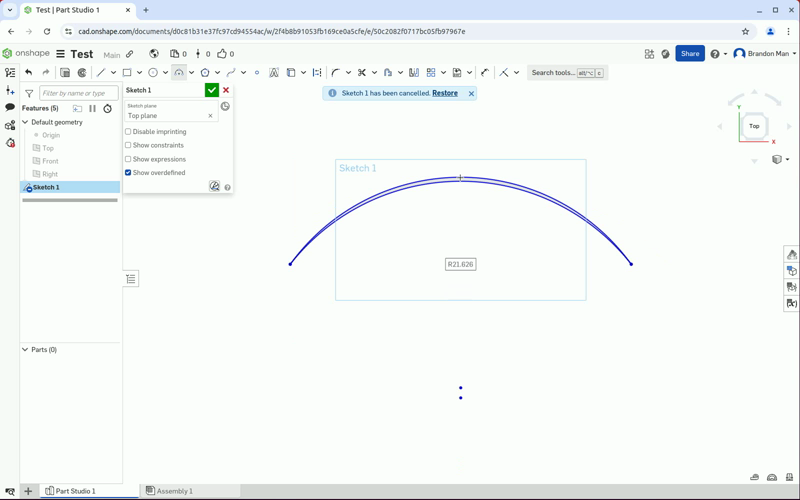
scroll(-6)
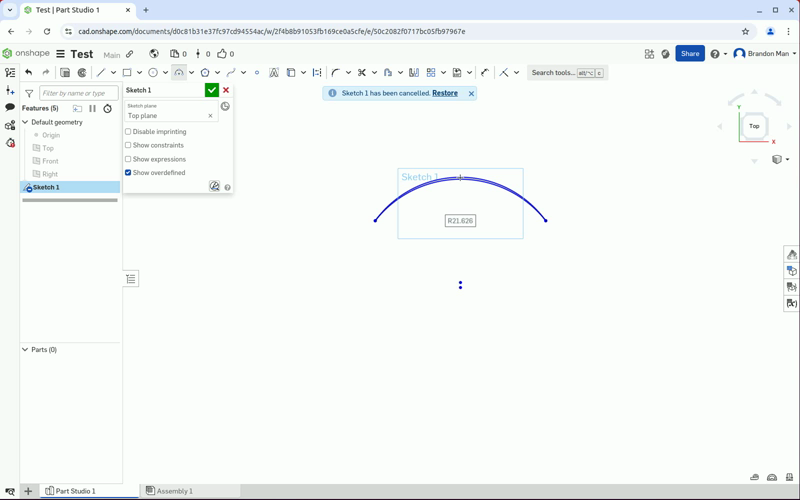
key_up(shift)
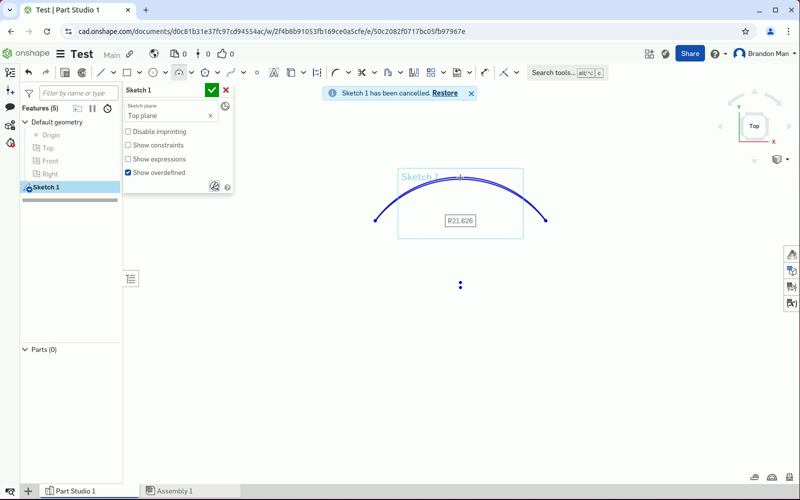
key(esc)
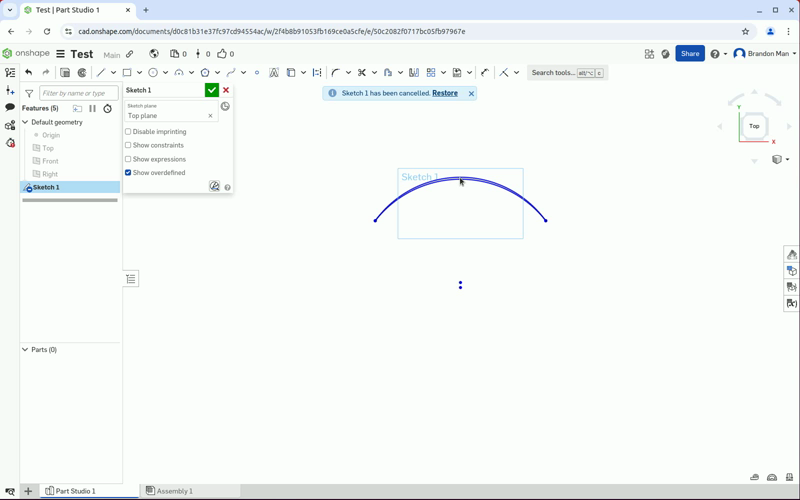
mouse_move(509, 189)
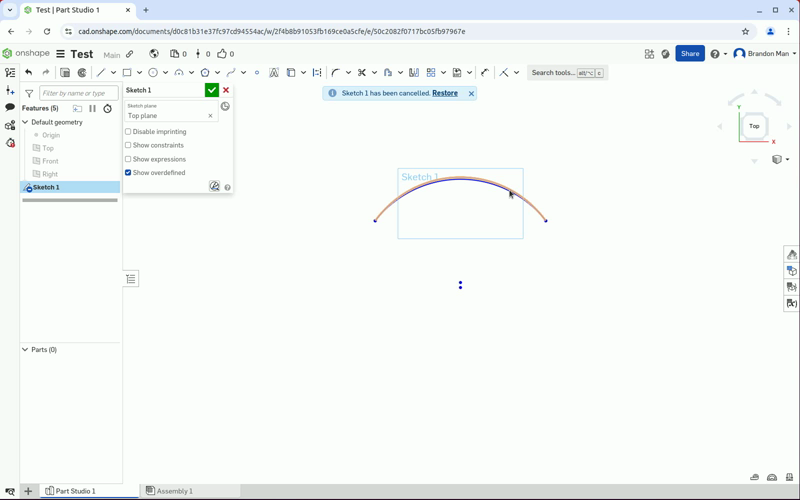
scroll(6)
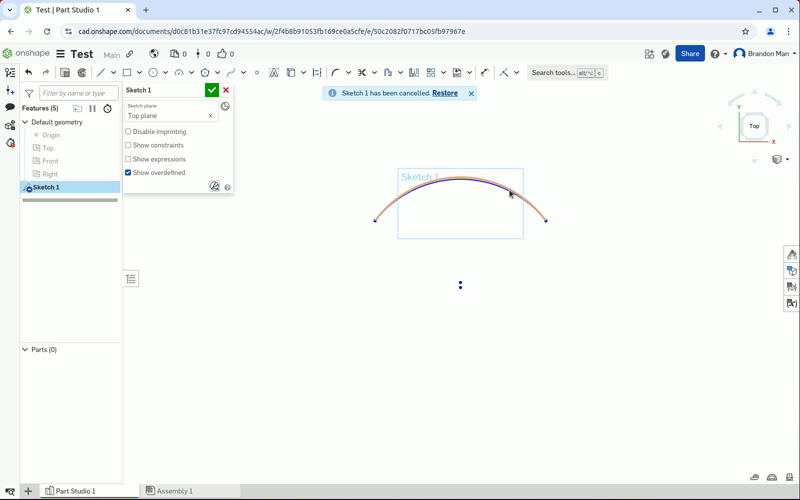
scroll(6)
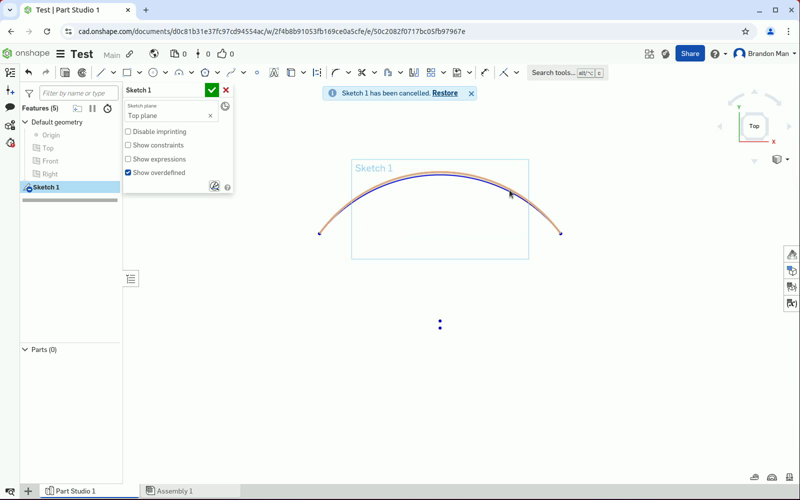
scroll(6)
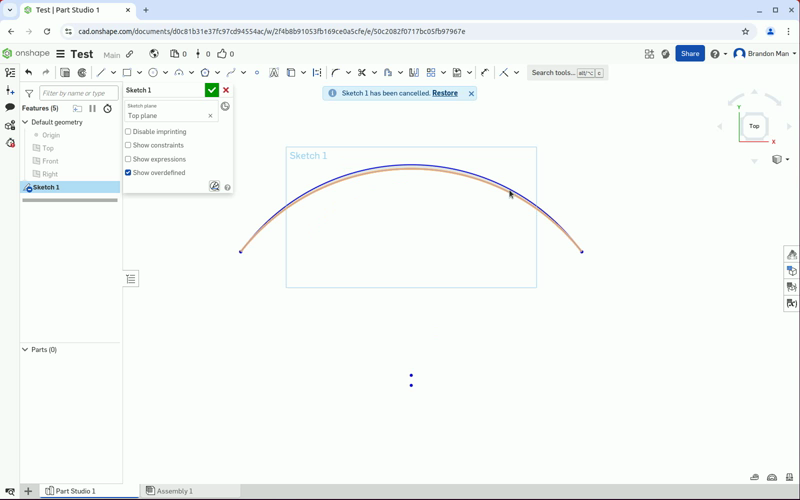
scroll(6)
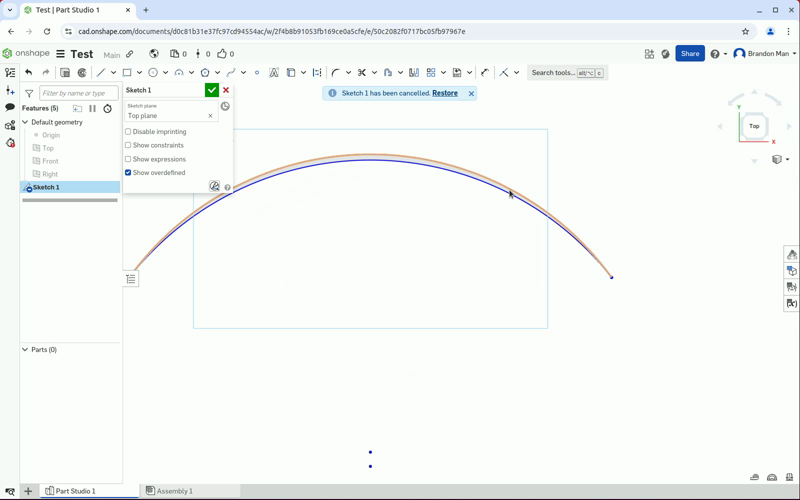
scroll(6)
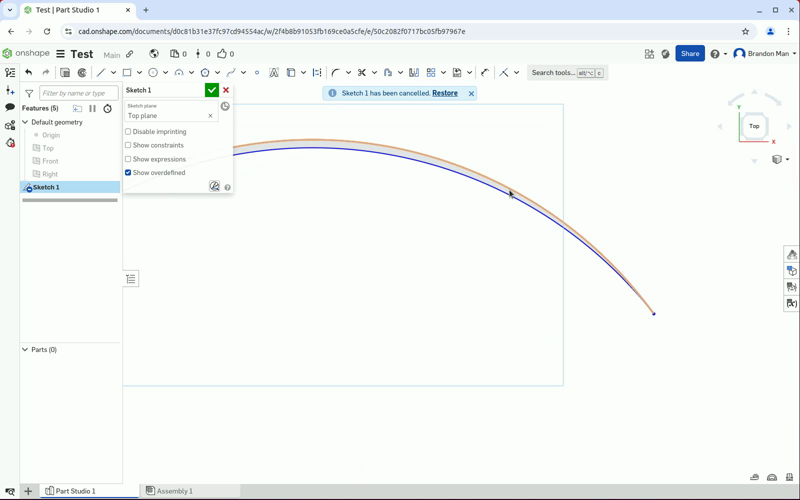
scroll(6)
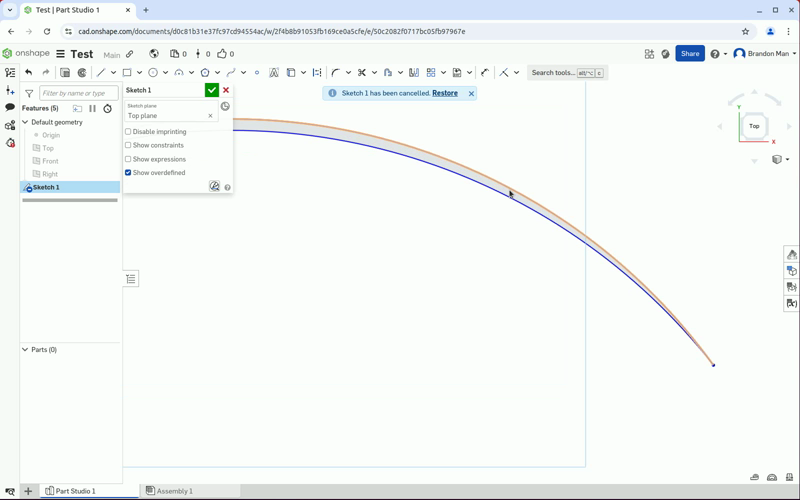
scroll(6)
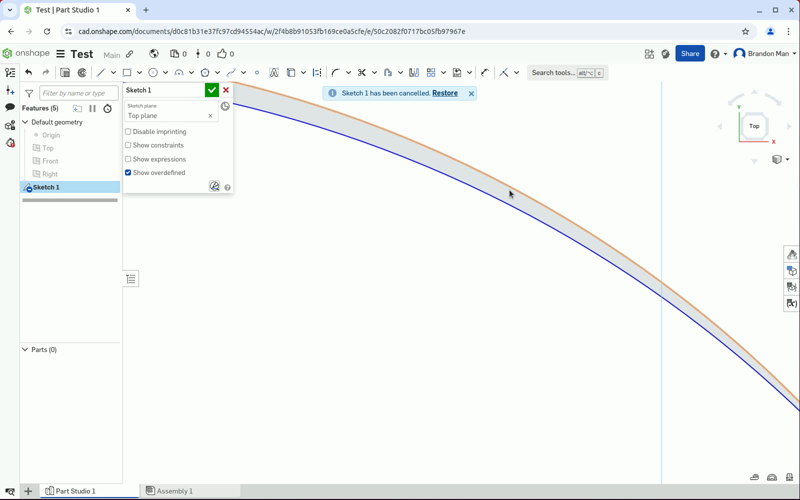
click(509, 189)
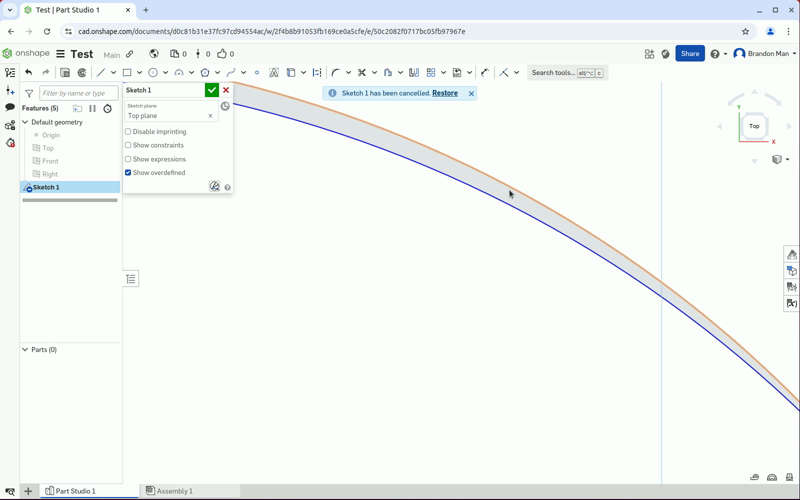
scroll(-6)
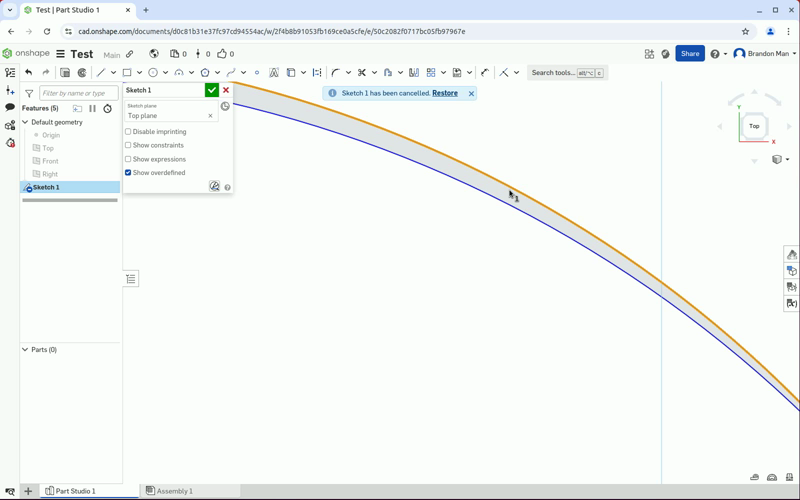
scroll(-6)
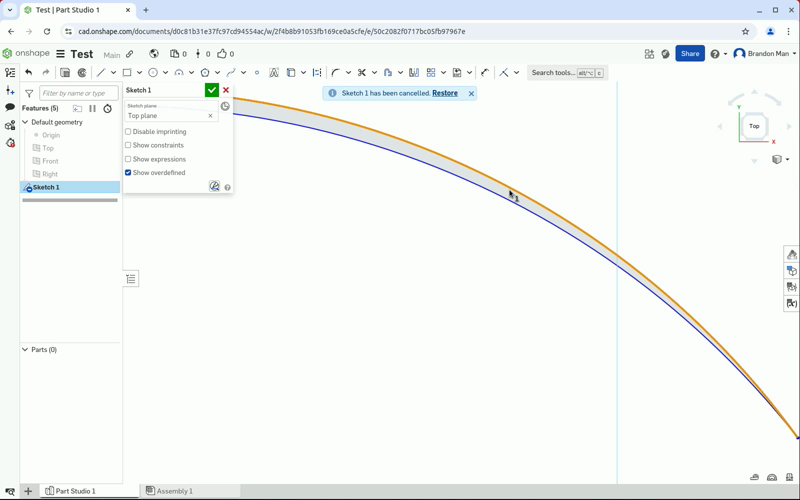
scroll(-6)
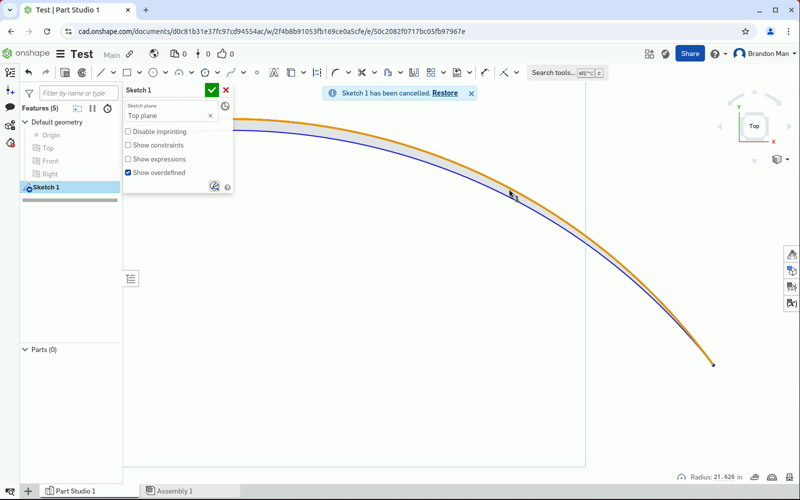
scroll(-6)
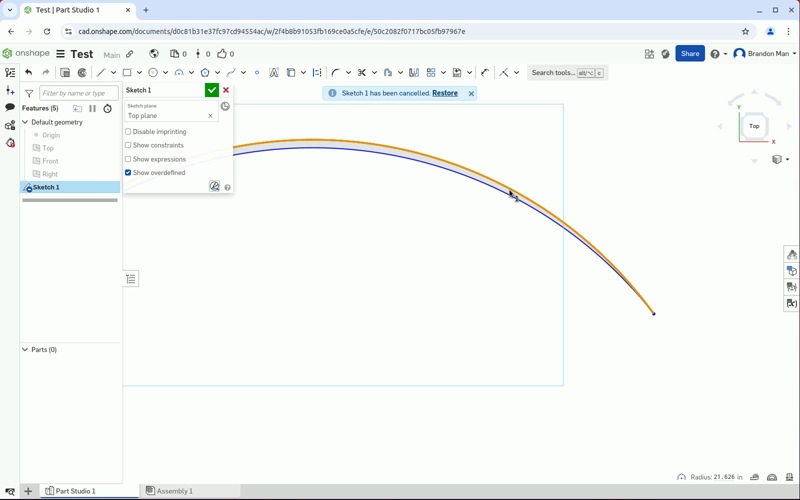
scroll(-6)
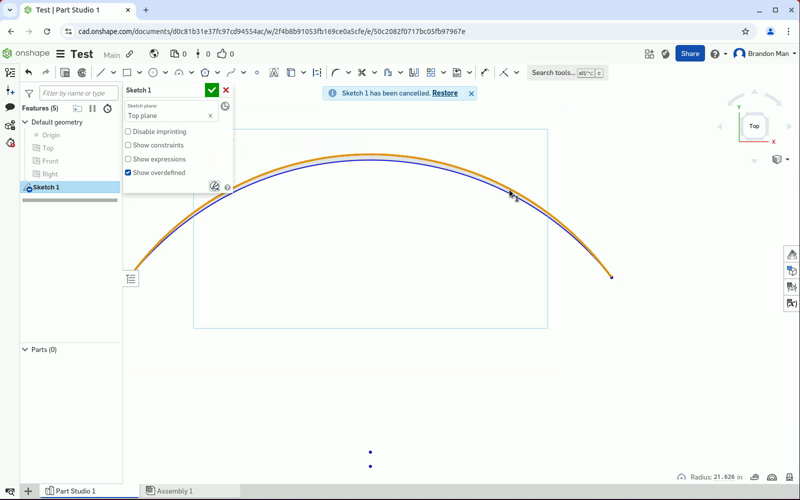
scroll(-6)
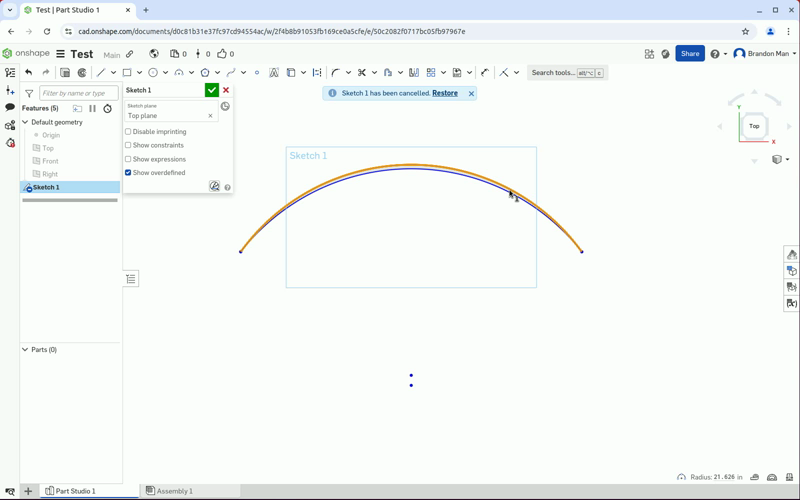
scroll(-6)
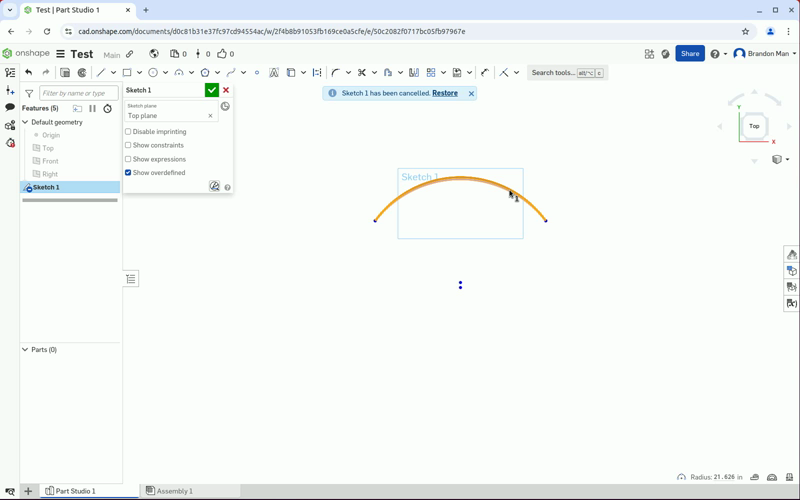
mouse_move(73, 352)
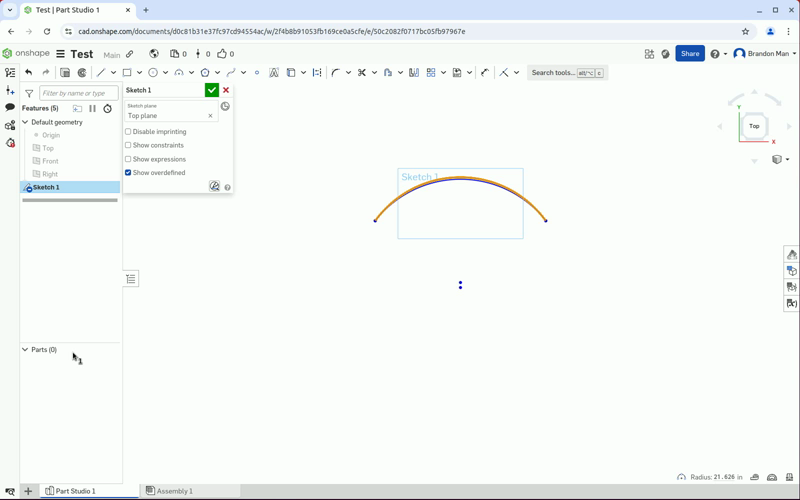
key(shift+y)
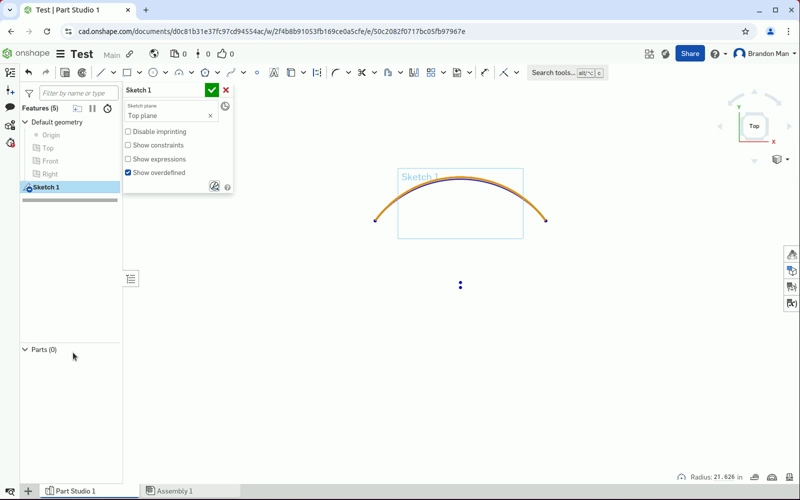
key(shift+e)
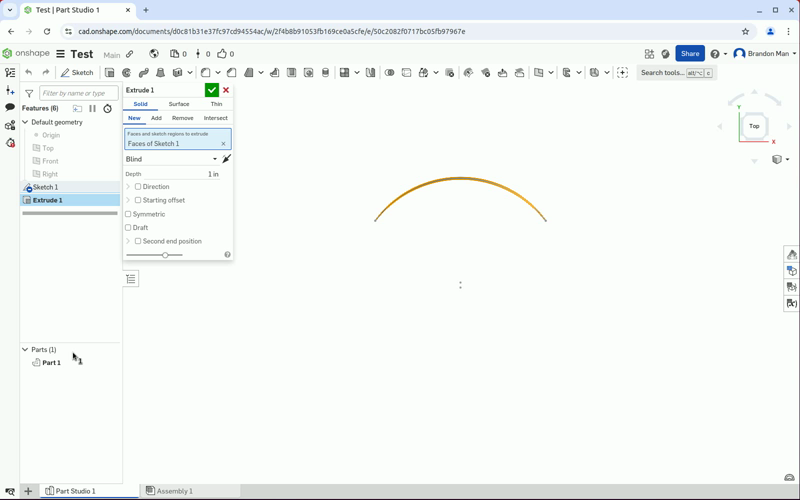
mouse_move(143, 106)
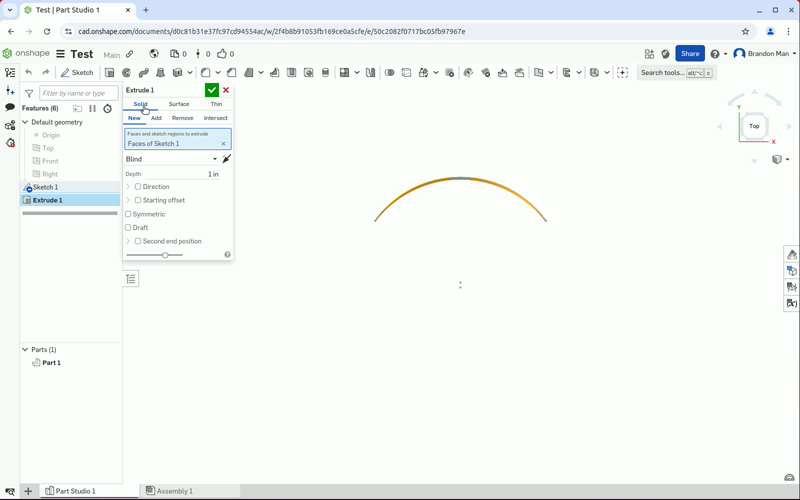
click(143, 106)
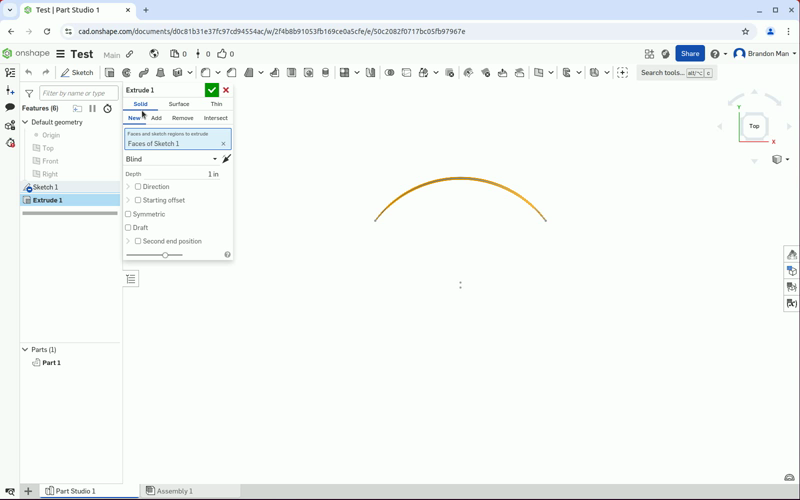
mouse_move(137, 120)
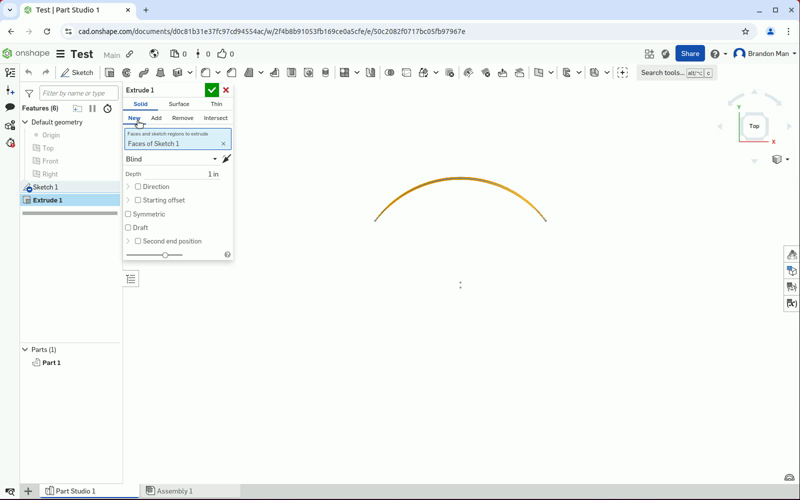
click(137, 120)
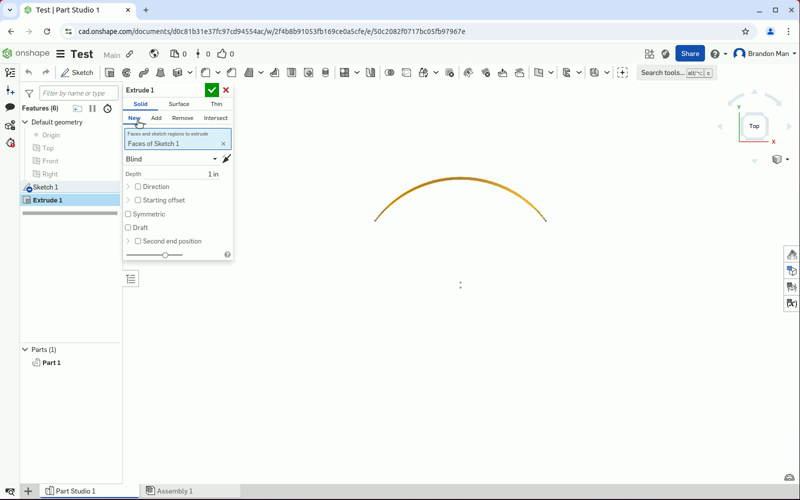
key(tab, 4)
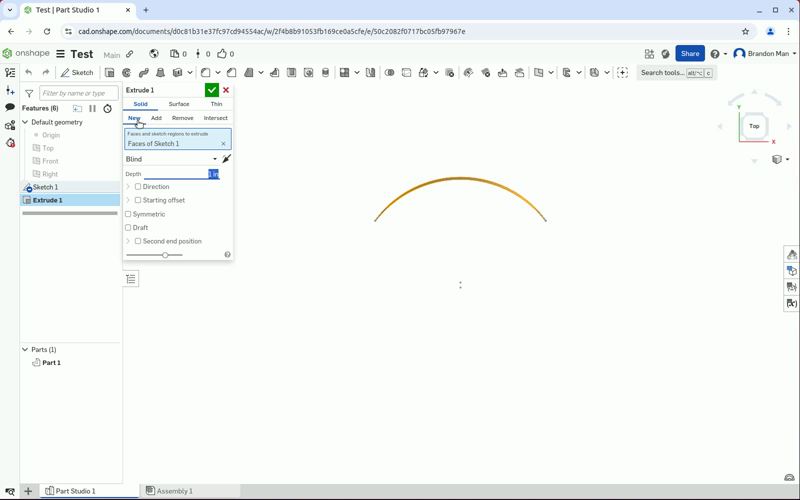
text(-8.906)
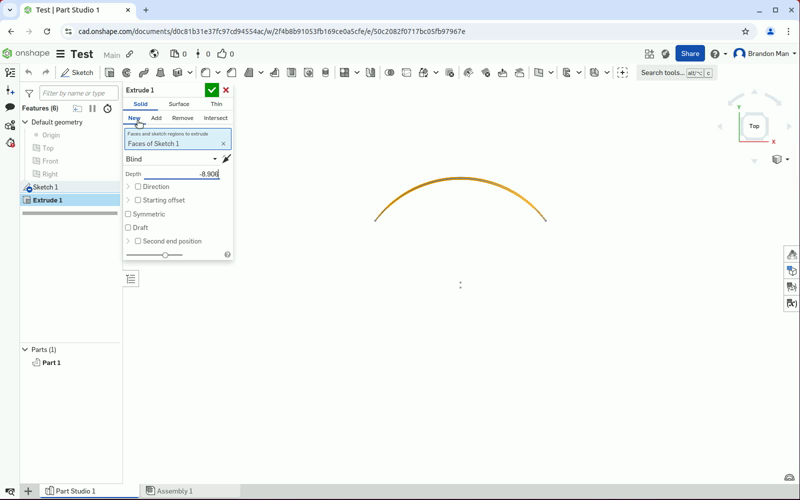
key(enter)
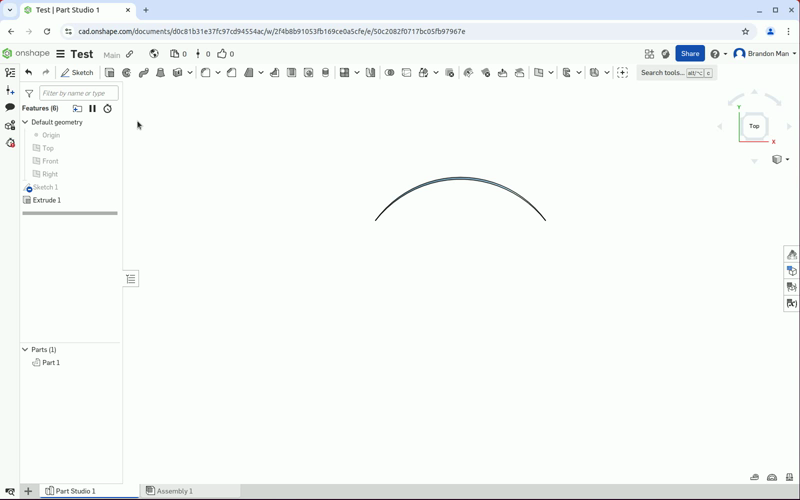
key(shift+h)
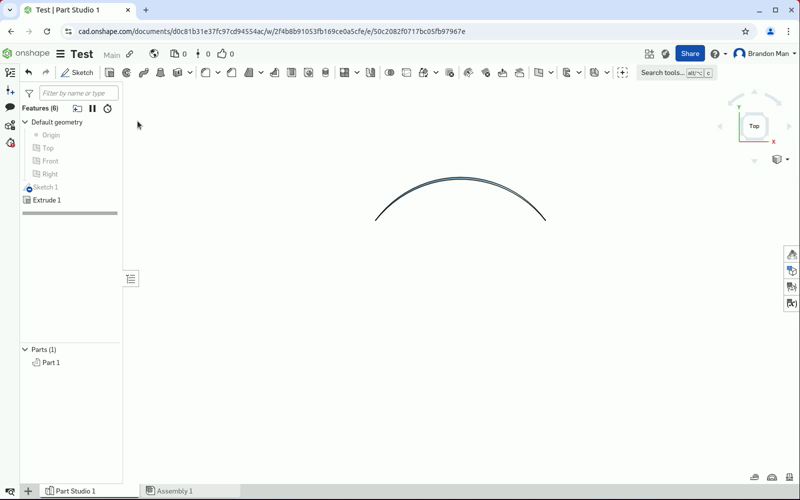
key(shift+h)
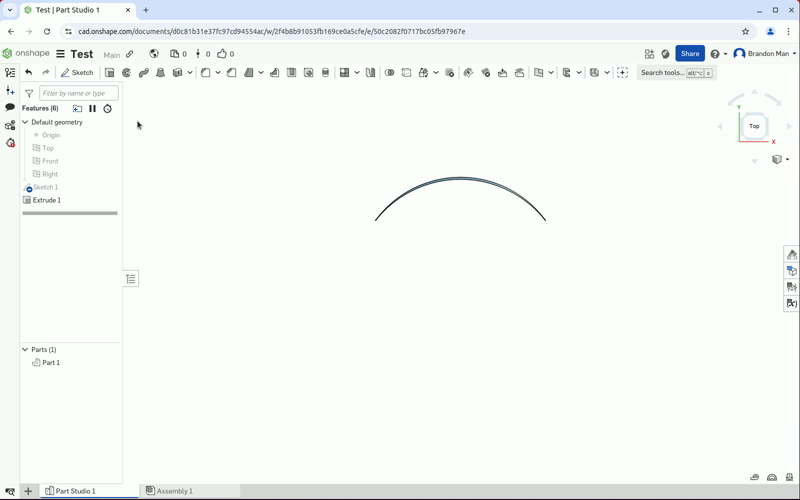
mouse_move(73, 189)
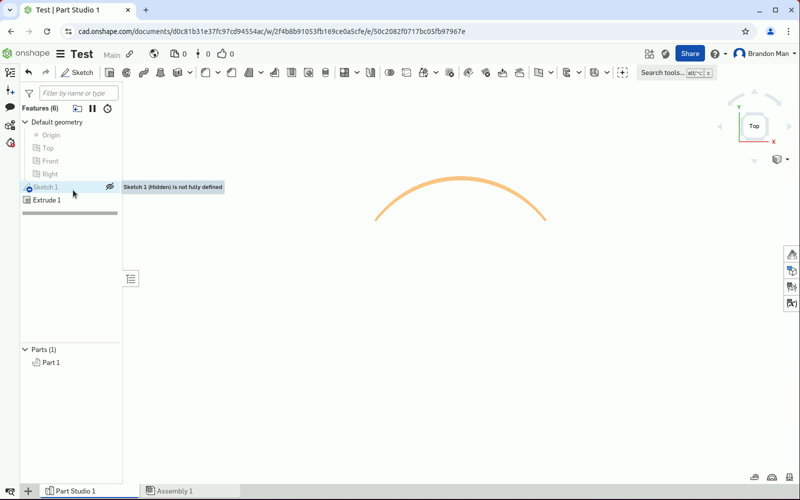
click(73, 189)
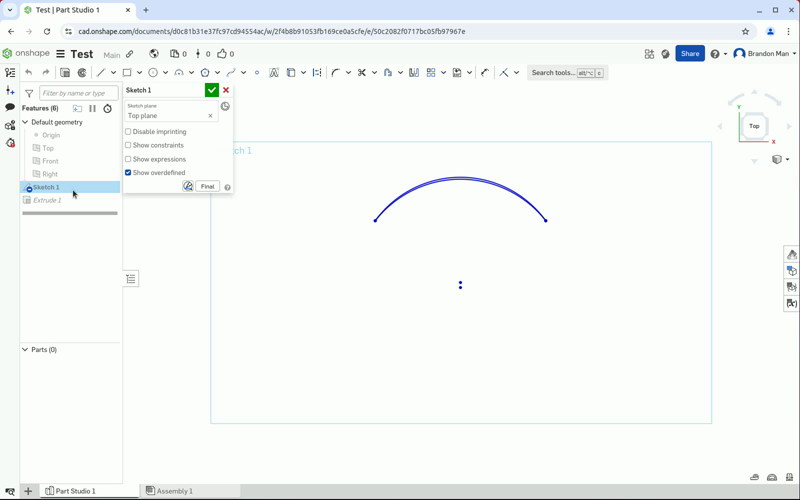
mouse_move(229, 92)
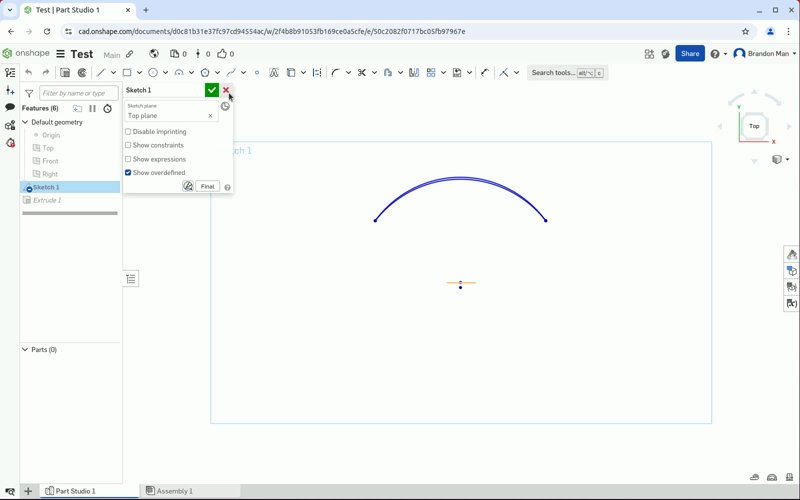
click(229, 92)
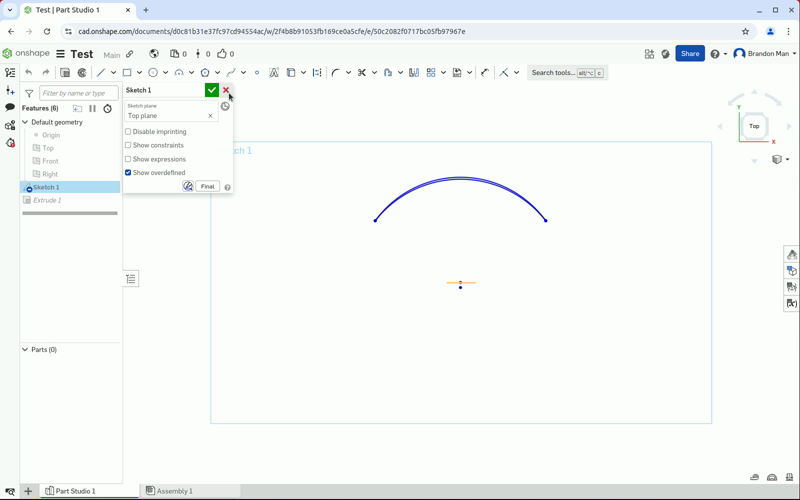
key(shift+s)
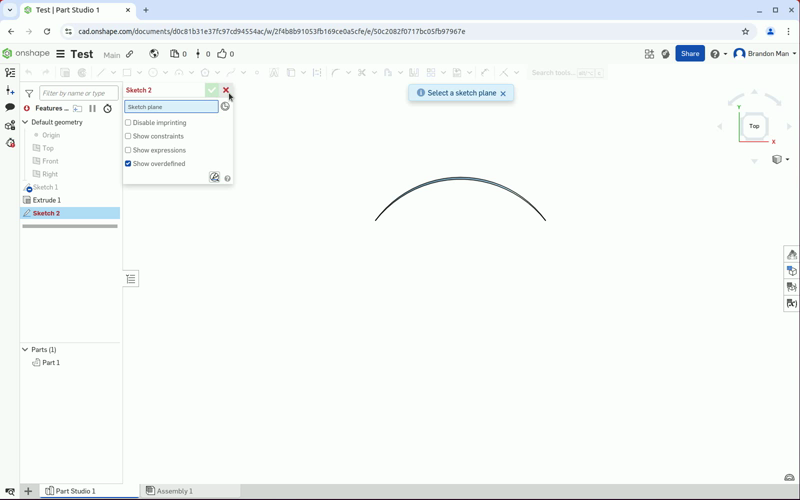
mouse_move(73, 150)
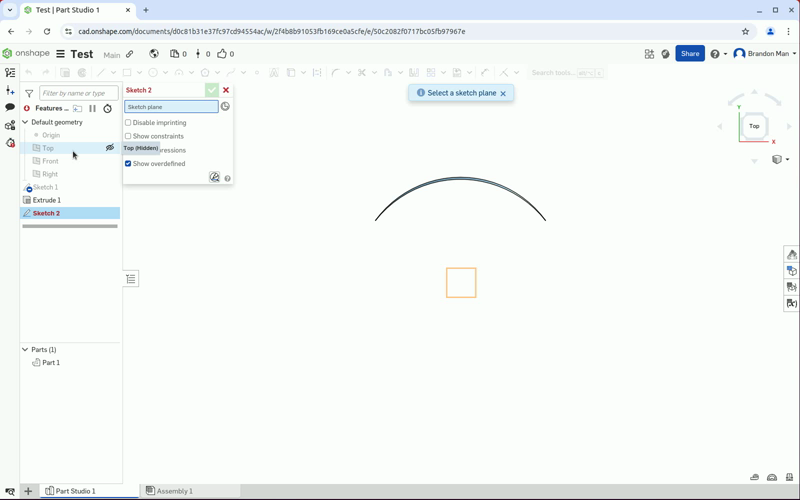
click(73, 150)
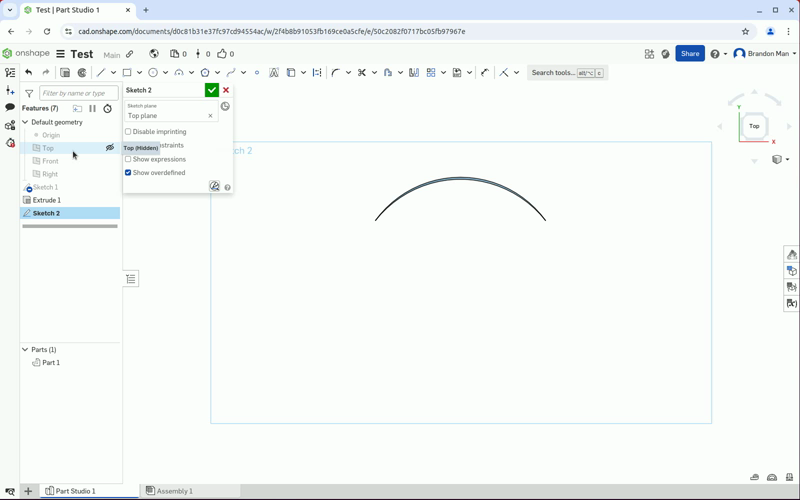
mouse_move(73, 352)
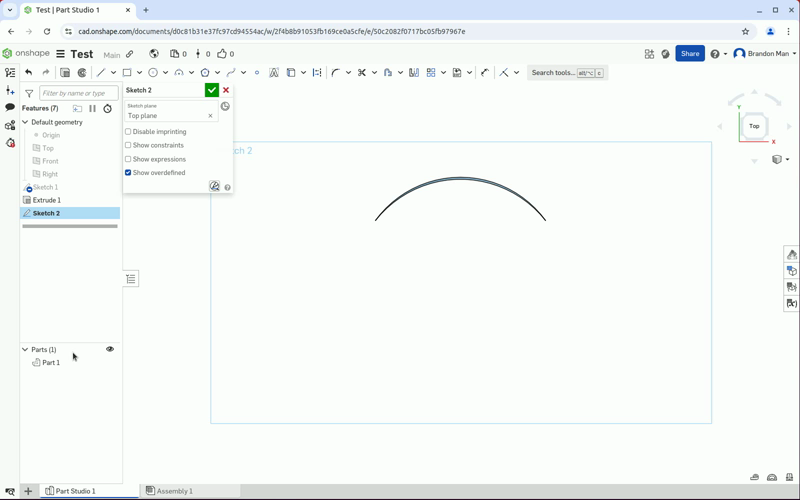
key(y)
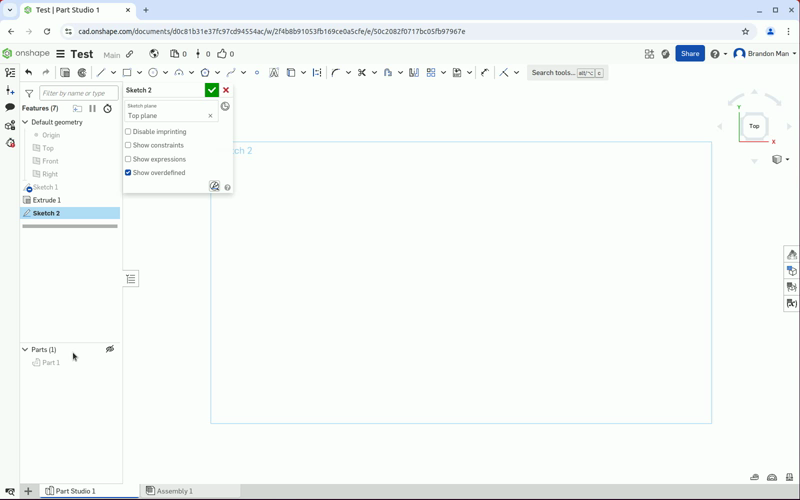
key(a)
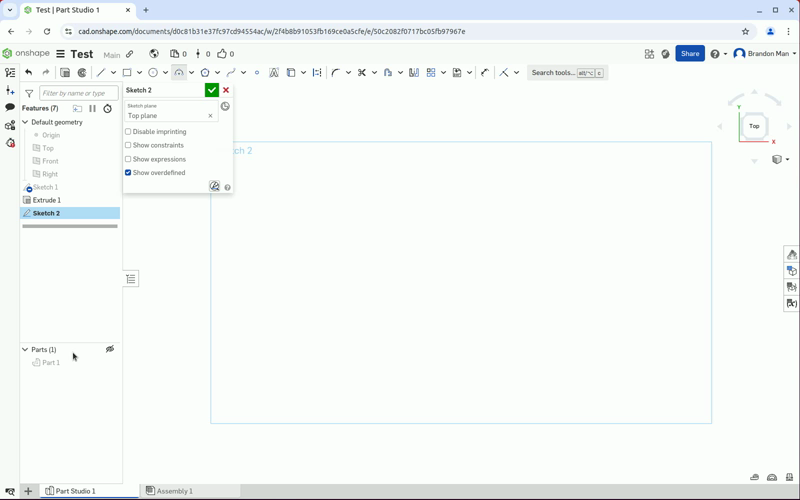
key_down(shift)
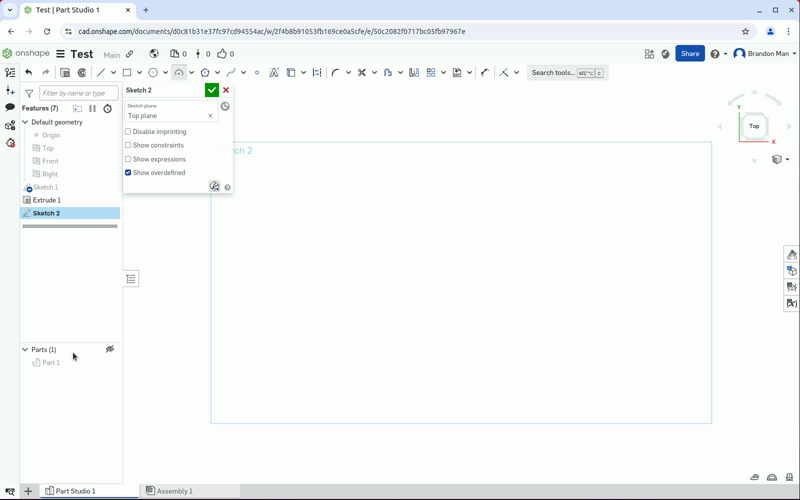
mouse_move(375, 220)
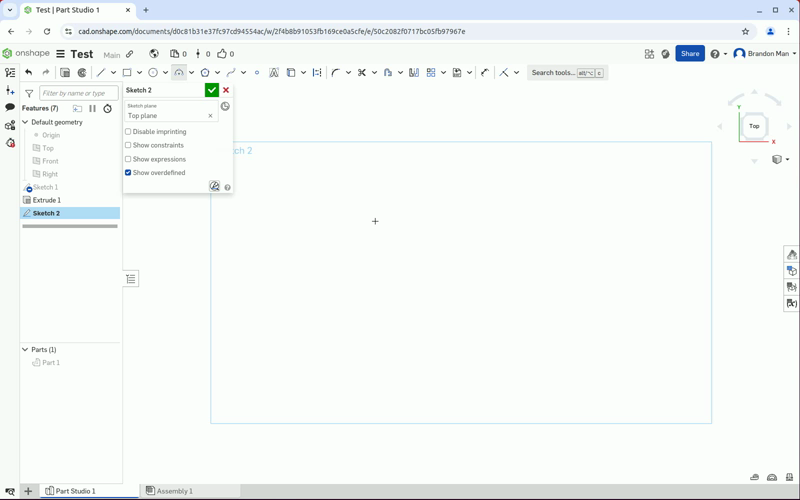
click(375, 220)
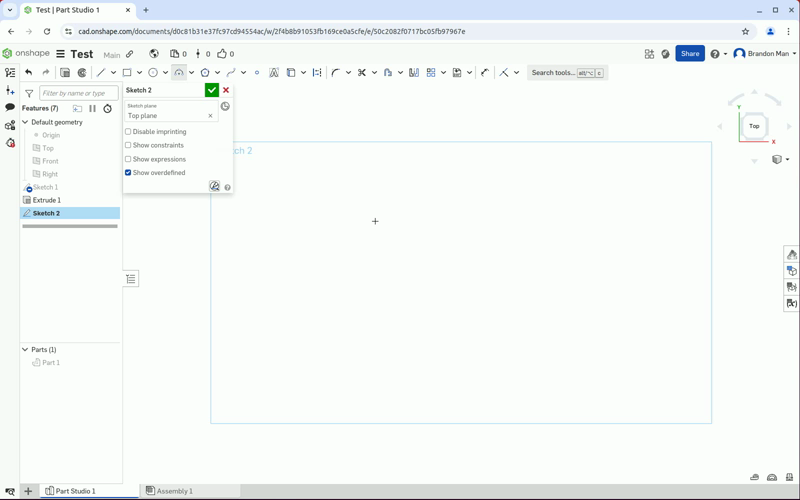
key_up(shift)
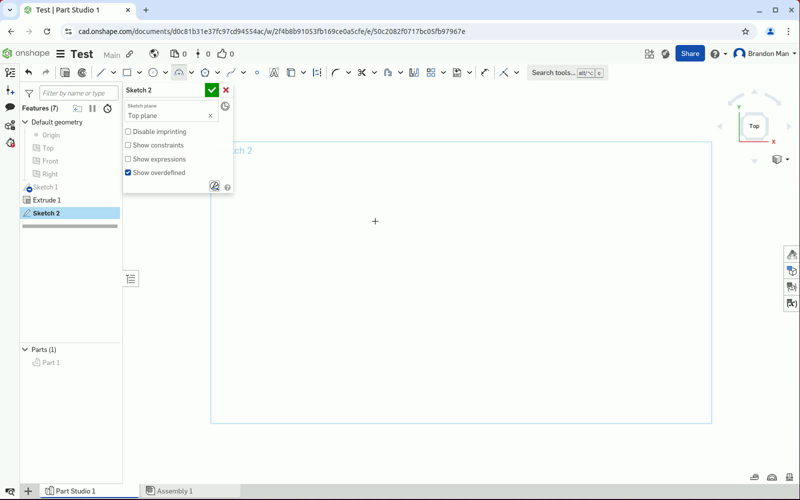
key_down(shift)
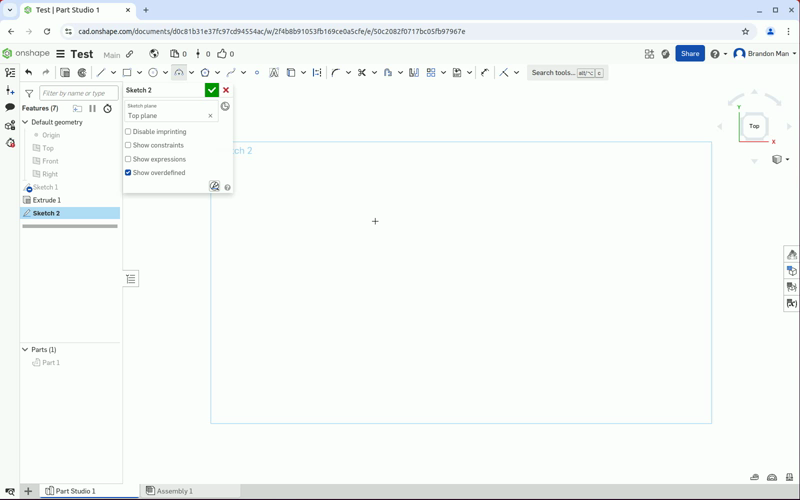
mouse_move(545, 220)
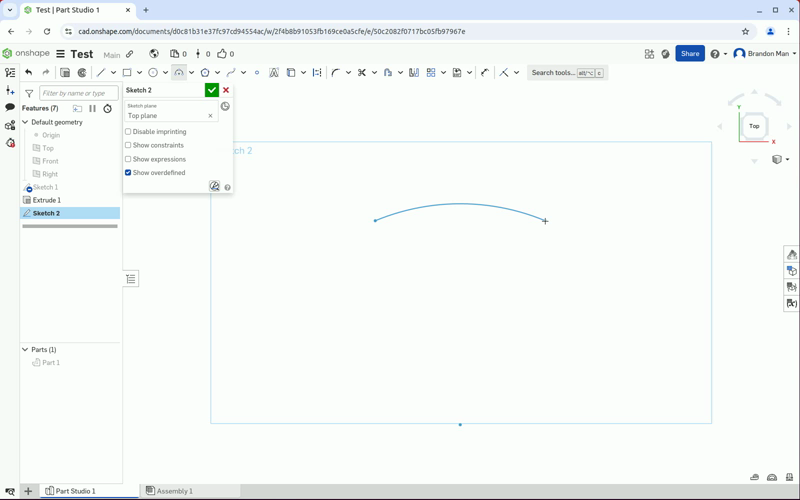
click(545, 220)
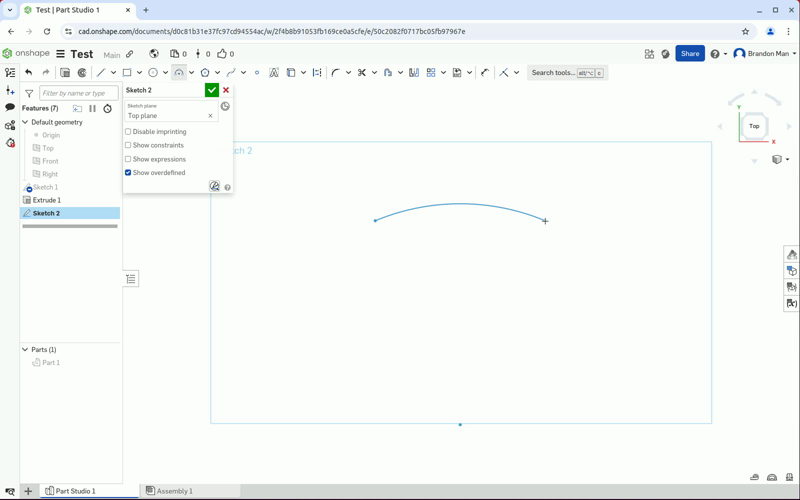
mouse_move(460, 395)
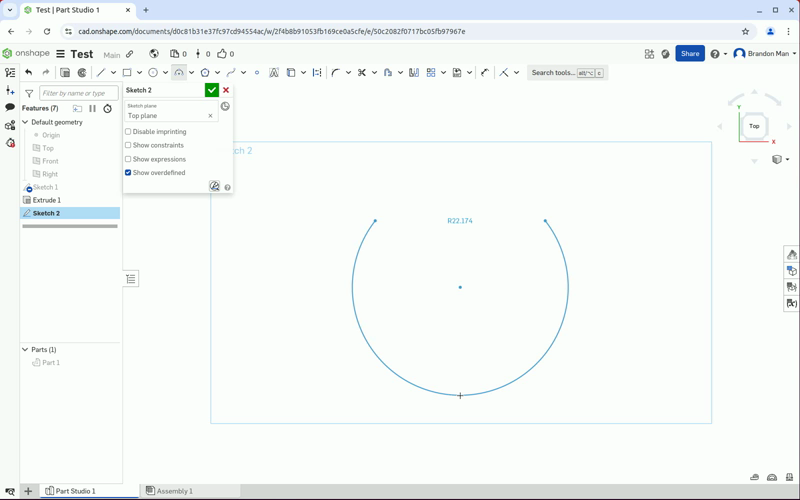
click(460, 395)
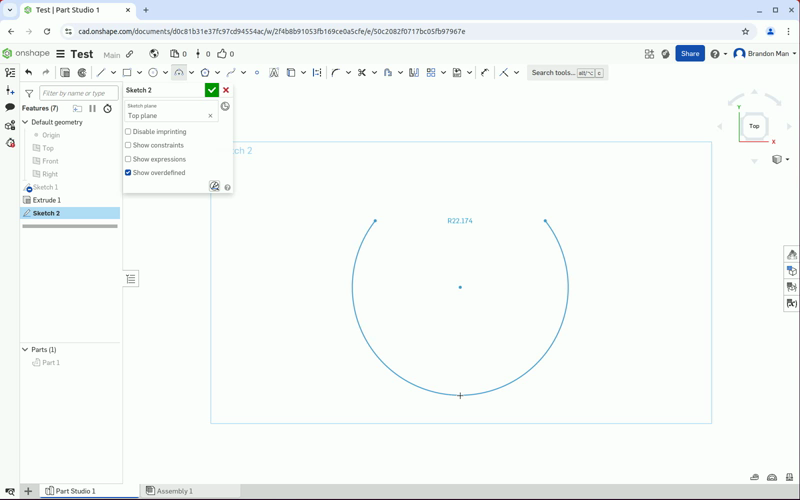
key_up(shift)
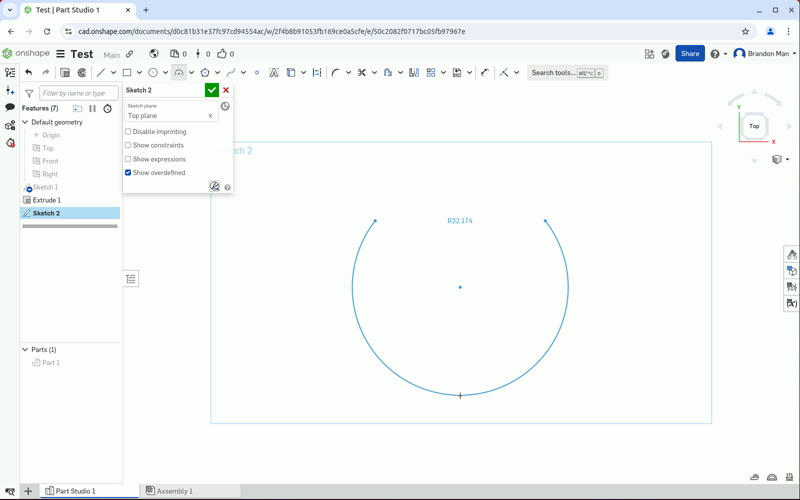
mouse_move(545, 220)
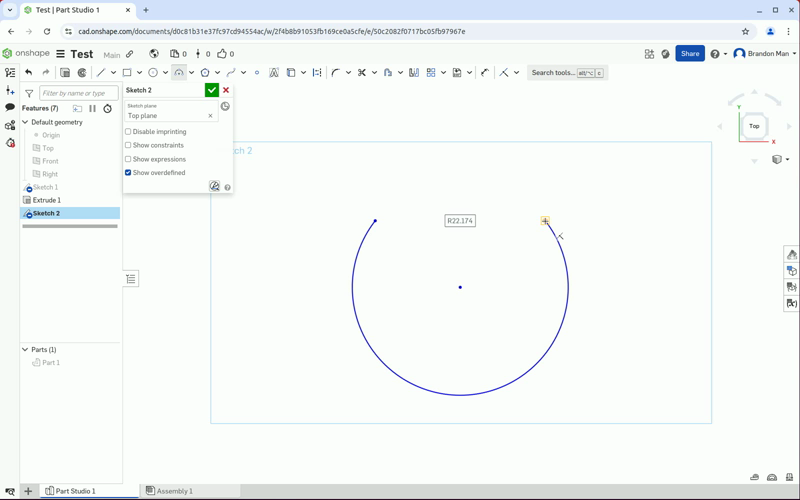
click(545, 220)
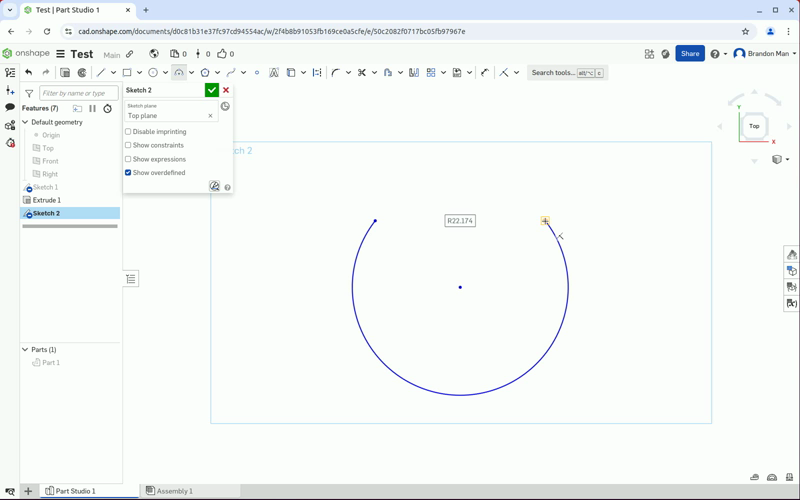
mouse_move(375, 220)
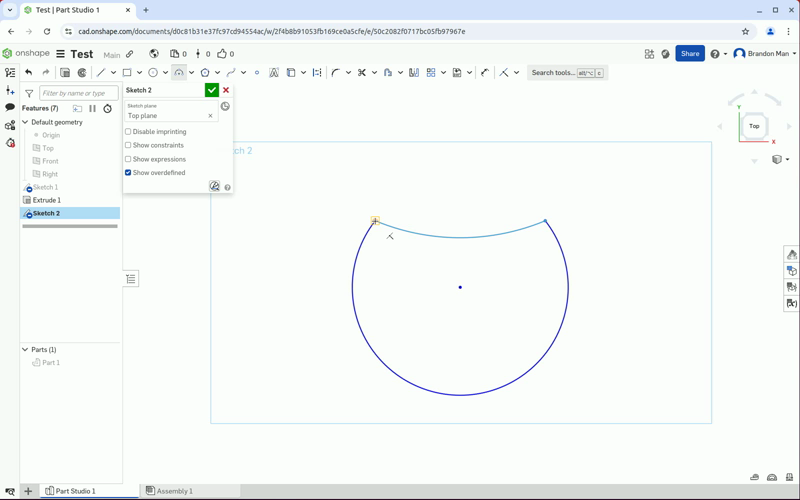
click(375, 220)
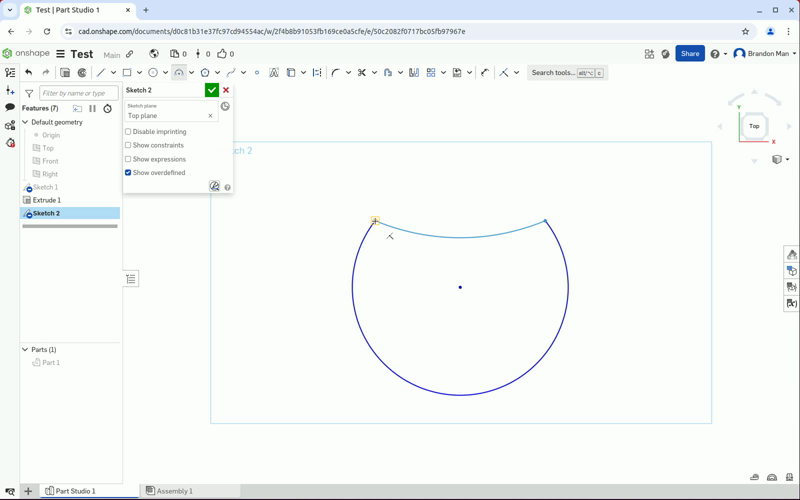
key_down(shift)
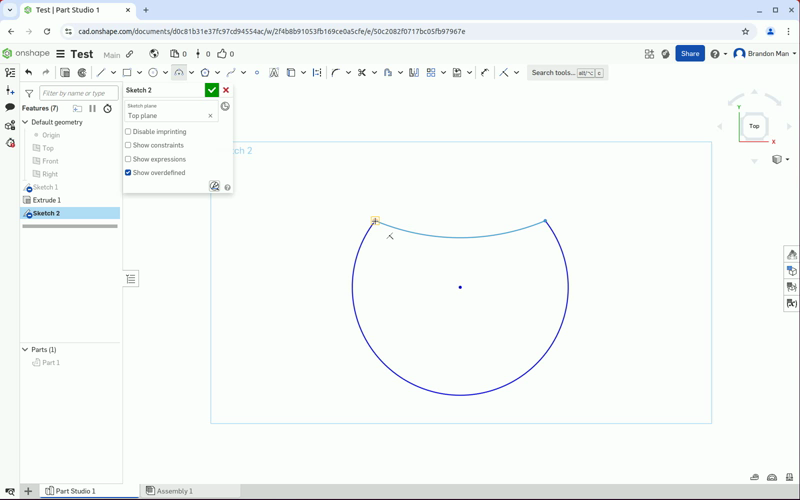
mouse_move(460, 387)
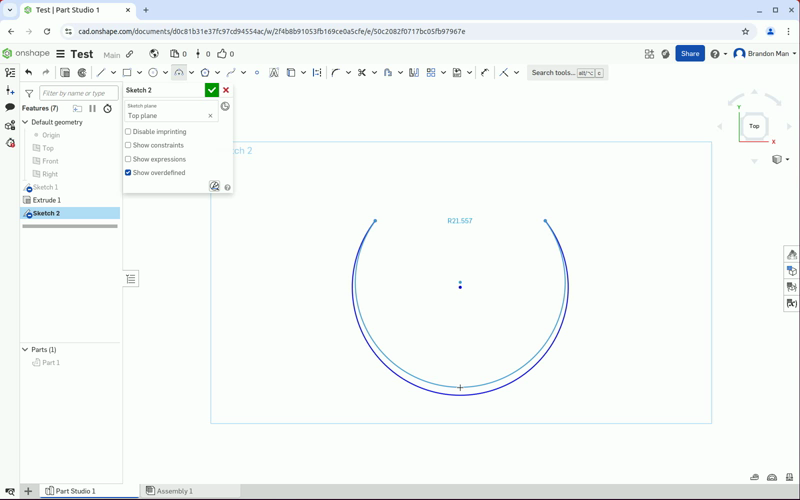
click(460, 387)
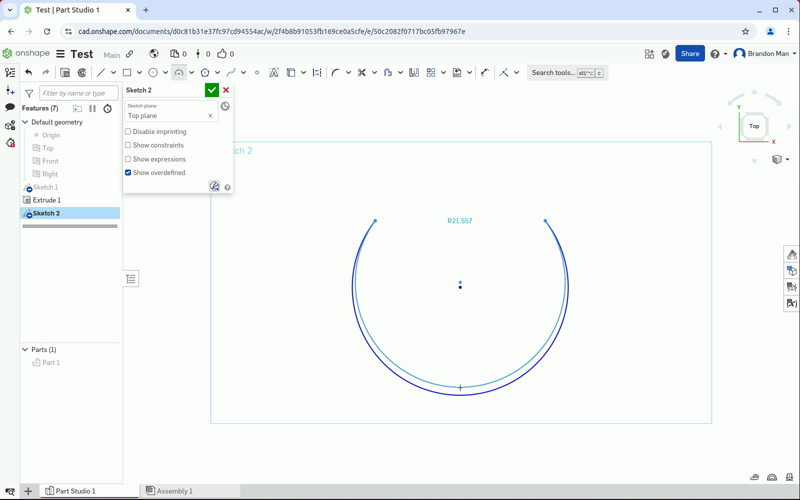
key_up(shift)
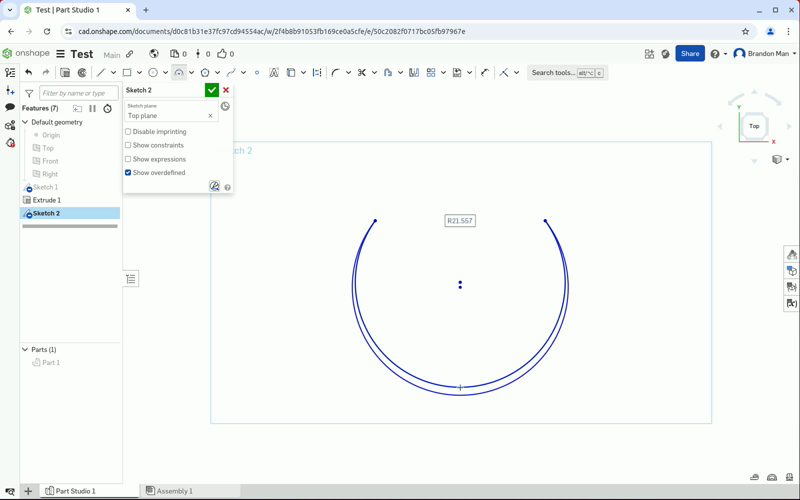
key(esc)
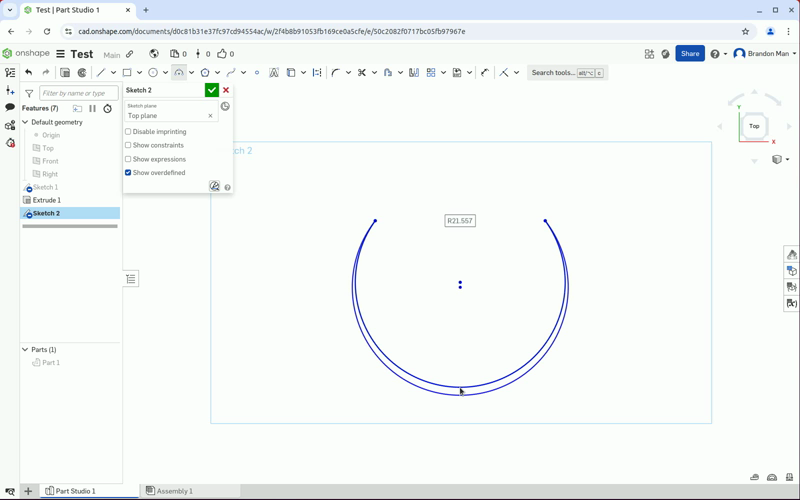
mouse_move(360, 321)
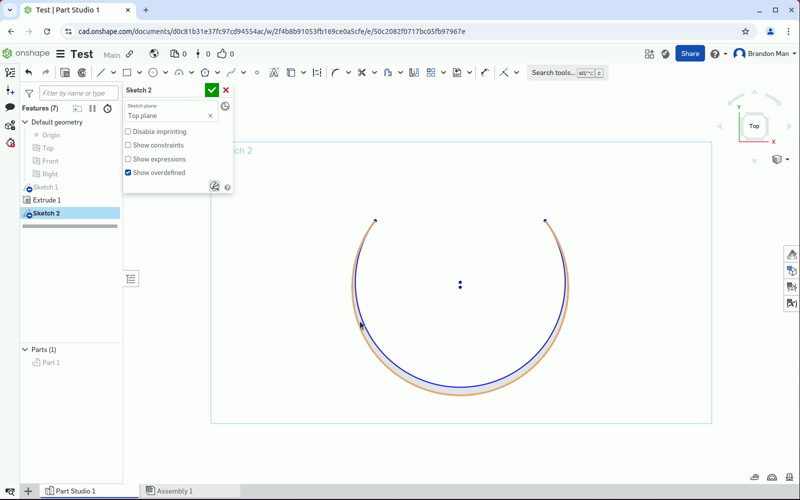
click(360, 321)
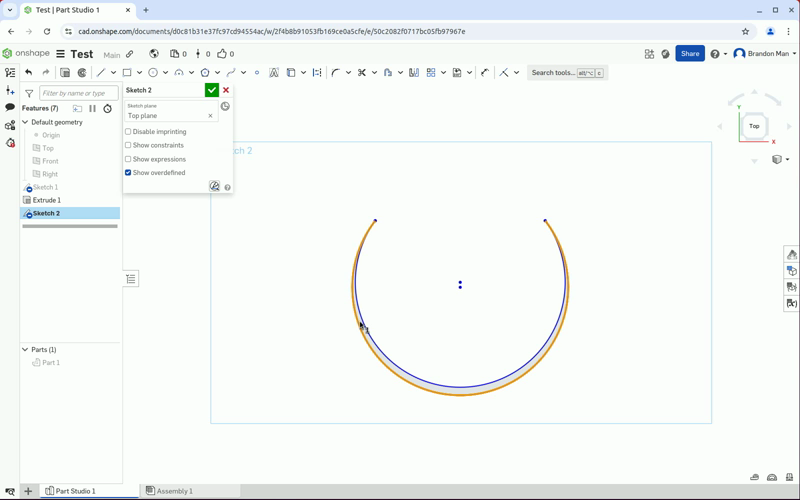
mouse_move(73, 352)
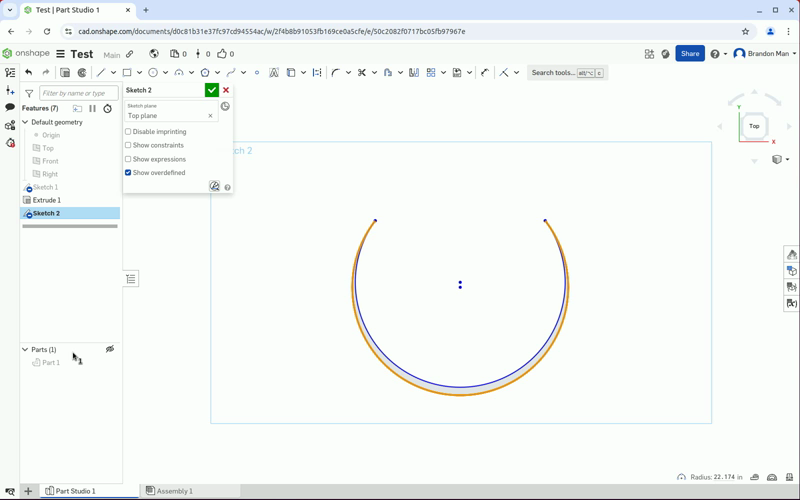
key(shift+y)
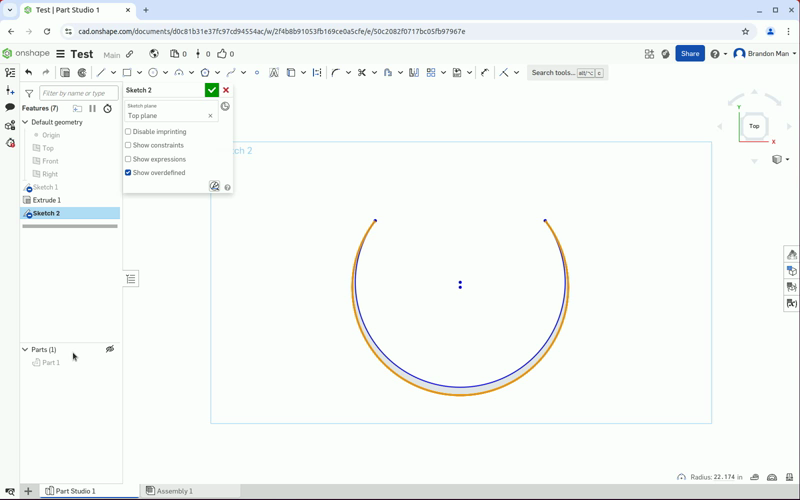
key(shift+e)
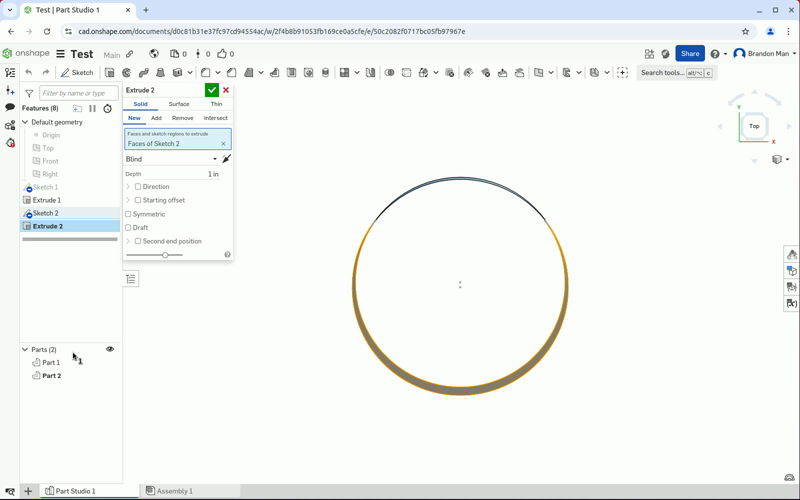
mouse_move(143, 106)
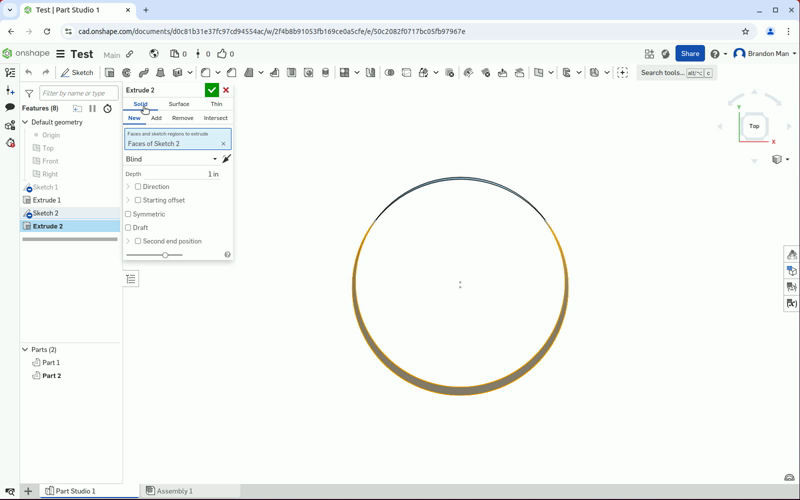
click(143, 106)
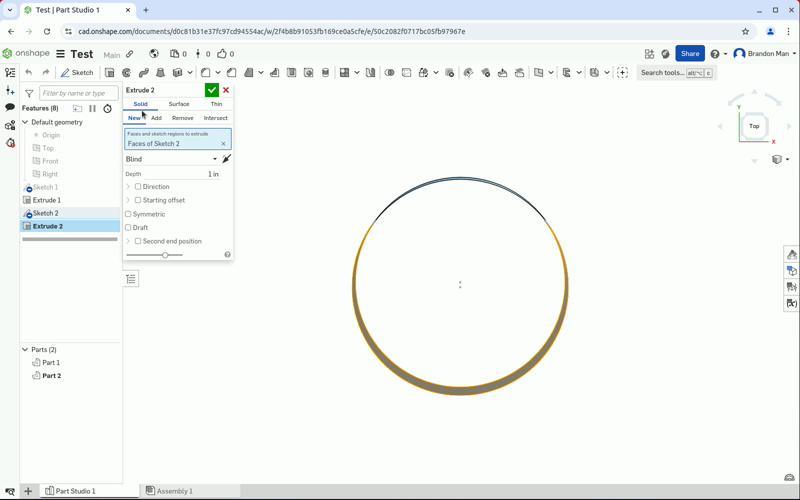
mouse_move(137, 120)
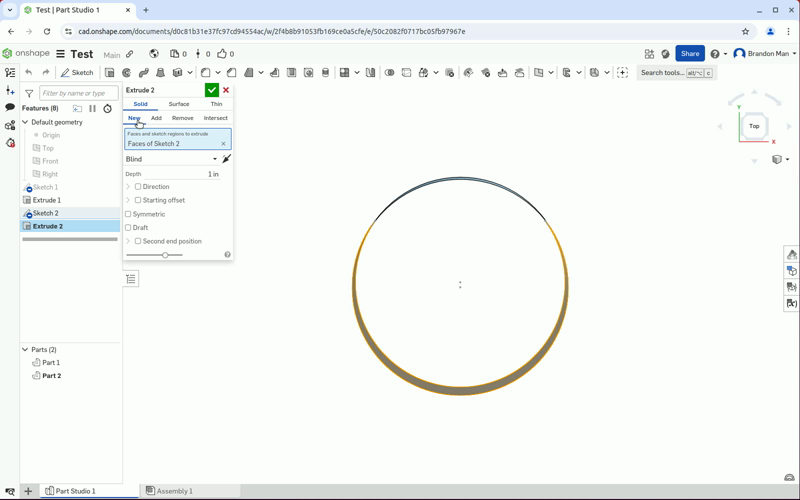
click(137, 120)
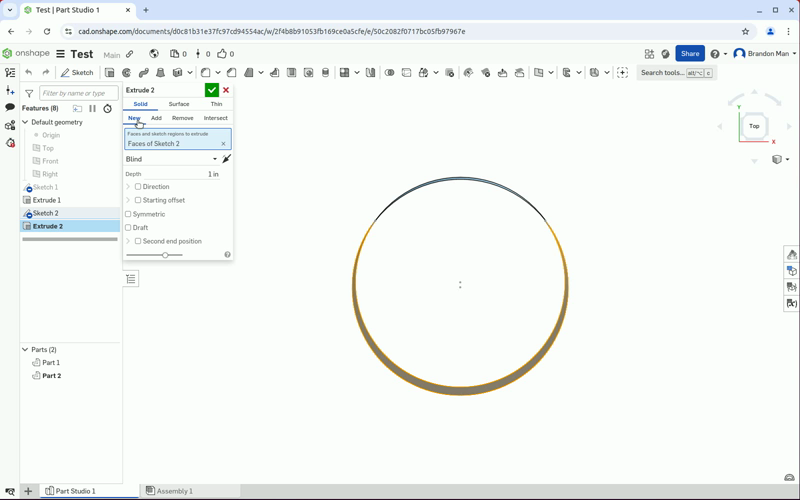
key(tab, 4)
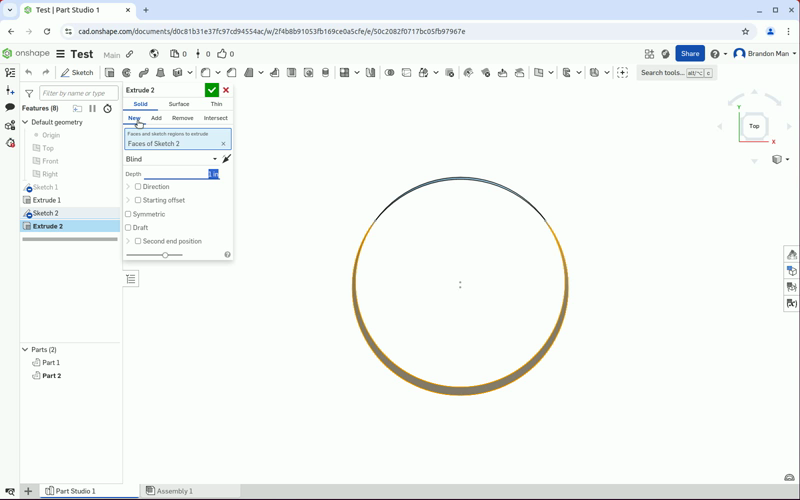
text(-8.906)
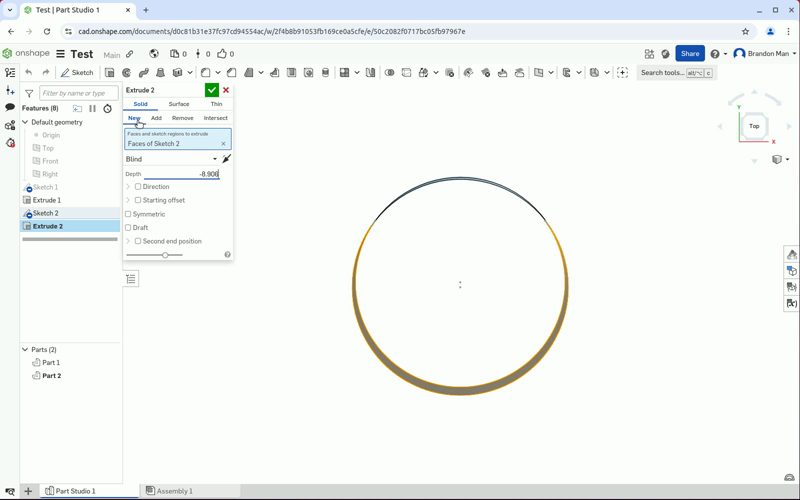
key(enter)
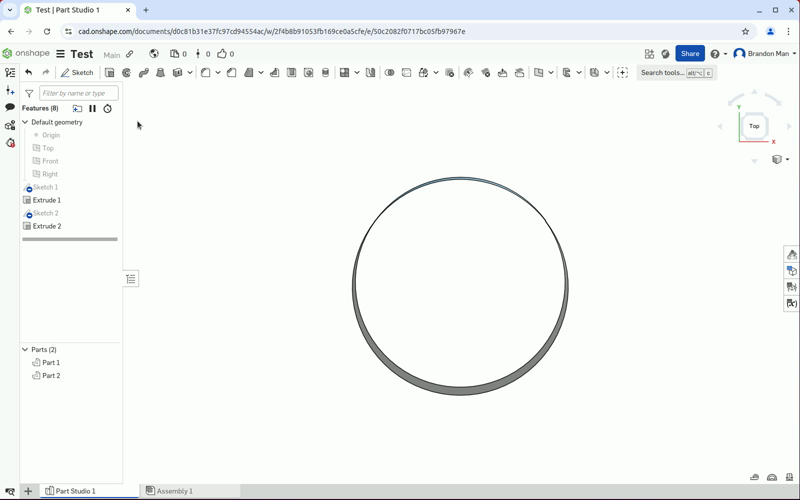
key(shift+h)
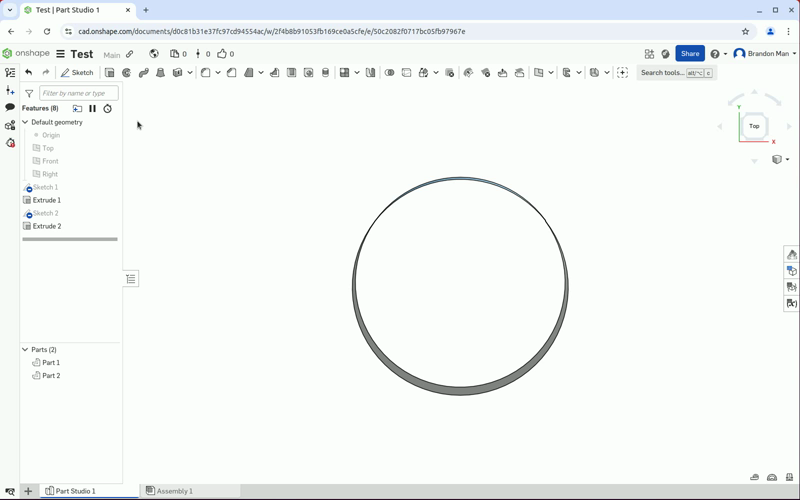
key(shift+h)
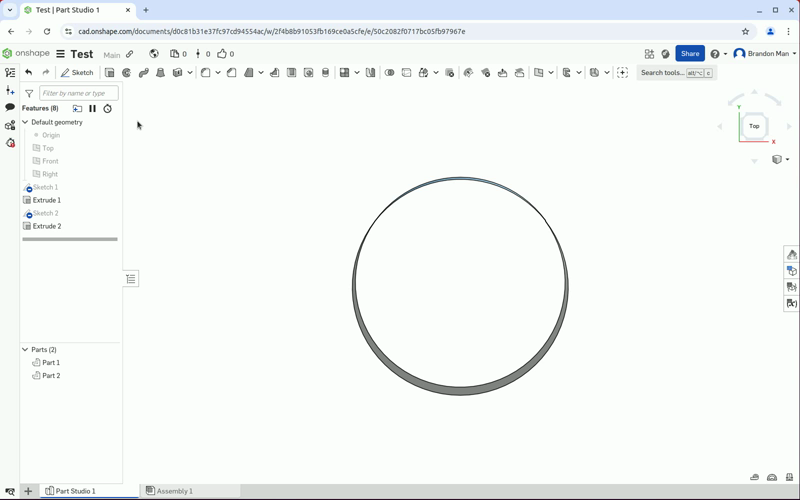
mouse_move(73, 189)
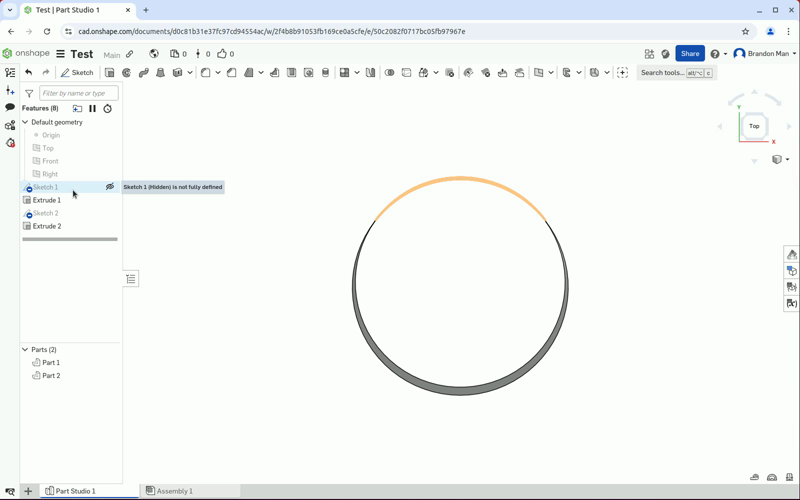
click(73, 189)
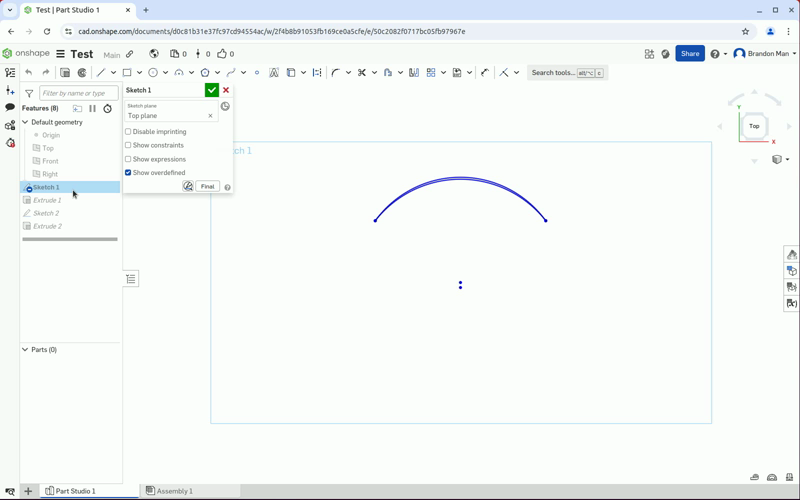
mouse_move(229, 92)
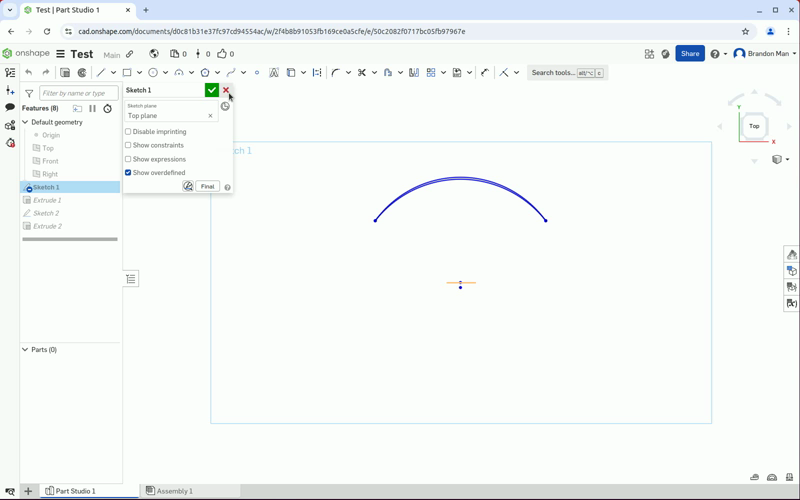
click(229, 92)
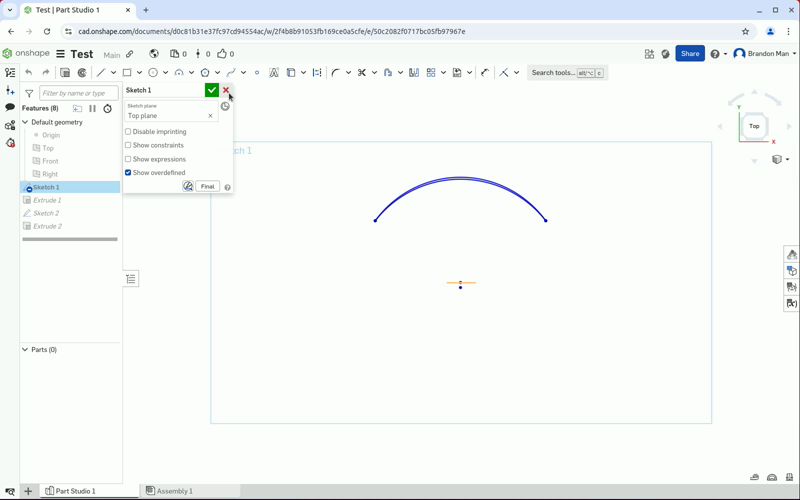
key(shift+s)
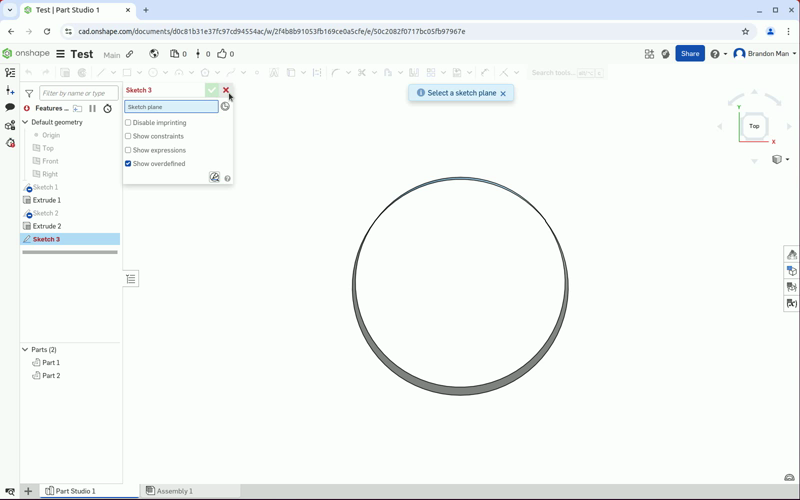
mouse_move(73, 150)
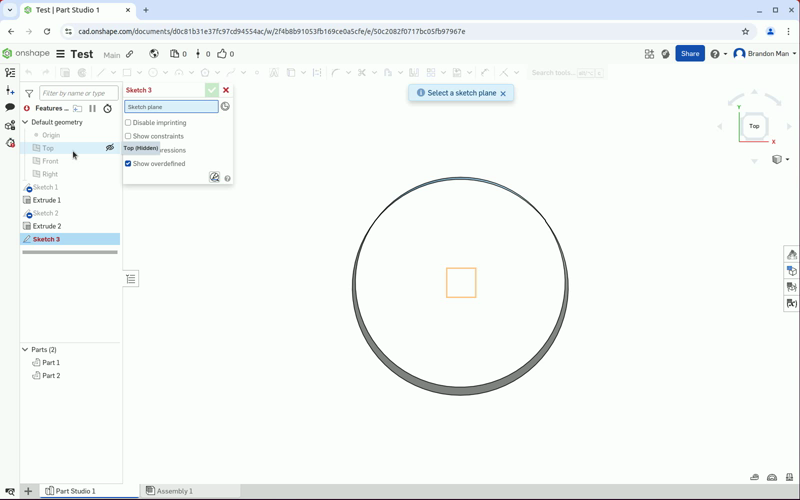
click(73, 150)
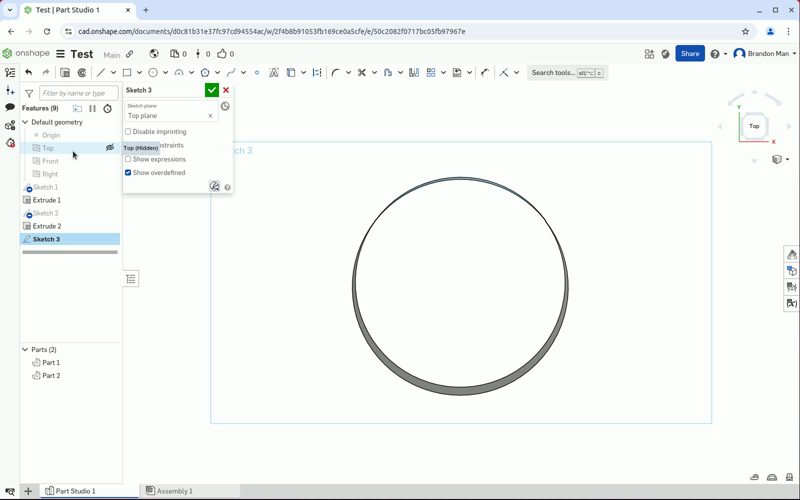
mouse_move(73, 352)
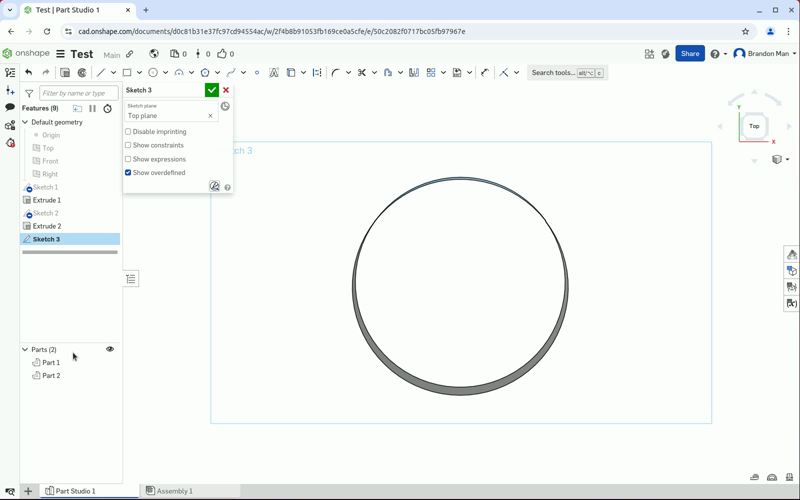
key(y)
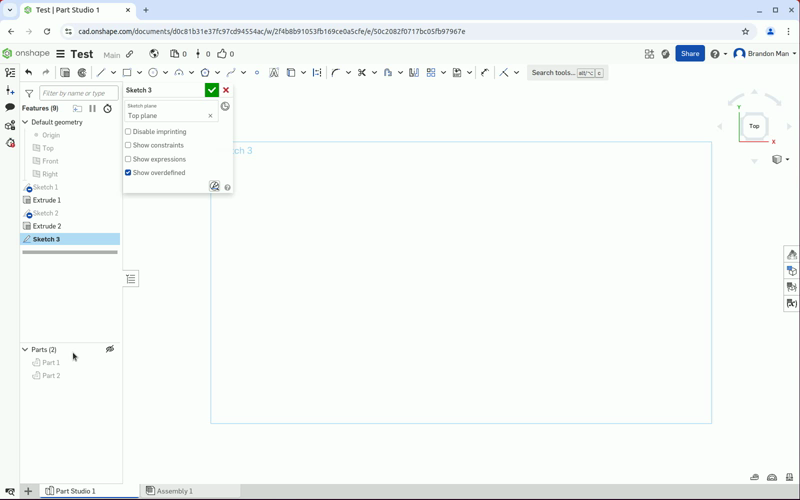
key(a)
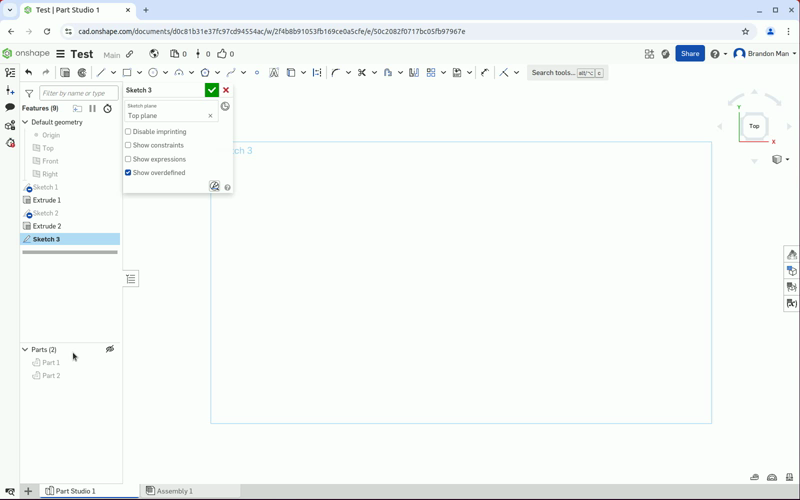
key_down(shift)
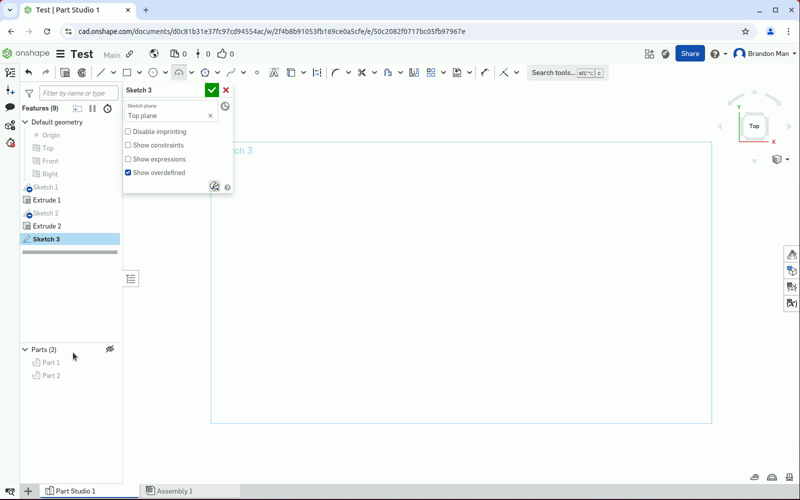
mouse_move(375, 220)
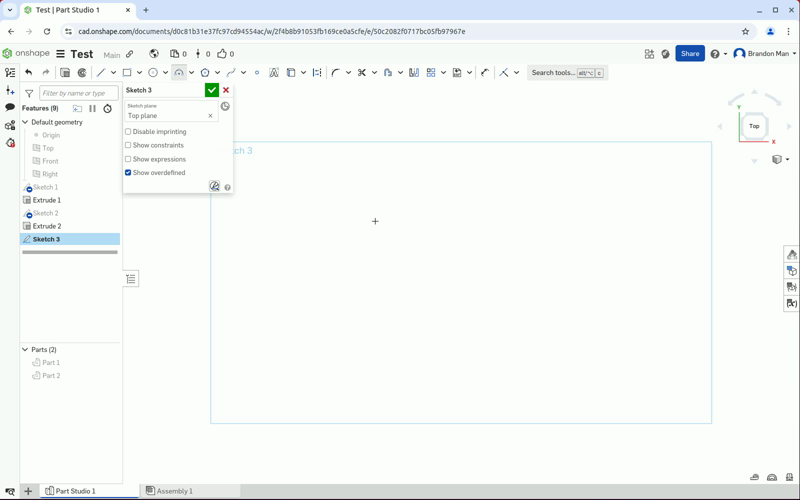
click(375, 220)
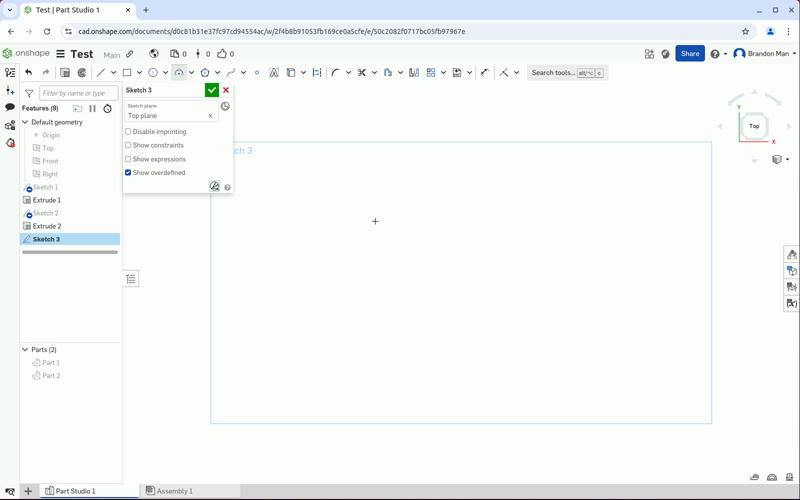
key_up(shift)
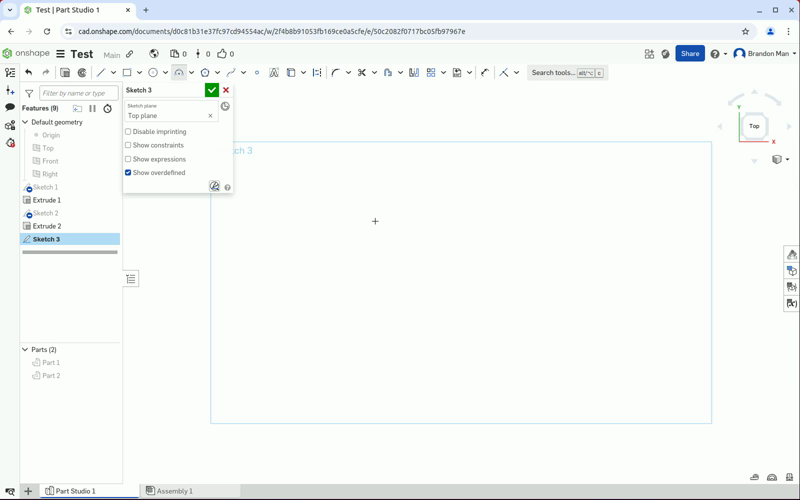
key_down(shift)
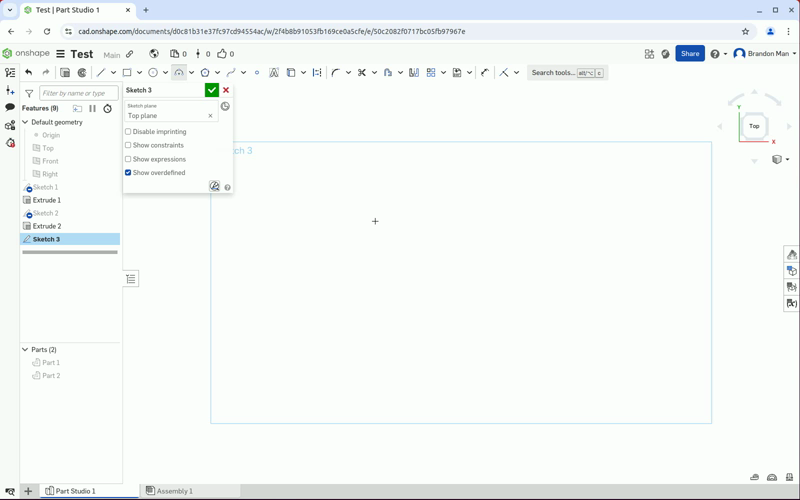
mouse_move(545, 220)
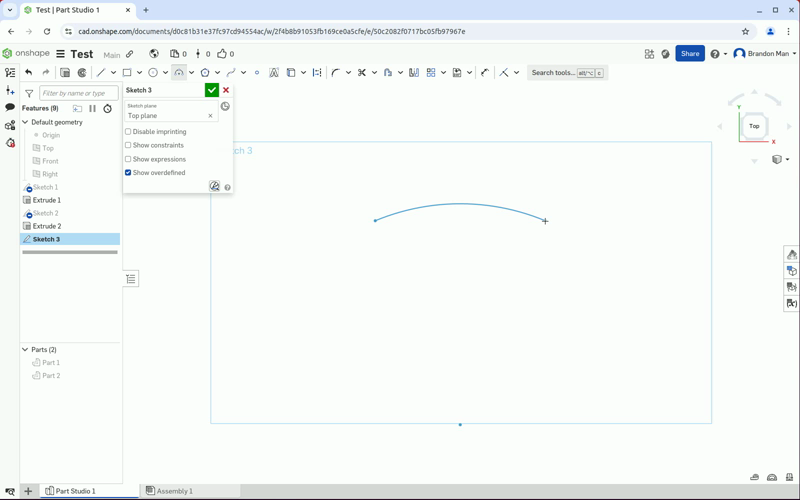
click(545, 220)
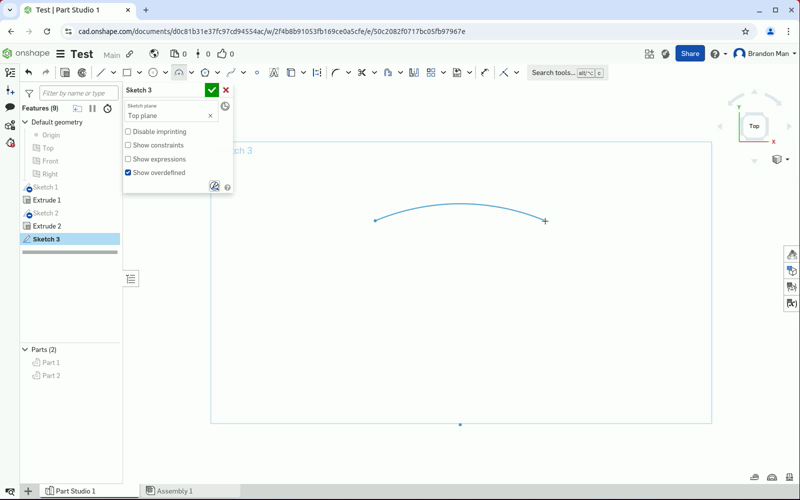
mouse_move(460, 387)
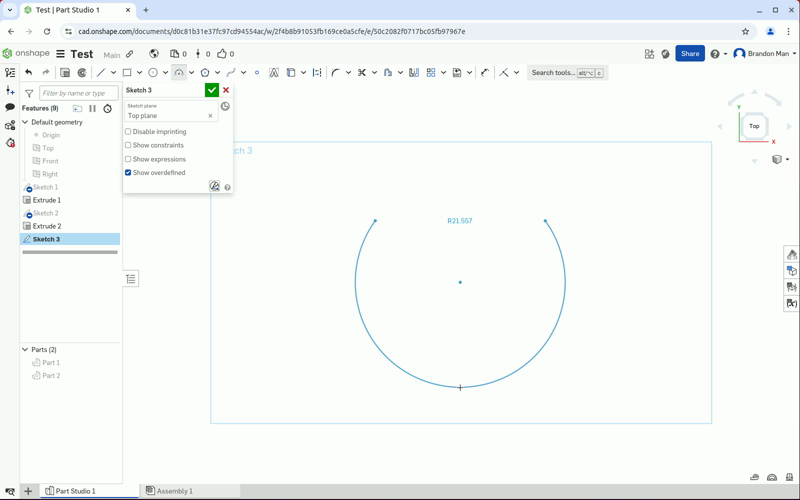
click(460, 387)
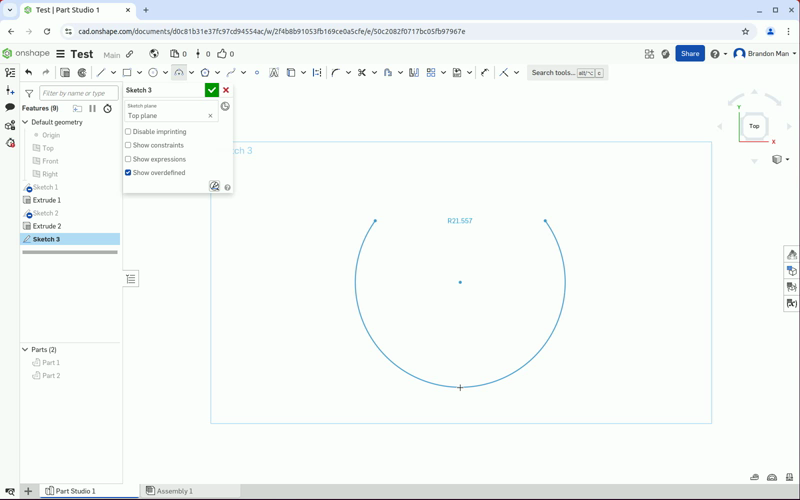
key_up(shift)
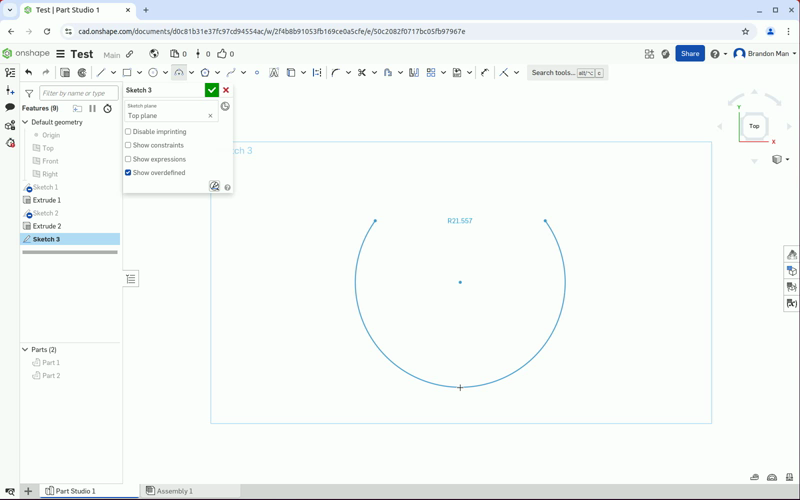
mouse_move(545, 220)
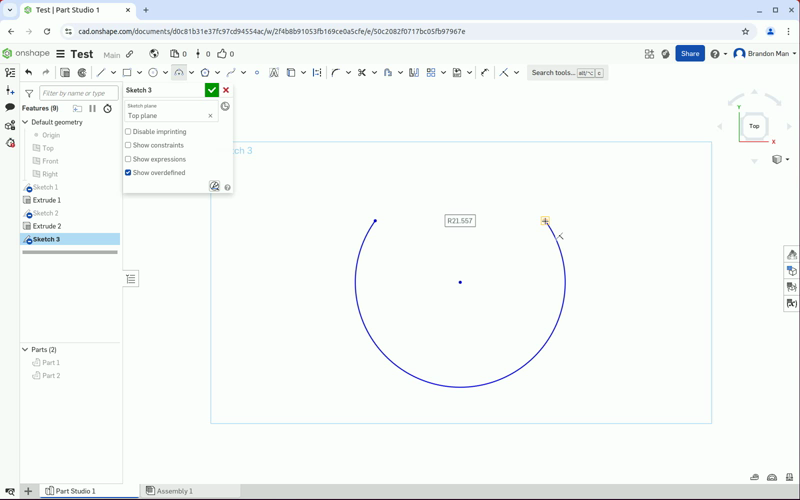
click(545, 220)
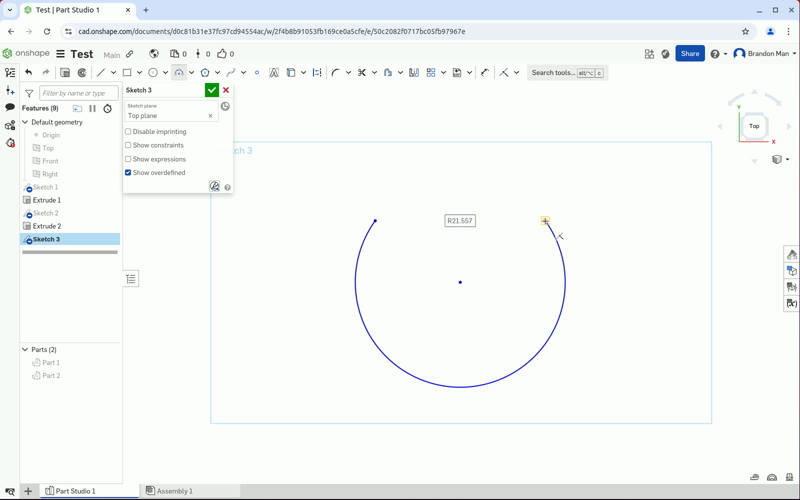
mouse_move(375, 220)
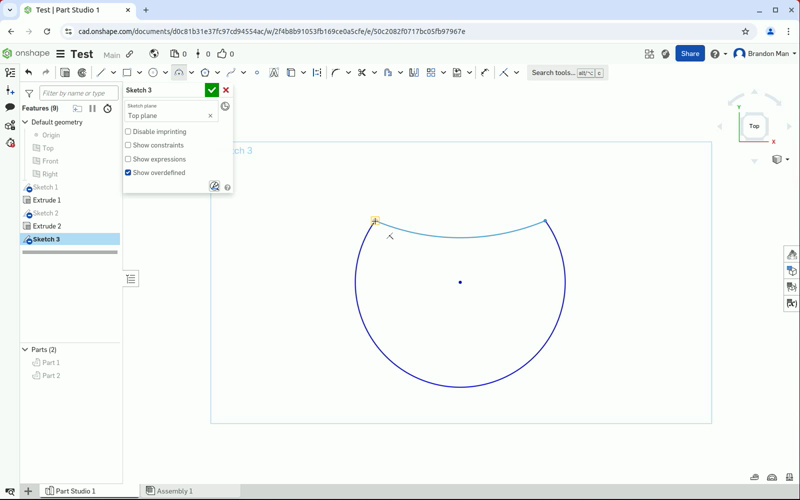
click(375, 220)
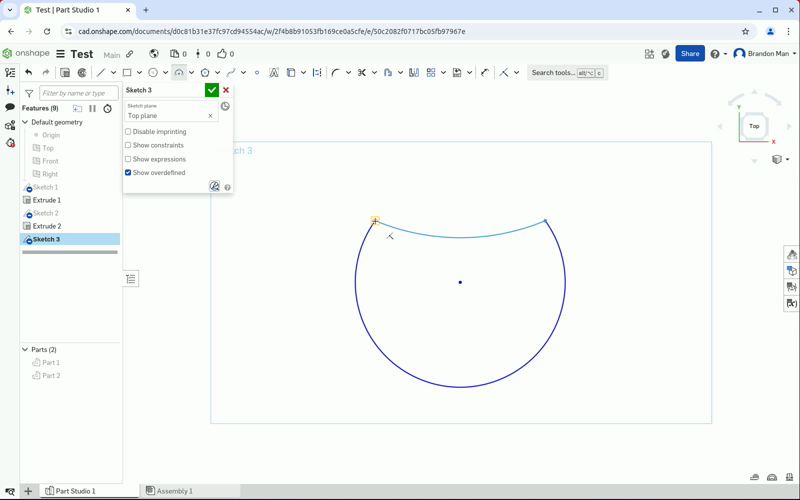
key_down(shift)
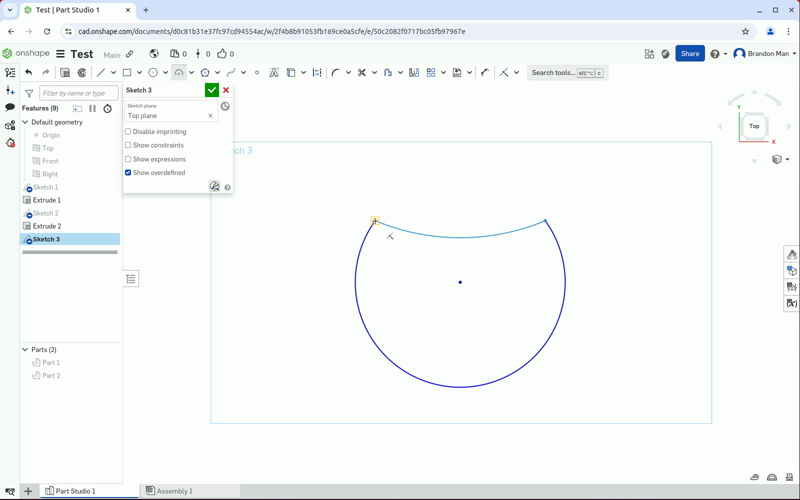
mouse_move(460, 179)
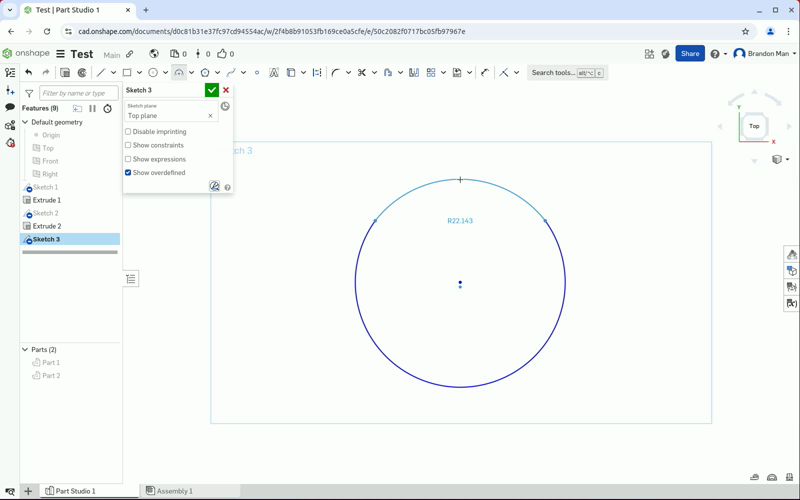
click(460, 179)
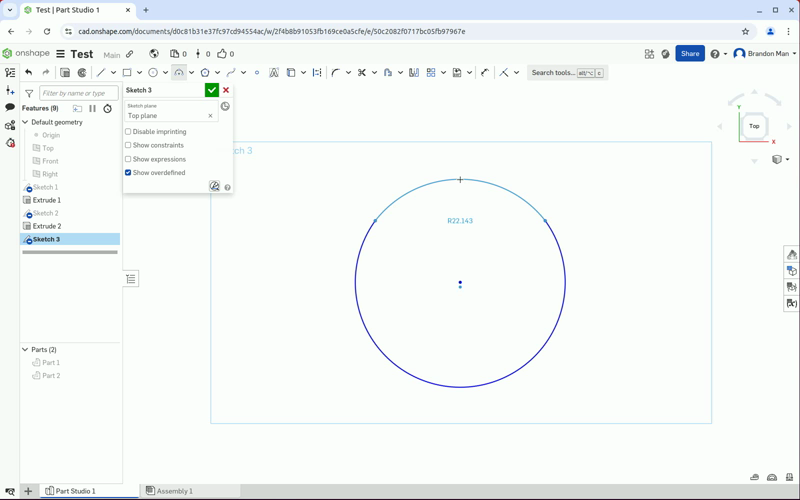
key_up(shift)
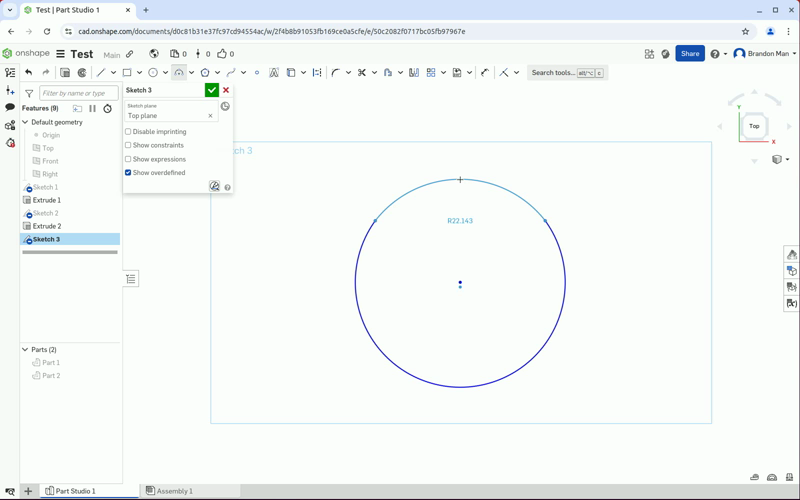
key(esc)
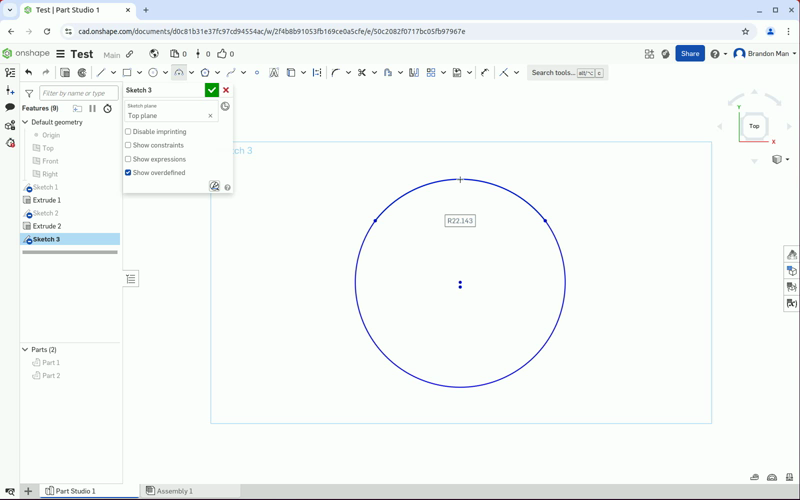
mouse_move(529, 311)
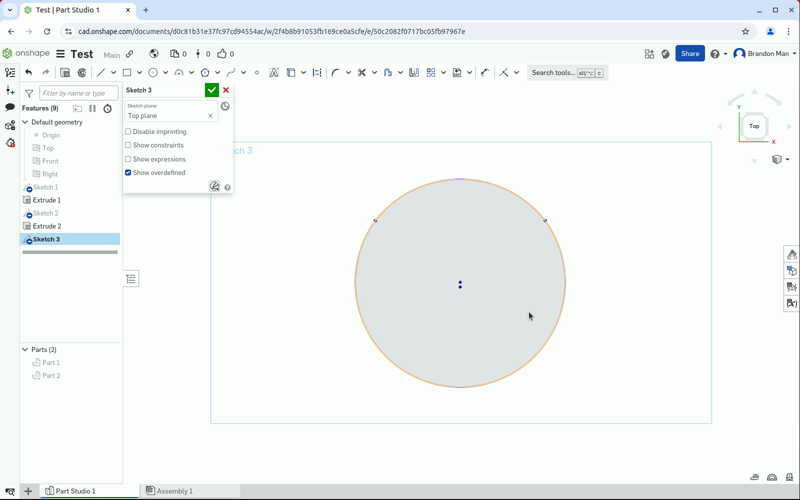
click(529, 311)
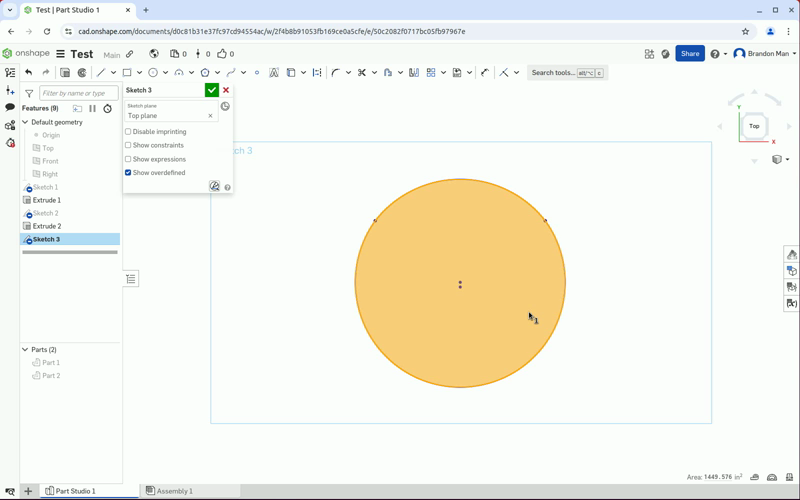
mouse_move(73, 352)
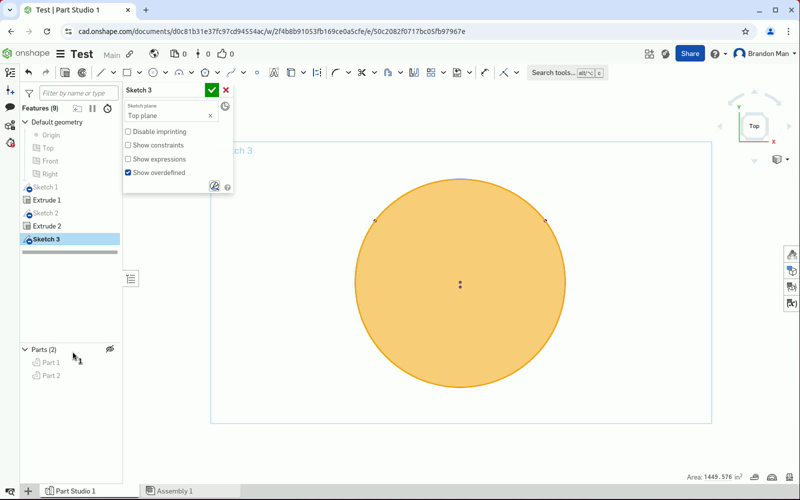
key(shift+y)
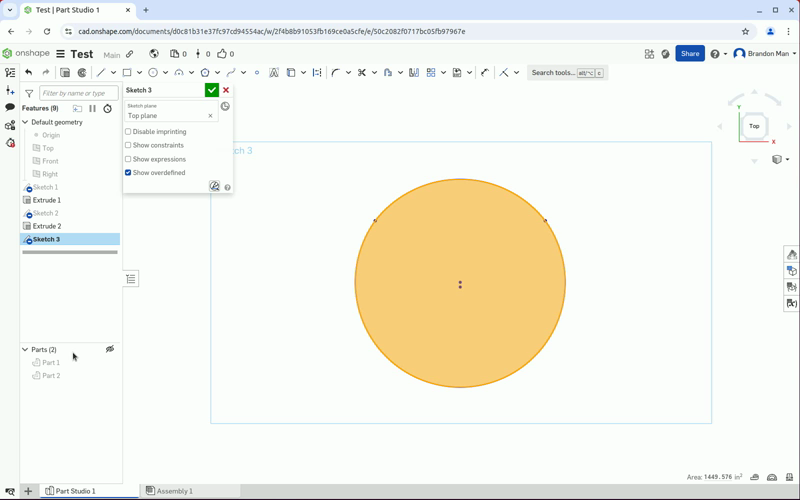
key(shift+e)
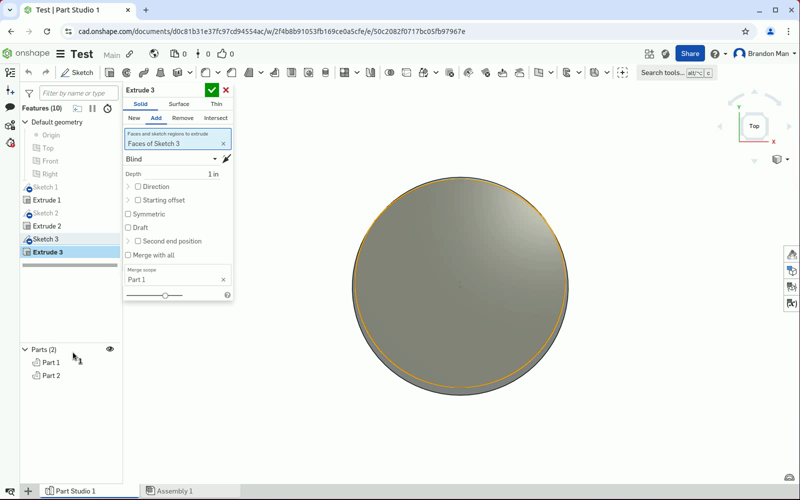
mouse_move(143, 106)
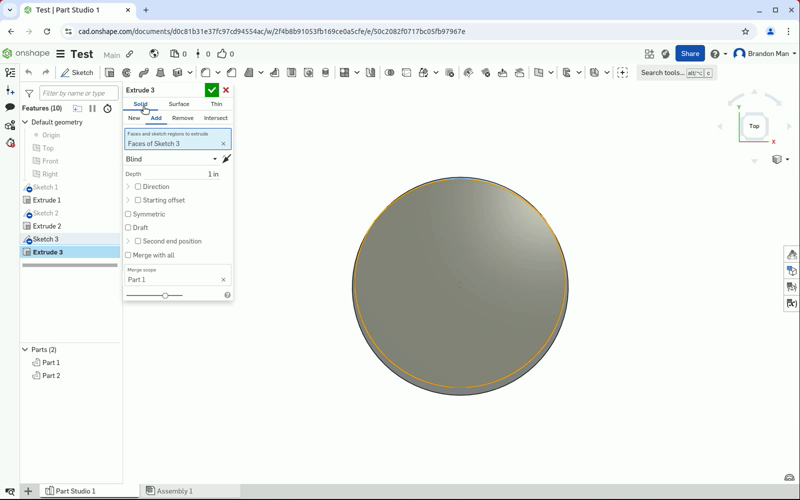
click(143, 106)
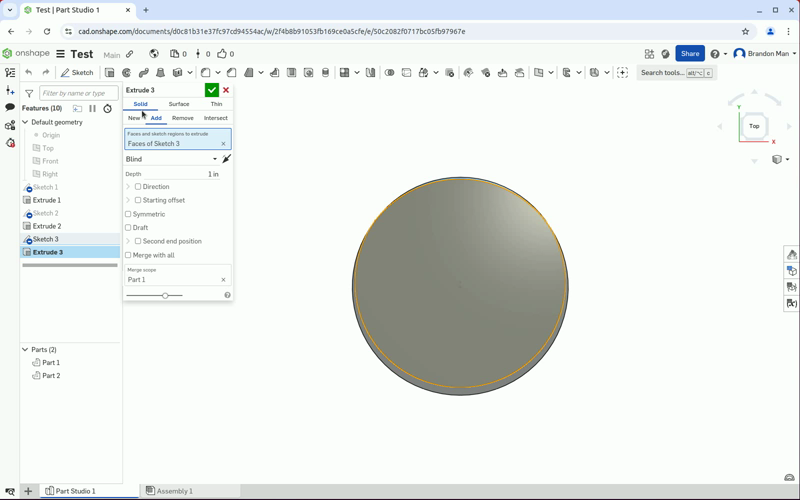
mouse_move(137, 120)
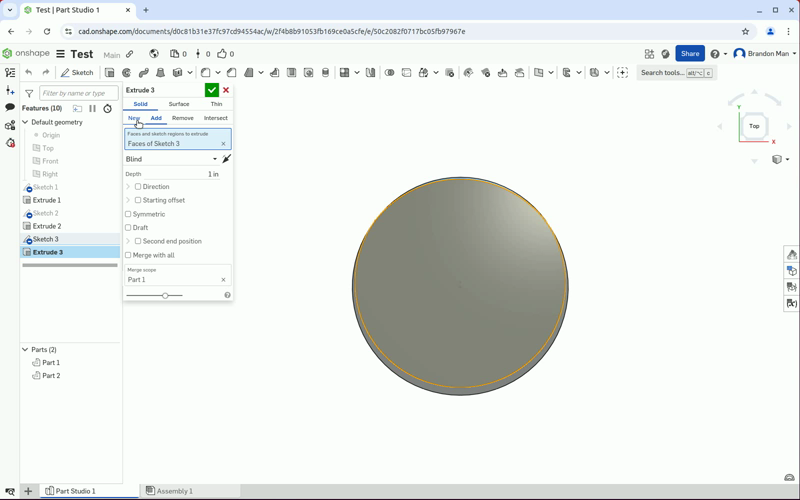
click(137, 120)
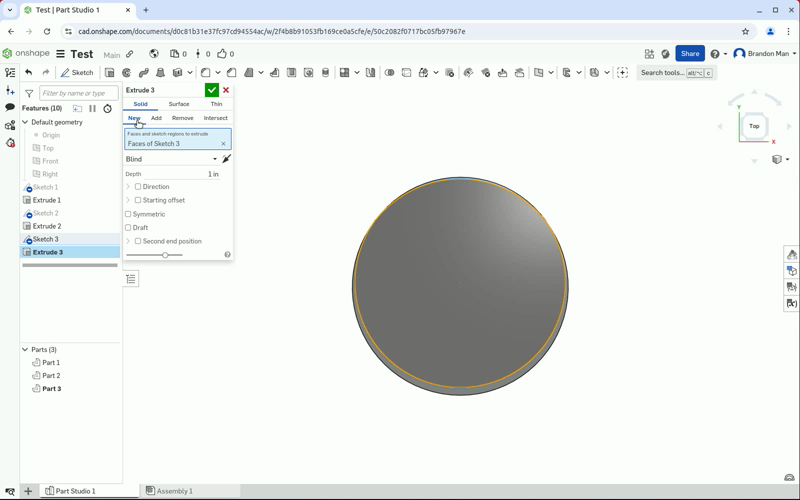
key(tab, 4)
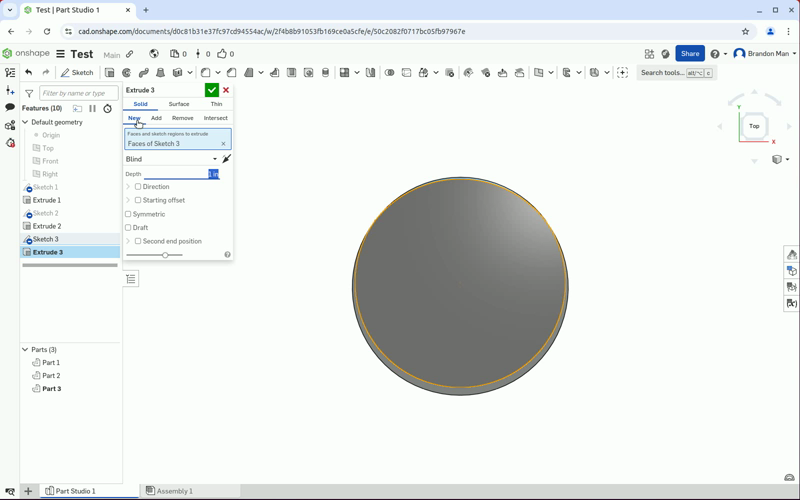
text(-8.906)
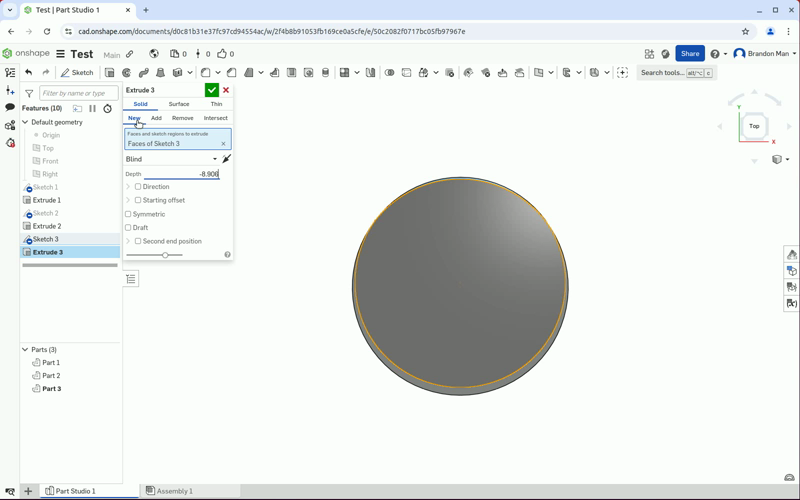
key(enter)
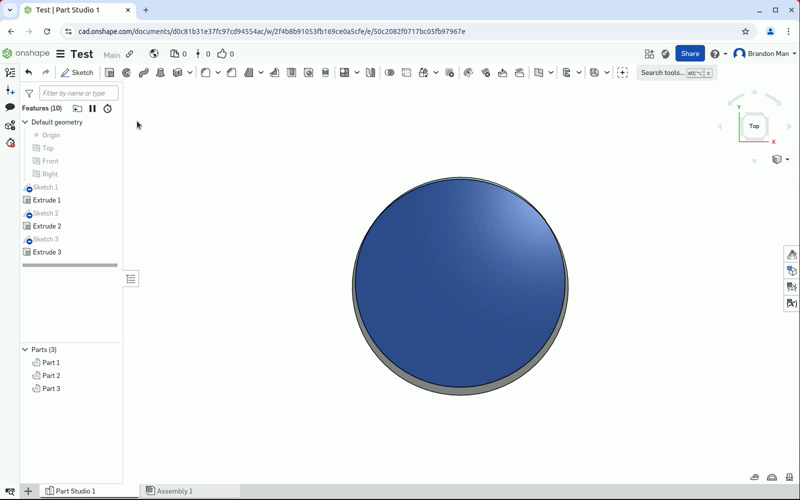
key(shift+h)
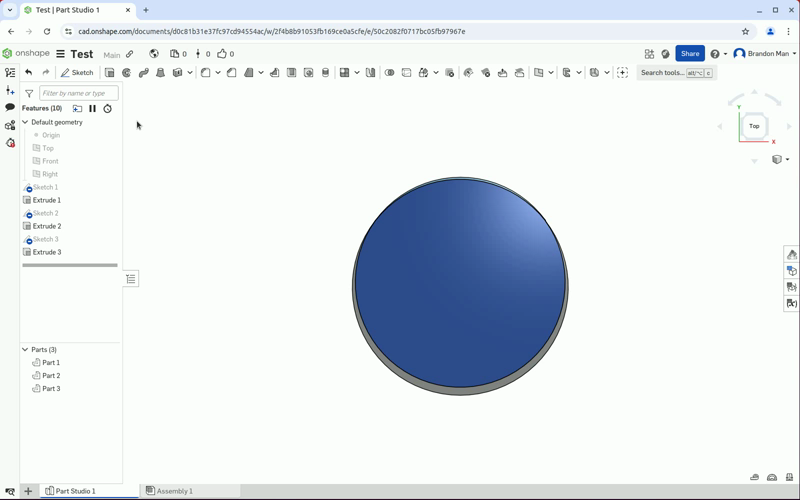
key(shift+h)
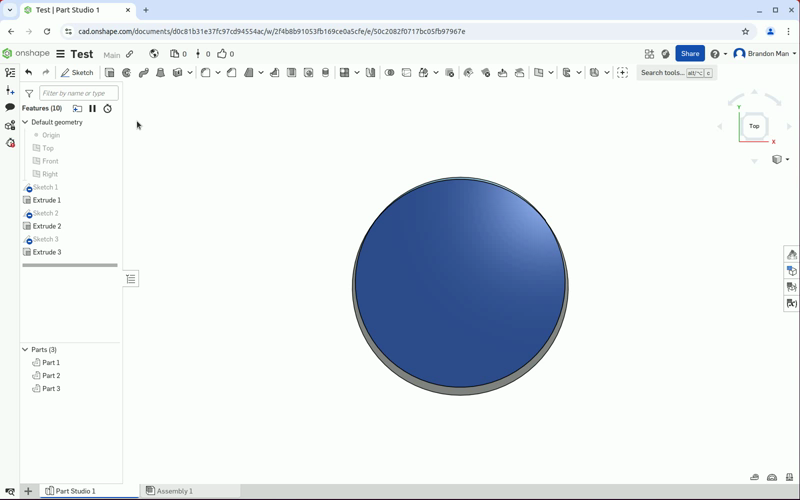
mouse_move(73, 189)
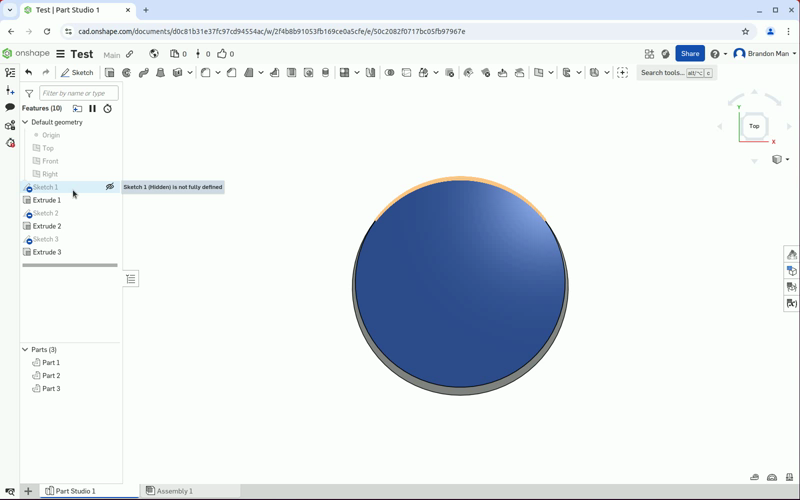
click(73, 189)
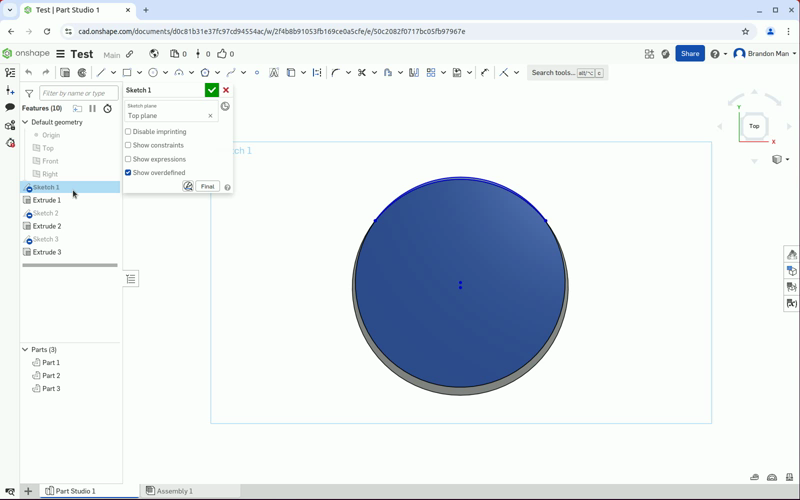
mouse_move(229, 92)
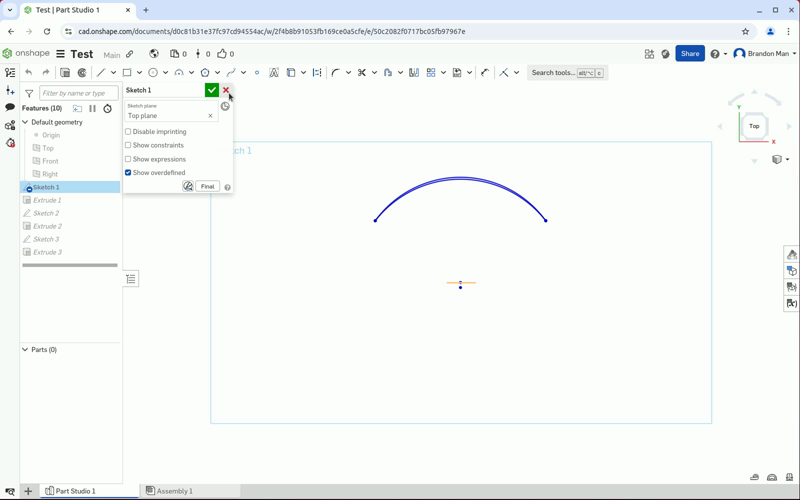
click(229, 92)
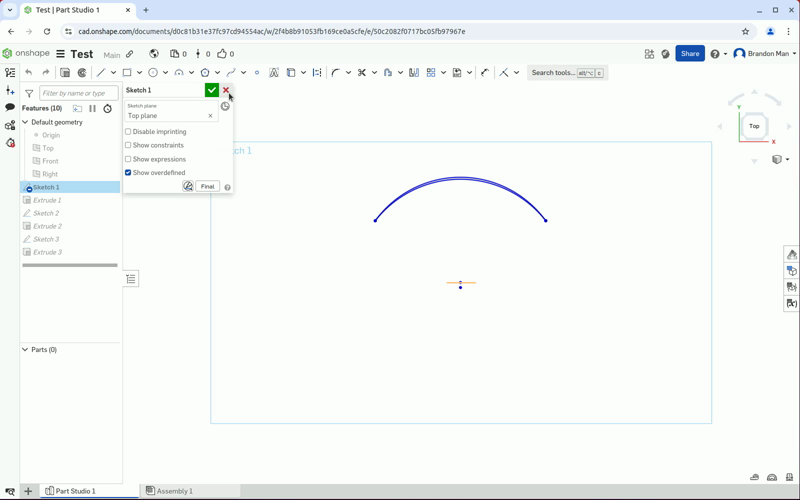
key(shift+s)
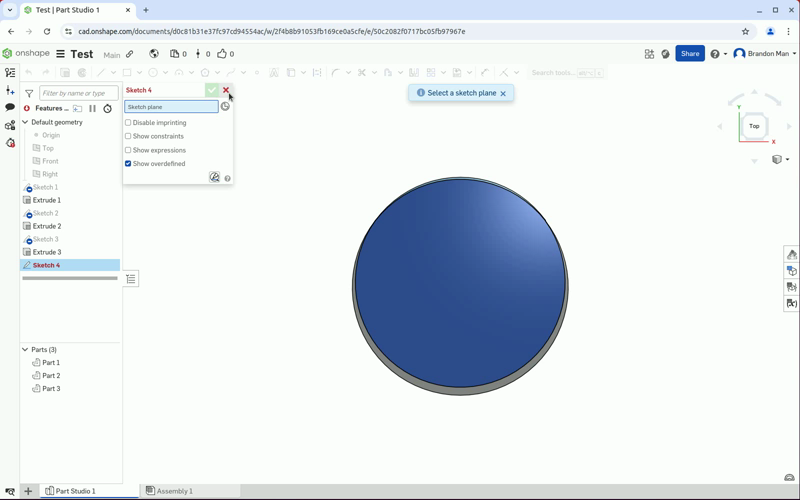
mouse_move(73, 150)
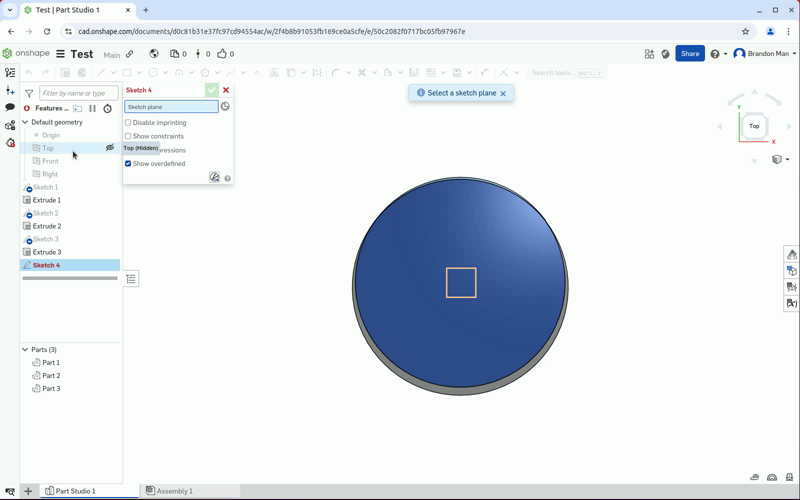
click(73, 150)
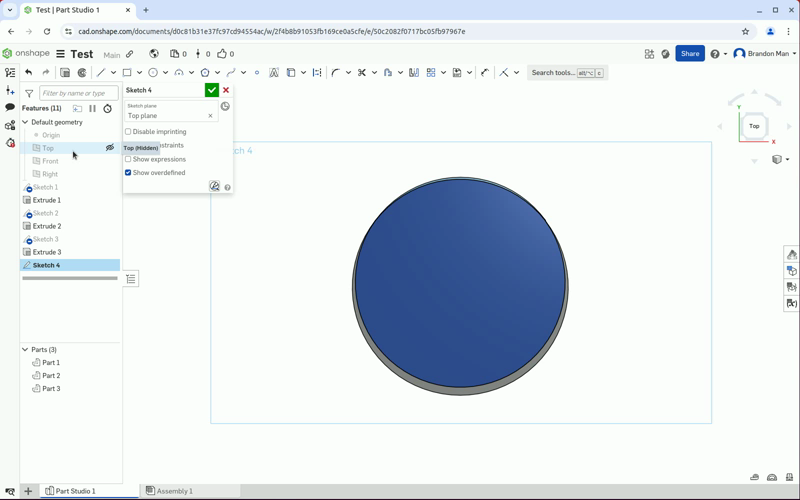
mouse_move(73, 352)
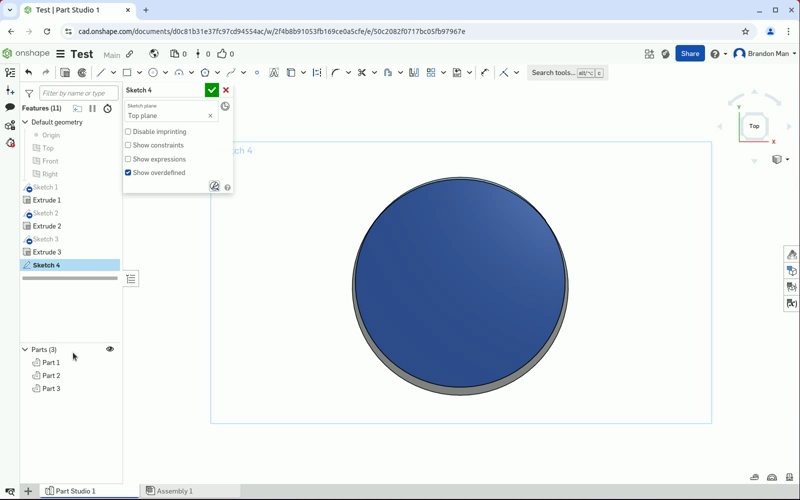
key(y)
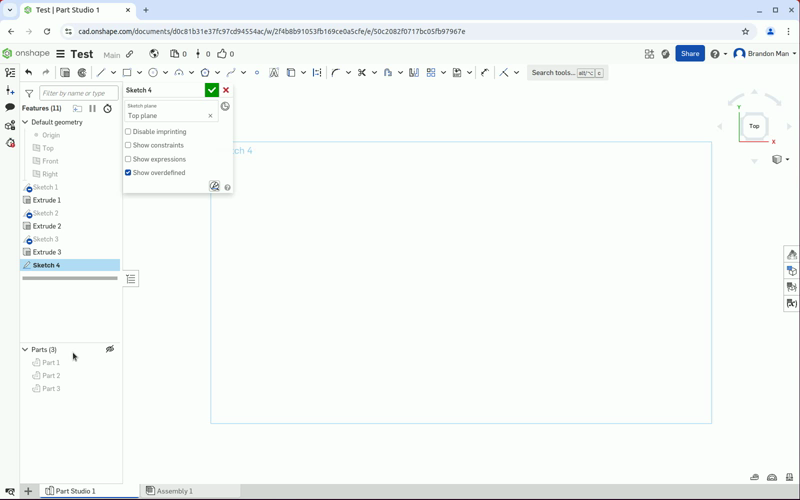
key(l)
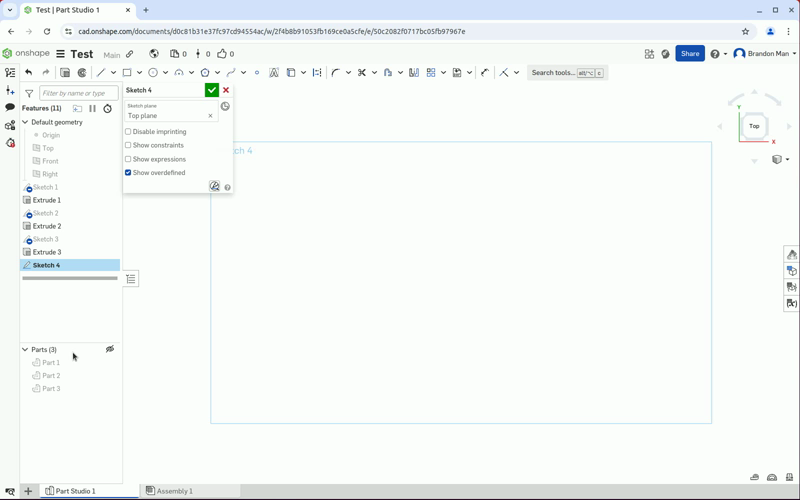
key_down(shift)
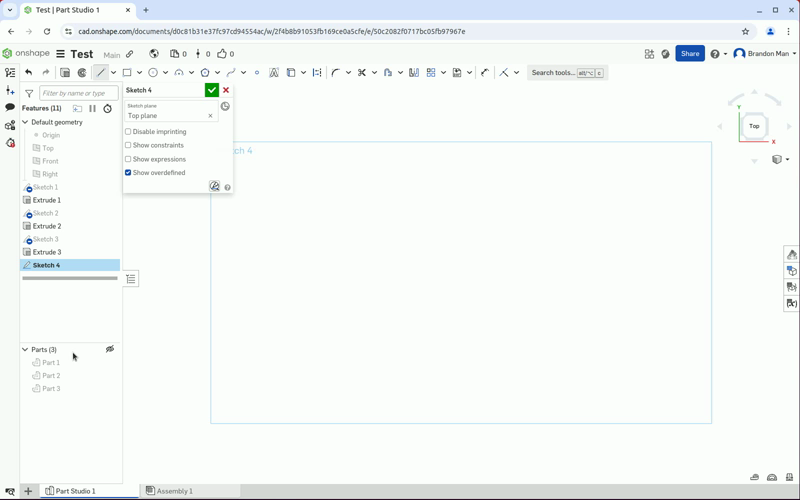
mouse_move(452, 316)
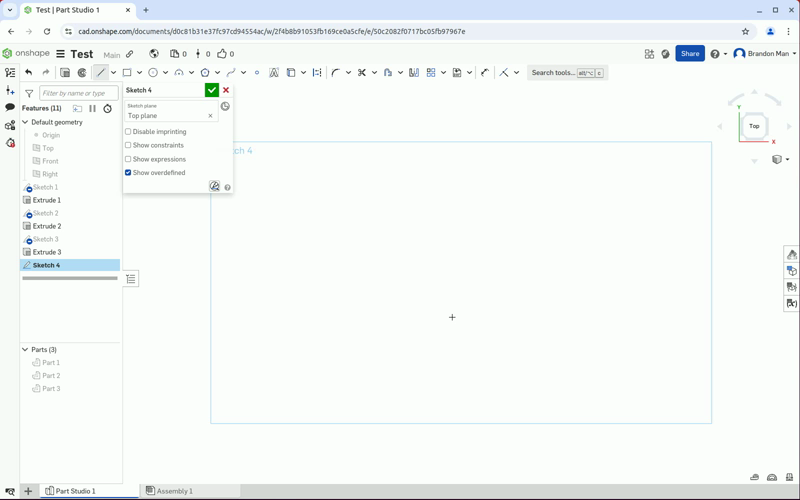
click(452, 316)
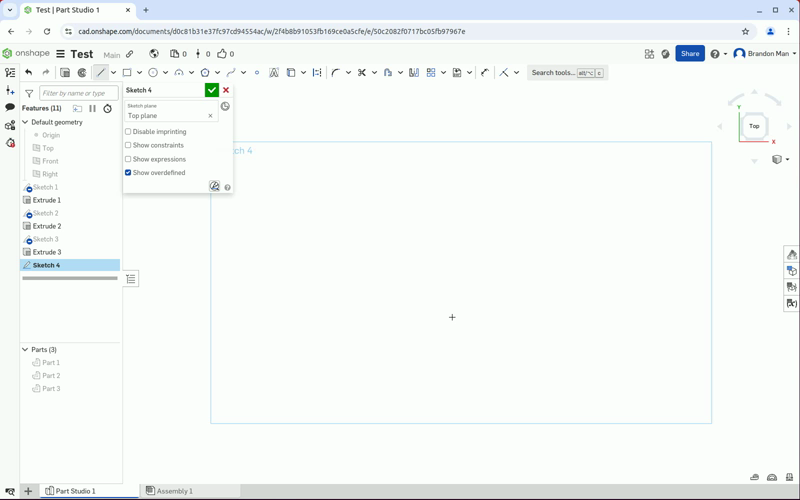
key_up(shift)
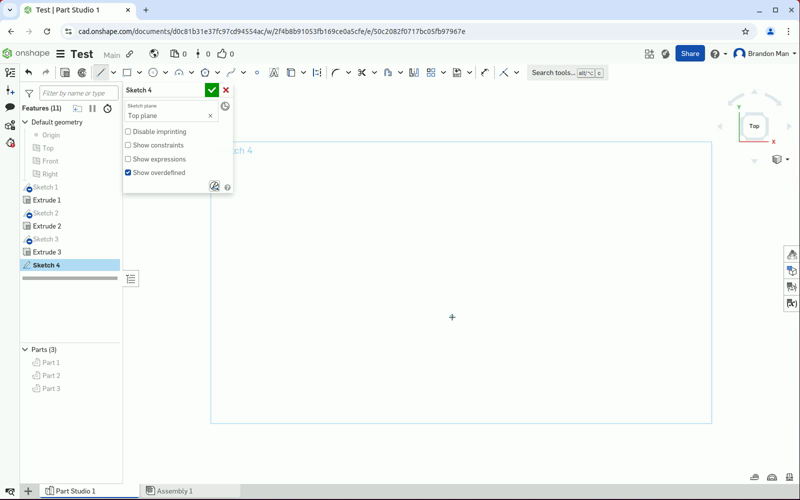
key_down(shift)
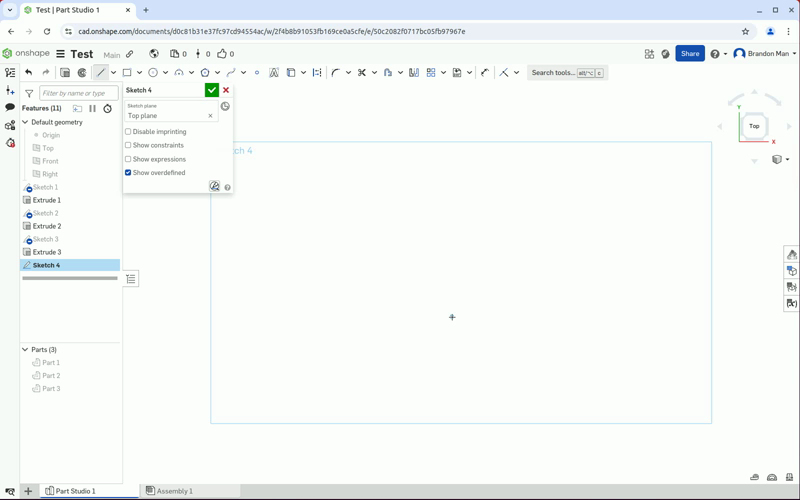
mouse_move(482, 316)
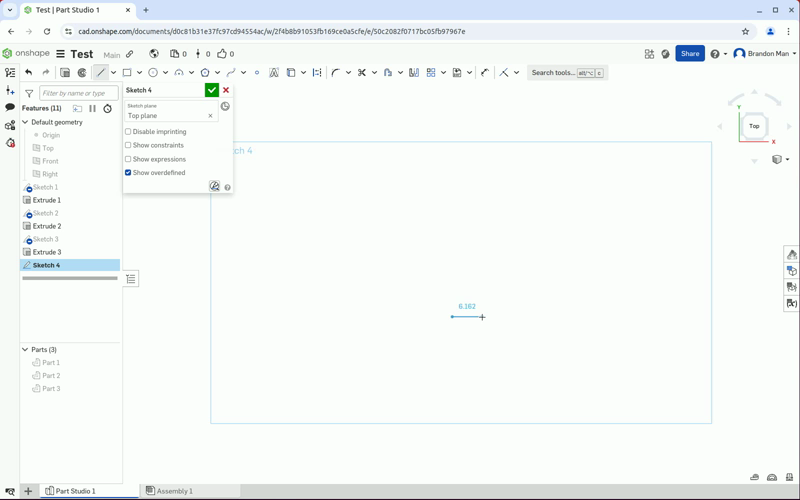
mouse_move(470, 316)
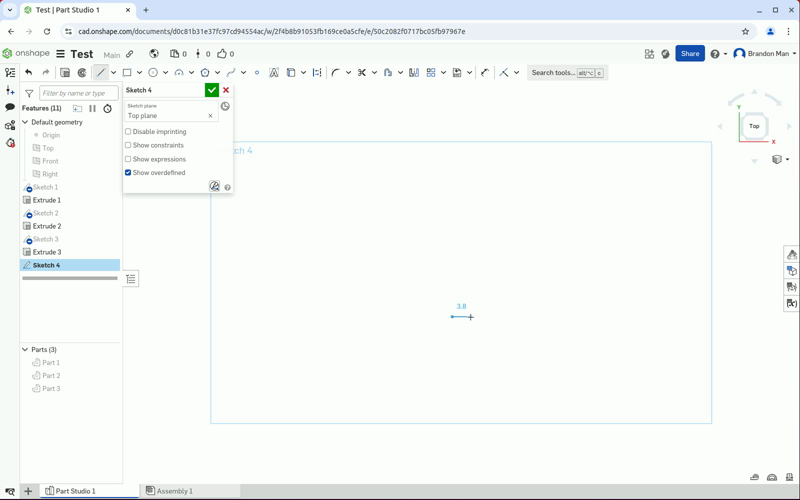
click(470, 316)
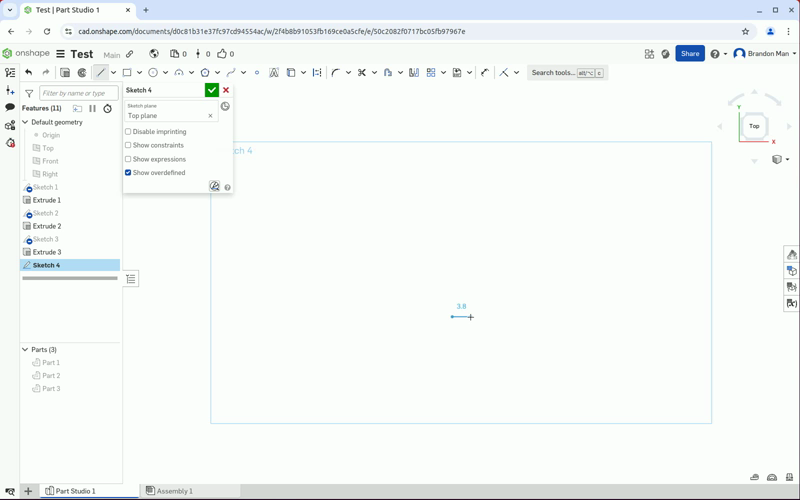
key_up(shift)
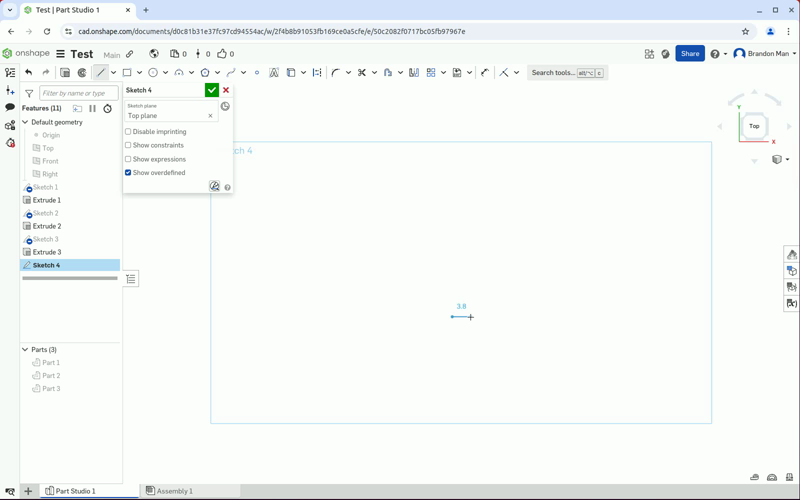
key_down(shift)
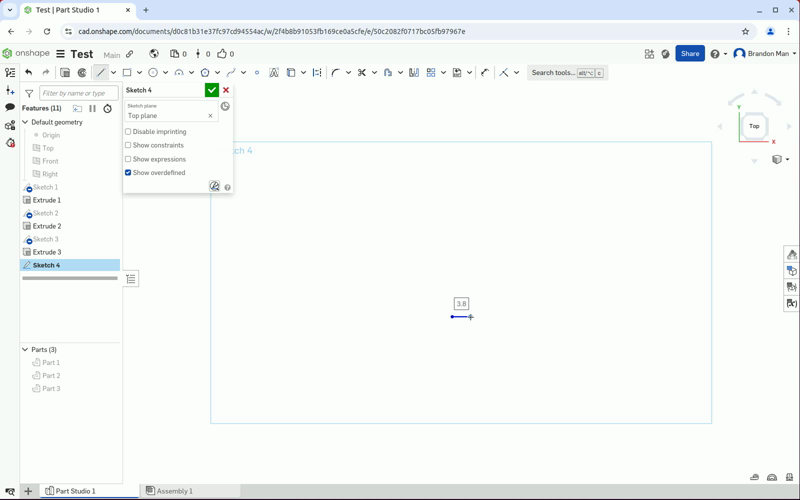
mouse_move(501, 316)
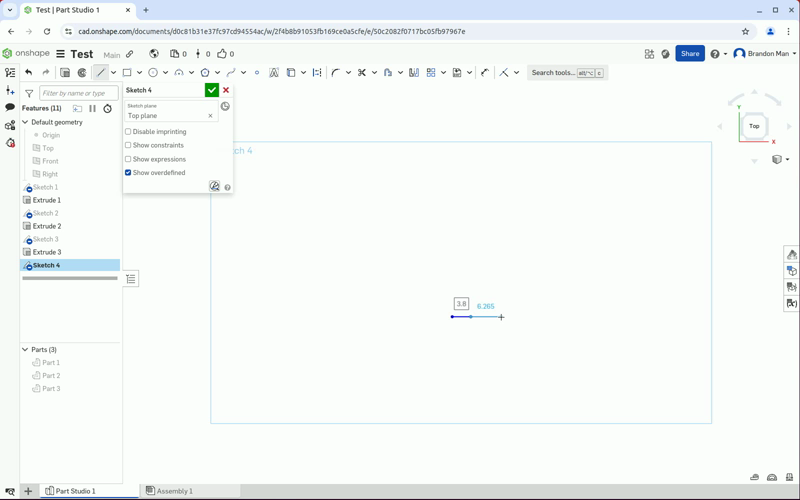
mouse_move(470, 307)
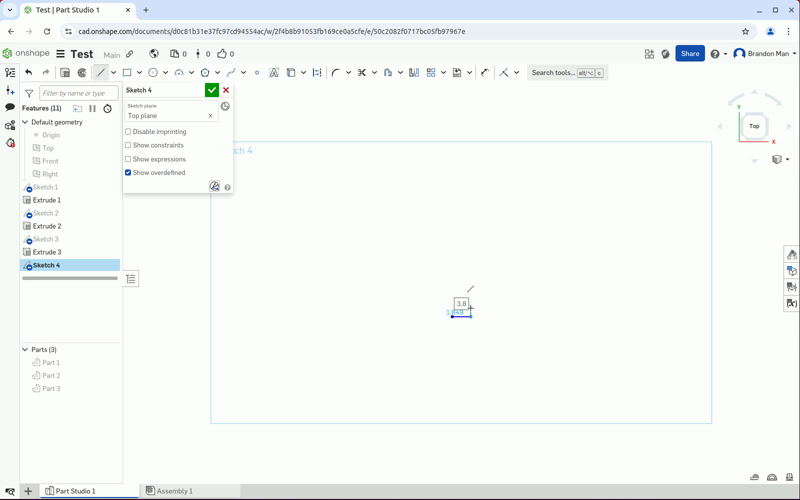
click(470, 307)
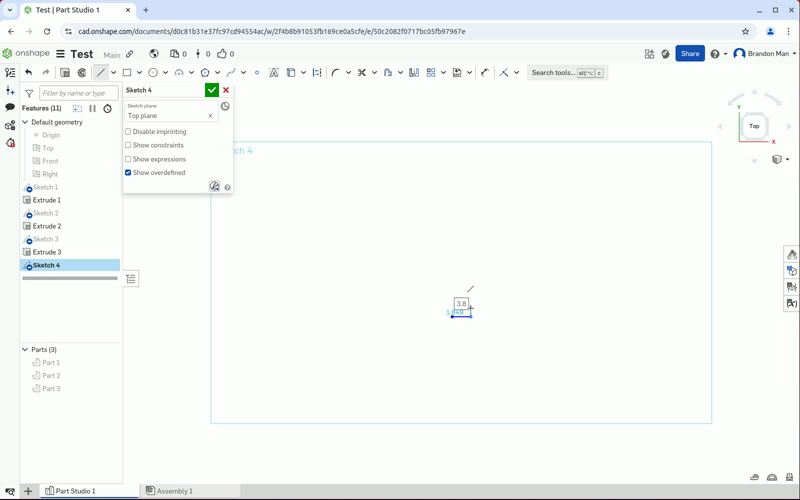
key_up(shift)
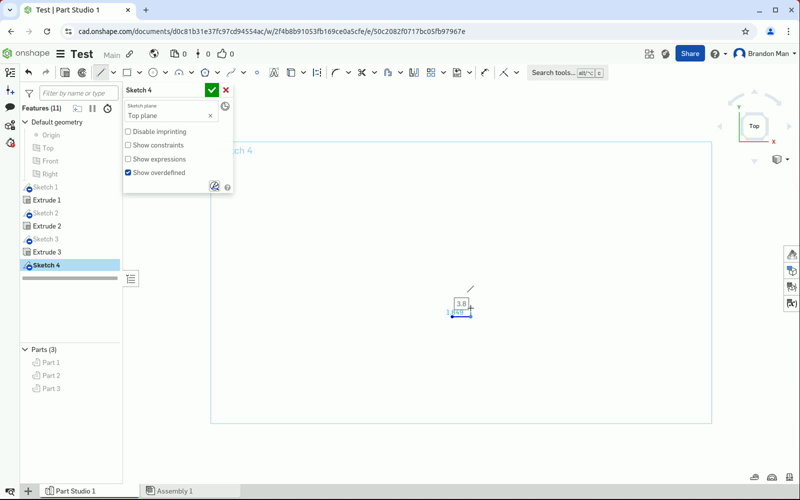
key(esc)
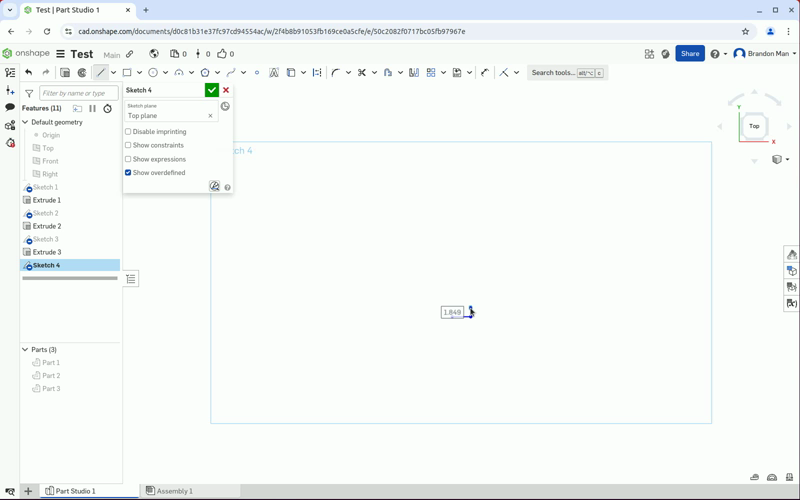
key(a)
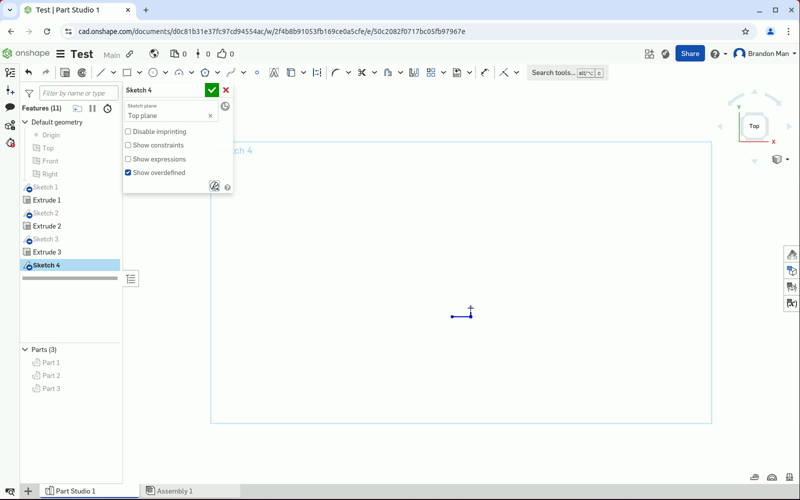
mouse_move(470, 307)
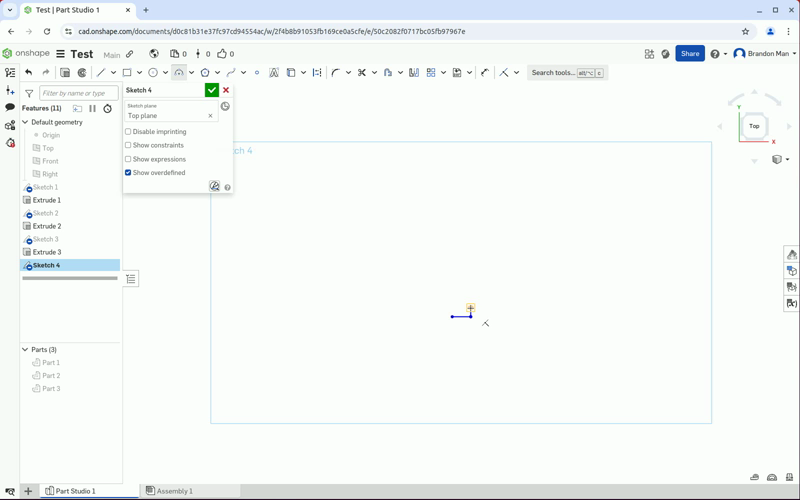
click(470, 307)
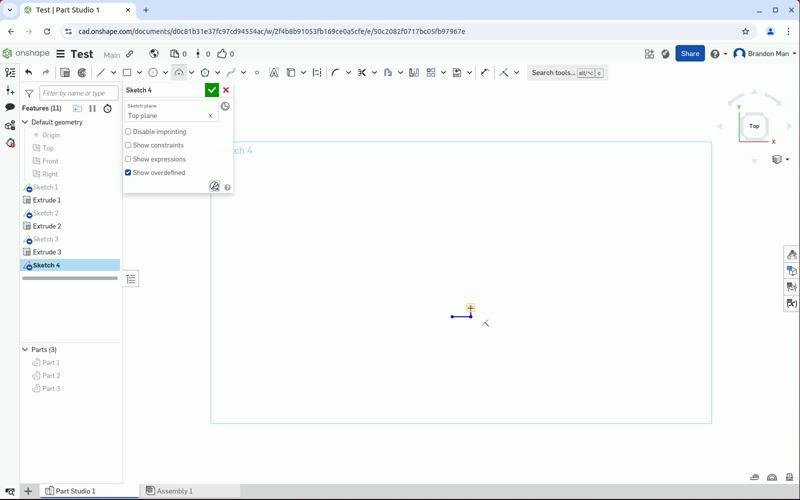
key_down(shift)
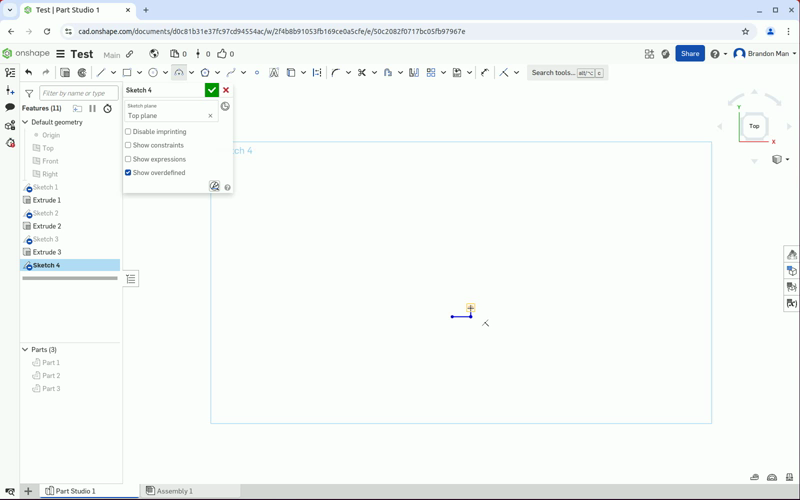
mouse_move(452, 307)
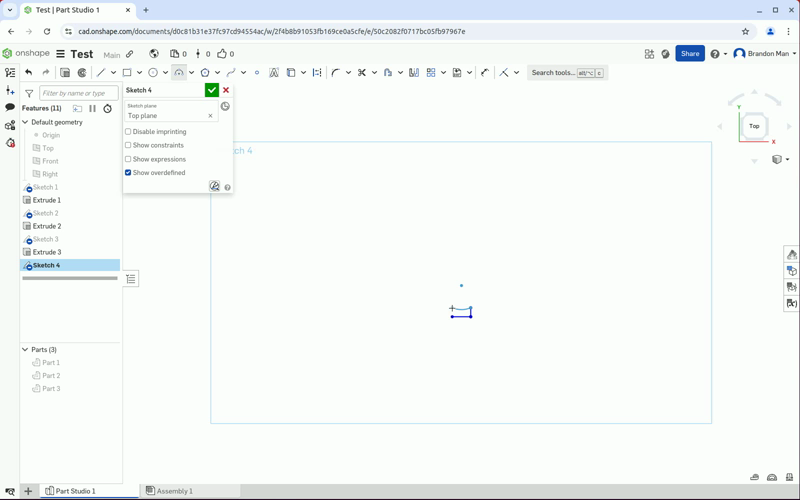
click(452, 307)
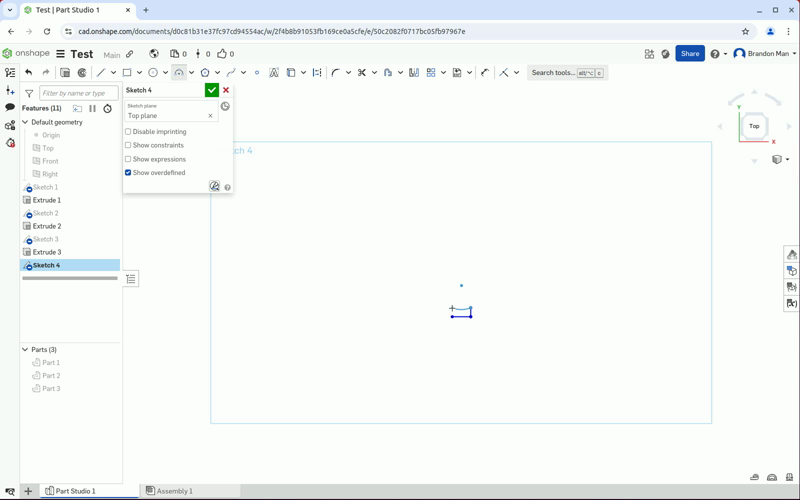
mouse_move(461, 309)
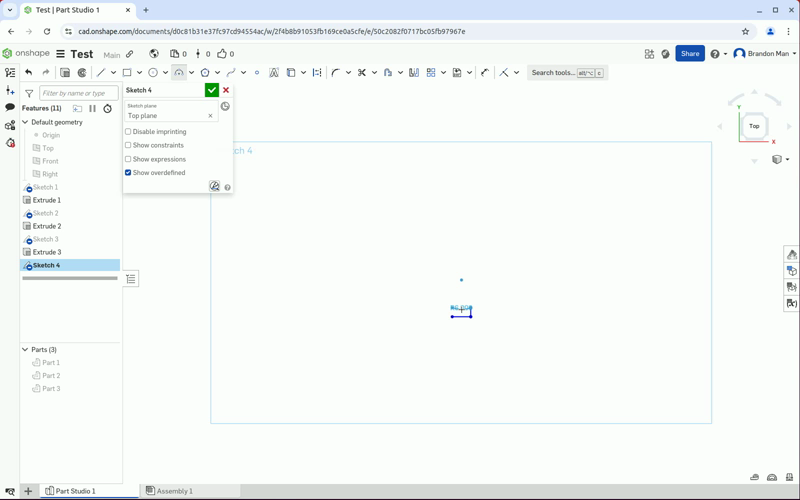
click(461, 309)
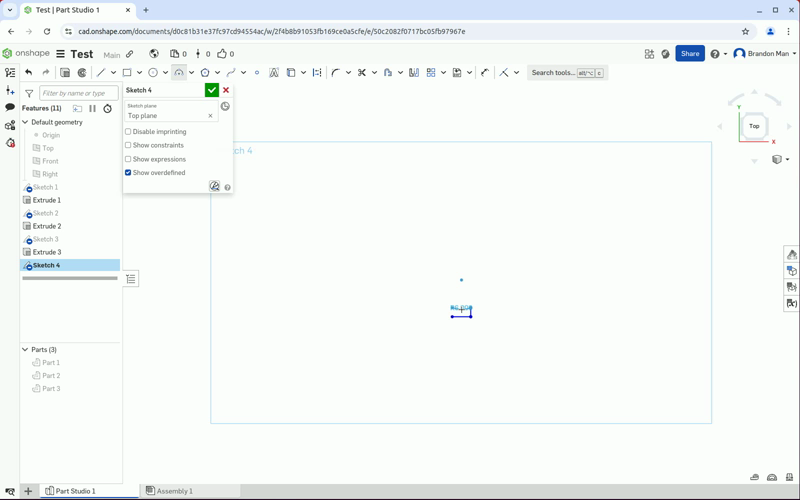
key_up(shift)
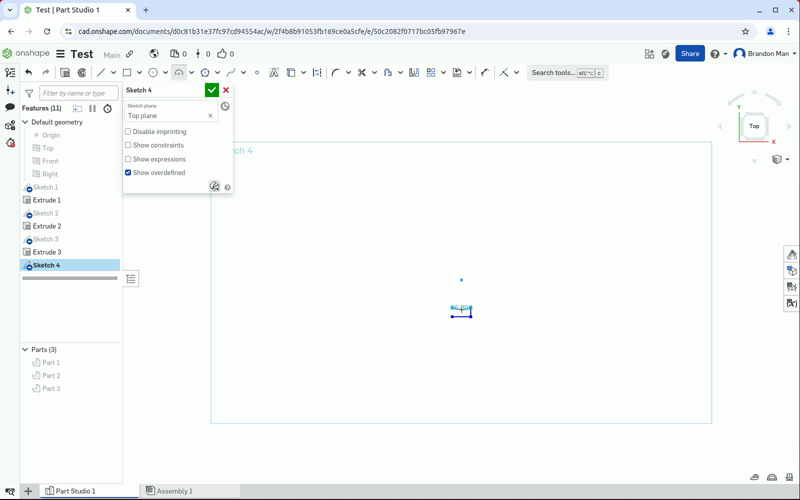
key(esc)
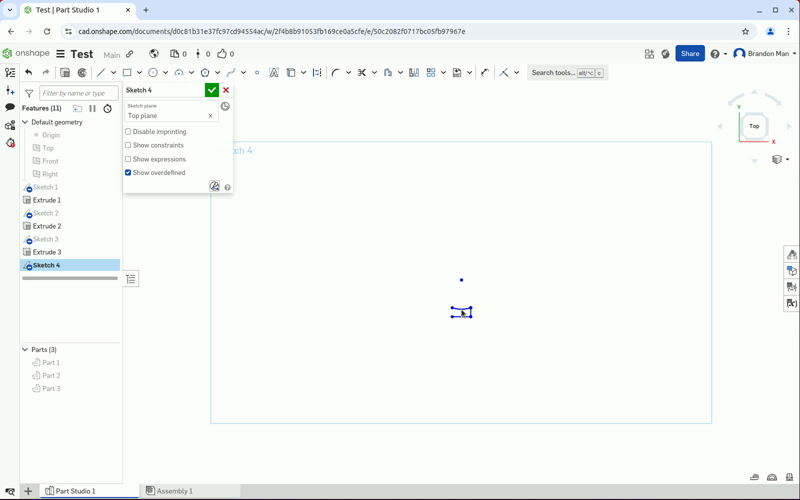
key(l)
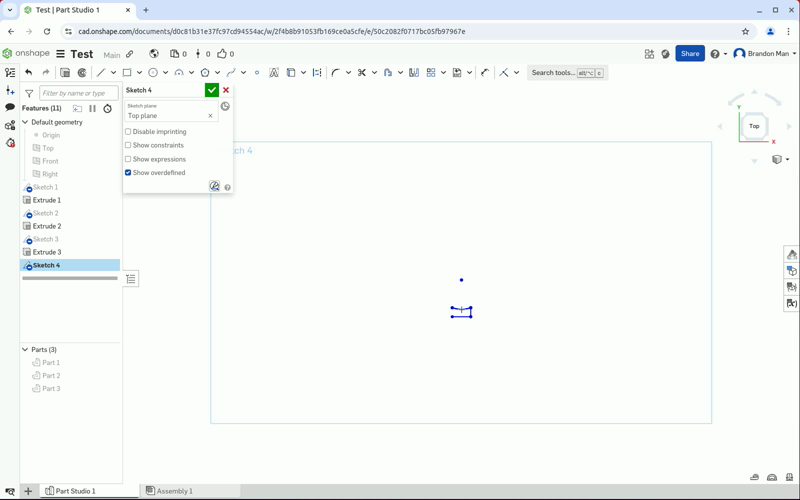
mouse_move(452, 307)
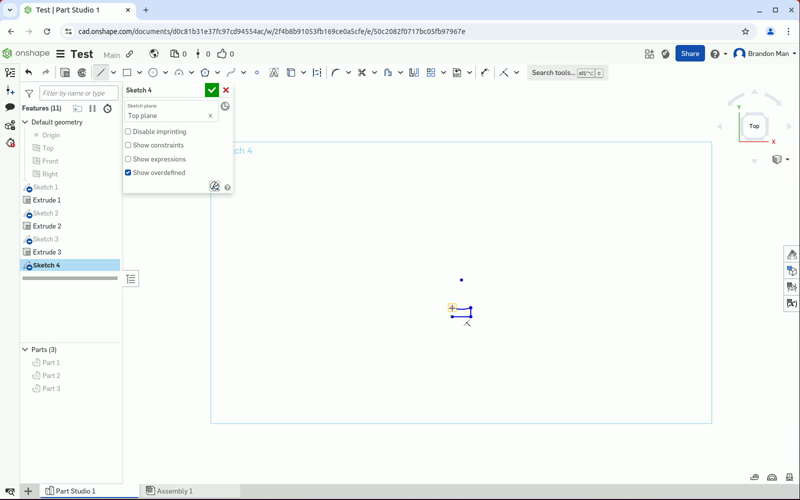
click(452, 307)
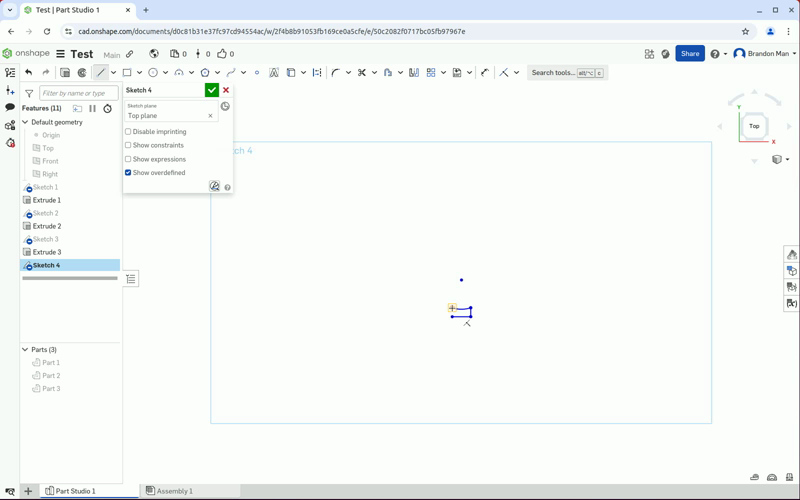
mouse_move(482, 307)
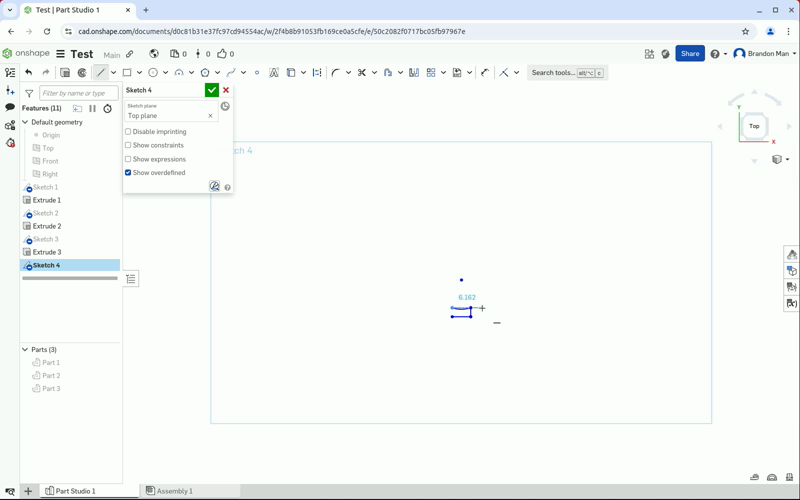
key_down(shift)
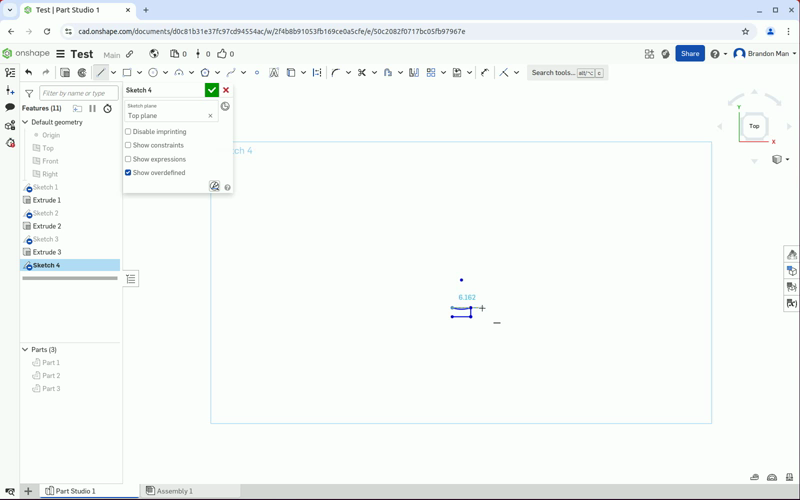
mouse_move(452, 316)
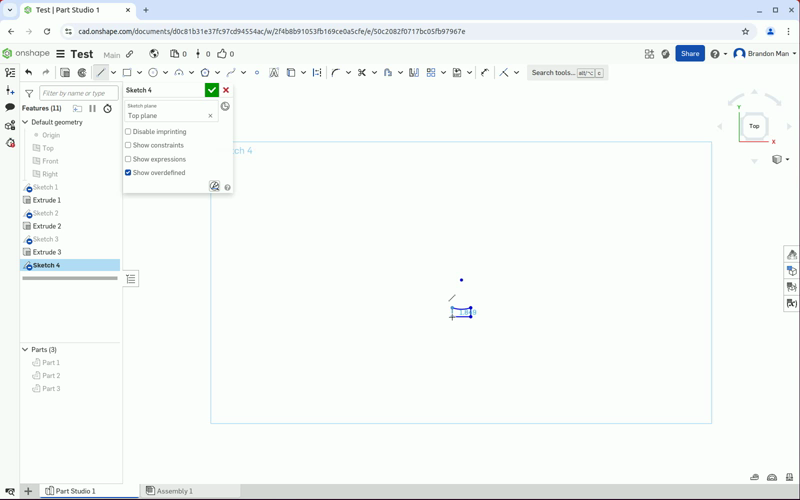
key_up(shift)
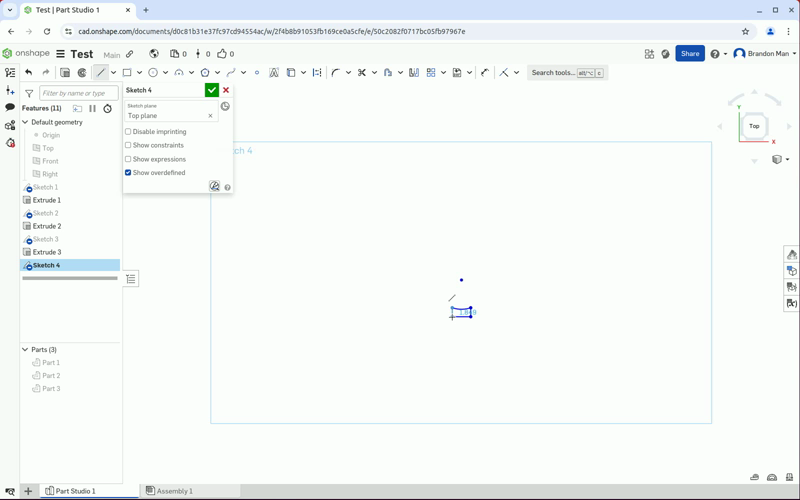
click(452, 316)
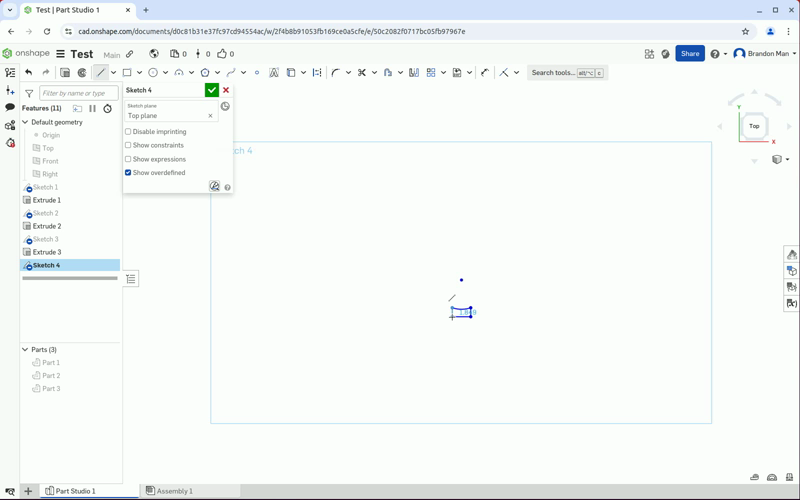
key(esc)
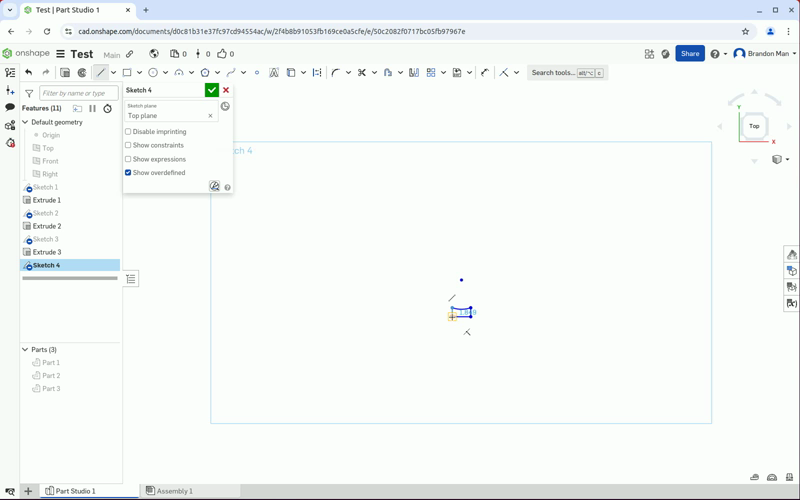
mouse_move(460, 313)
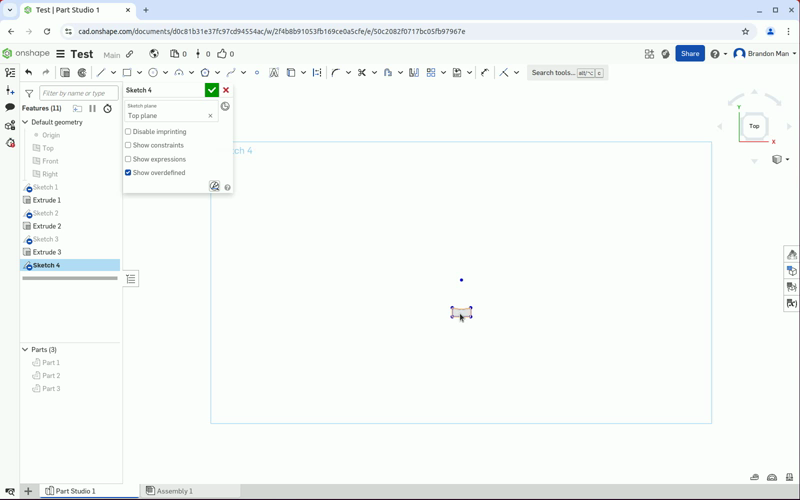
scroll(6)
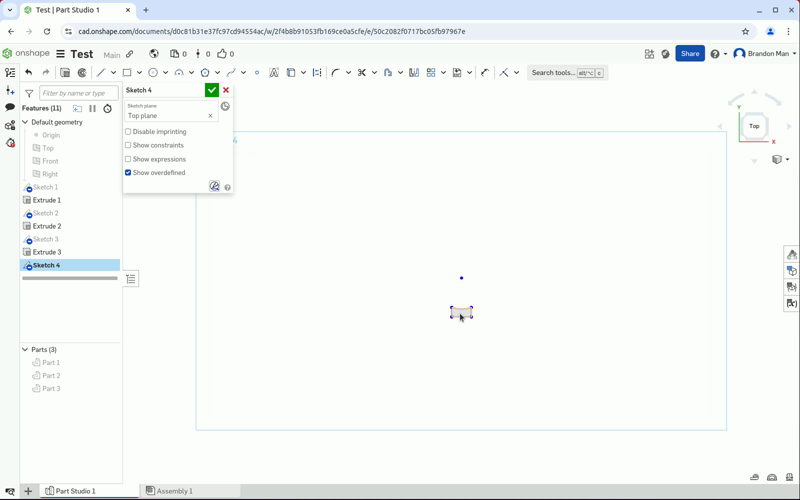
scroll(6)
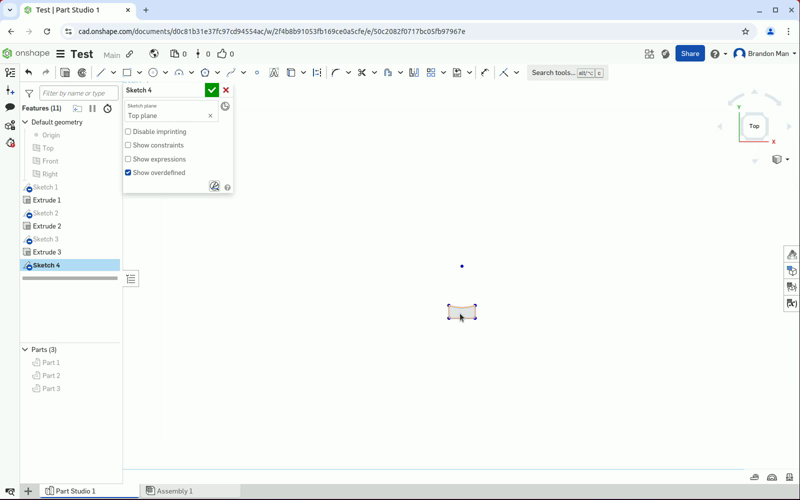
scroll(6)
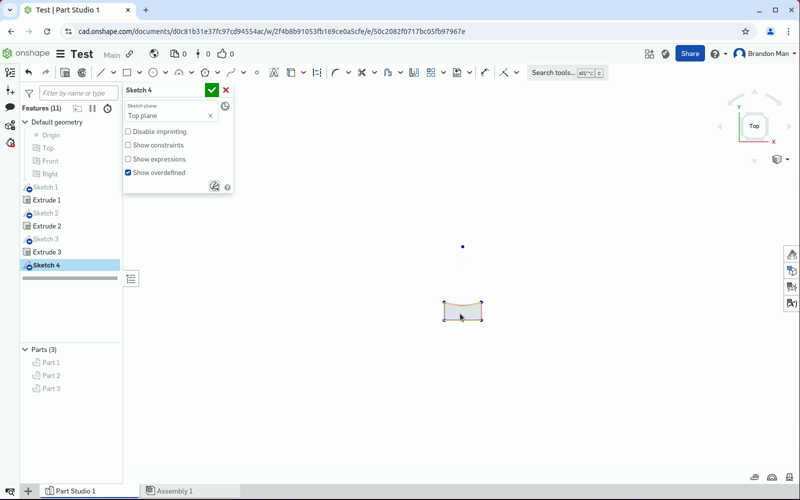
scroll(6)
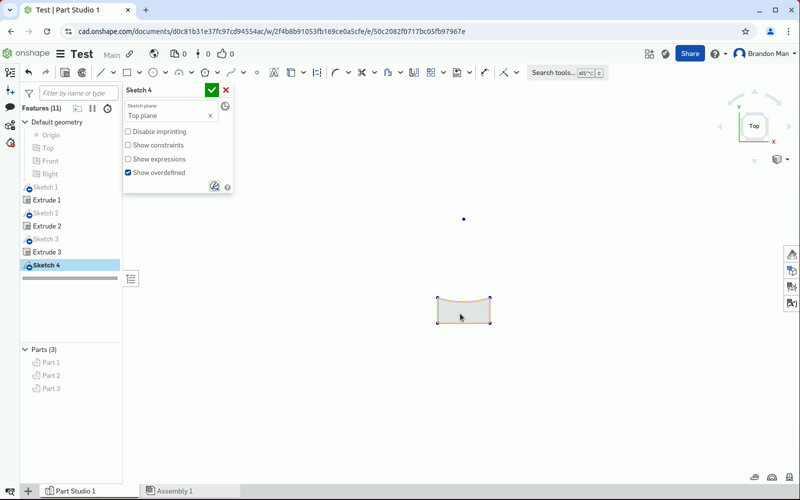
scroll(6)
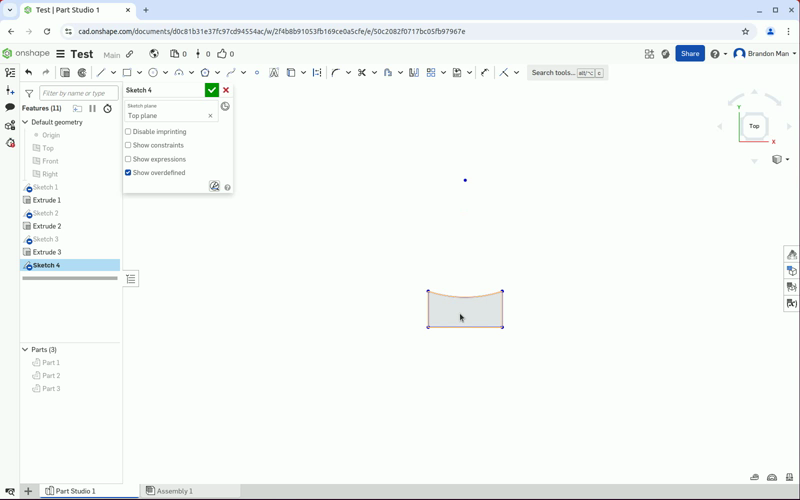
scroll(6)
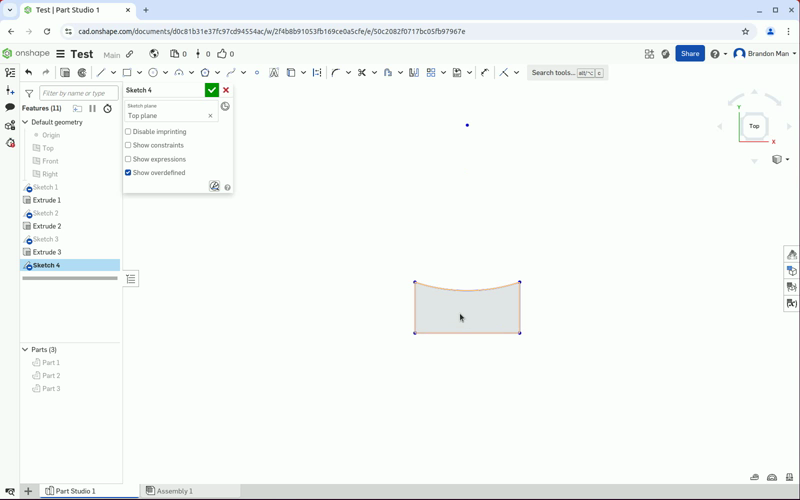
scroll(6)
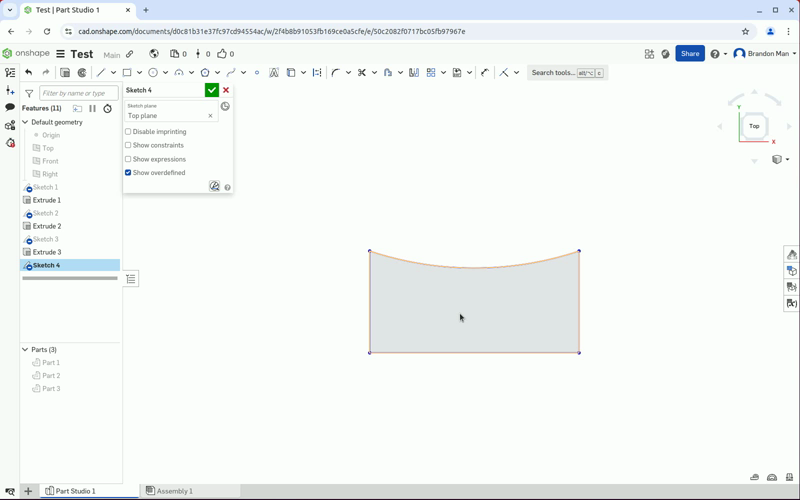
click(460, 313)
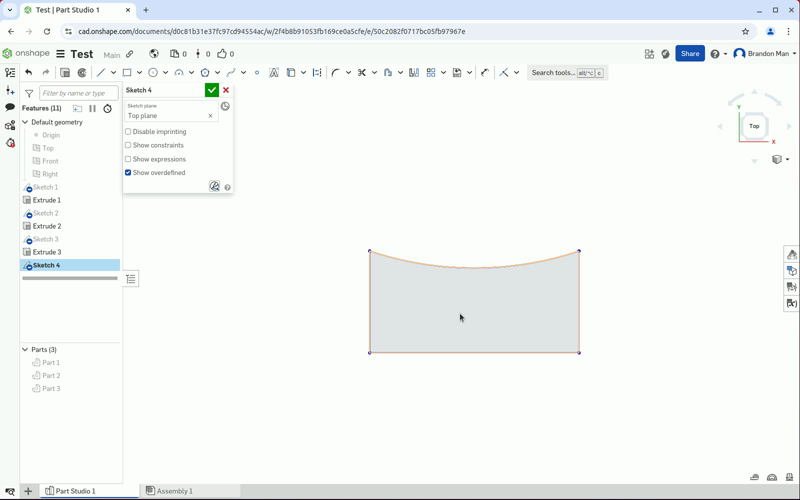
scroll(-6)
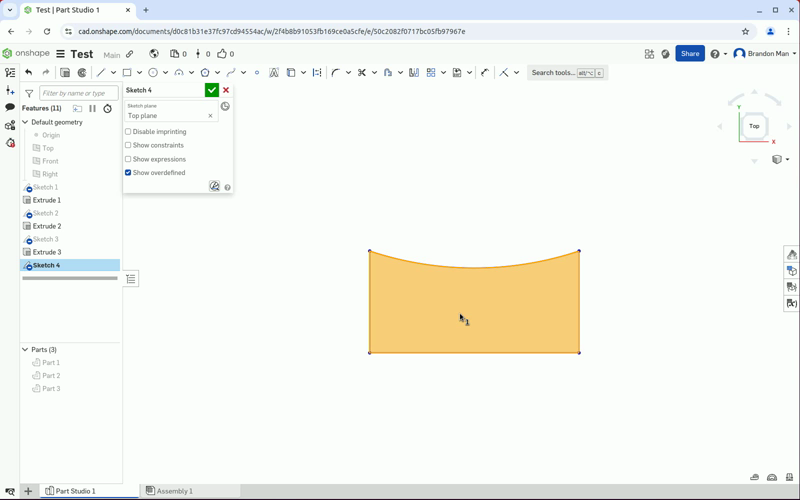
scroll(-6)
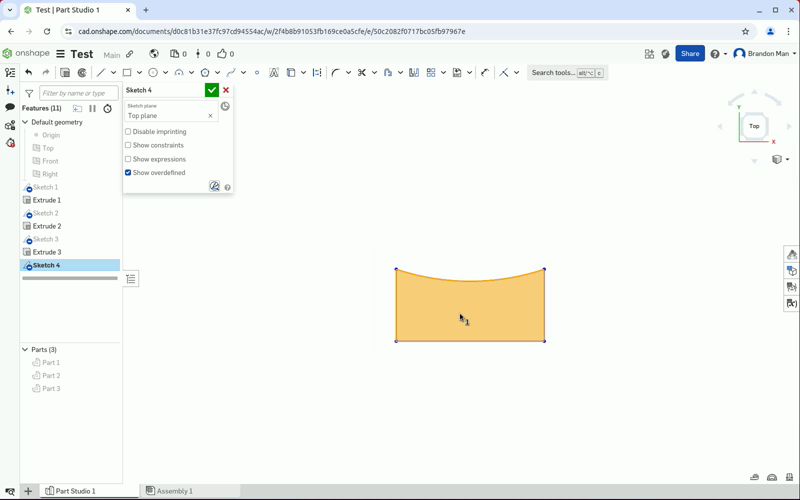
scroll(-6)
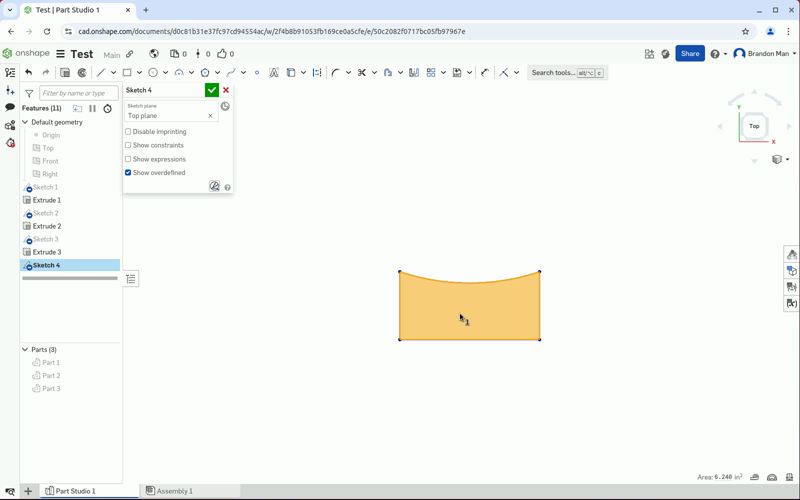
scroll(-6)
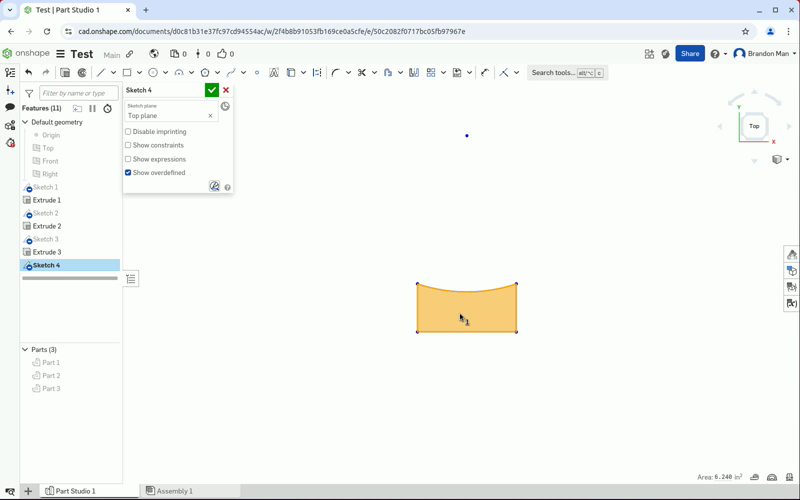
scroll(-6)
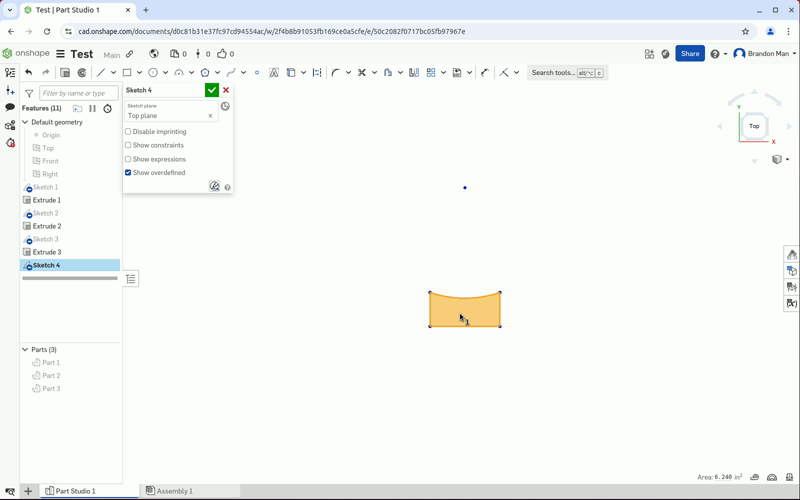
scroll(-6)
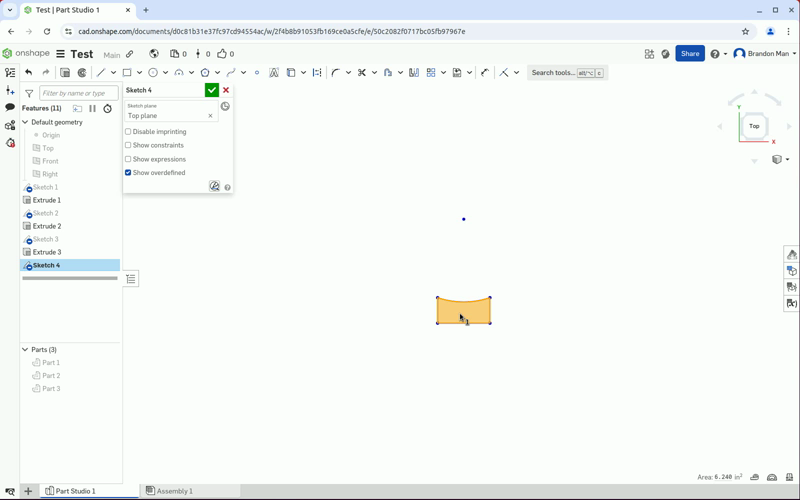
scroll(-6)
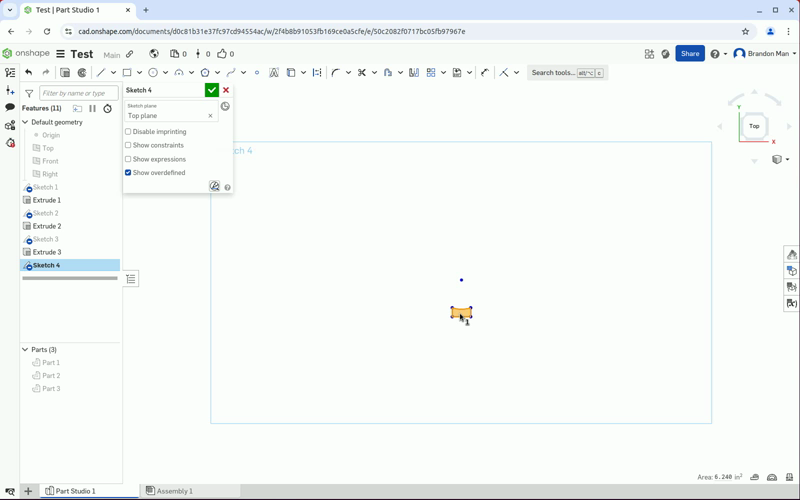
mouse_move(73, 352)
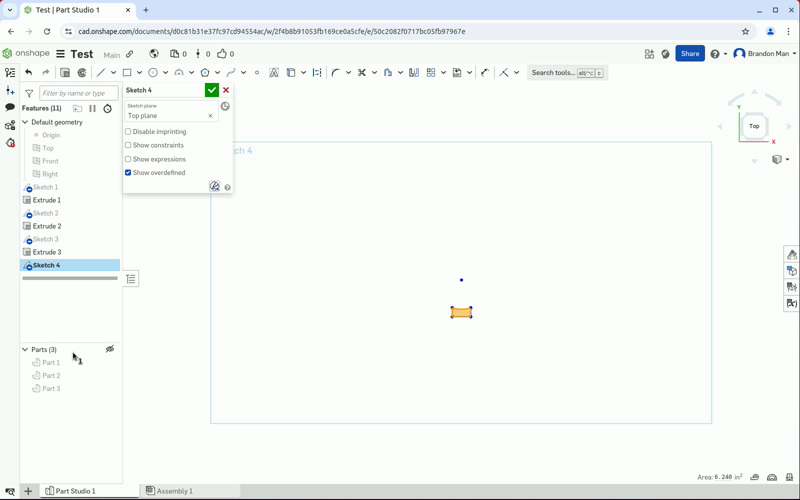
key(shift+y)
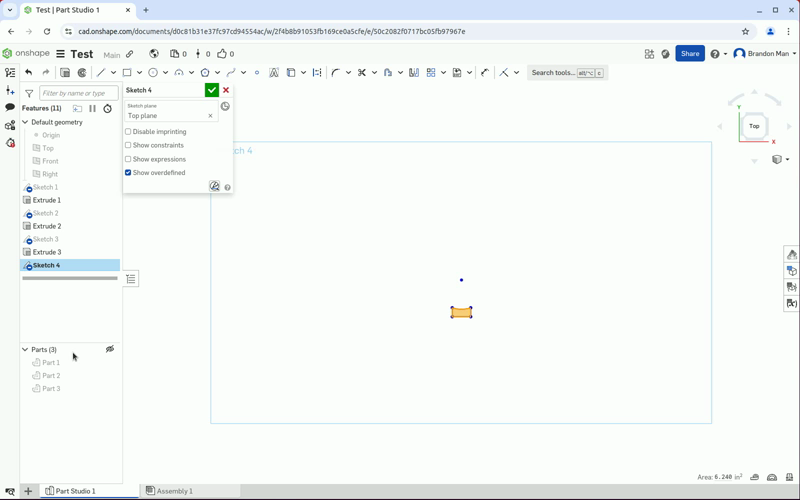
key(shift+e)
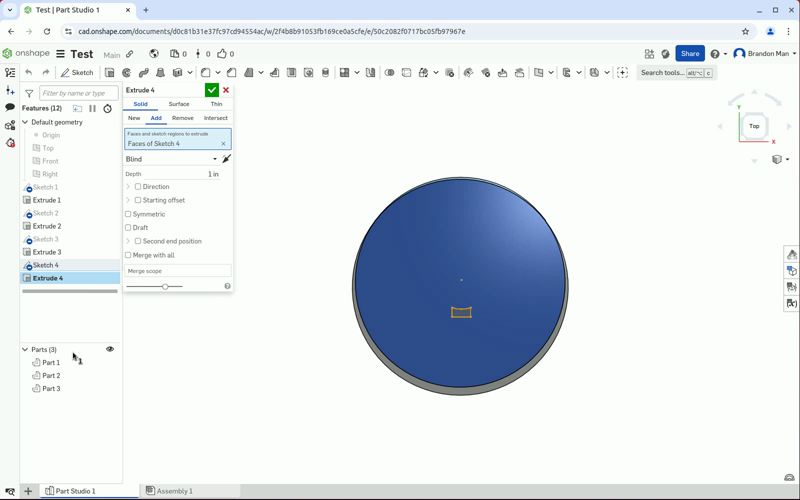
mouse_move(143, 106)
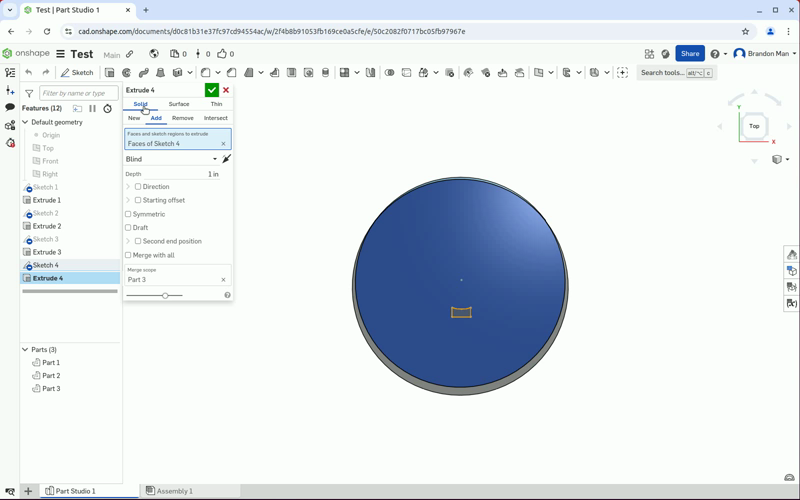
click(143, 106)
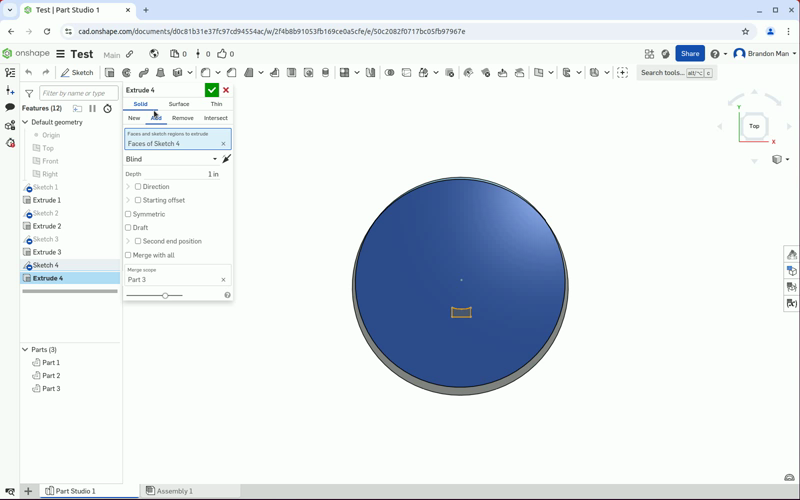
mouse_move(186, 120)
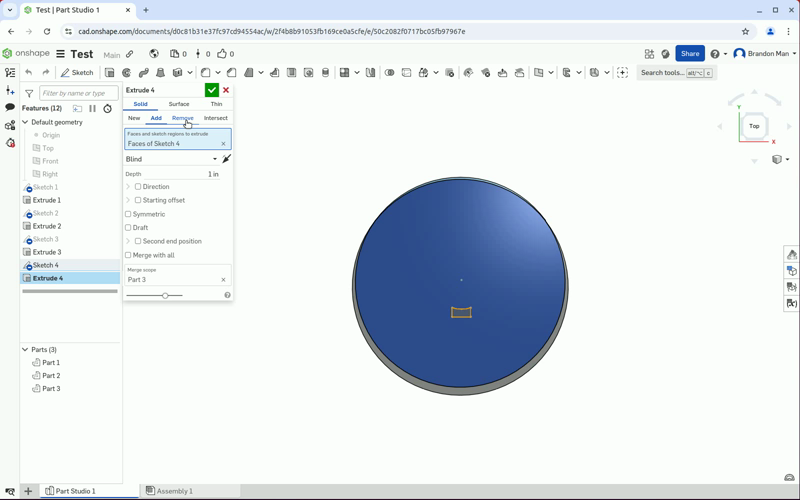
click(186, 120)
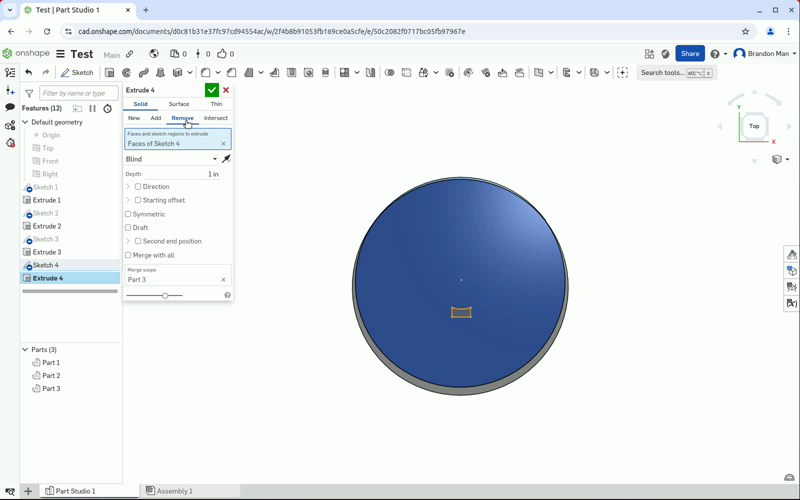
key(tab, 4)
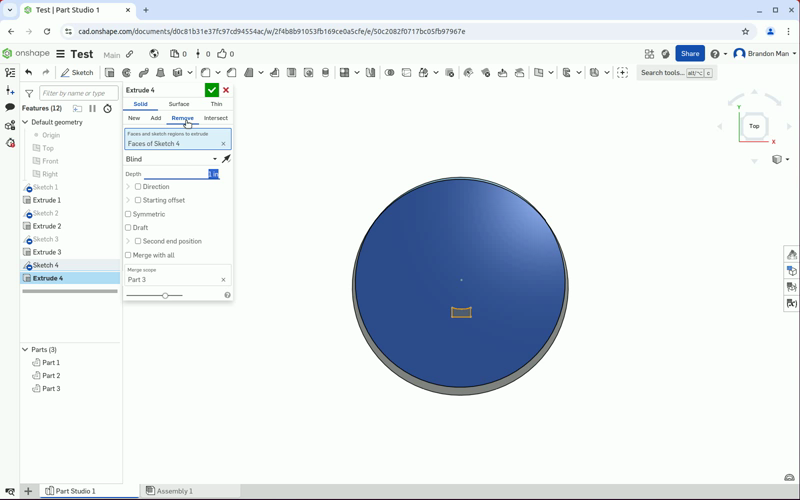
text(20.701)
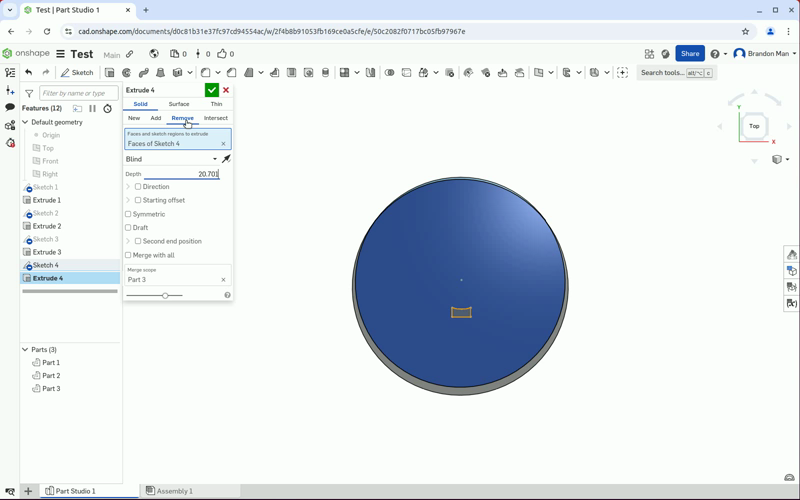
key(tab, 6)
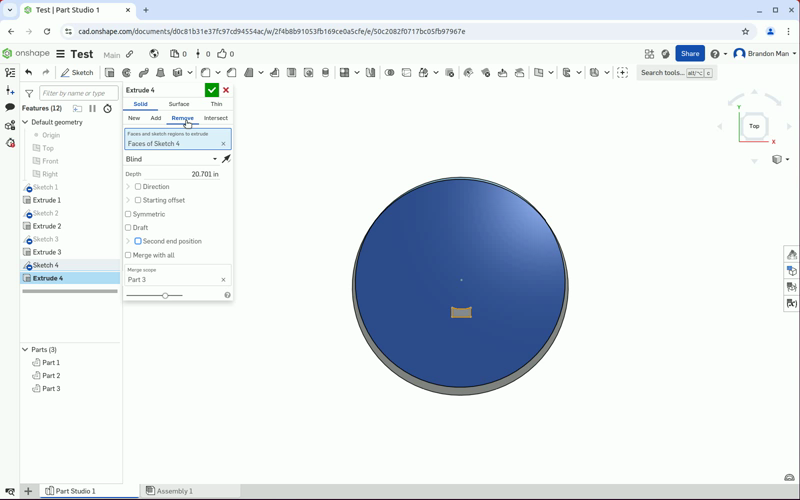
key(space)
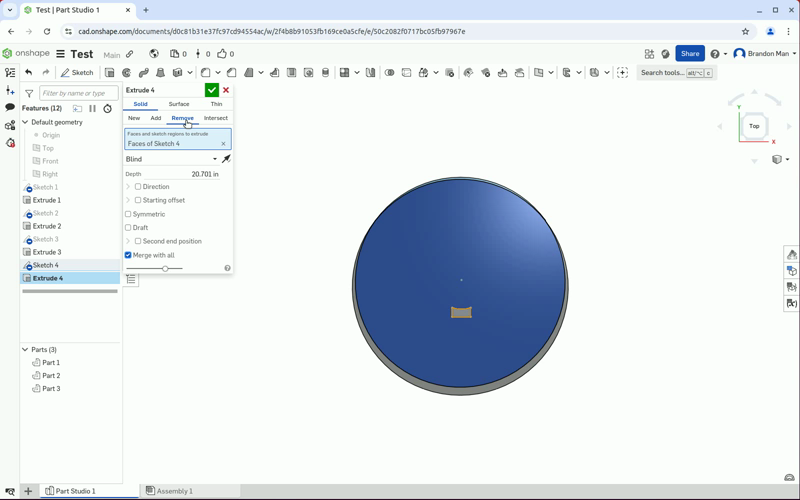
key(enter)
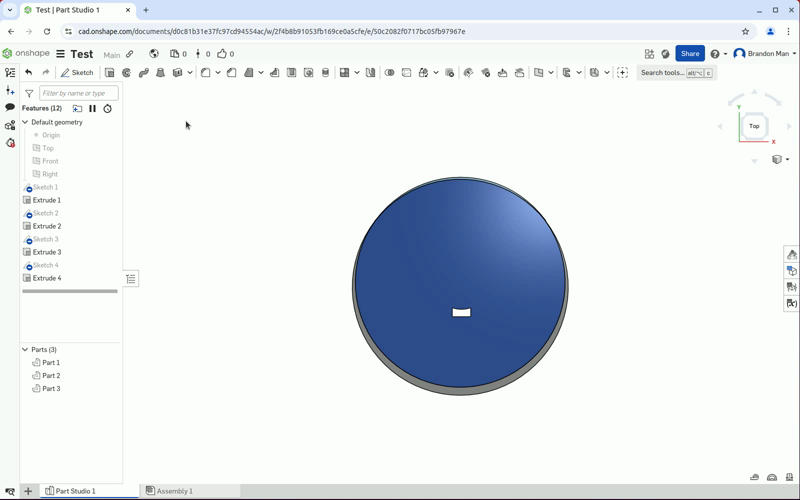
key(shift+h)
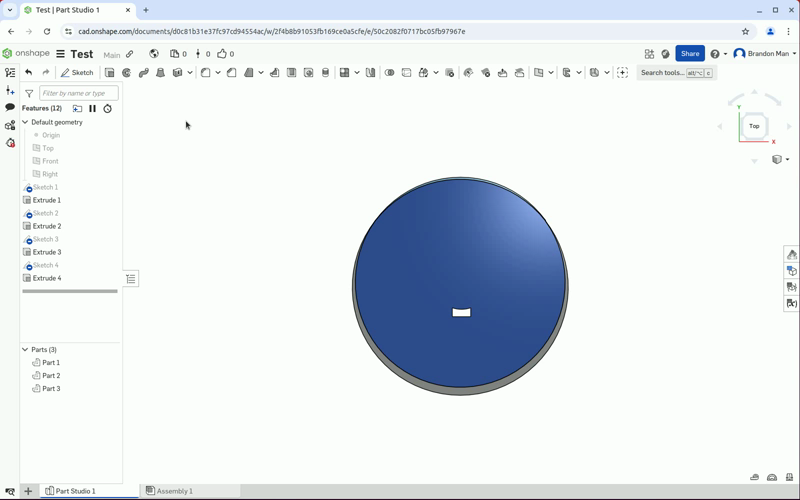
key(shift+h)
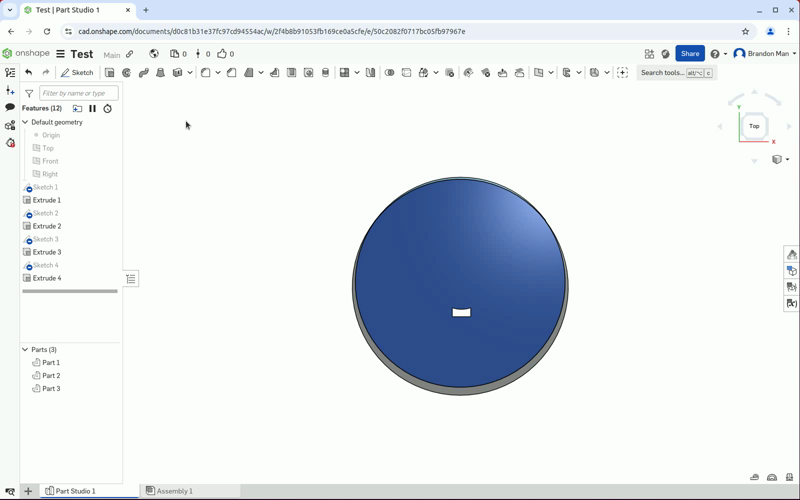
mouse_move(73, 189)
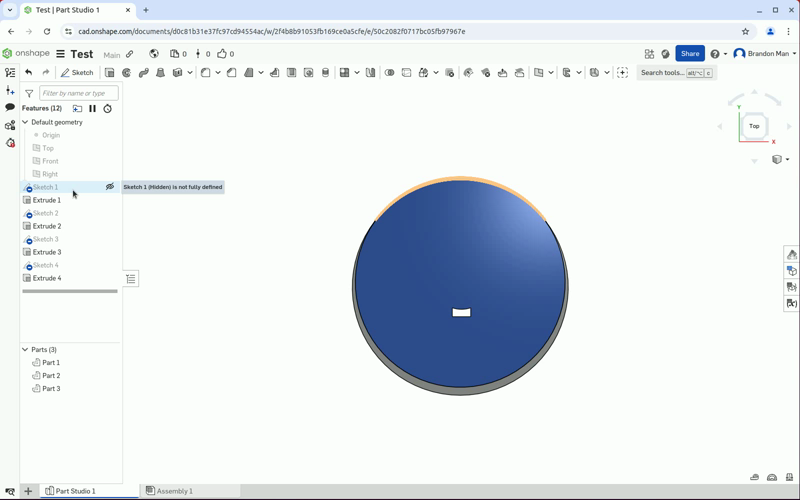
click(73, 189)
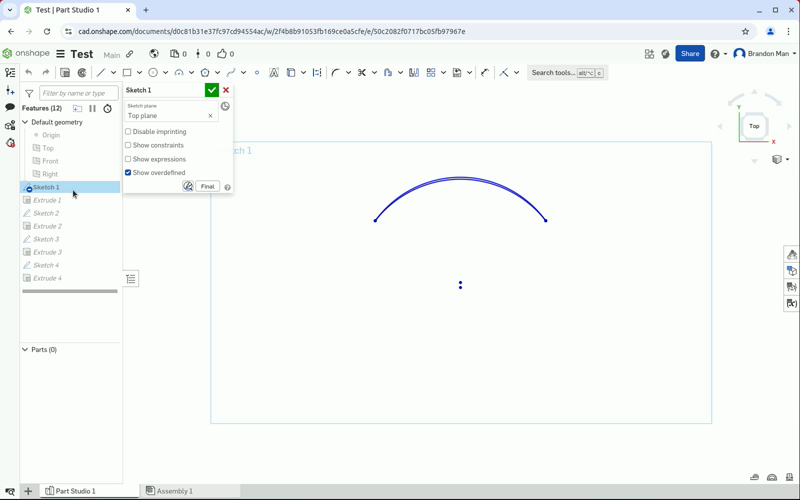
mouse_move(229, 92)
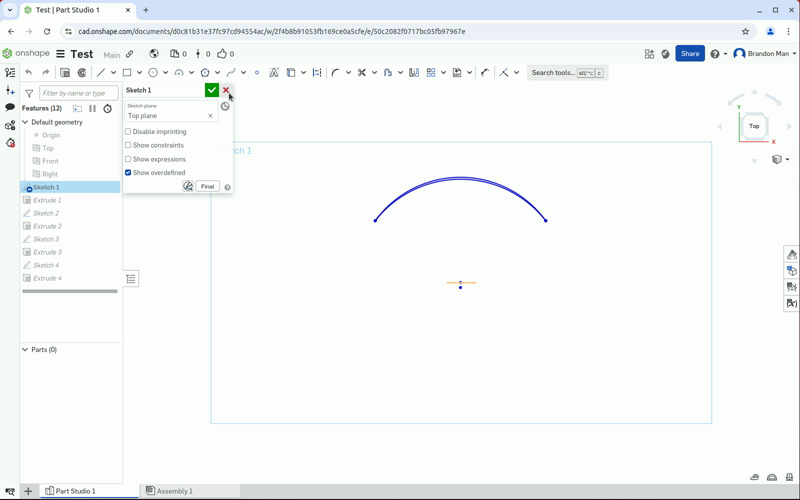
click(229, 92)
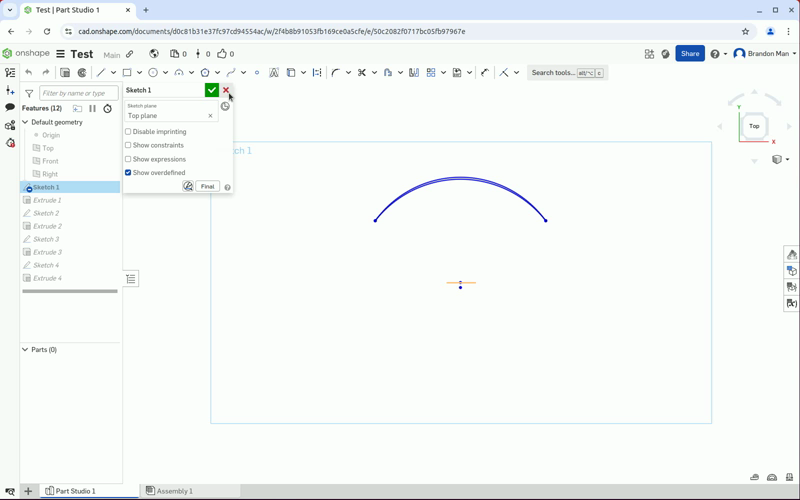
key(shift+s)
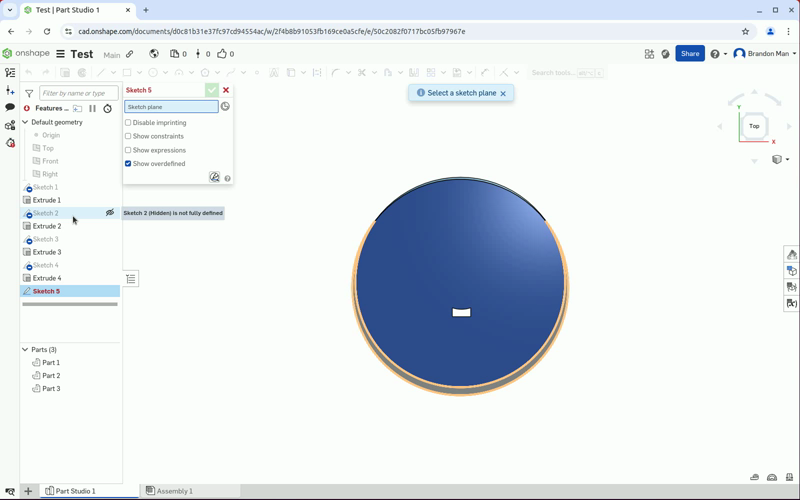
scroll(3)
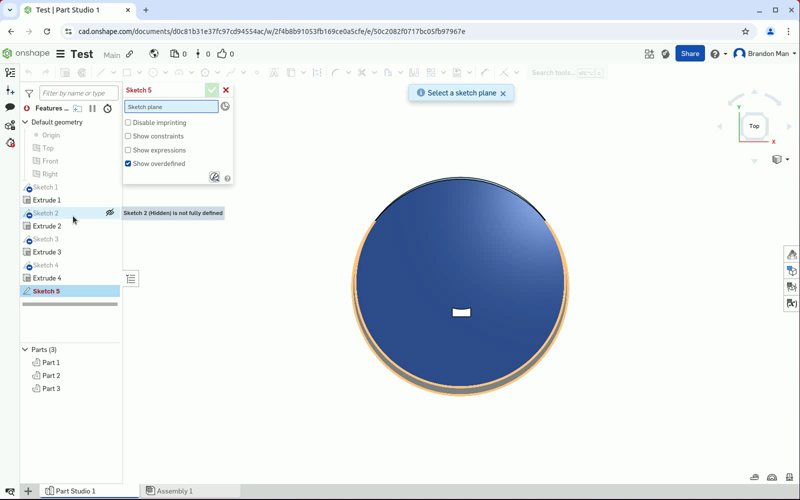
mouse_move(73, 150)
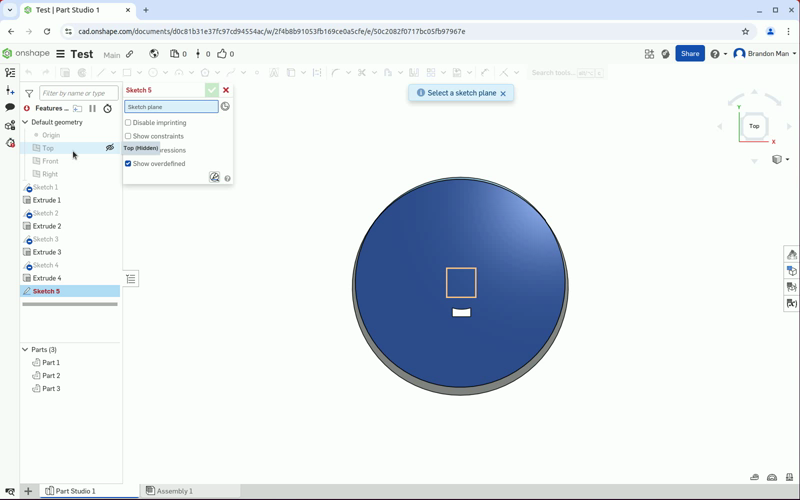
click(73, 150)
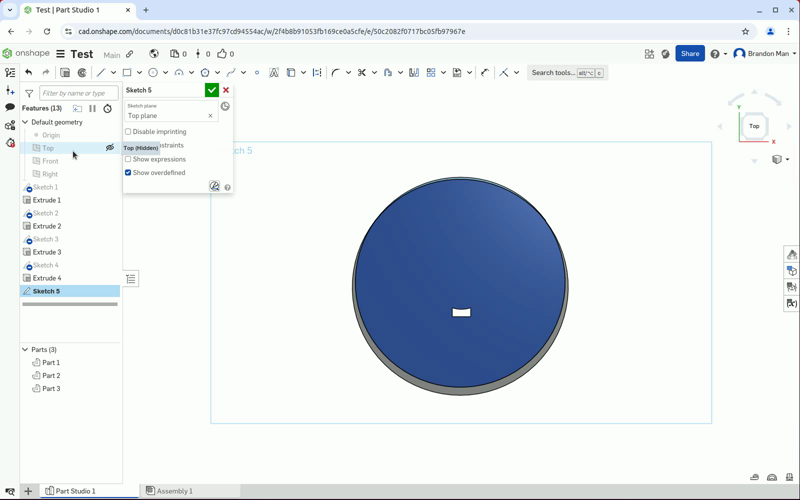
mouse_move(73, 352)
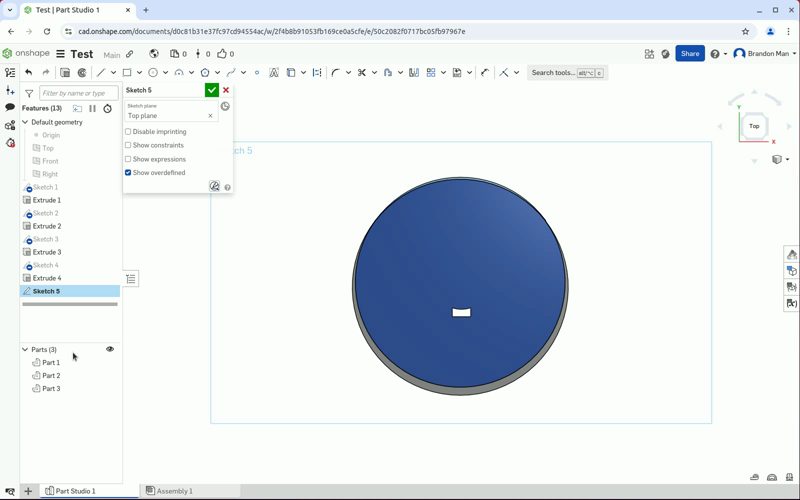
key(y)
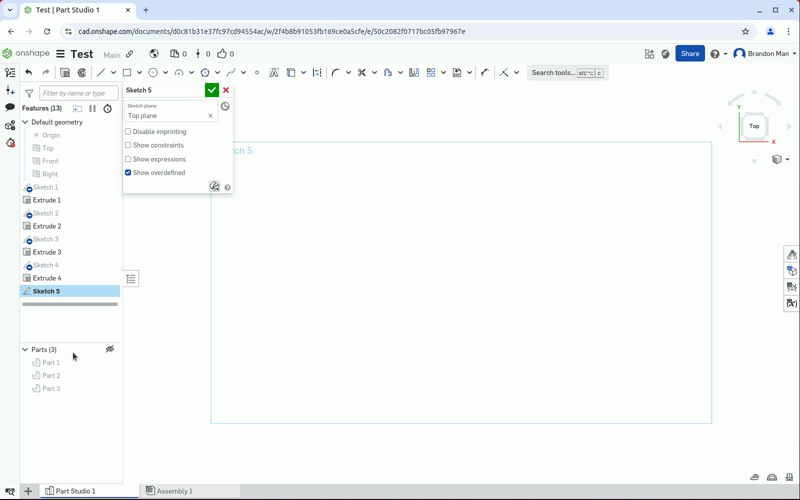
key(a)
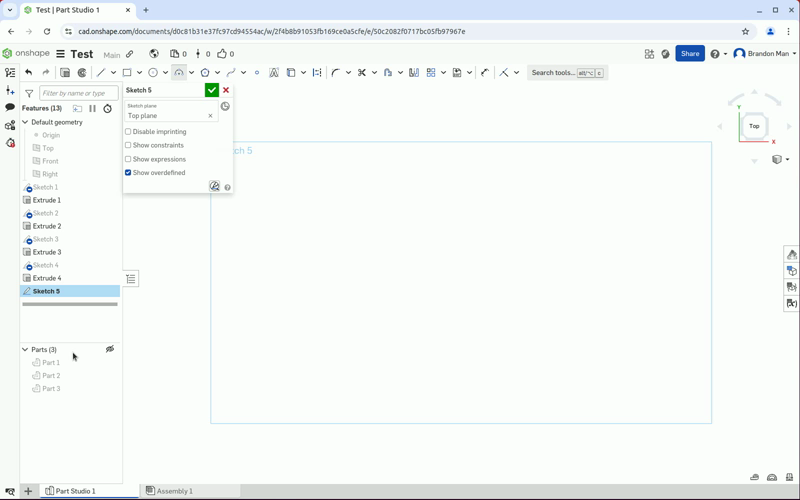
key_down(shift)
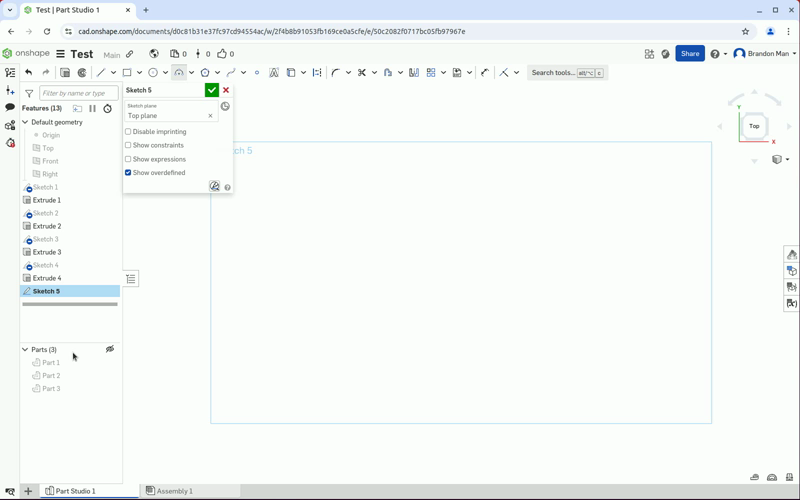
mouse_move(452, 308)
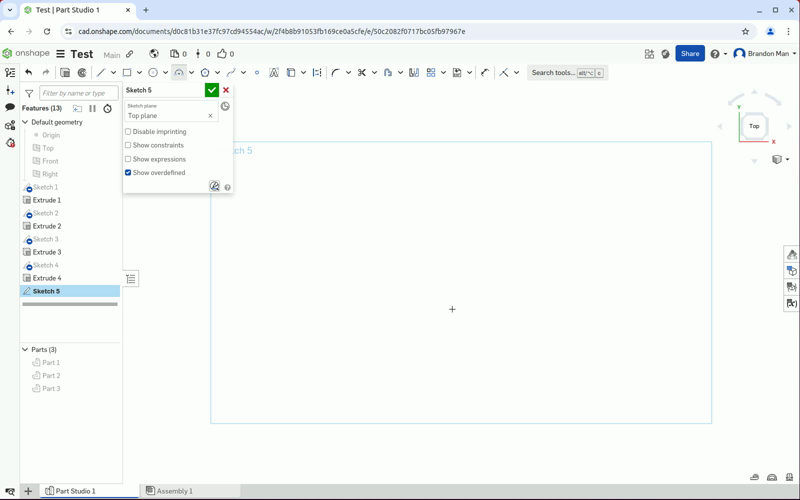
click(452, 308)
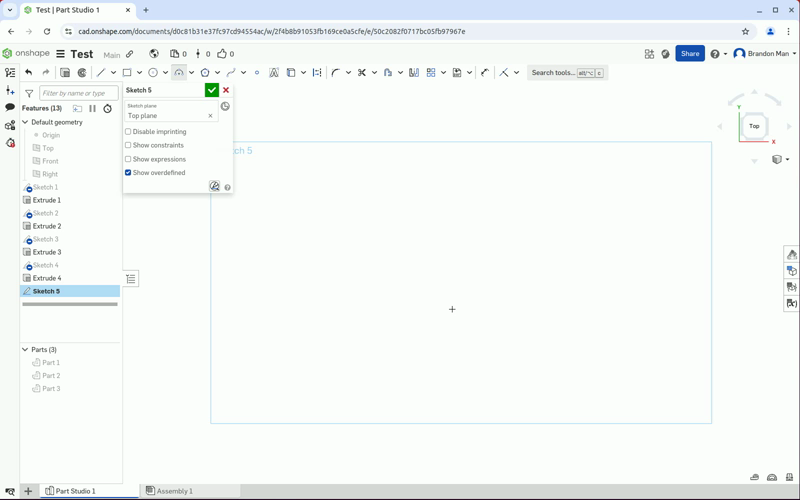
key_up(shift)
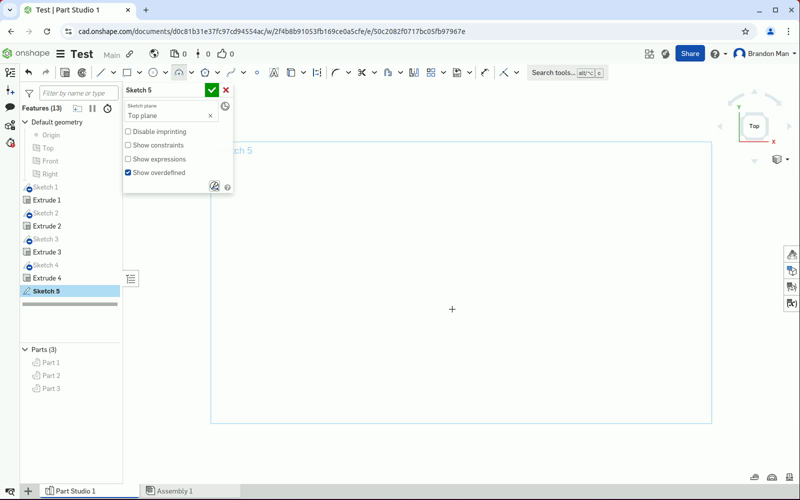
key_down(shift)
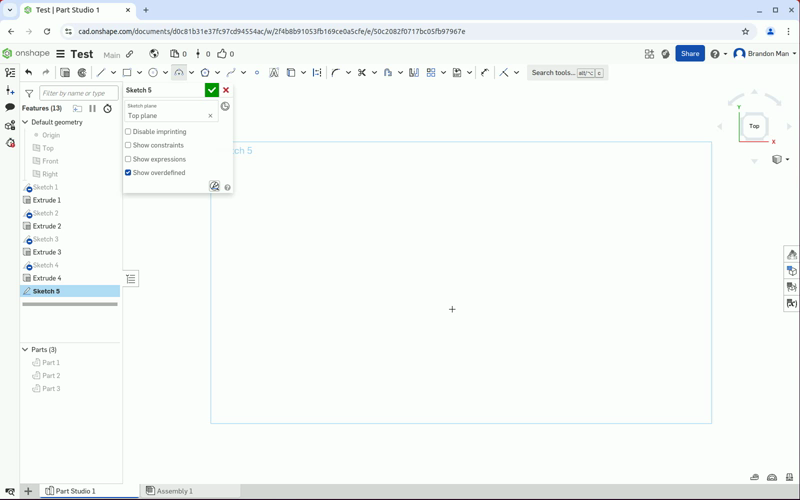
mouse_move(470, 308)
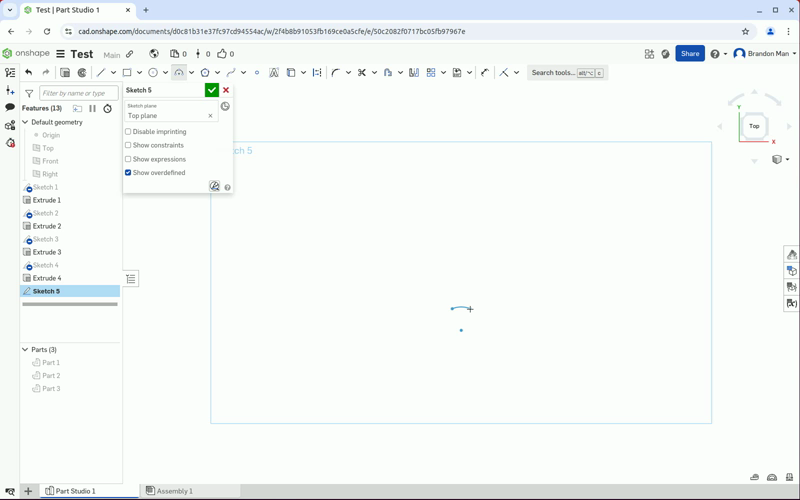
click(470, 308)
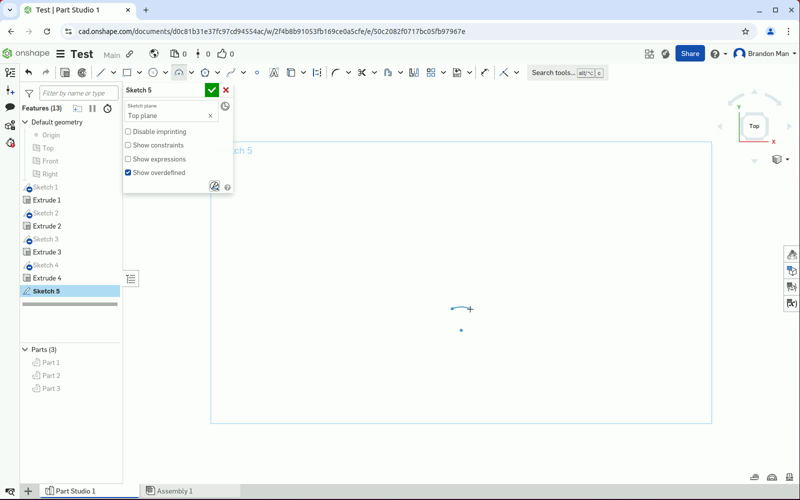
mouse_move(461, 256)
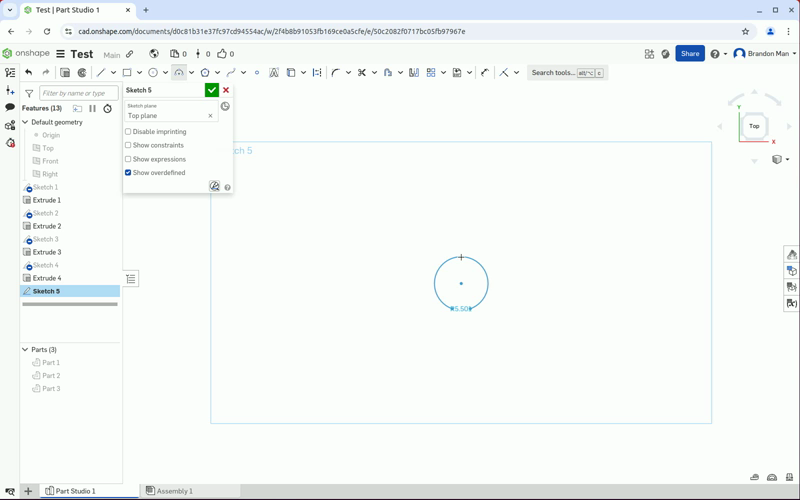
click(461, 256)
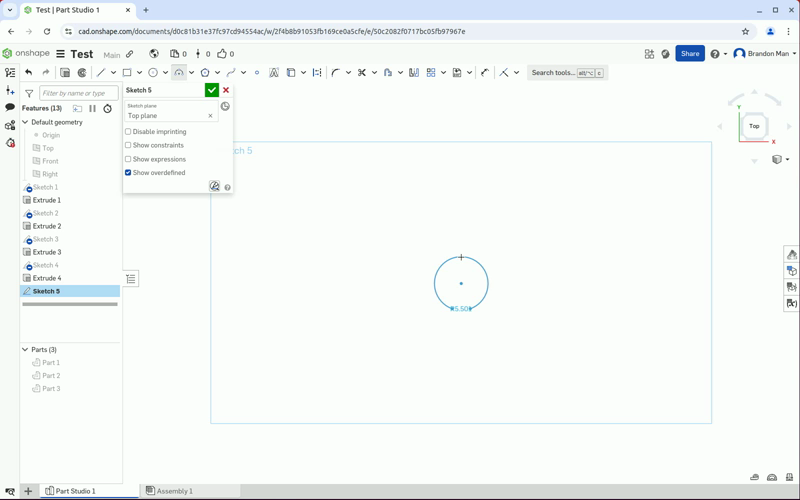
key_up(shift)
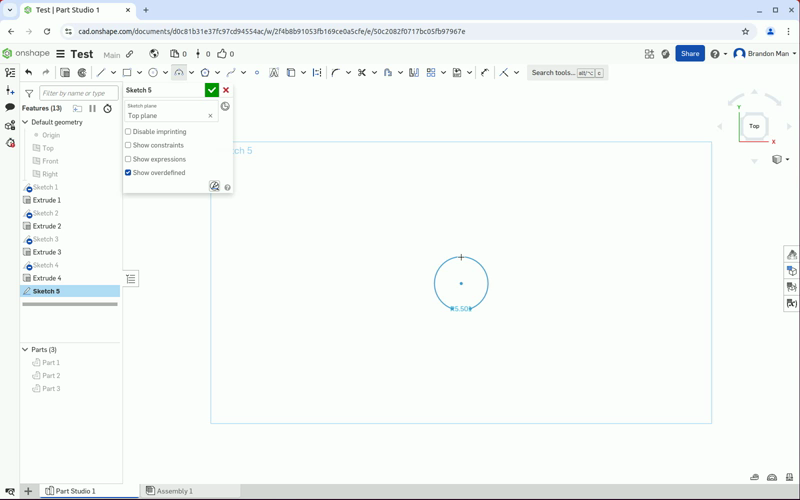
key(esc)
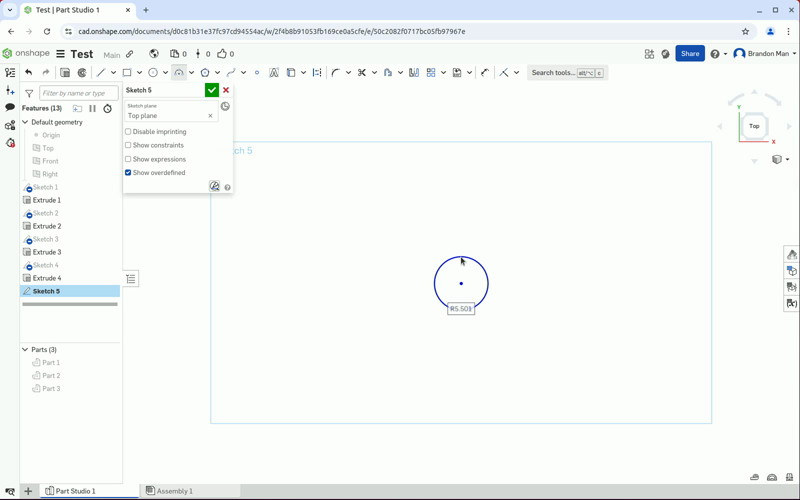
key(l)
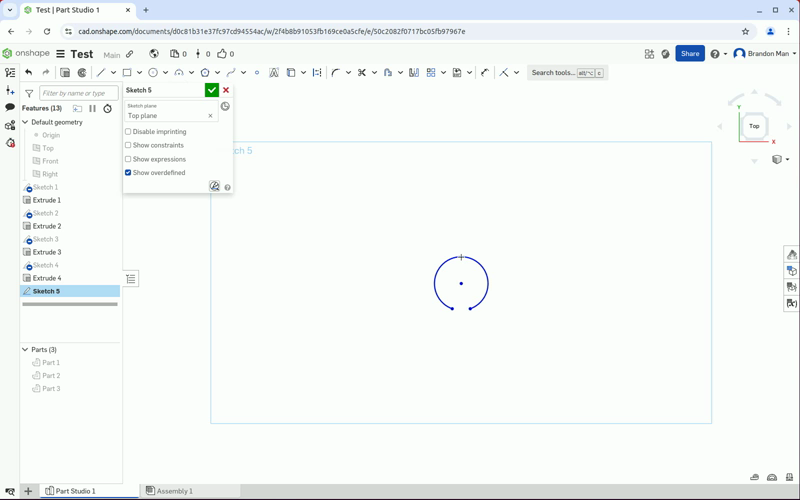
mouse_move(470, 308)
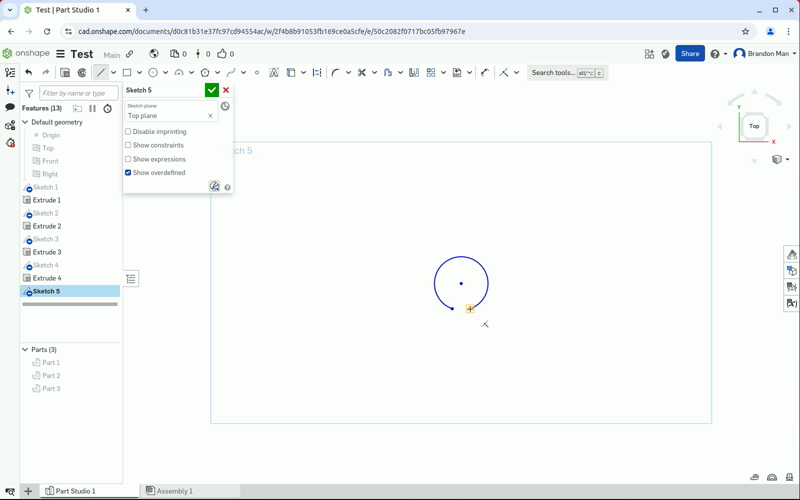
click(470, 308)
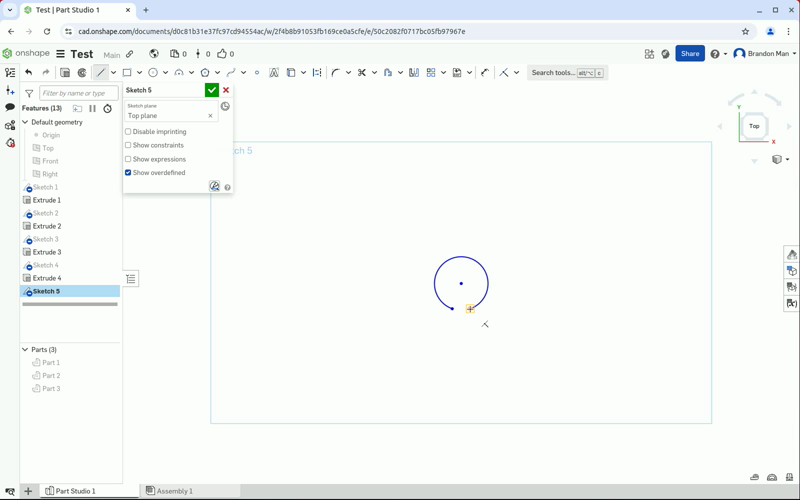
key_down(shift)
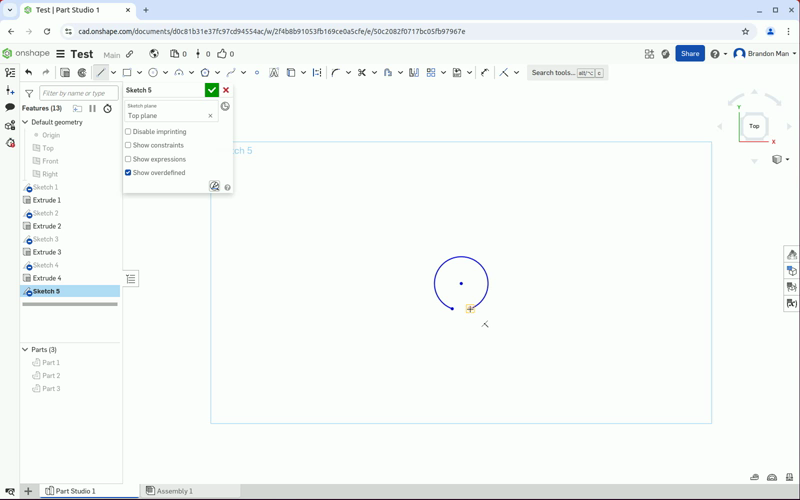
mouse_move(500, 308)
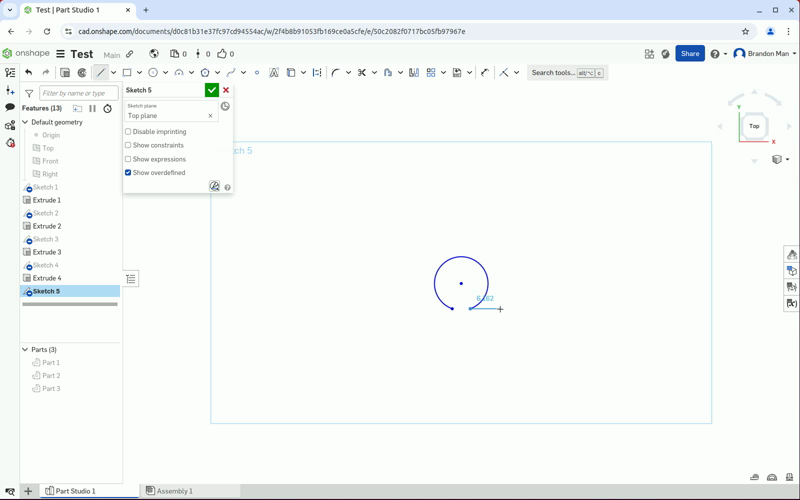
mouse_move(470, 282)
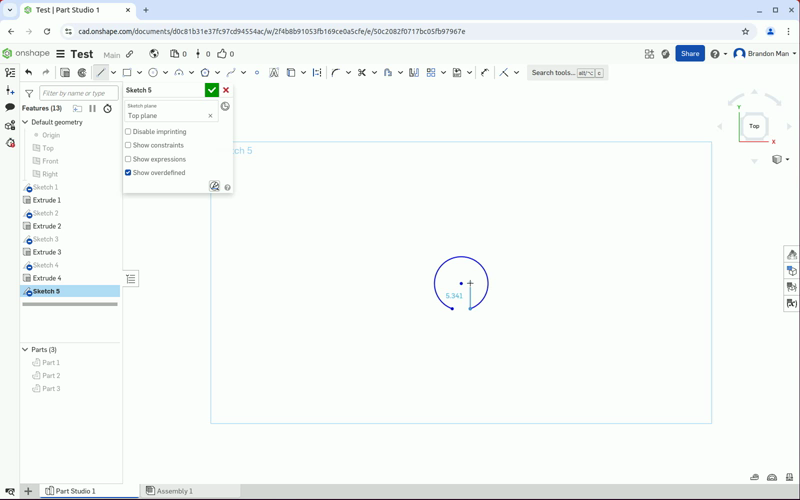
click(470, 282)
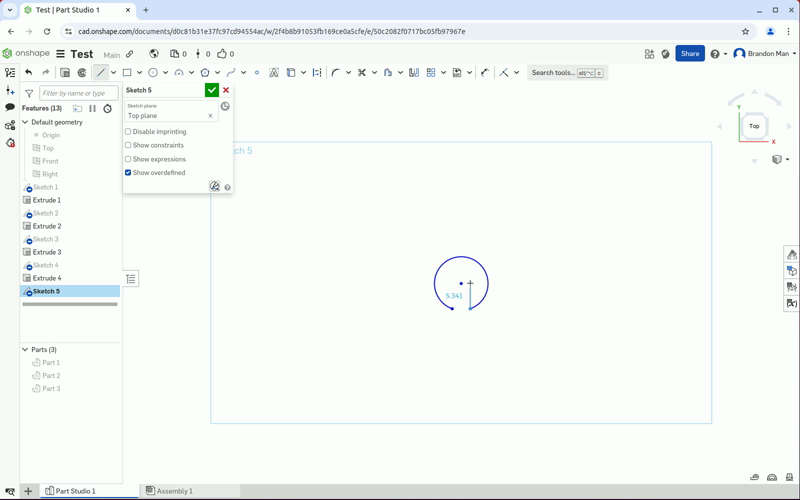
key_up(shift)
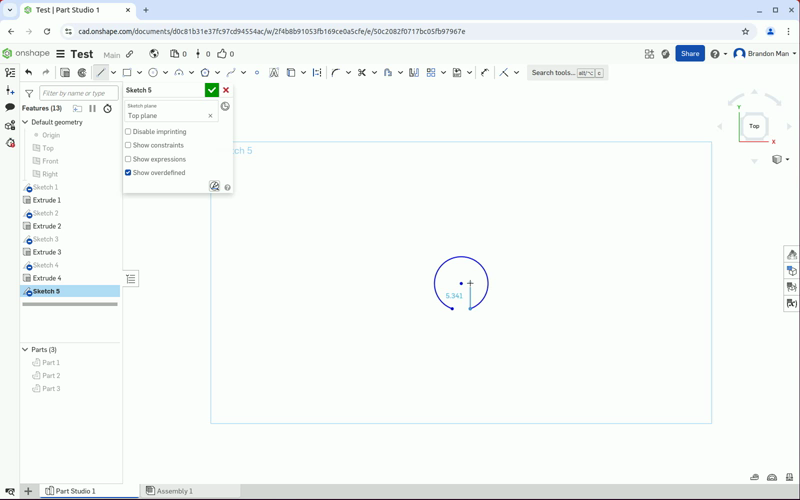
key_down(shift)
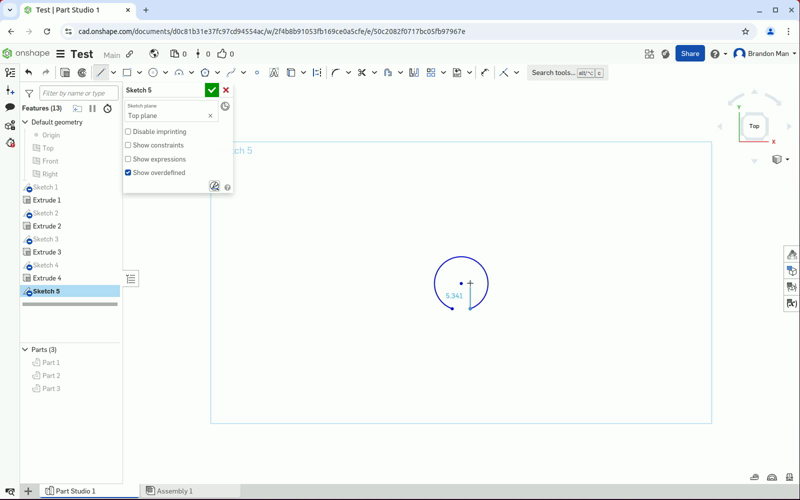
mouse_move(500, 282)
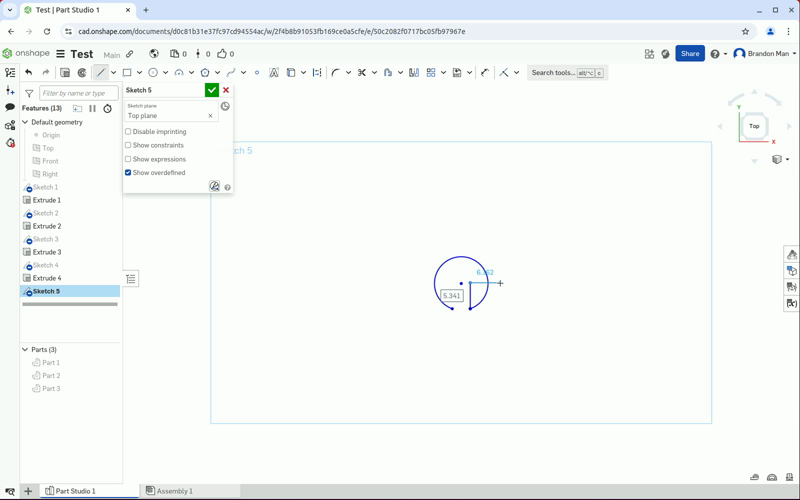
mouse_move(452, 282)
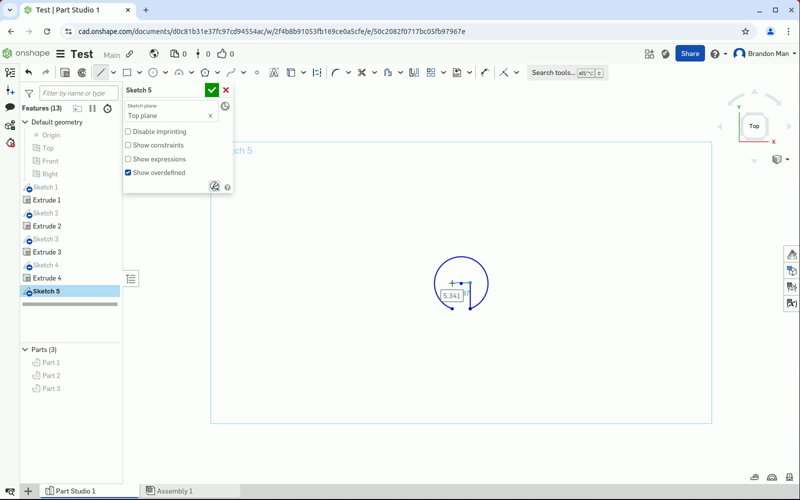
click(452, 282)
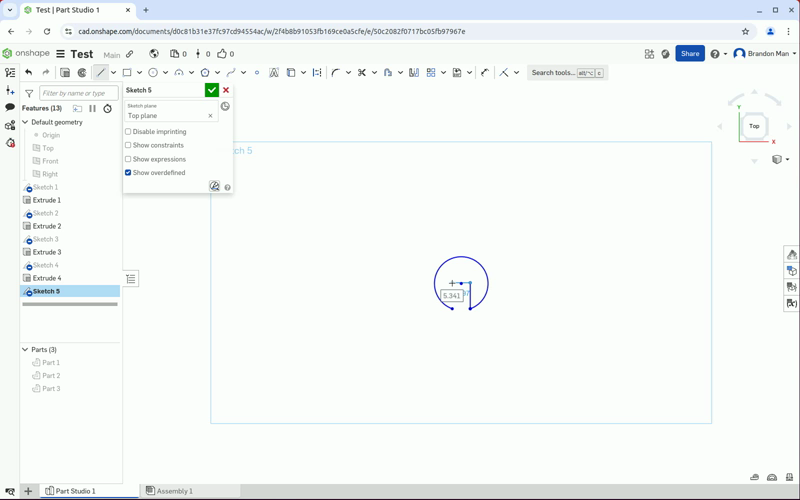
key_up(shift)
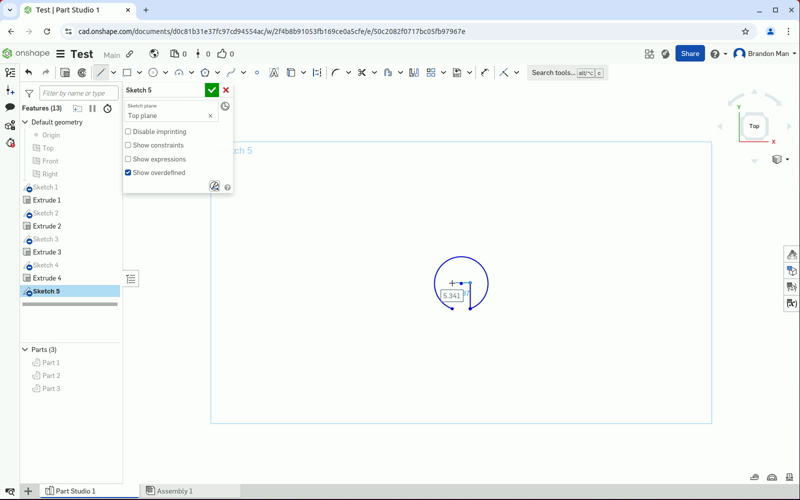
mouse_move(482, 282)
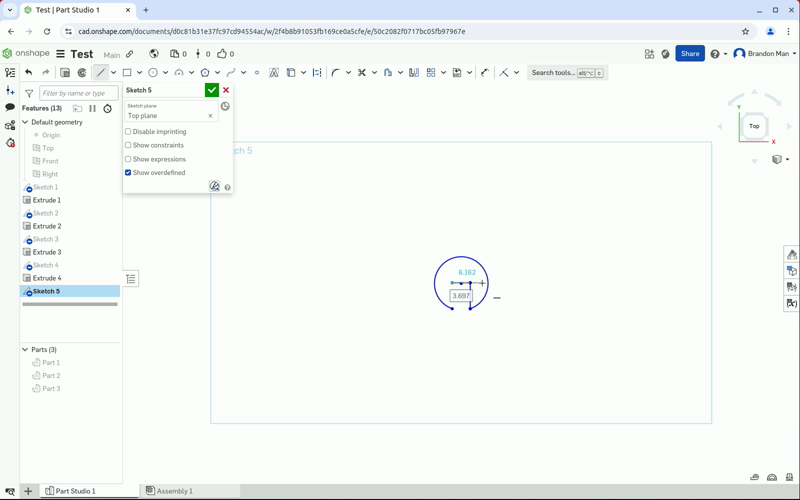
key_down(shift)
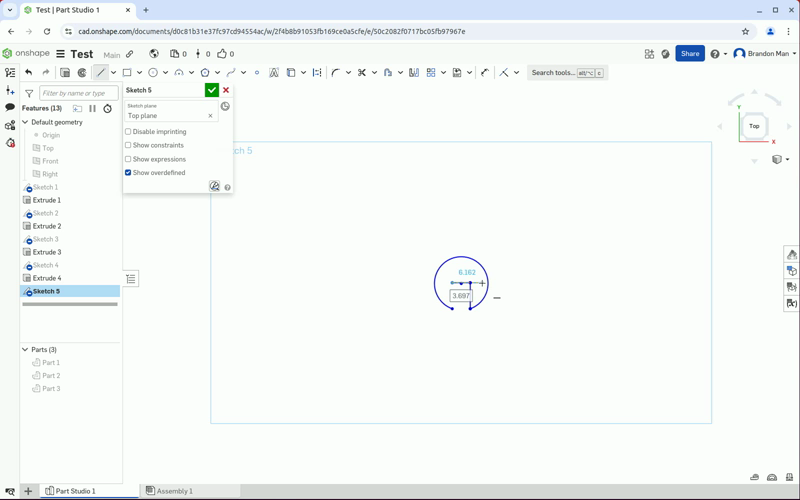
mouse_move(452, 308)
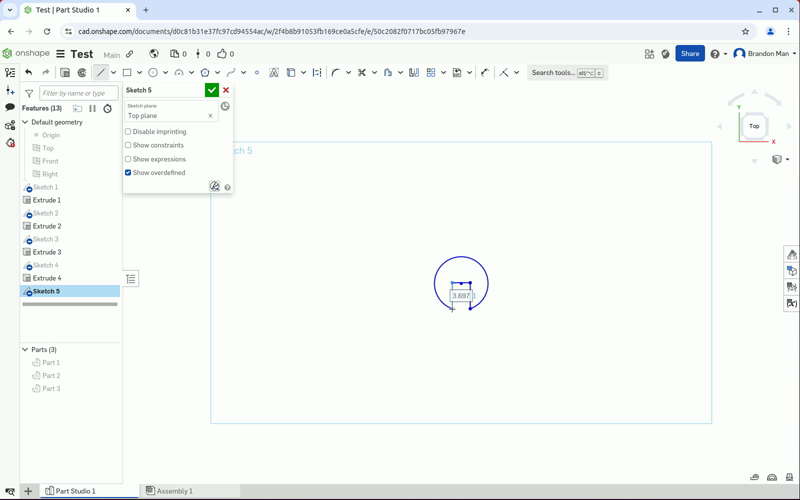
key_up(shift)
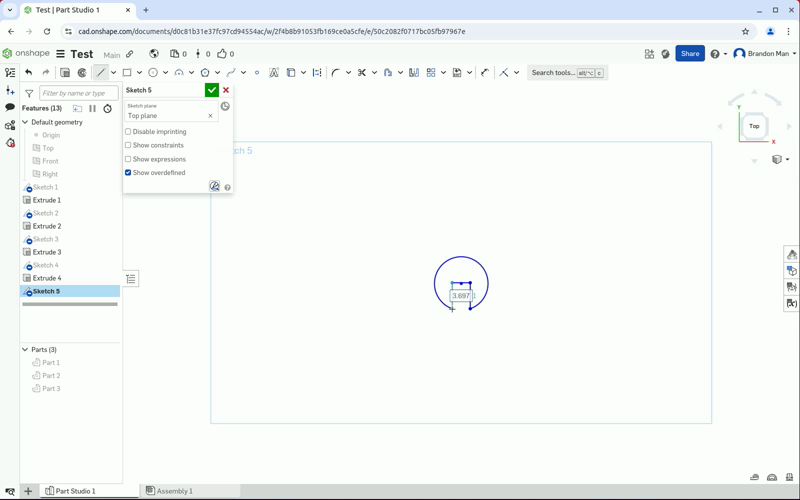
click(452, 308)
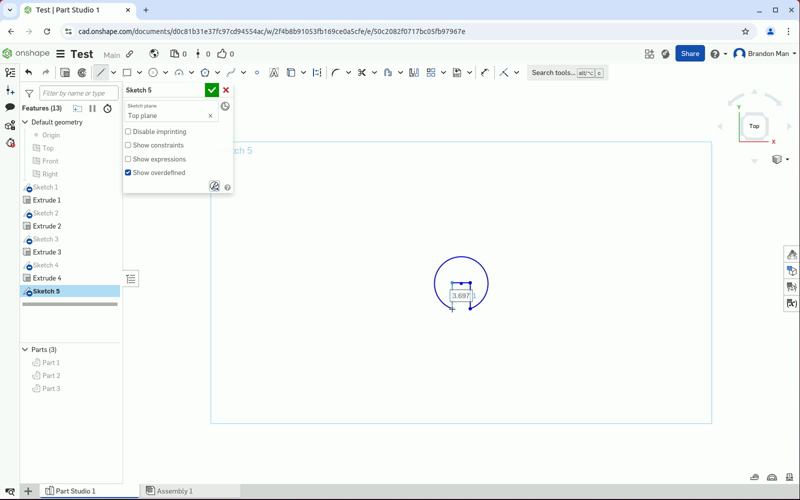
key(esc)
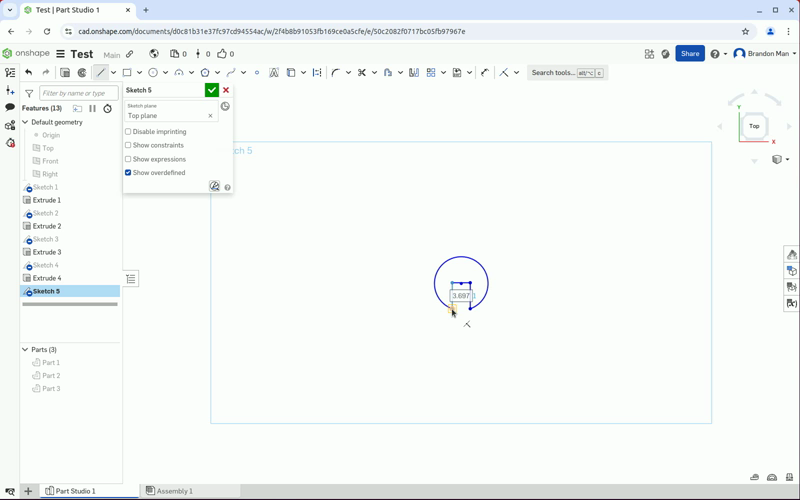
mouse_move(475, 291)
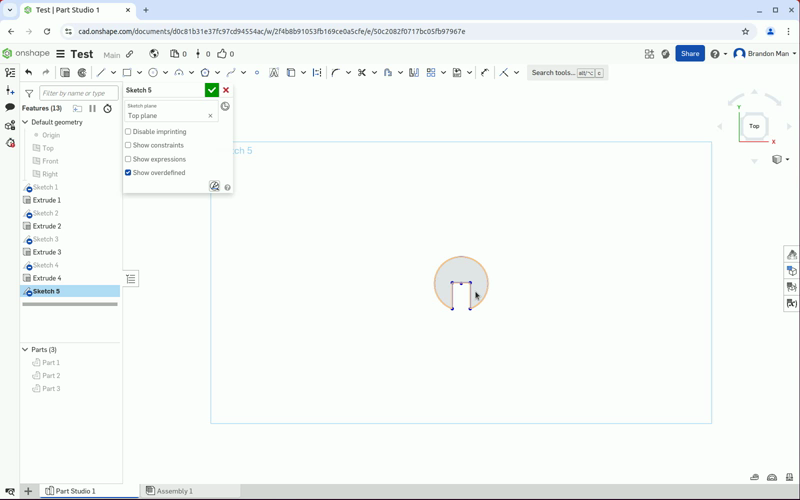
scroll(6)
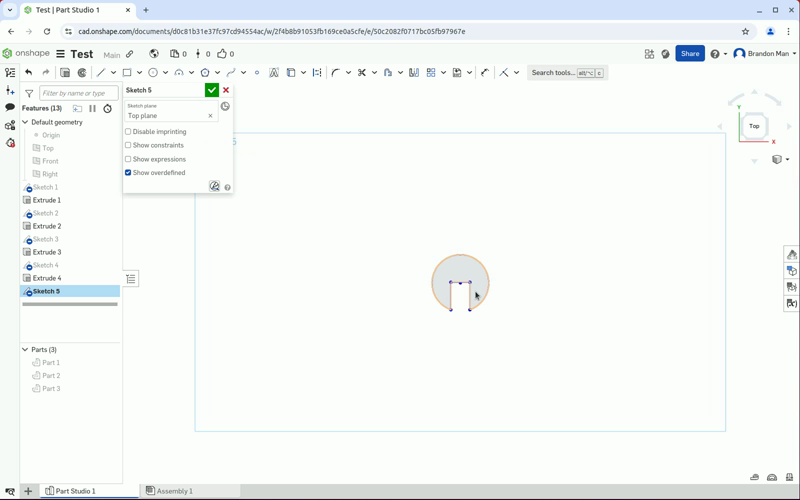
scroll(6)
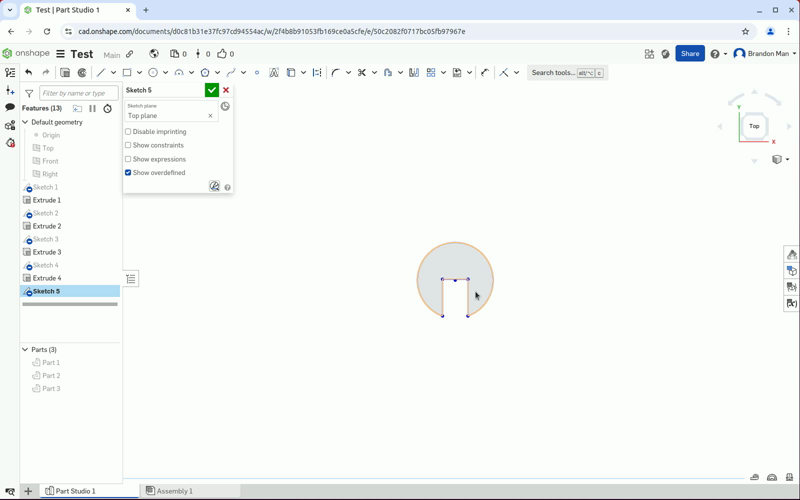
scroll(6)
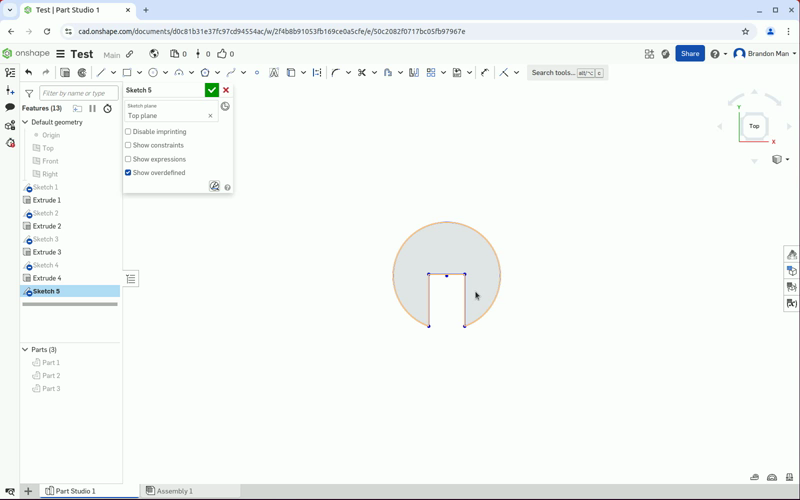
scroll(6)
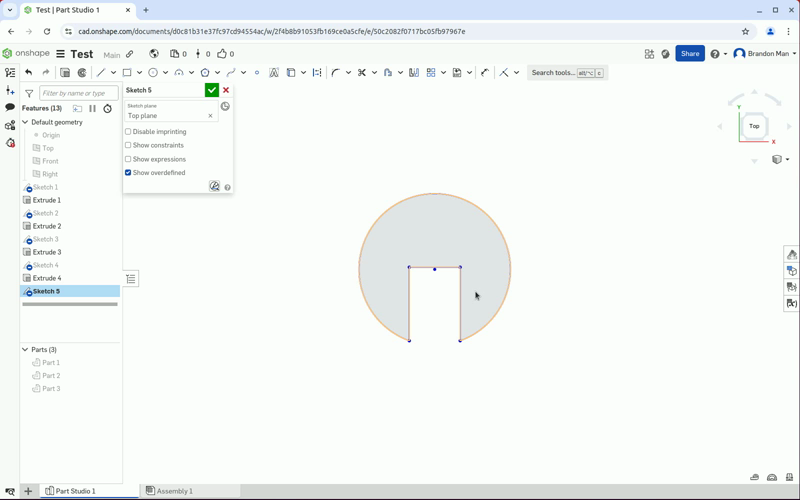
scroll(6)
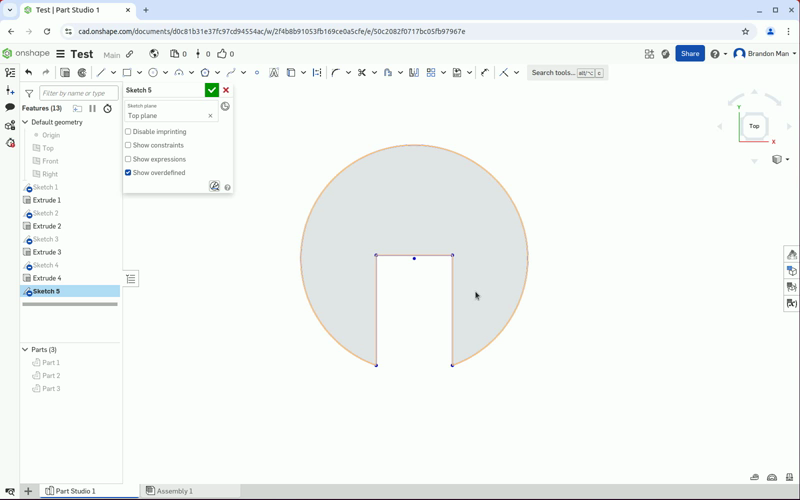
scroll(6)
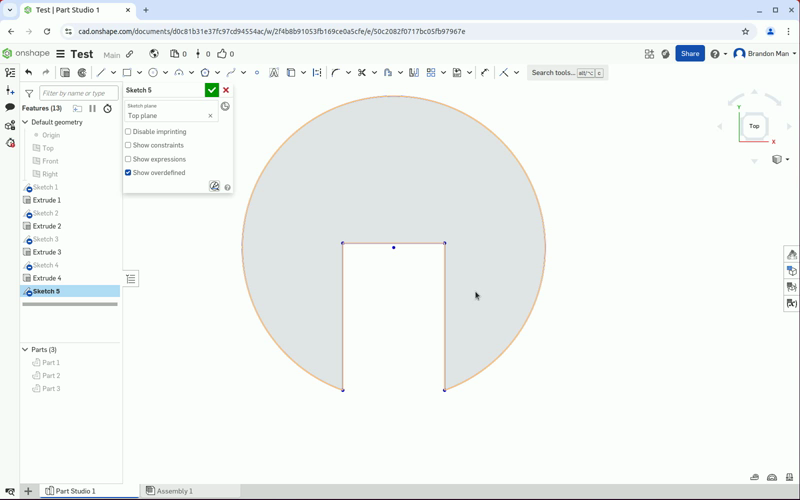
scroll(6)
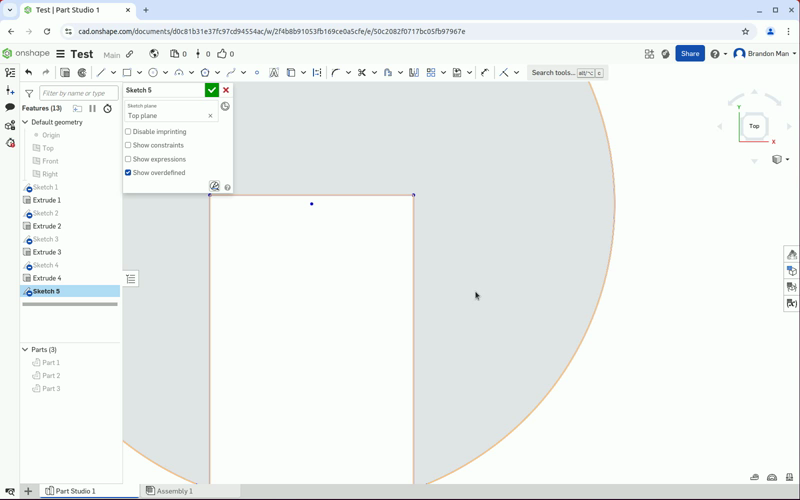
click(475, 291)
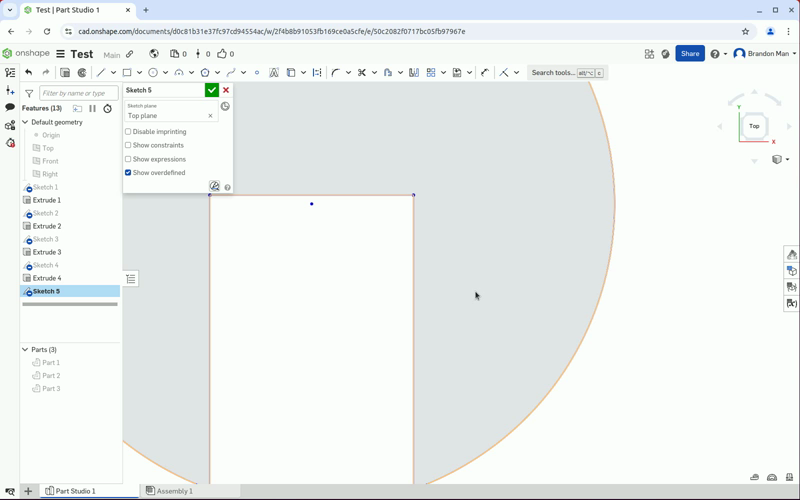
scroll(-6)
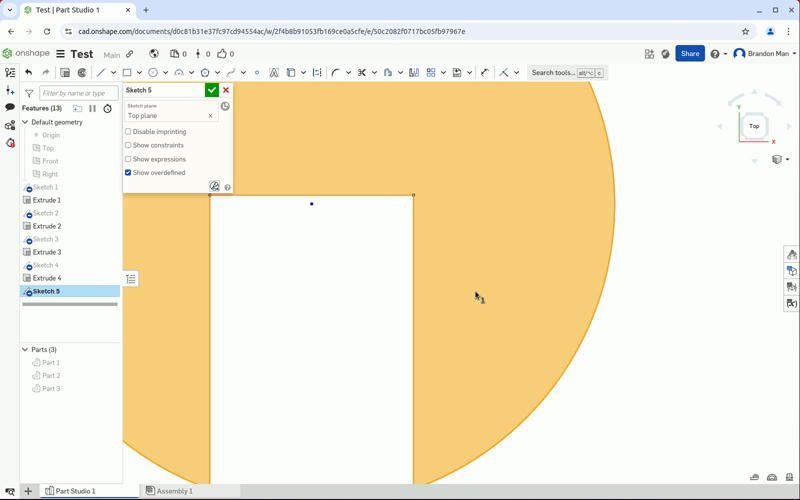
scroll(-6)
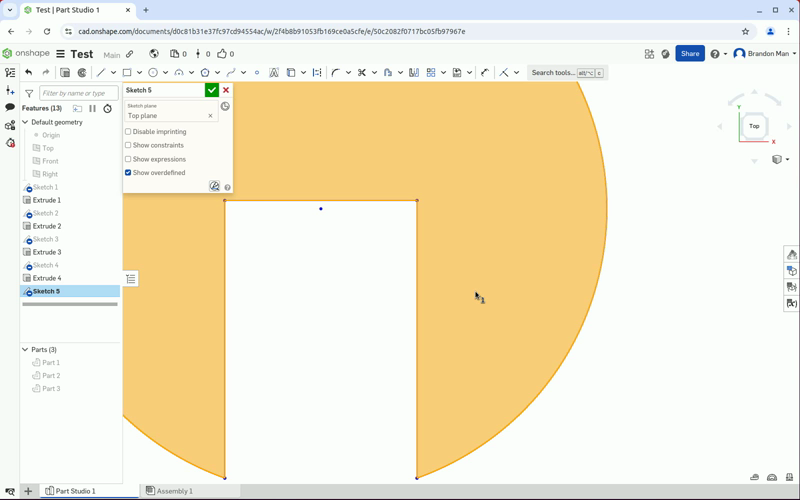
scroll(-6)
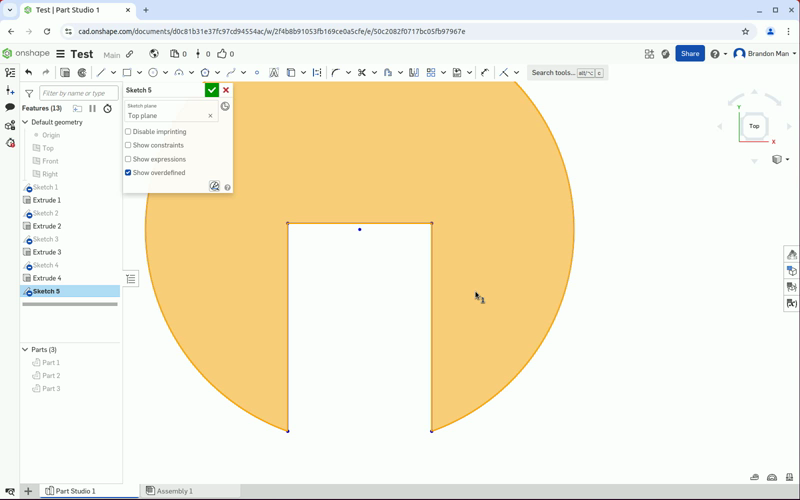
scroll(-6)
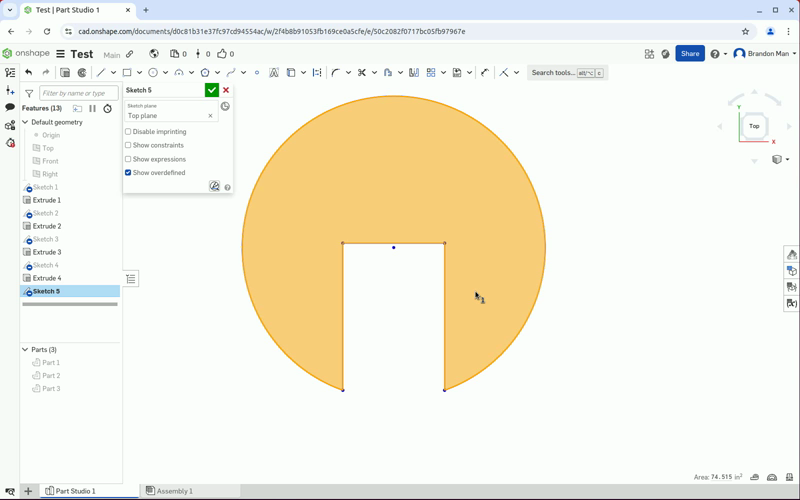
scroll(-6)
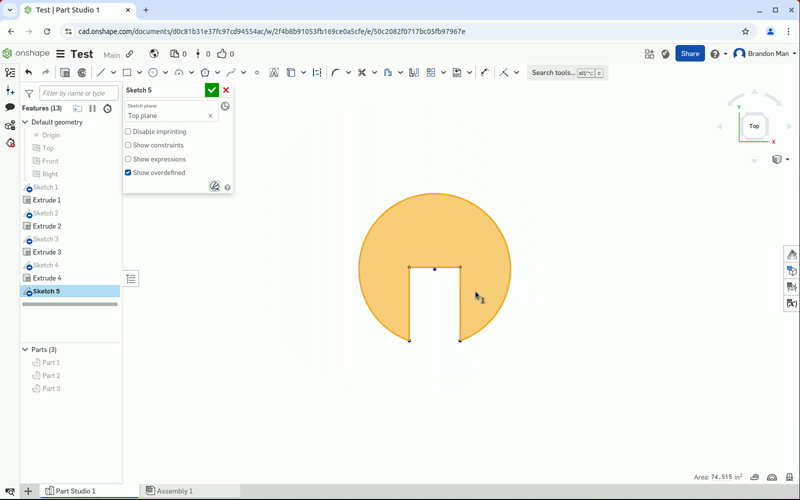
scroll(-6)
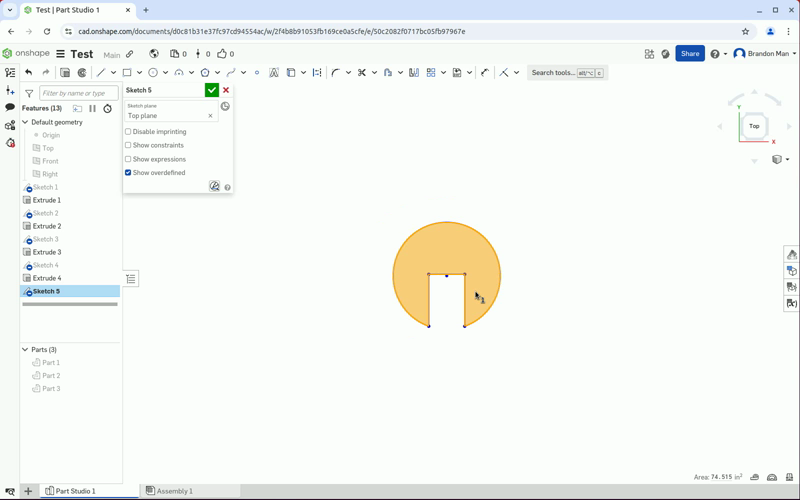
scroll(-6)
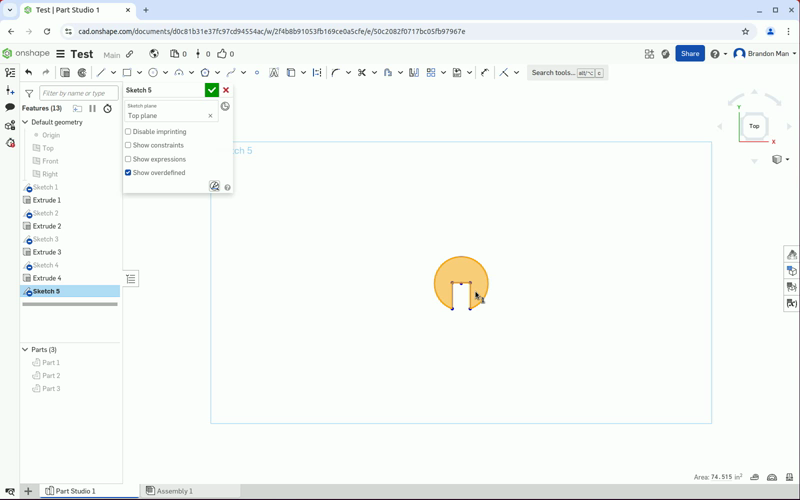
mouse_move(73, 352)
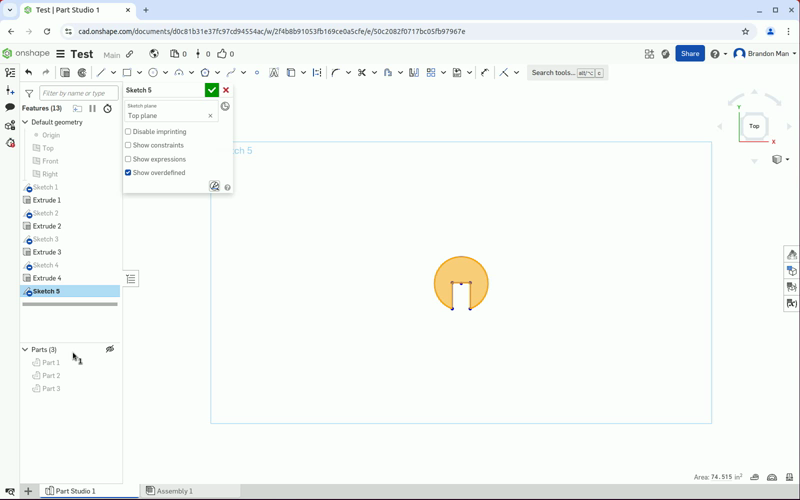
key(shift+y)
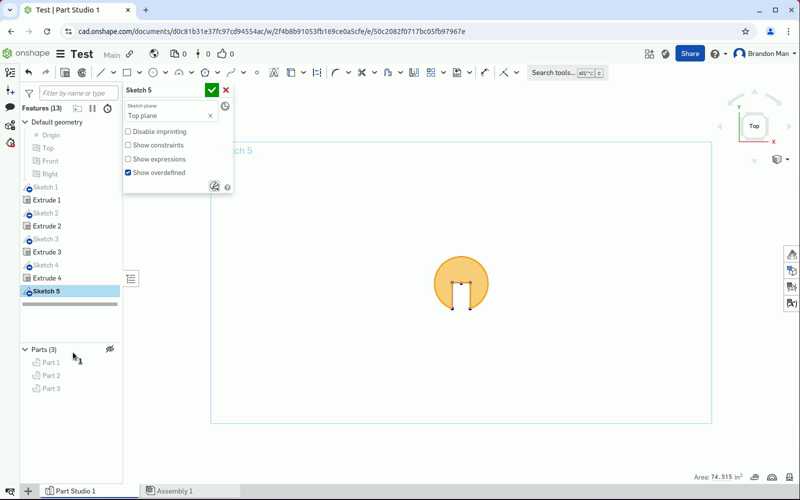
key(shift+e)
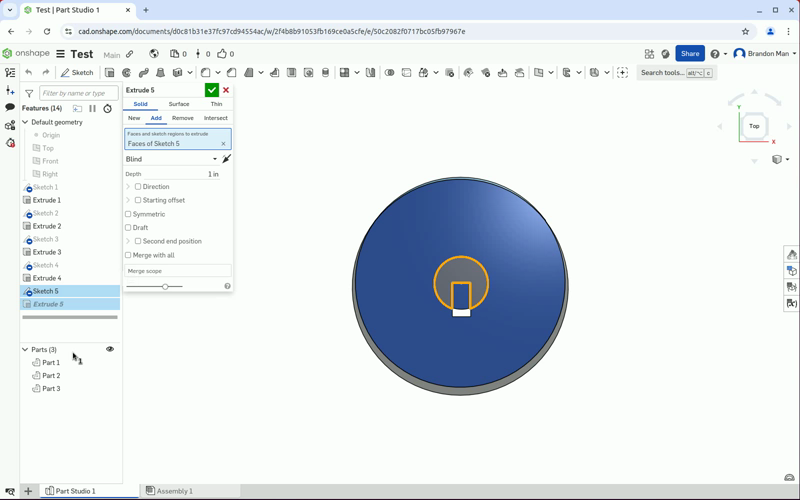
mouse_move(143, 106)
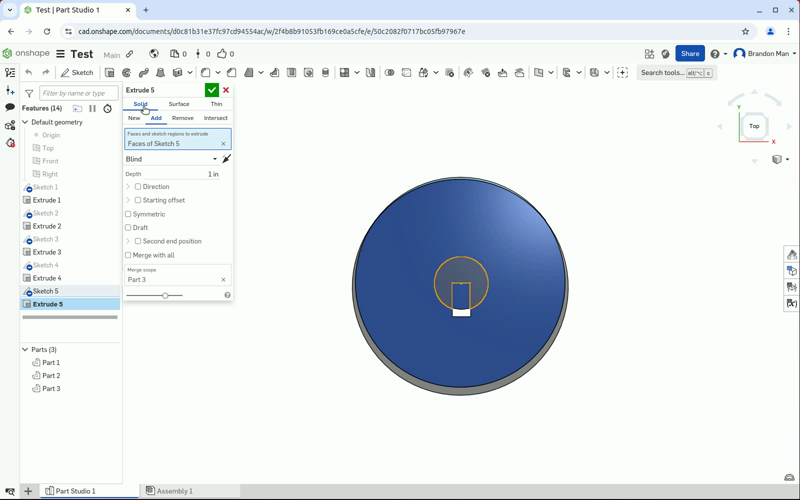
click(143, 106)
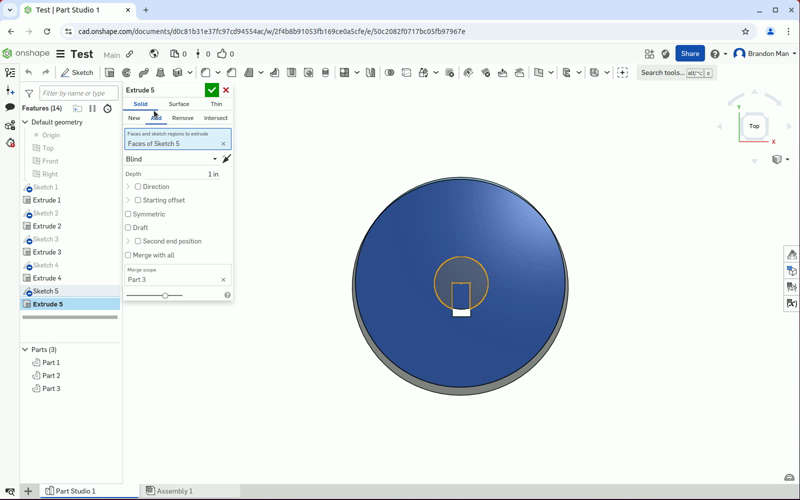
mouse_move(186, 120)
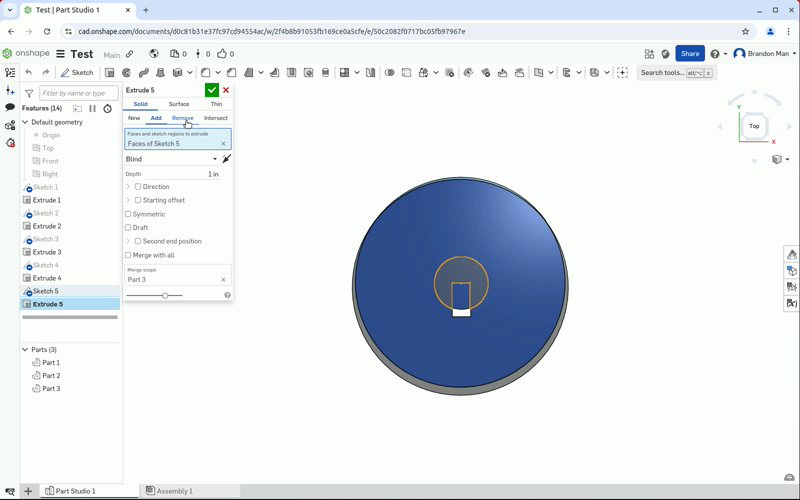
click(186, 120)
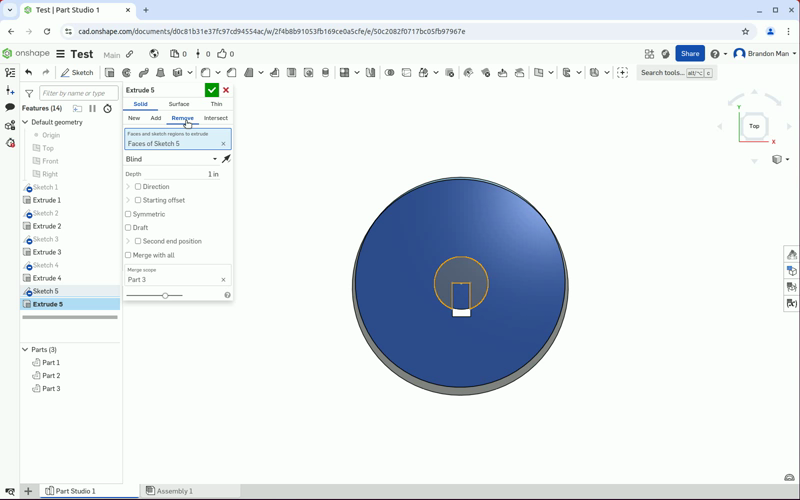
key(tab, 4)
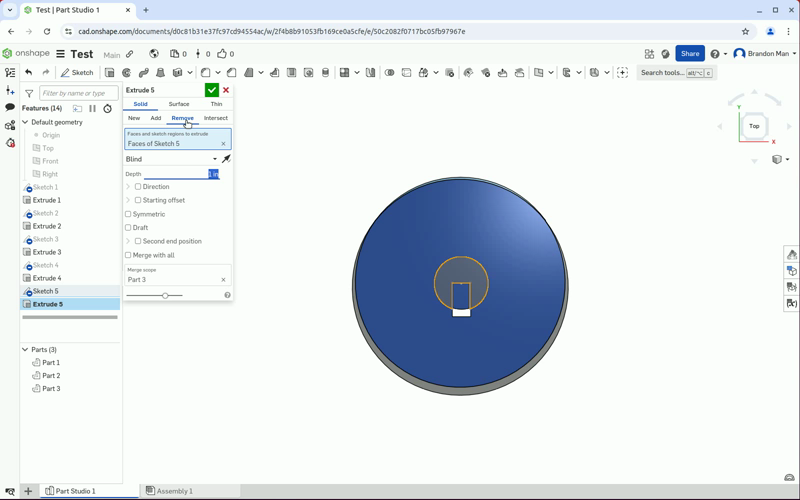
text(20.701)
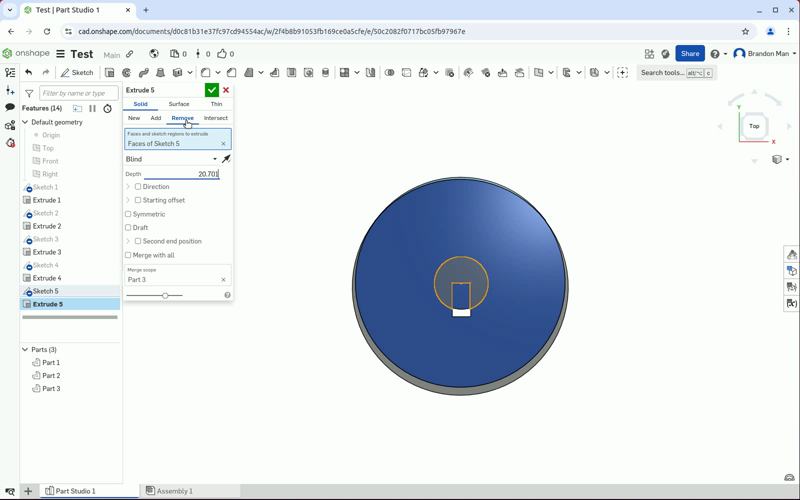
key(tab, 6)
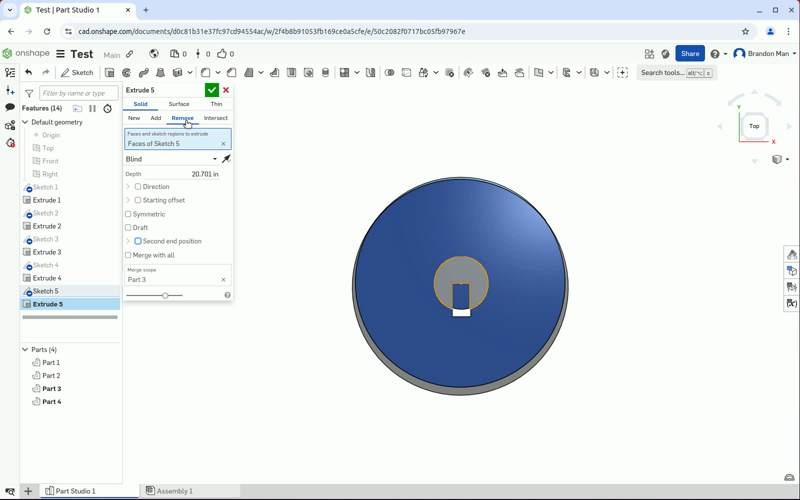
key(space)
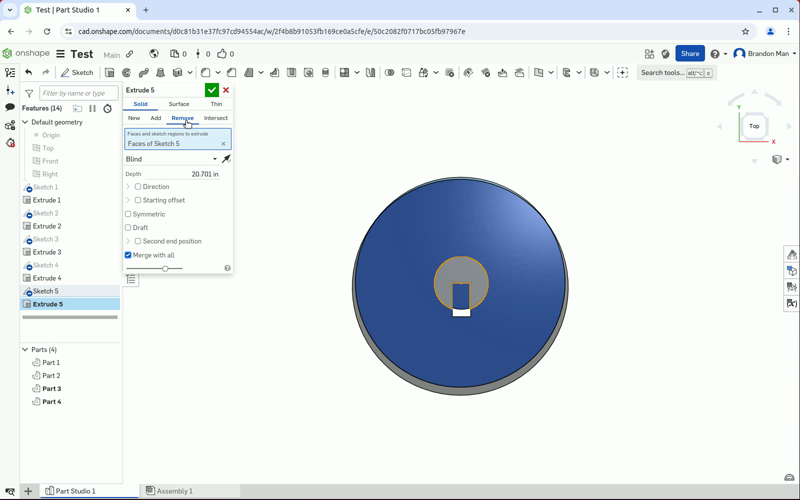
key(enter)
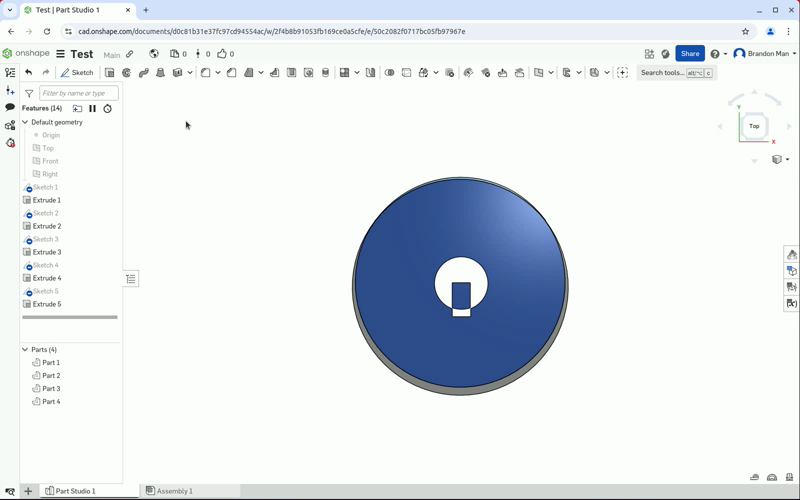
key(shift+h)
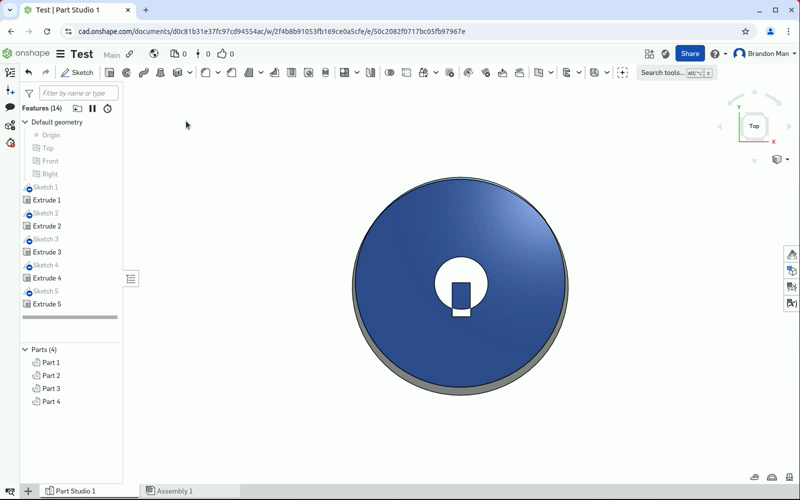
key(shift+h)
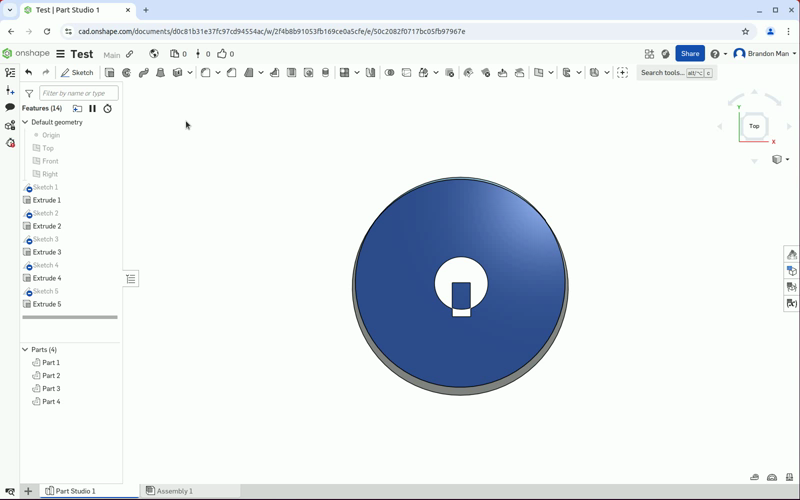
mouse_move(73, 189)
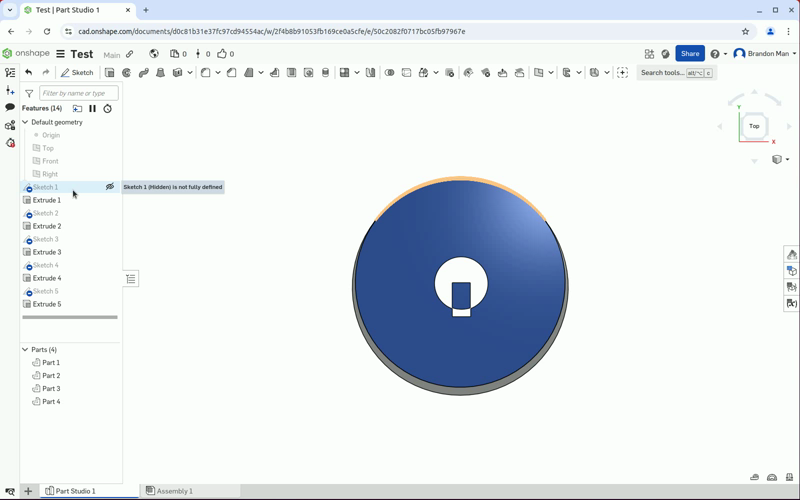
click(73, 189)
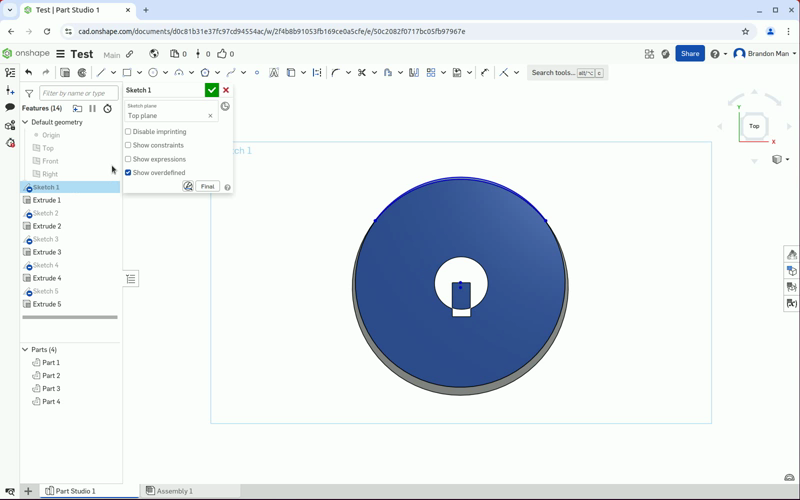
mouse_move(229, 92)
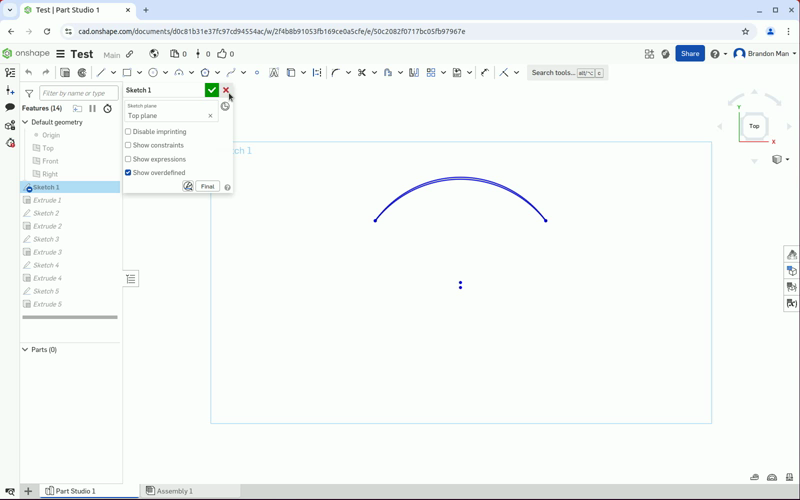
click(229, 92)
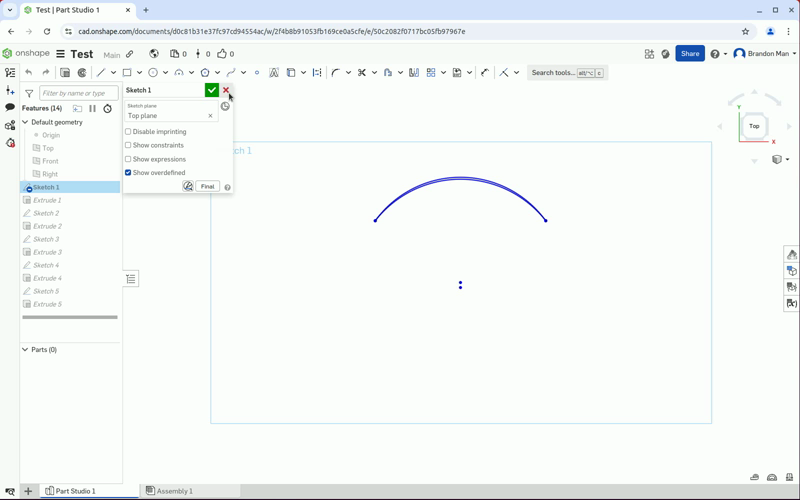
key(shift+s)
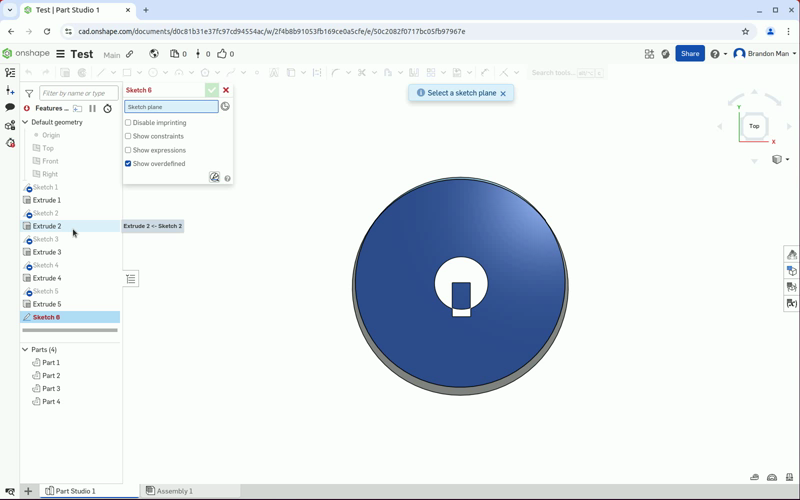
scroll(3)
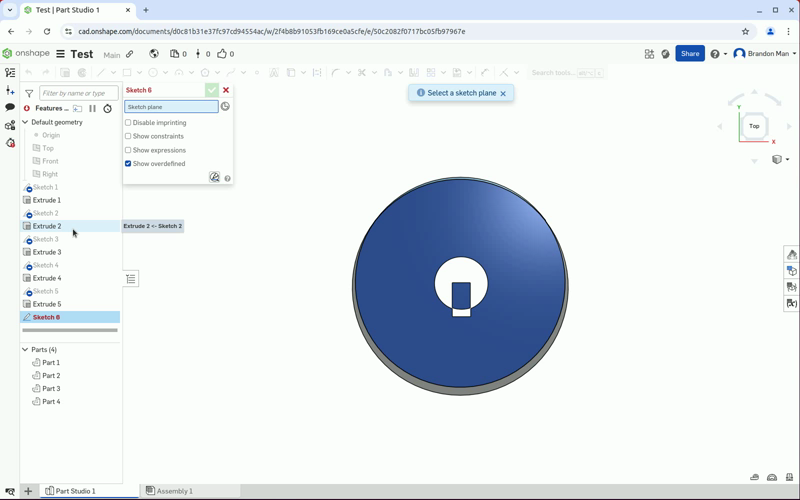
mouse_move(73, 150)
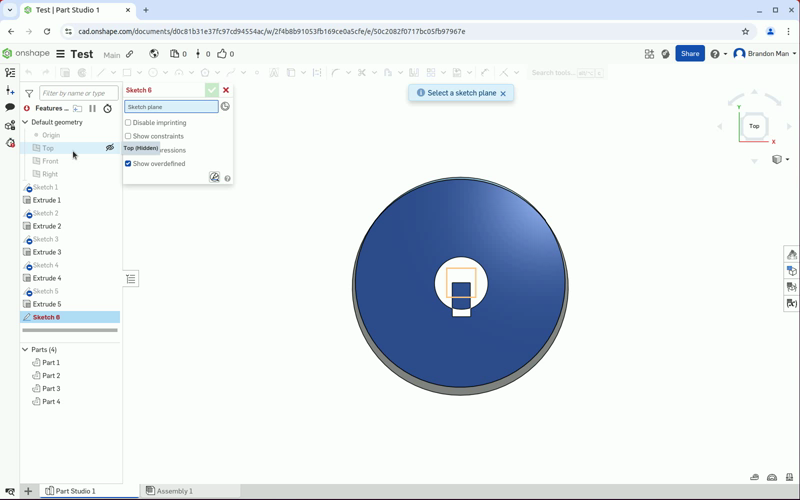
click(73, 150)
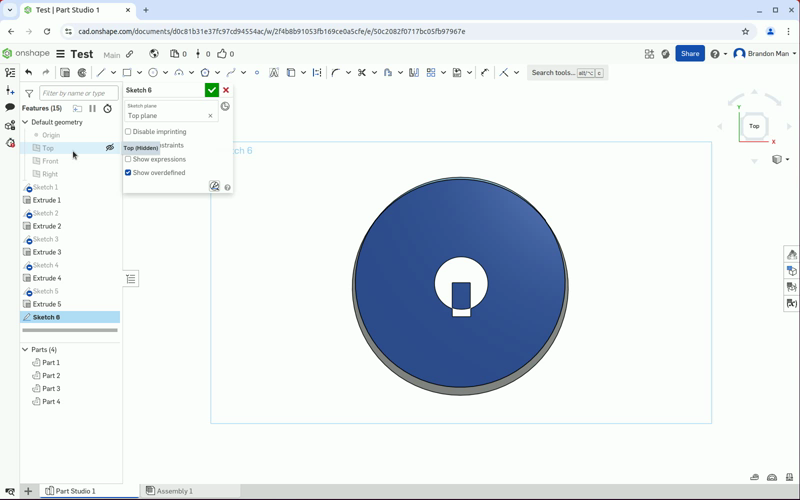
mouse_move(73, 352)
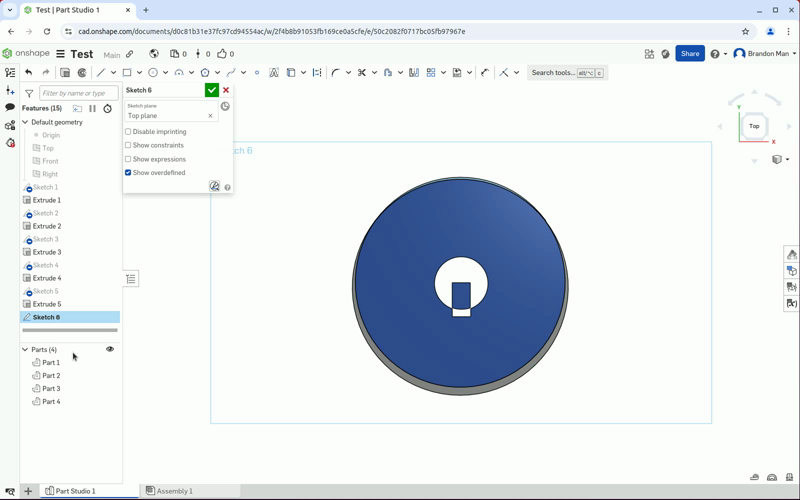
key(y)
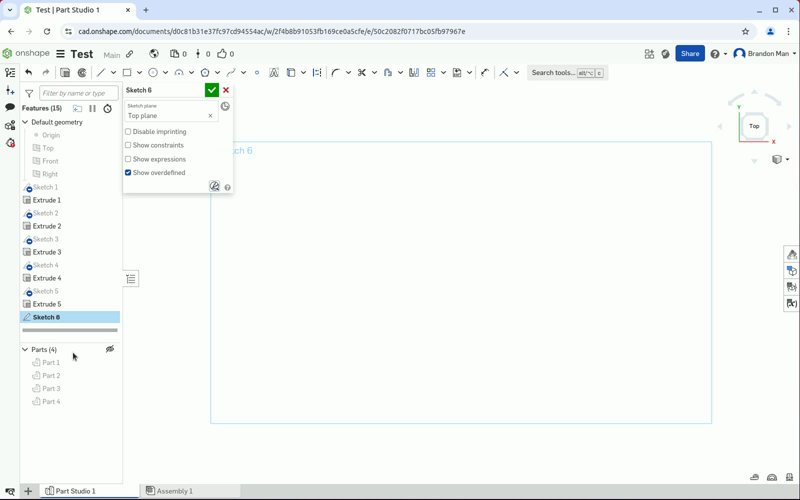
key(a)
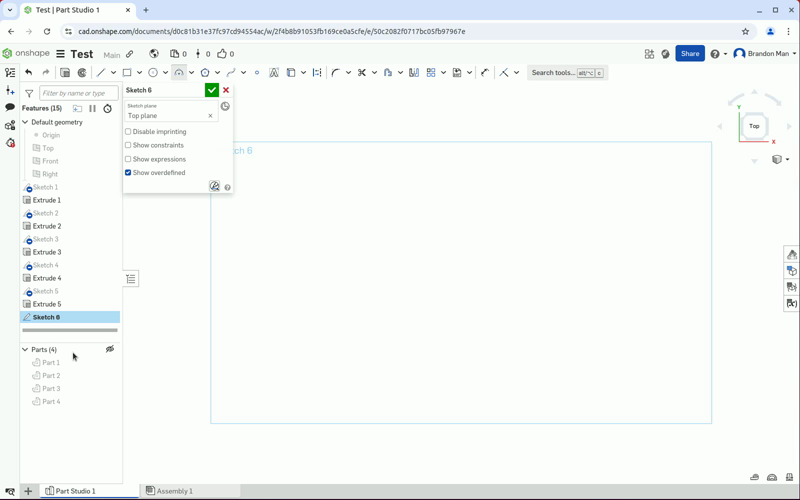
key_down(shift)
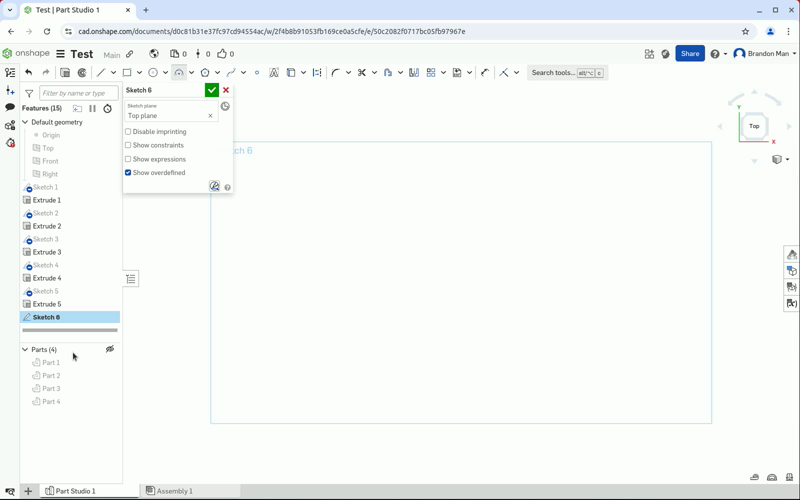
mouse_move(452, 308)
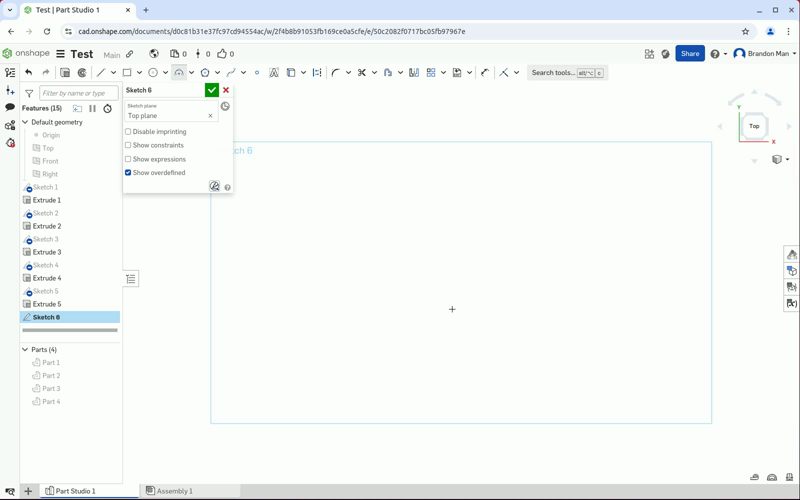
click(452, 308)
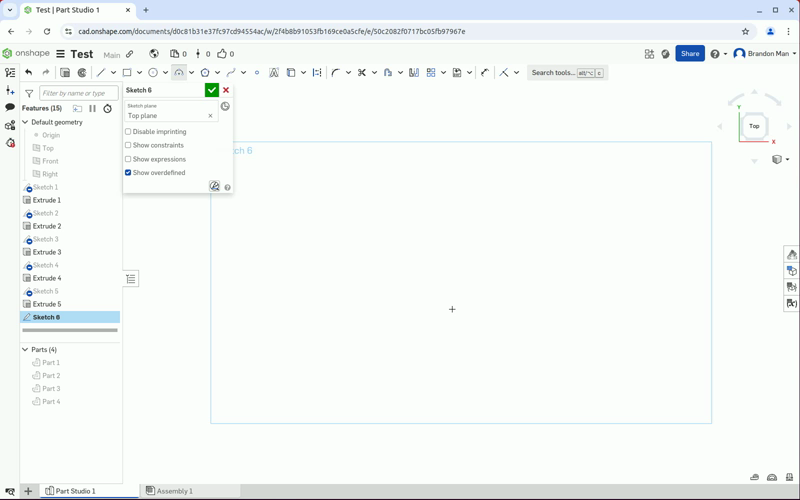
key_up(shift)
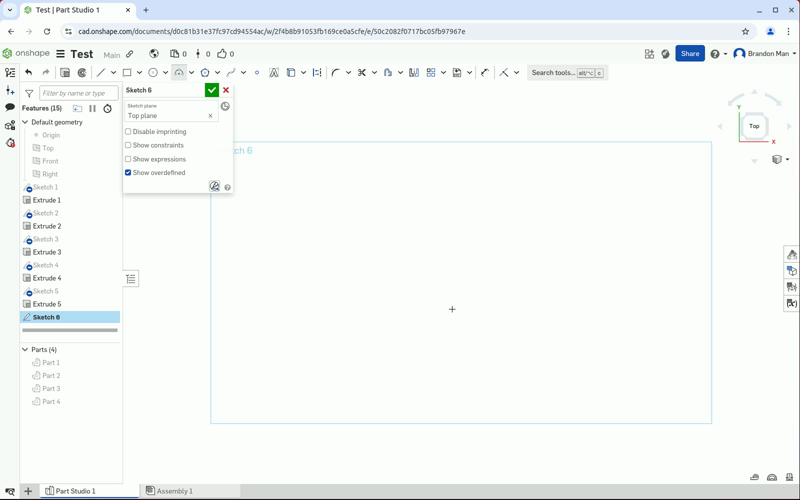
key_down(shift)
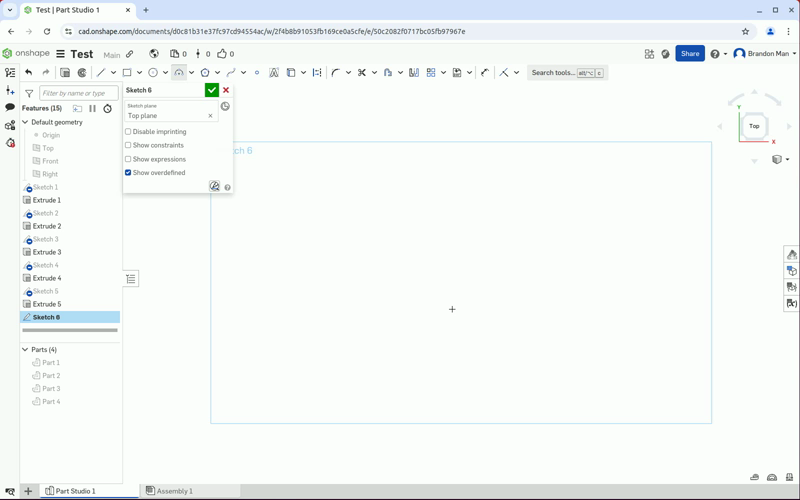
mouse_move(470, 308)
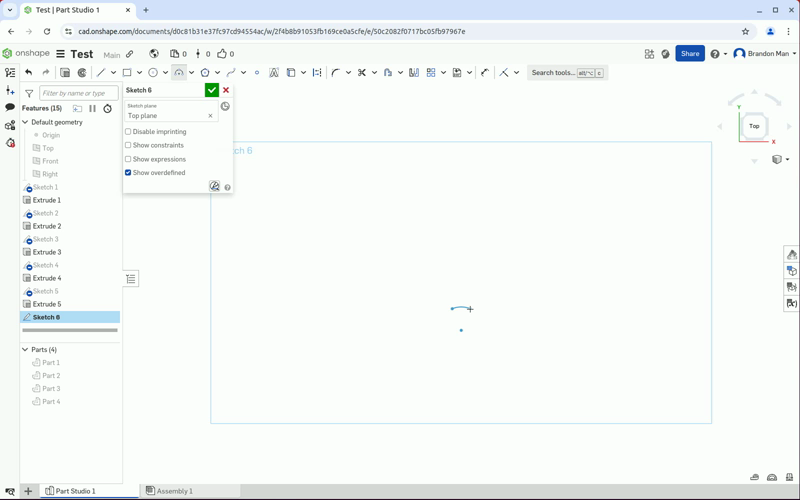
click(470, 308)
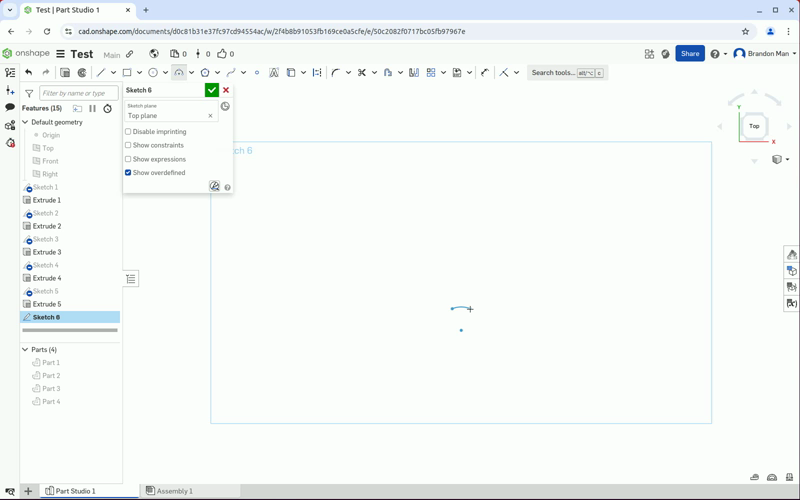
mouse_move(461, 310)
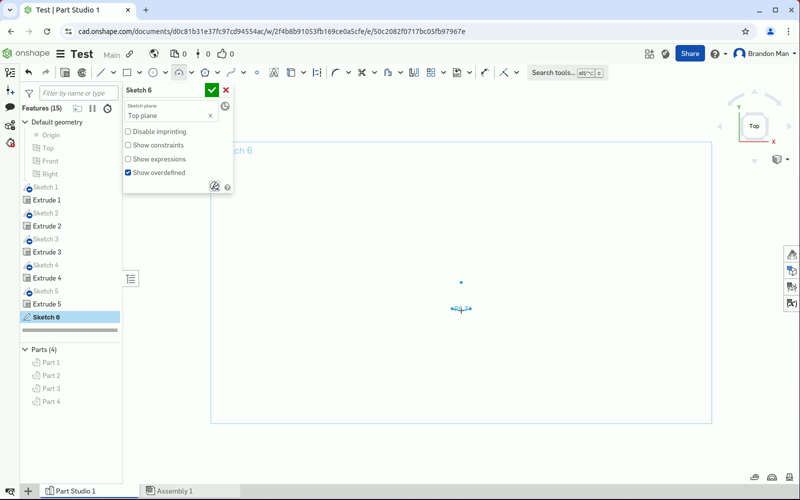
click(461, 310)
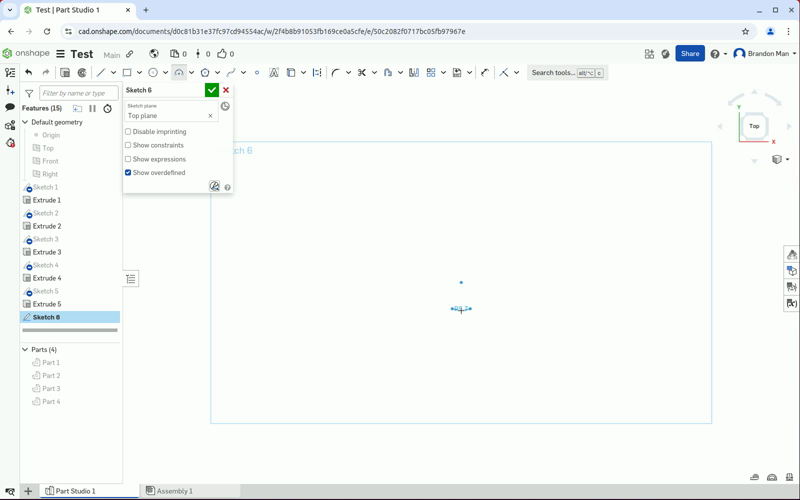
key_up(shift)
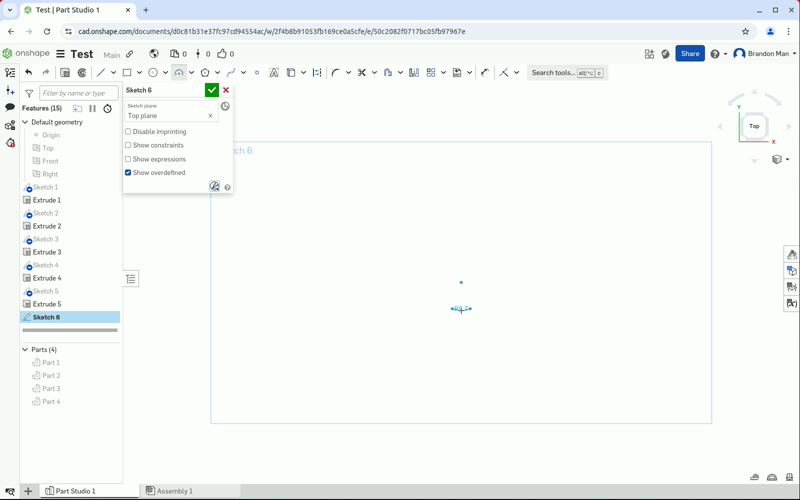
key(esc)
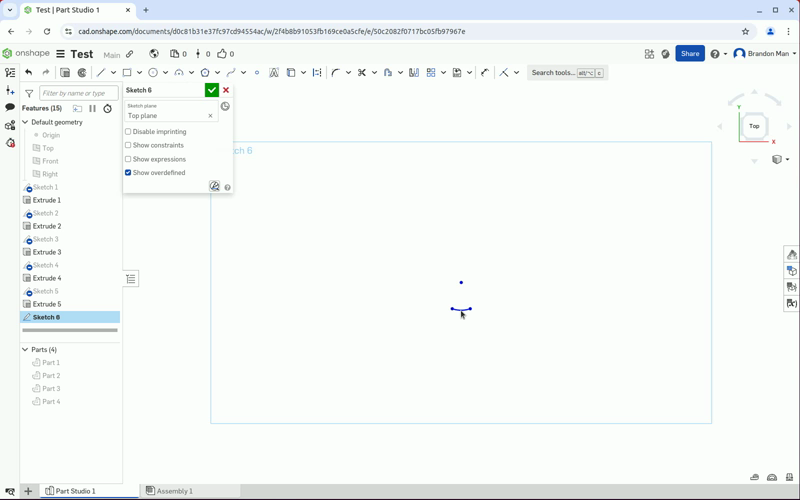
key(l)
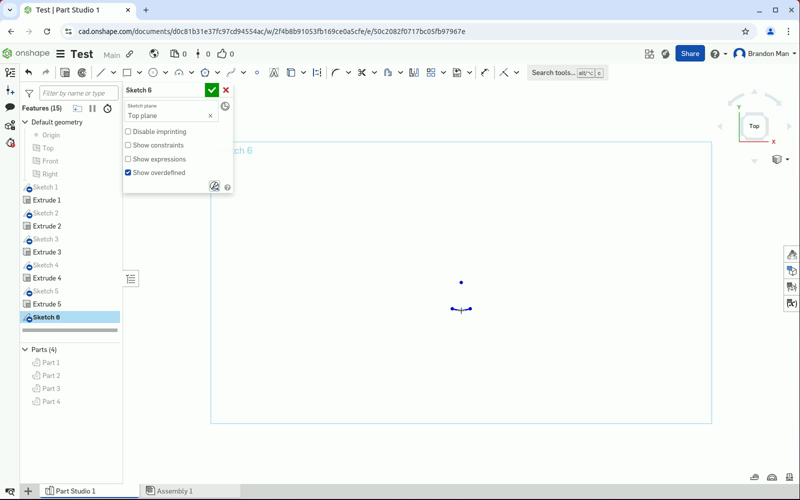
mouse_move(470, 308)
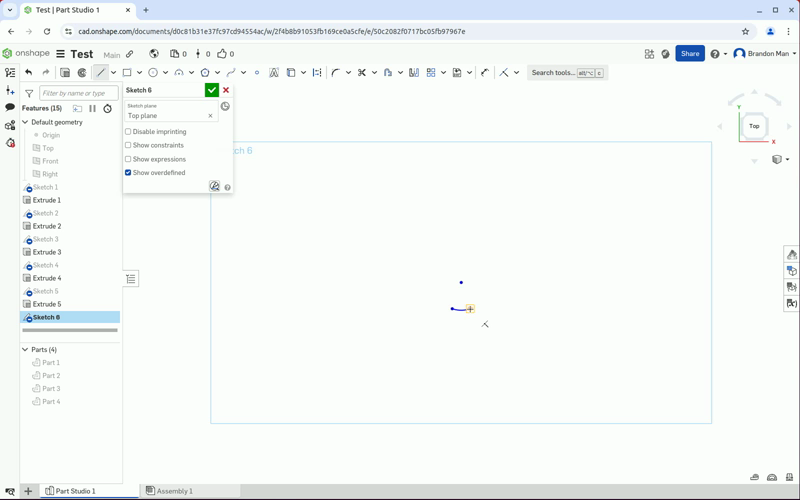
click(470, 308)
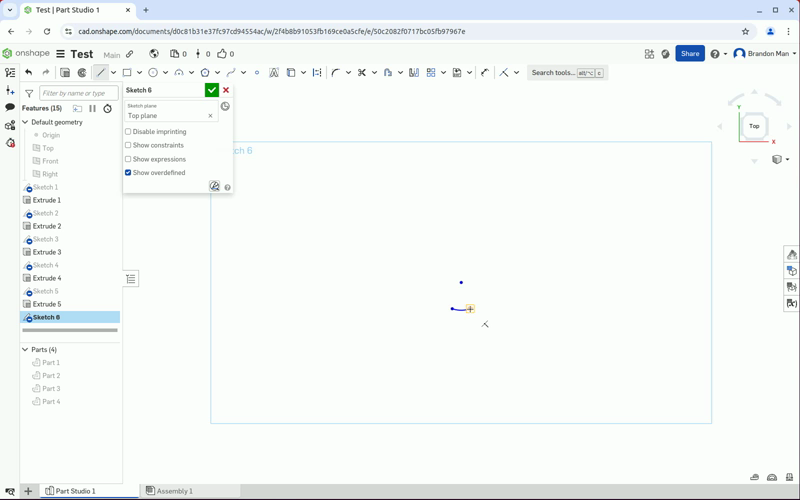
key_down(shift)
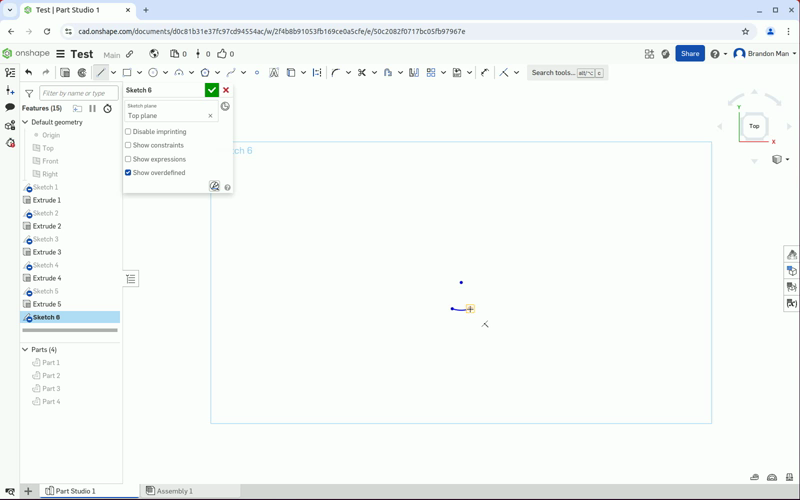
mouse_move(500, 308)
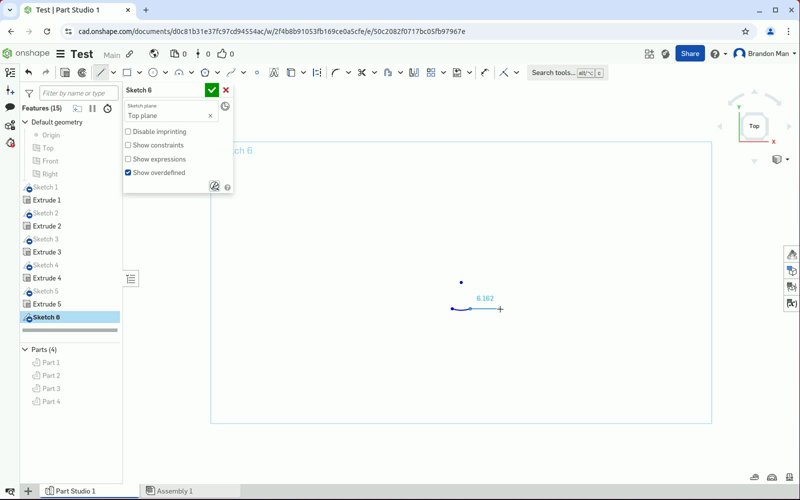
mouse_move(470, 282)
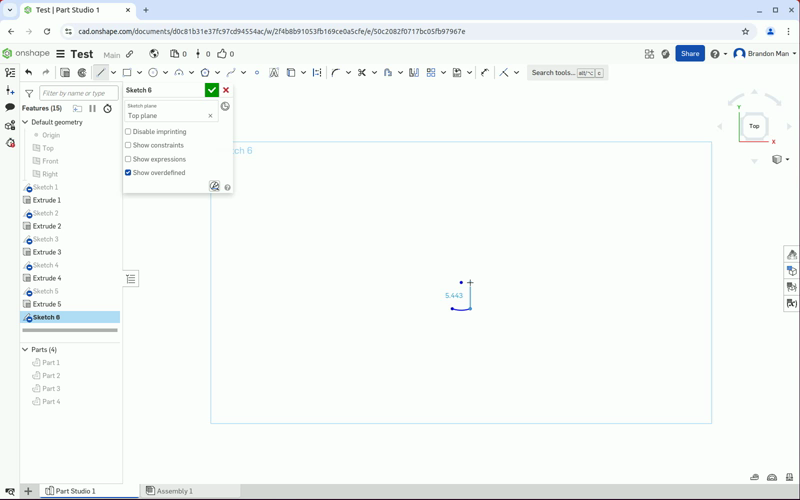
click(470, 282)
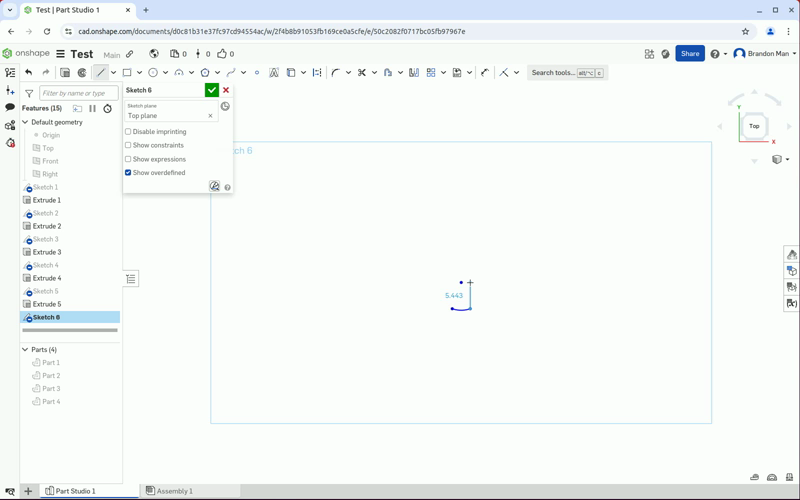
key_up(shift)
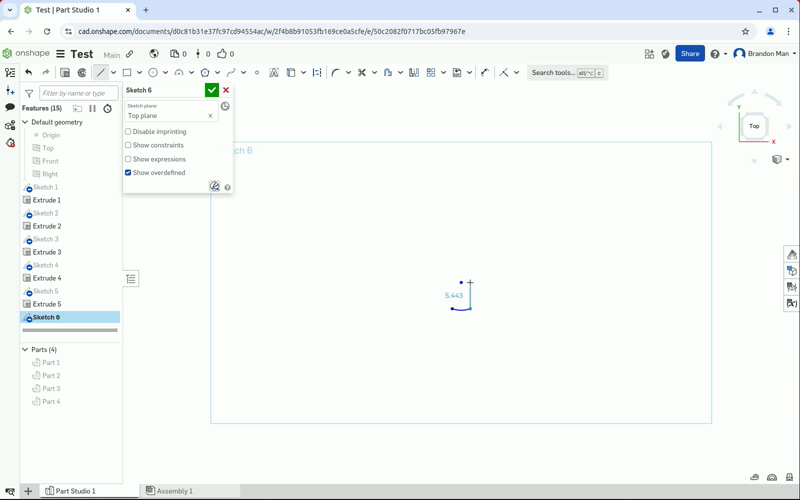
key_down(shift)
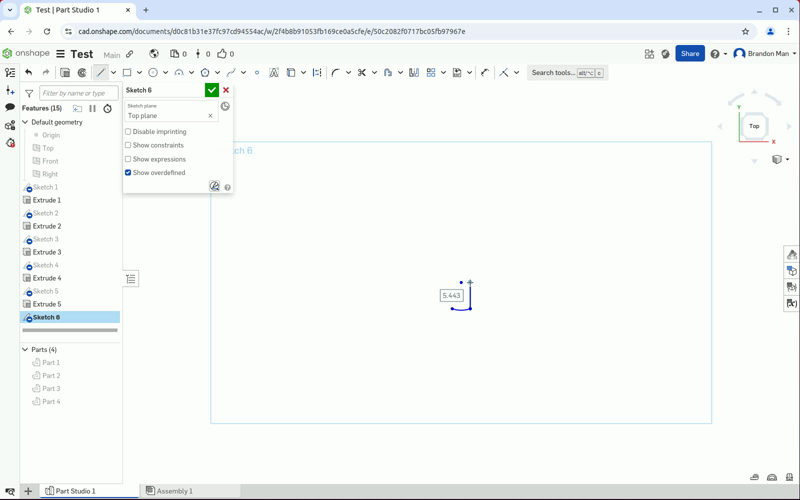
mouse_move(500, 282)
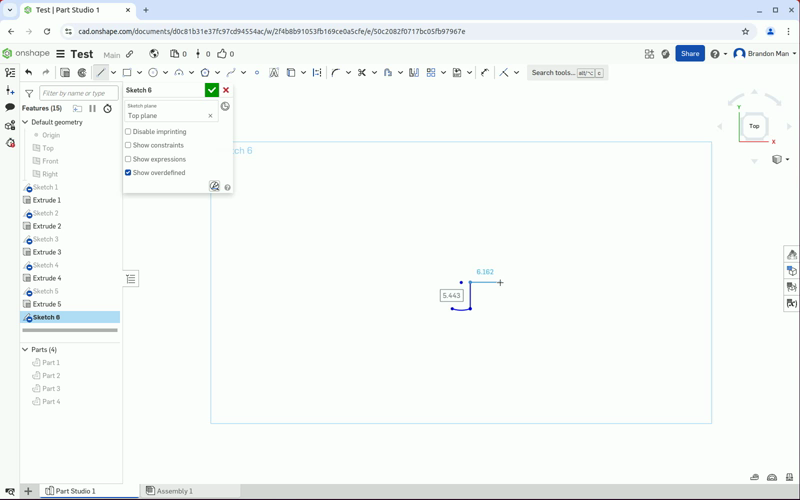
mouse_move(452, 282)
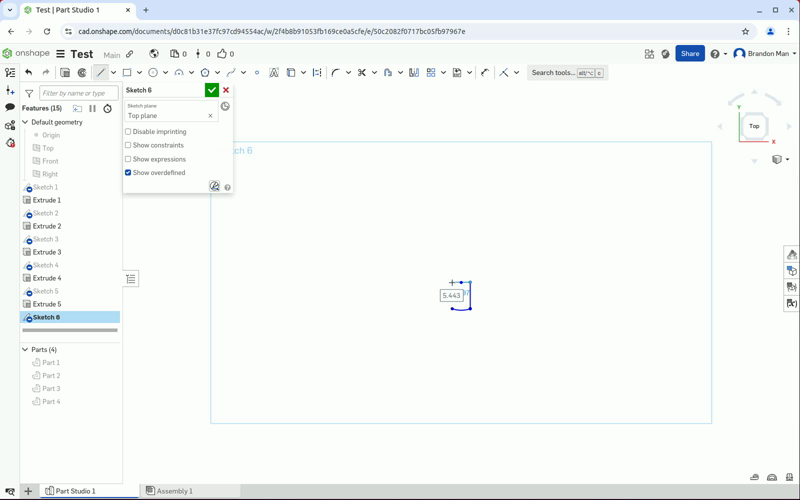
click(452, 282)
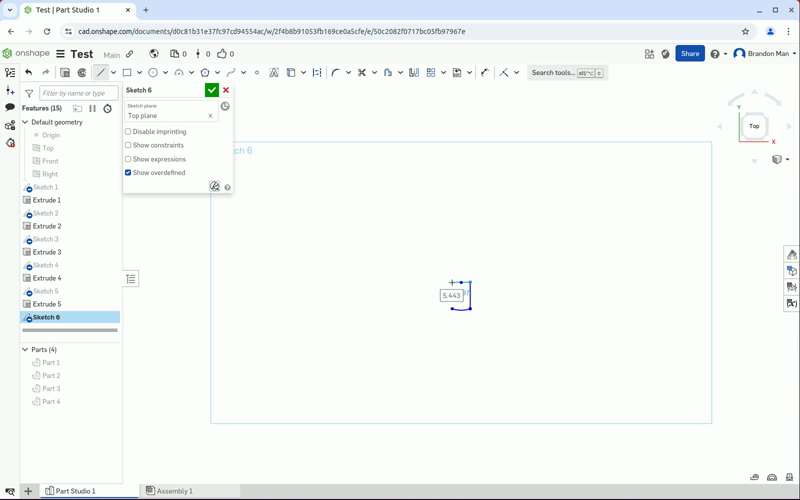
key_up(shift)
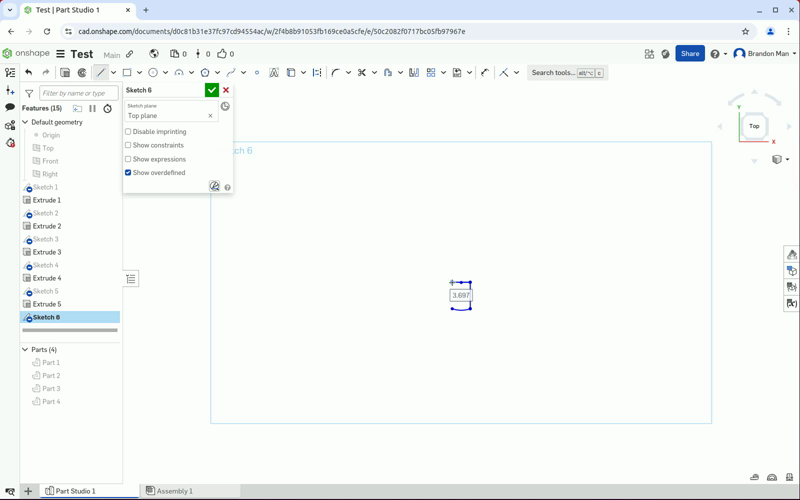
mouse_move(482, 282)
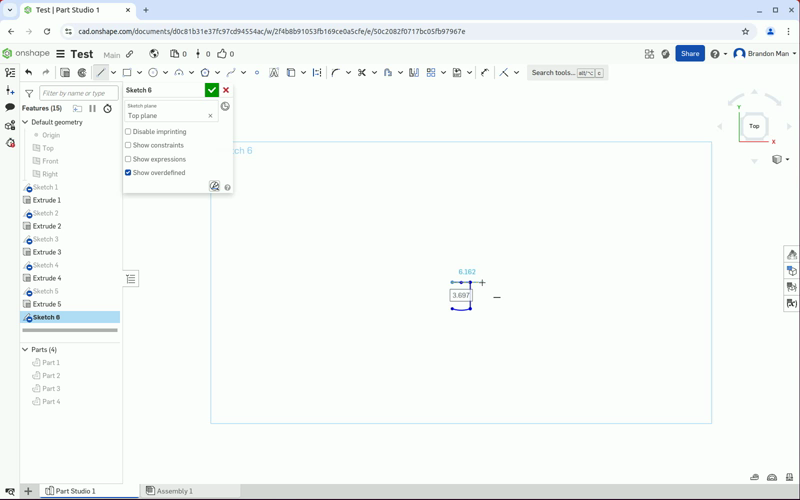
key_down(shift)
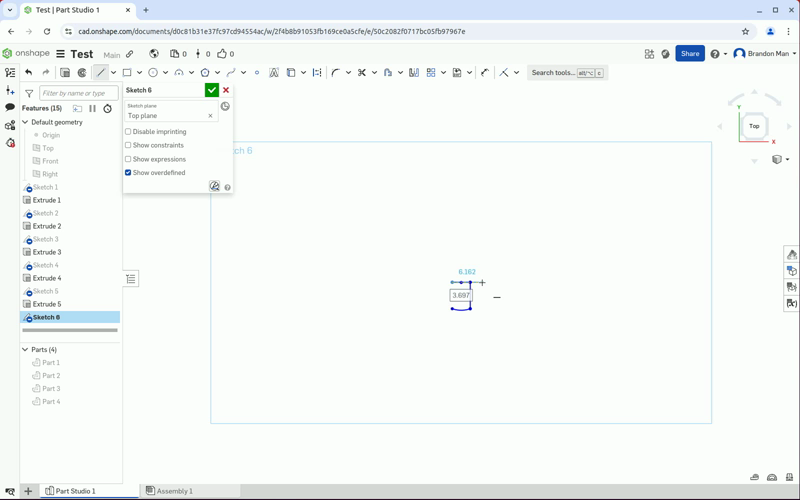
mouse_move(452, 308)
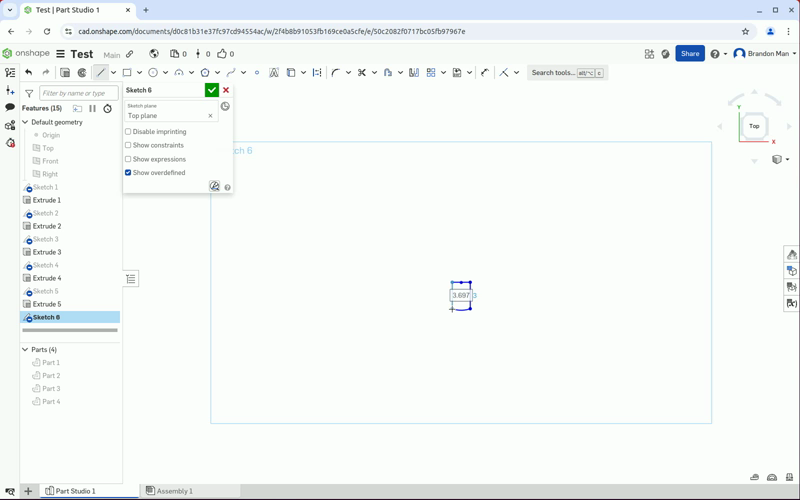
key_up(shift)
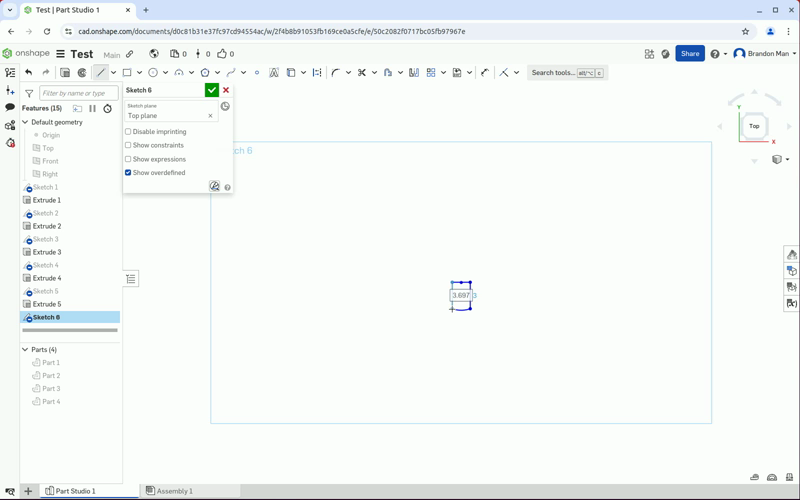
click(452, 308)
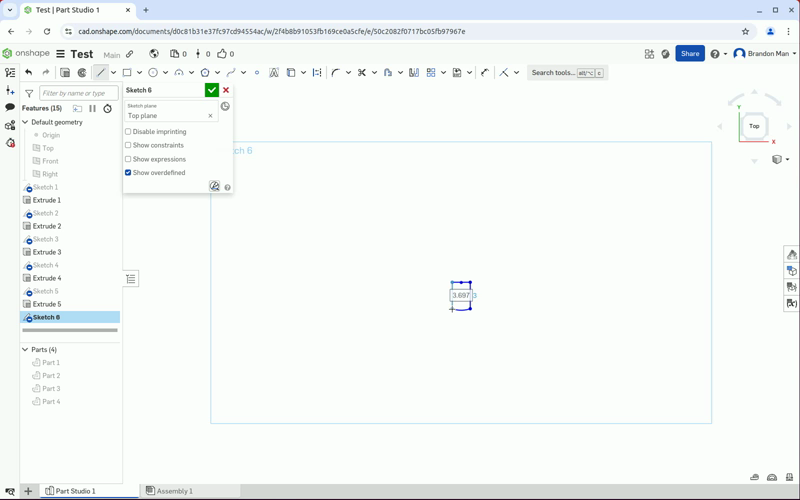
key(esc)
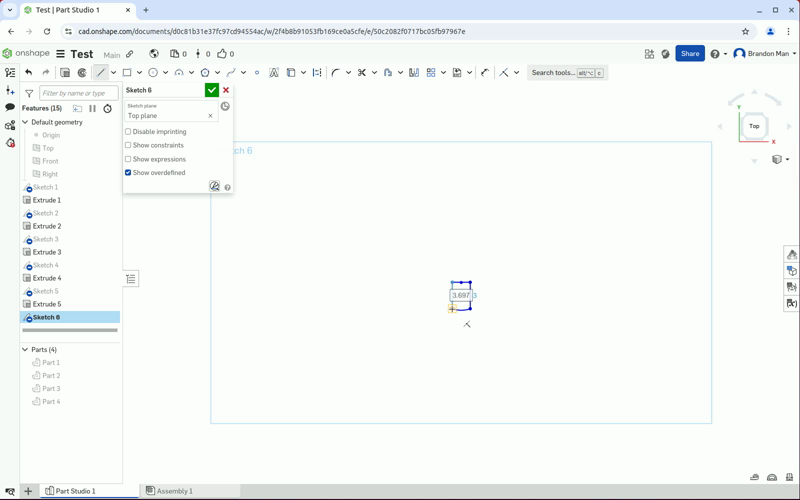
mouse_move(464, 284)
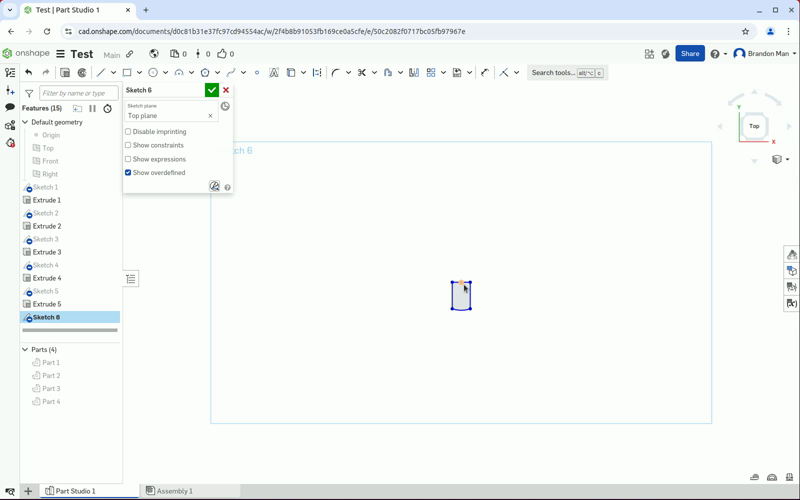
scroll(6)
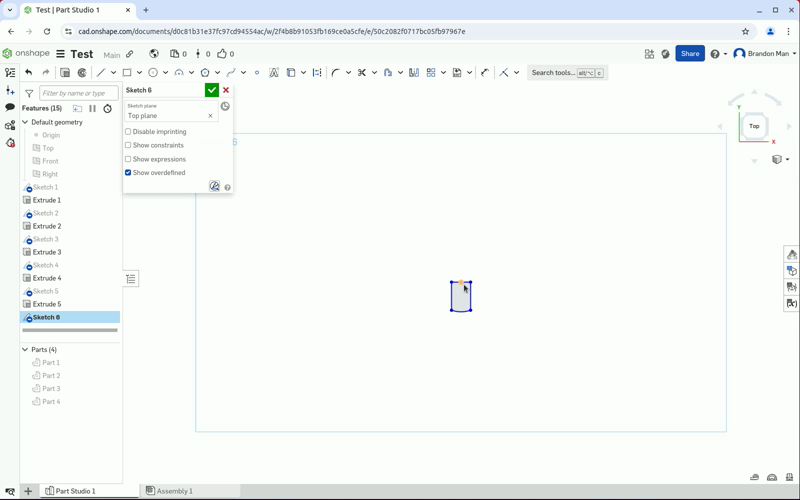
scroll(6)
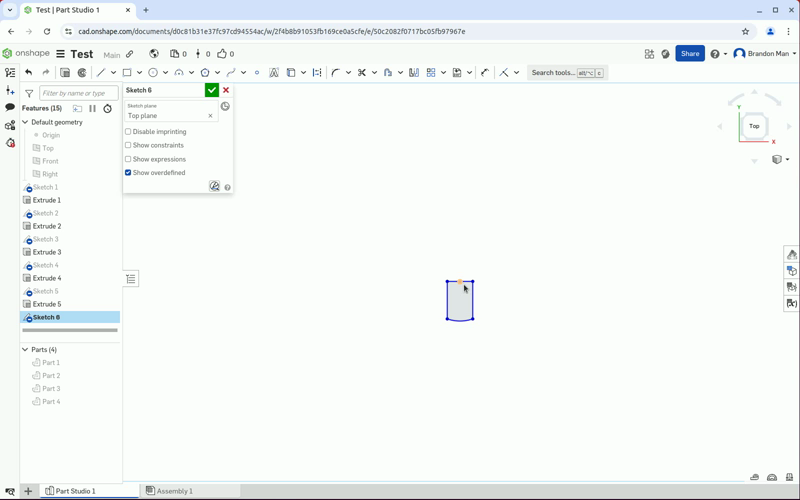
scroll(6)
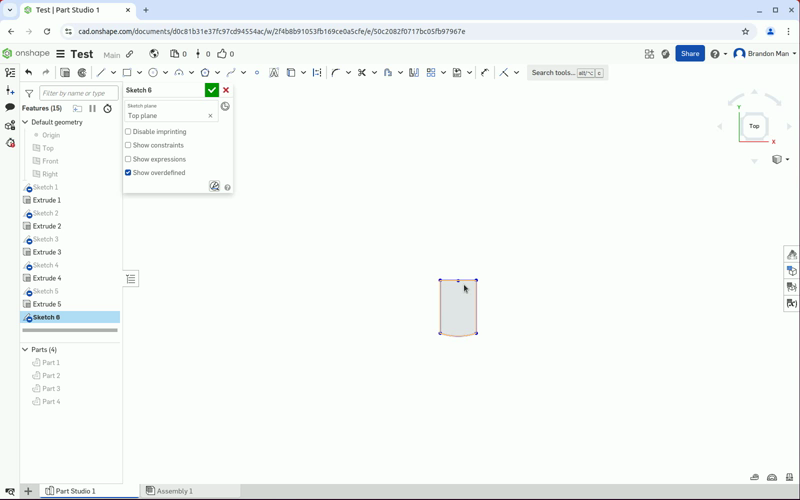
scroll(6)
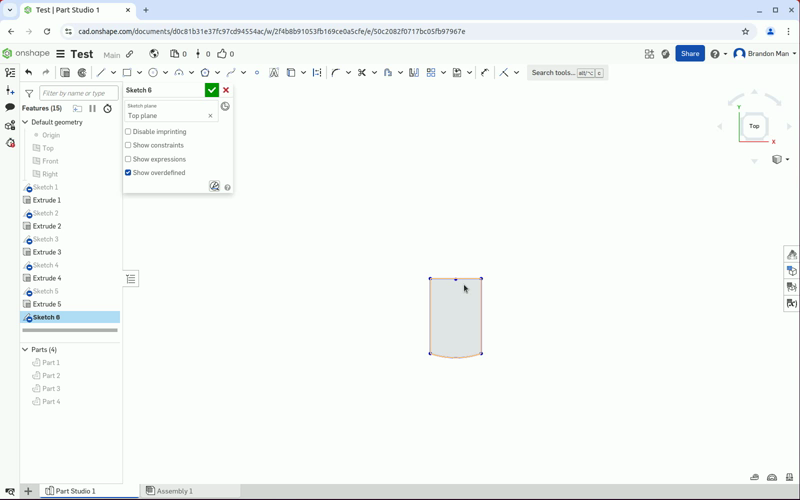
scroll(6)
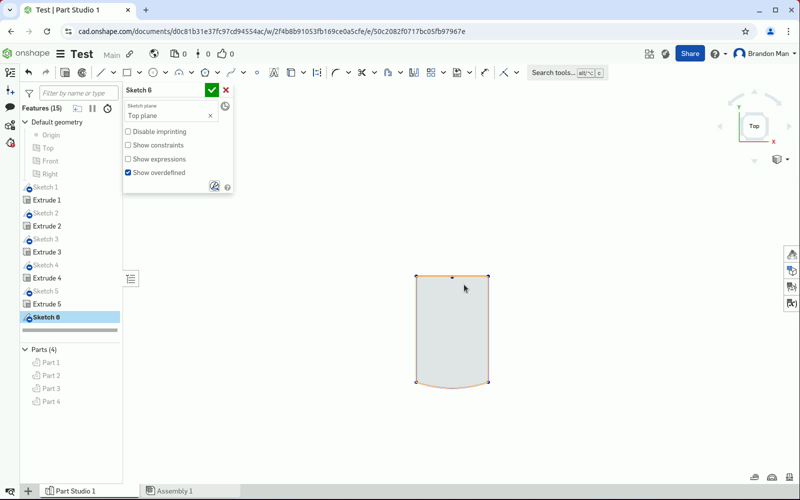
scroll(6)
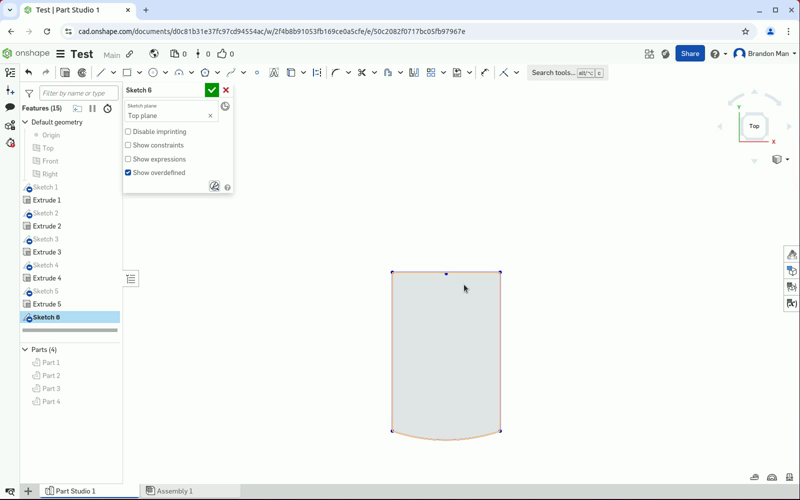
scroll(6)
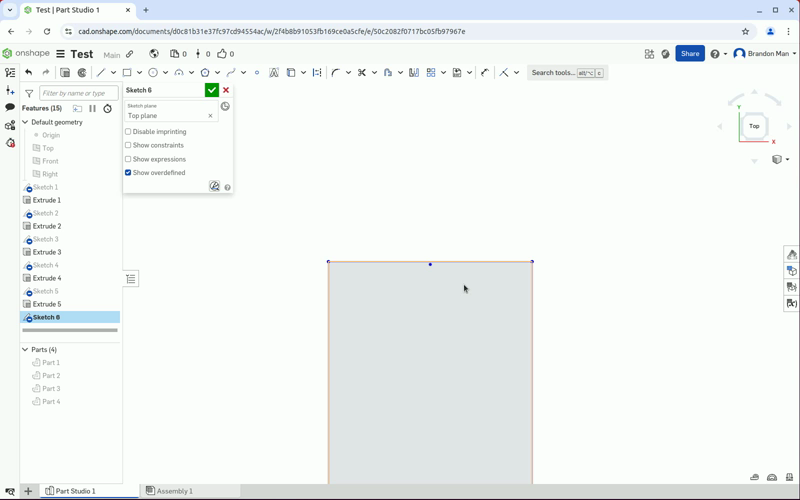
click(464, 284)
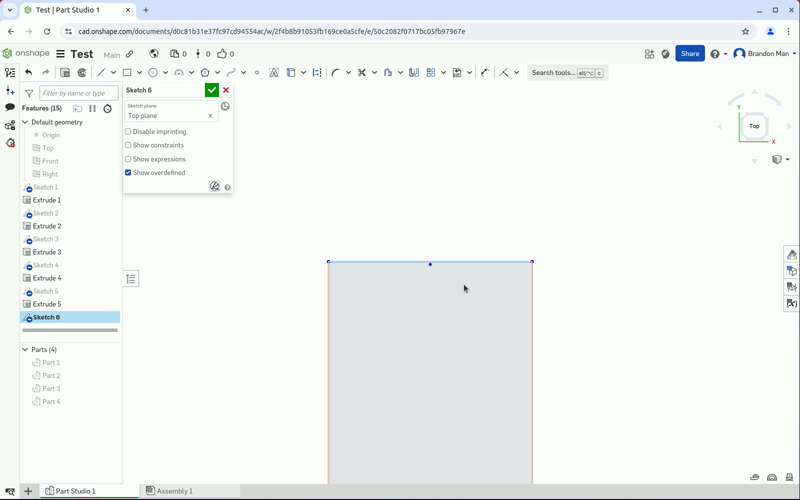
scroll(-6)
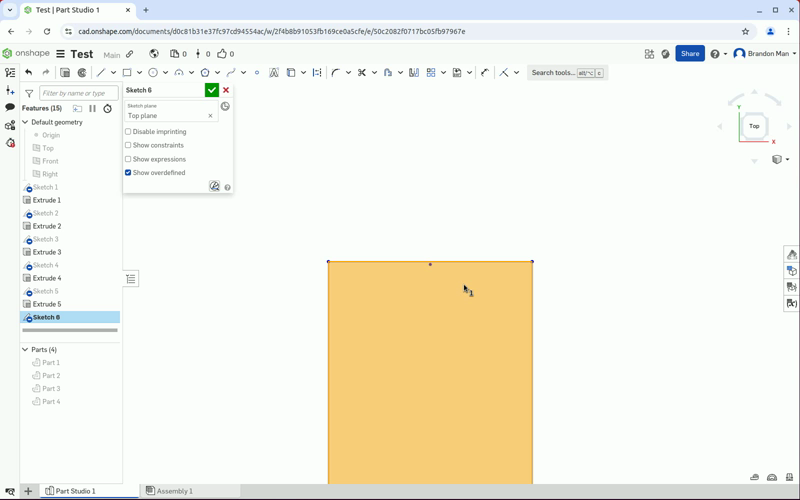
scroll(-6)
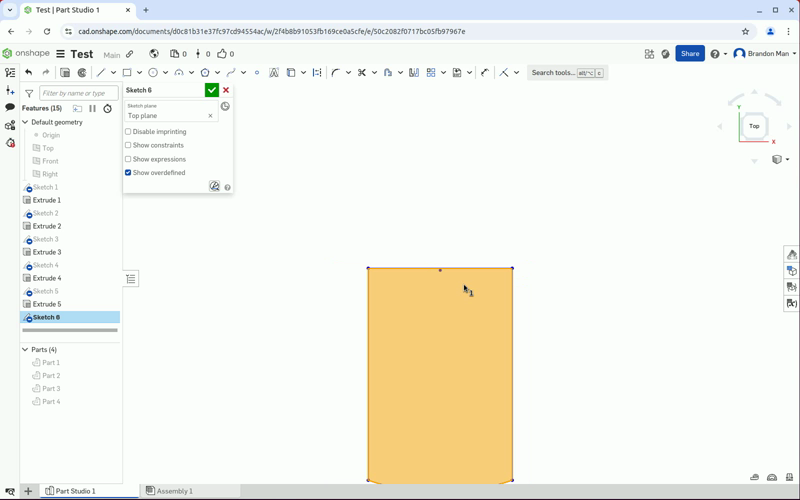
scroll(-6)
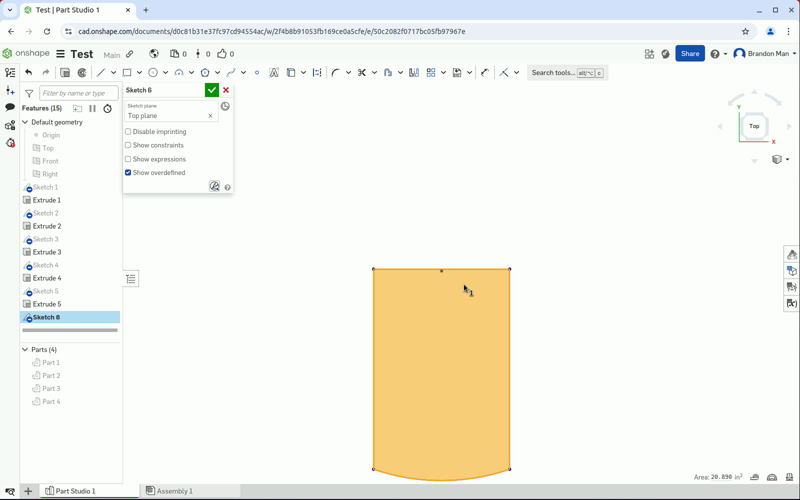
scroll(-6)
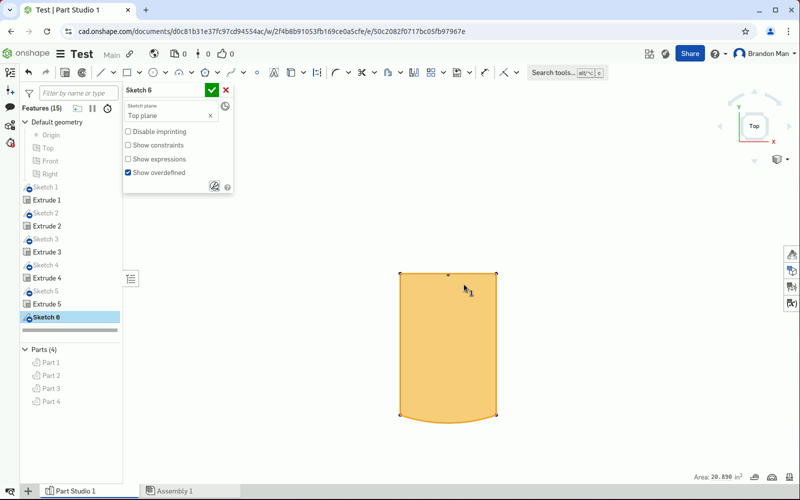
scroll(-6)
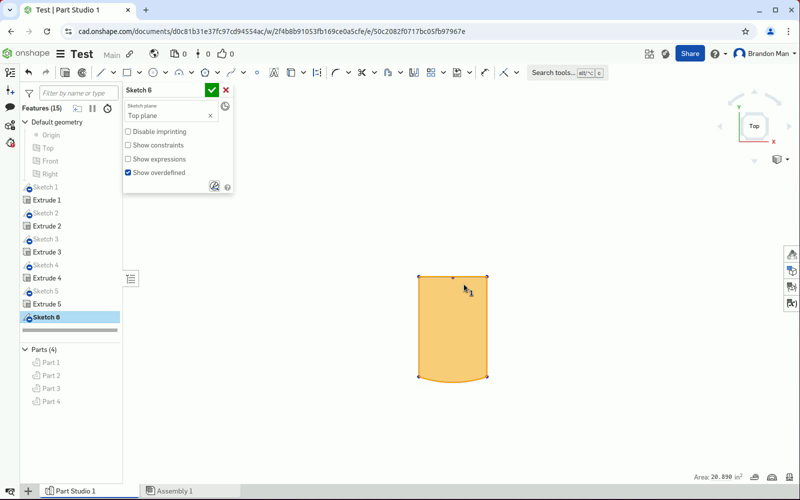
scroll(-6)
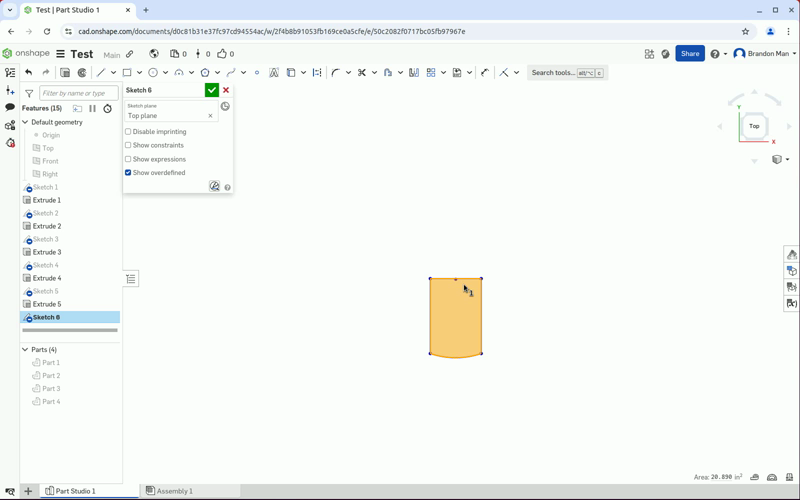
scroll(-6)
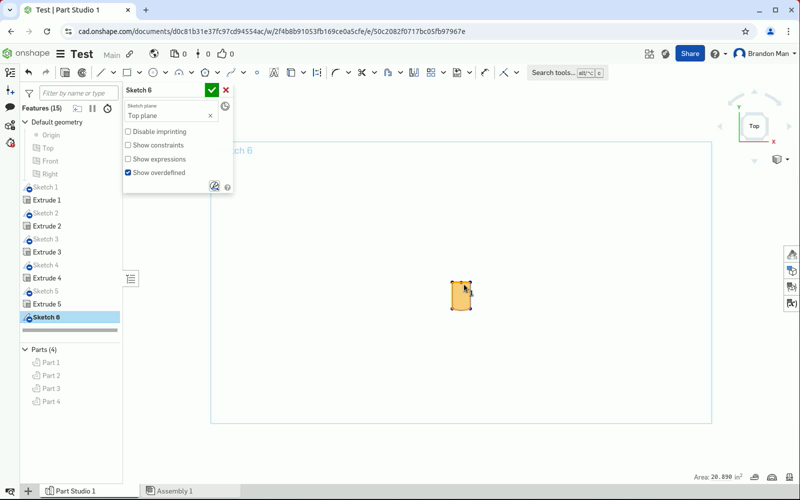
mouse_move(73, 352)
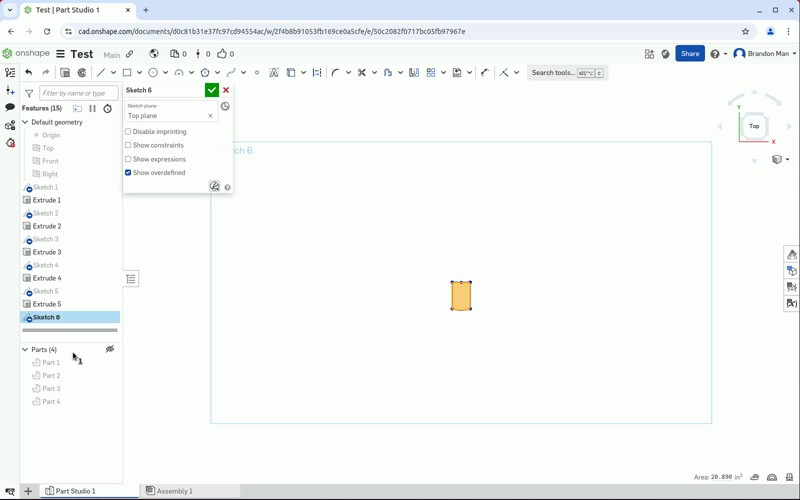
key(shift+y)
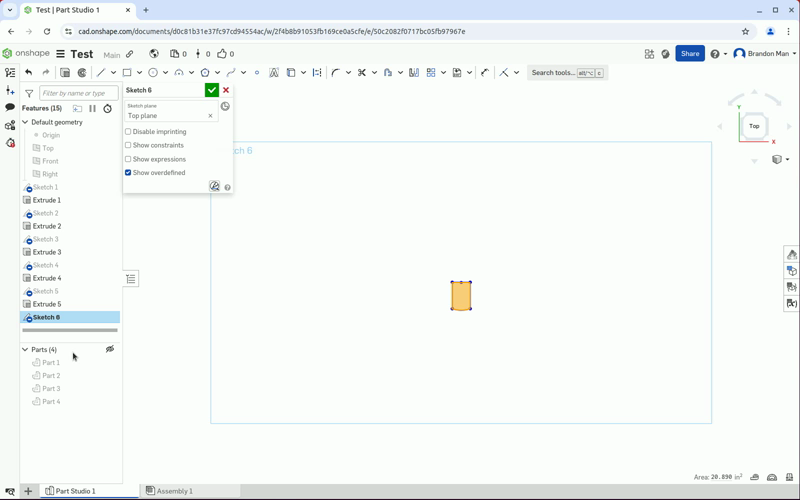
key(shift+e)
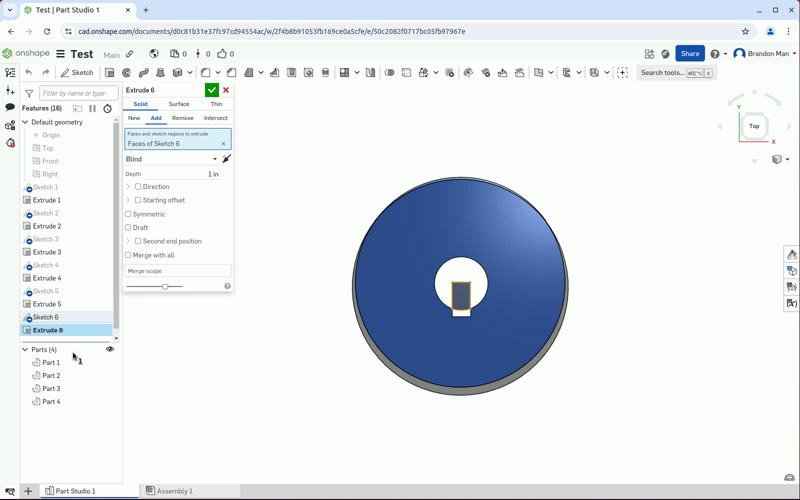
mouse_move(143, 106)
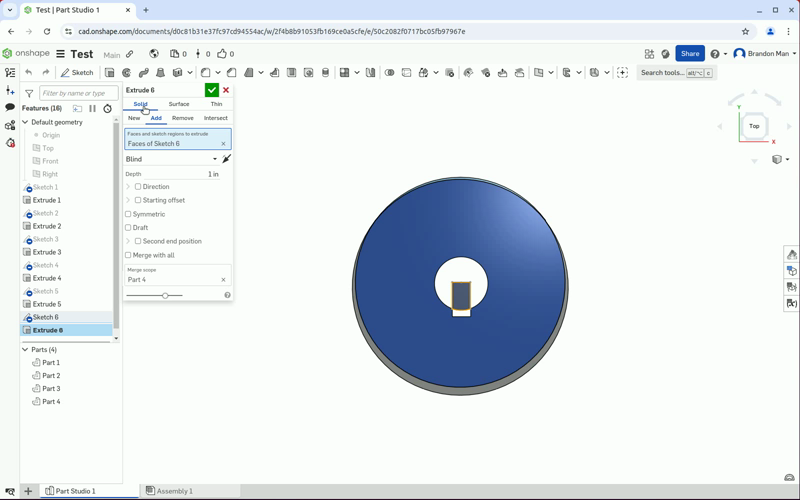
click(143, 106)
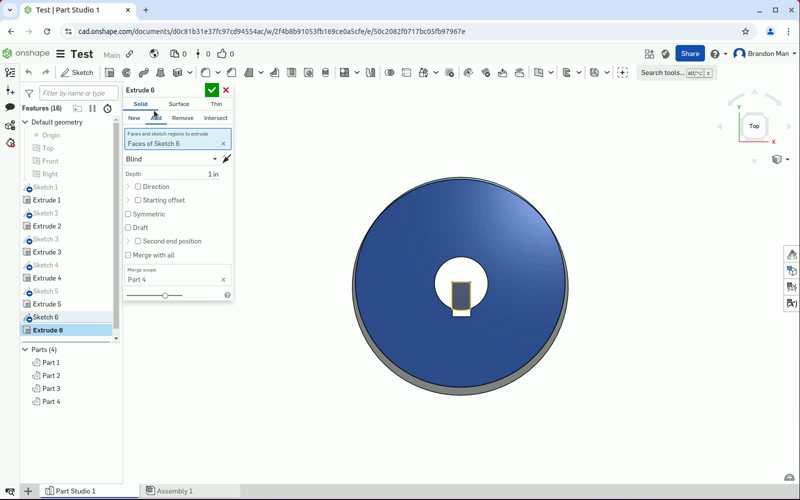
mouse_move(186, 120)
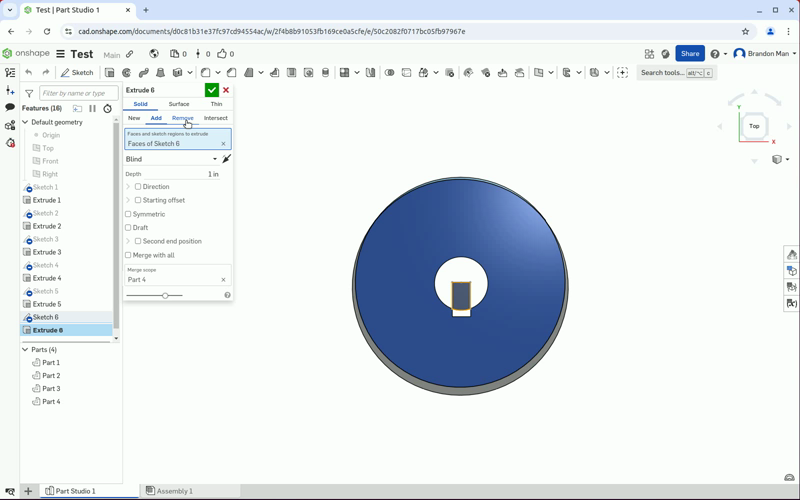
click(186, 120)
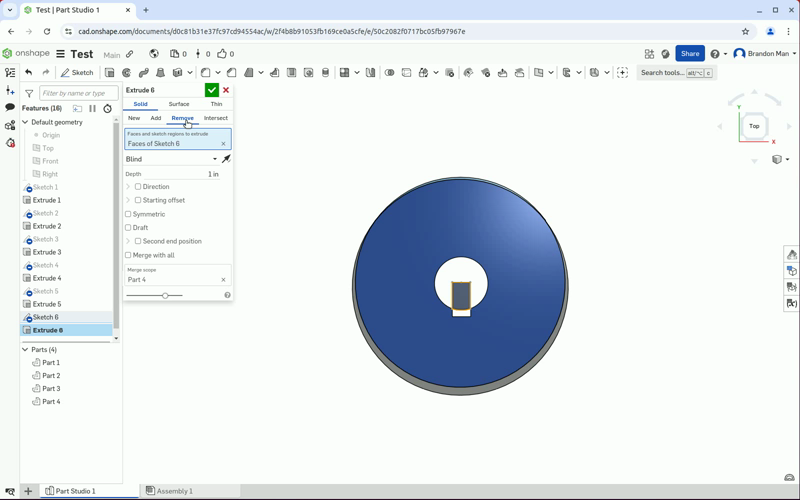
key(tab, 4)
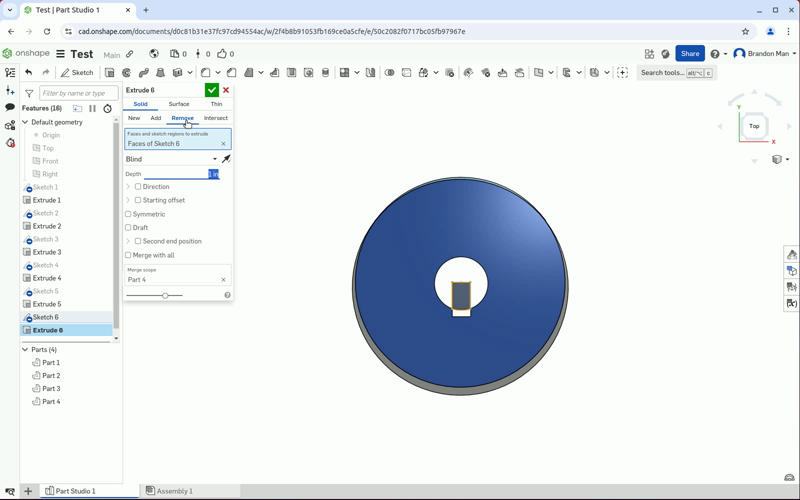
text(20.701)
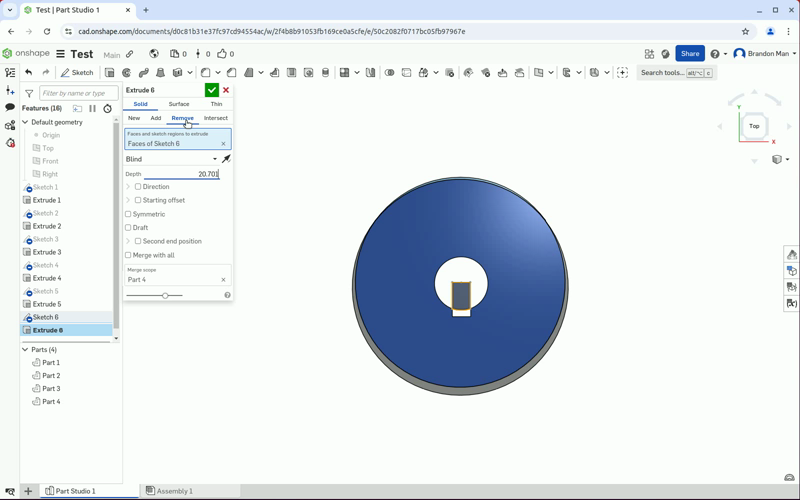
key(tab, 6)
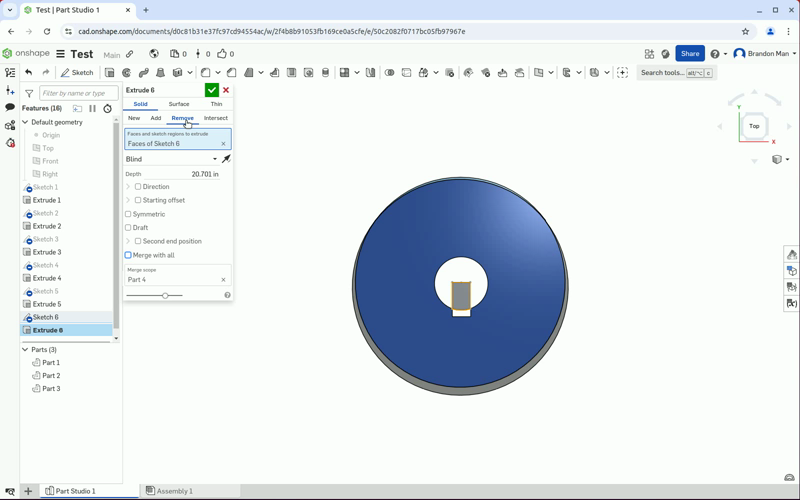
key(space)
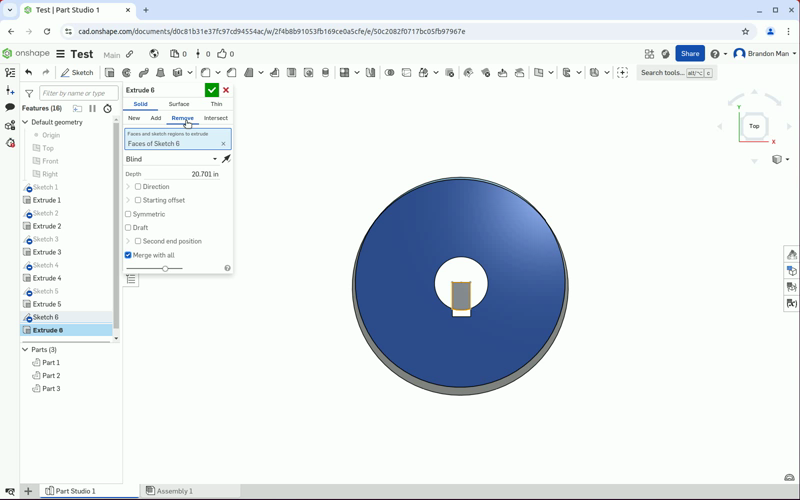
key(enter)
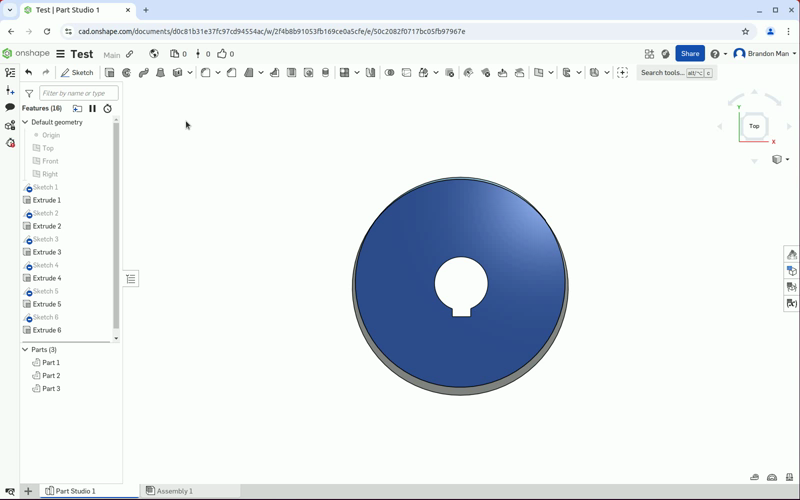
key(shift+h)
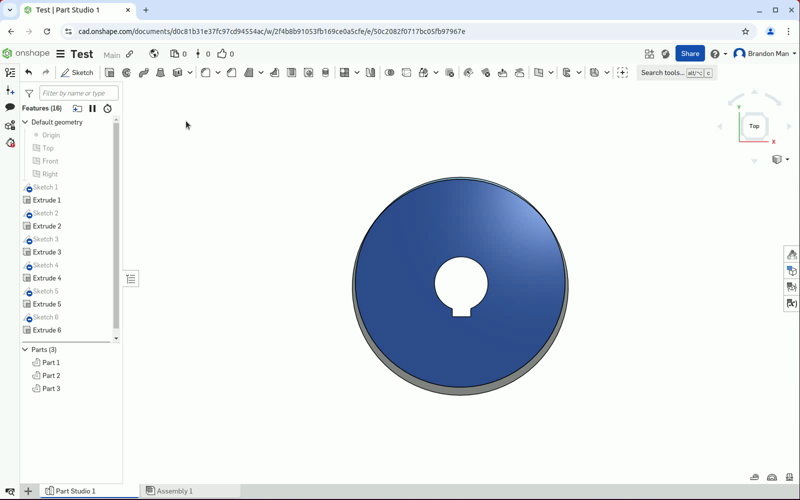
key(shift+h)
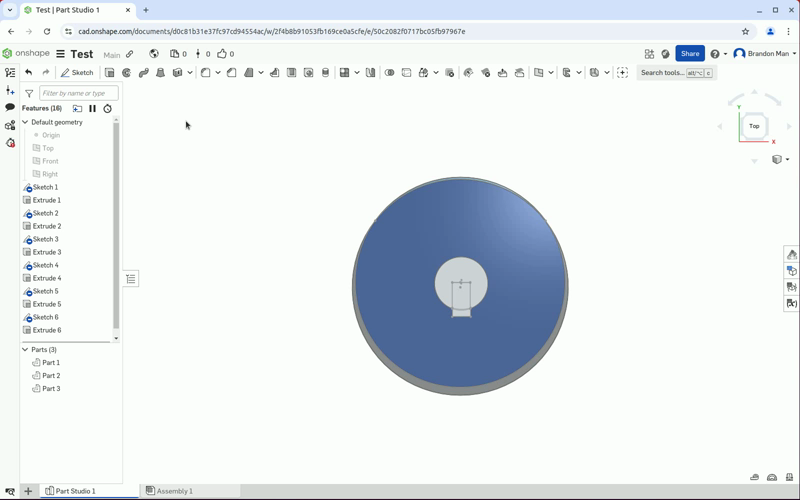
key(shift+7)
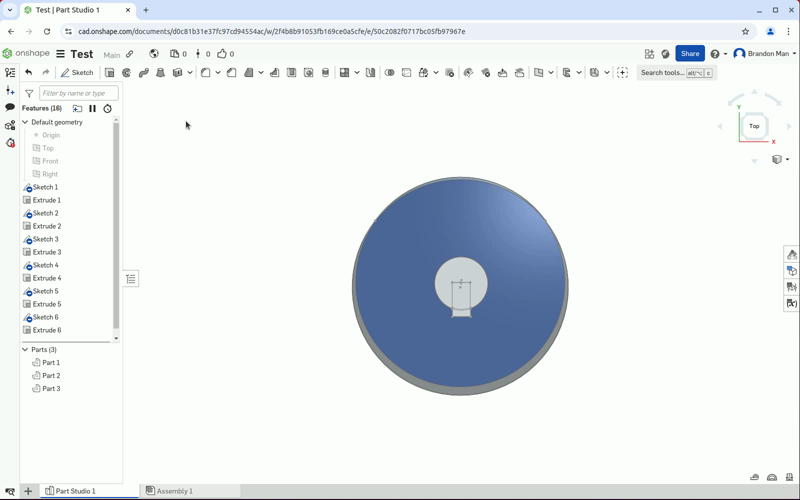
key(up, 3)
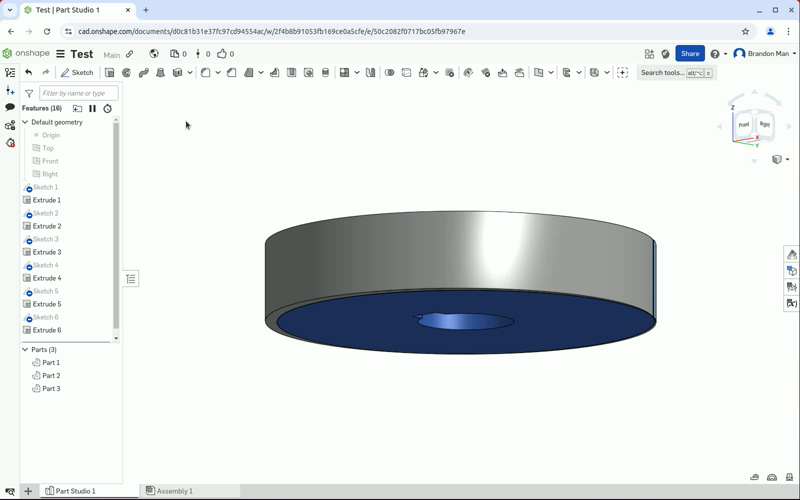
key(left, 3)
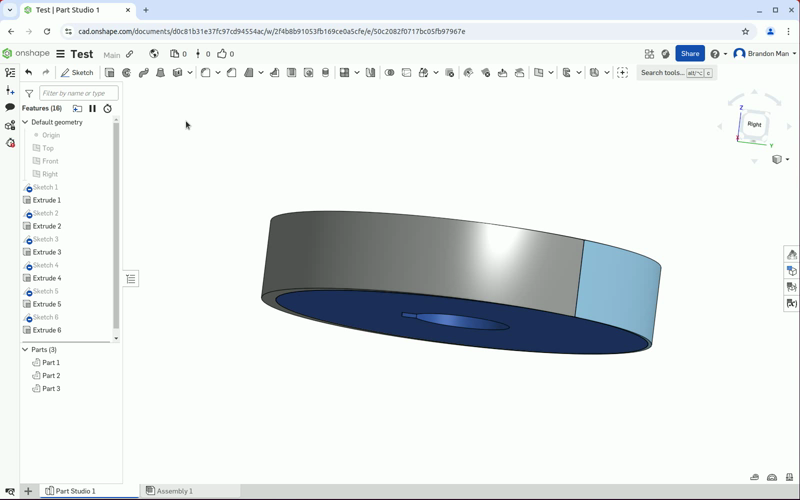
key(right, 3)
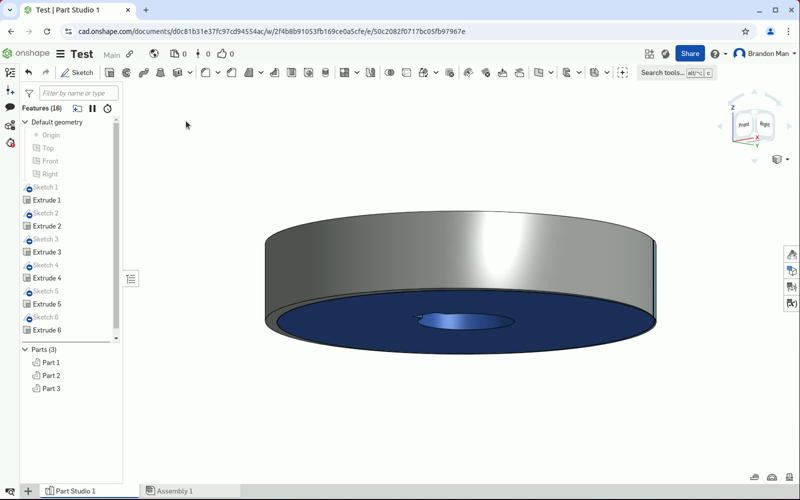
key(down, 3)
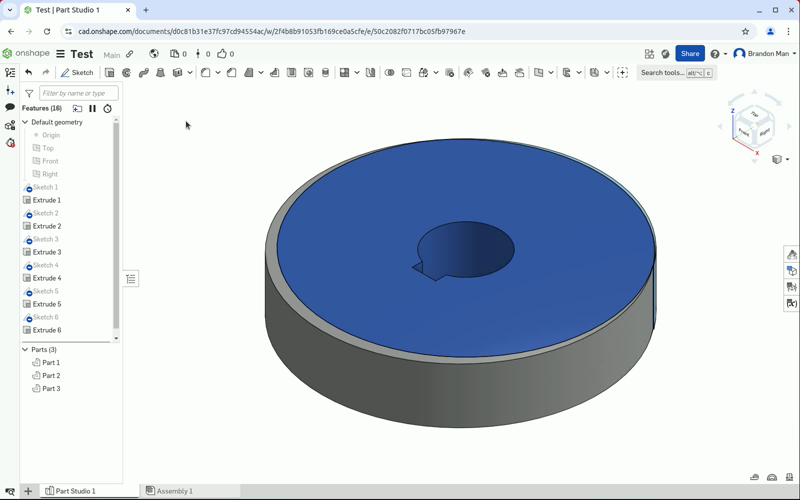
mouse_move(69, 189)
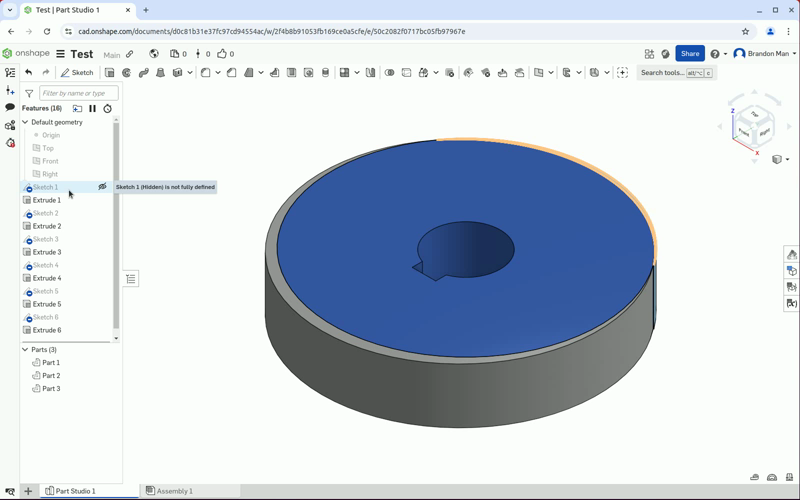
click(69, 189)